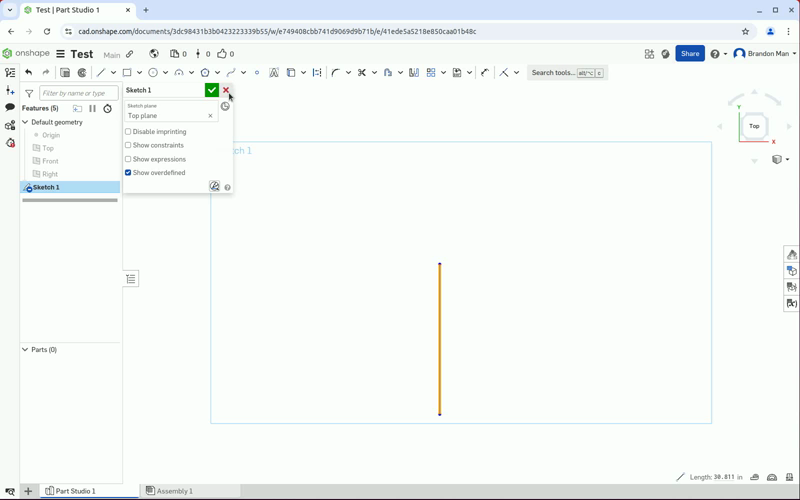
key(shift+h)
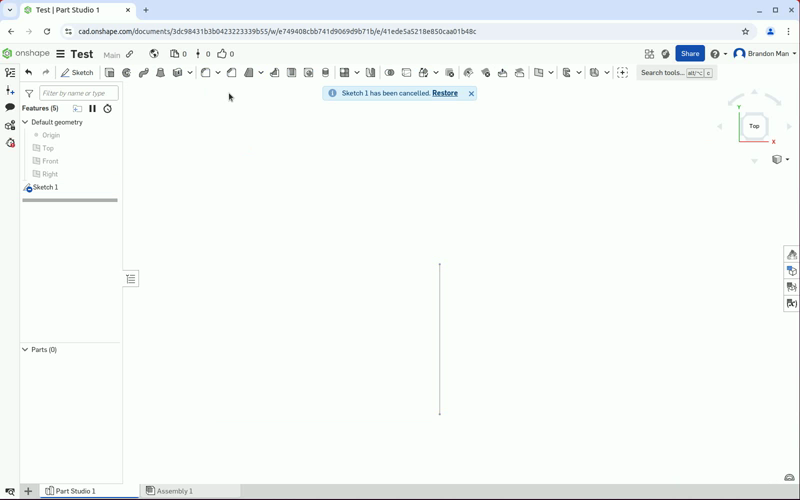
key(shift+s)
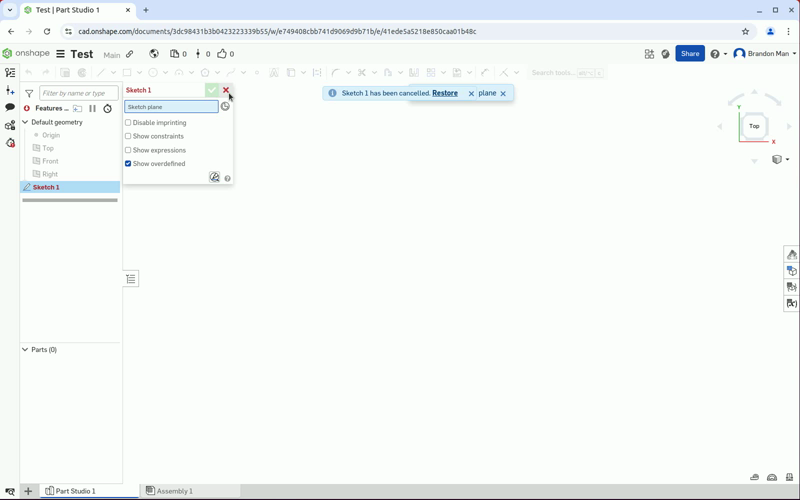
mouse_move(73, 150)
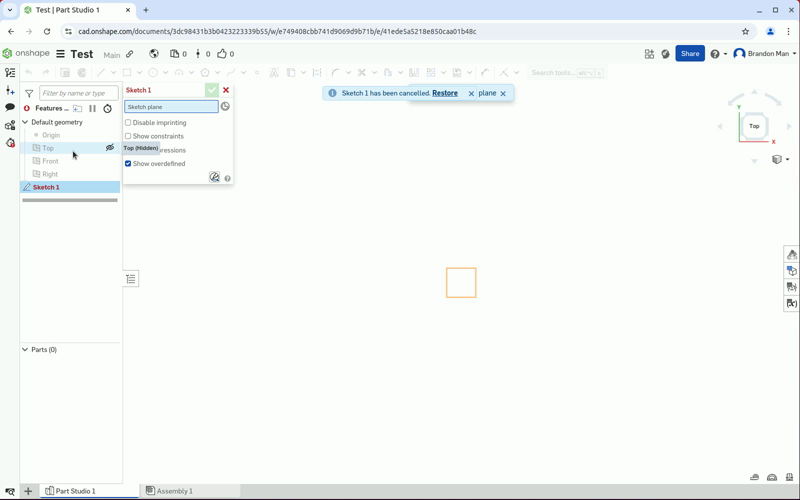
click(73, 150)
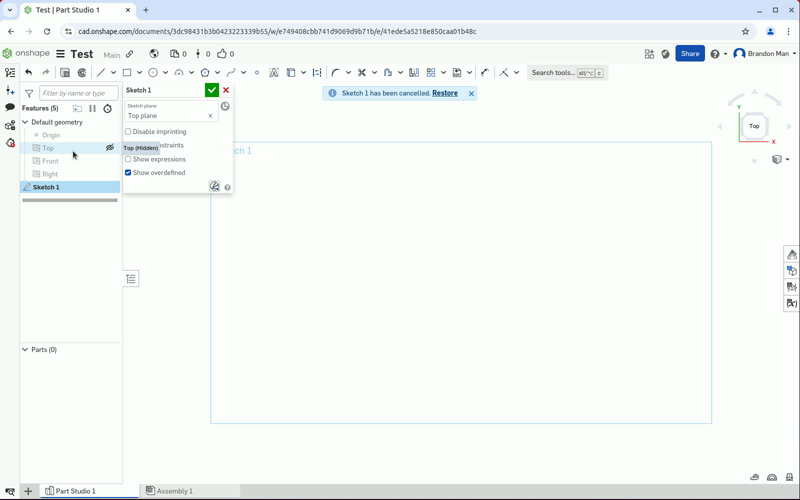
mouse_move(73, 352)
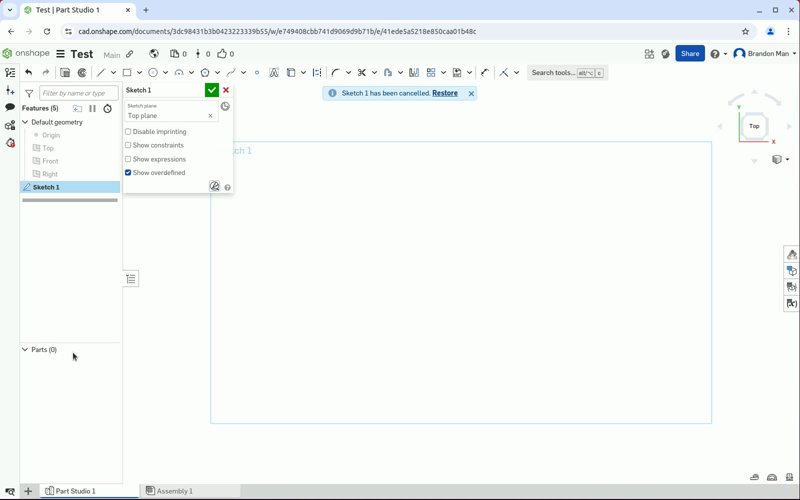
key(y)
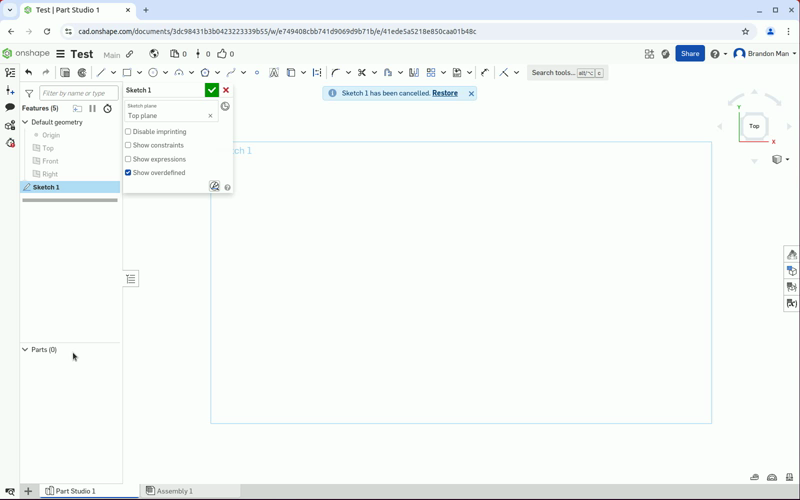
key(l)
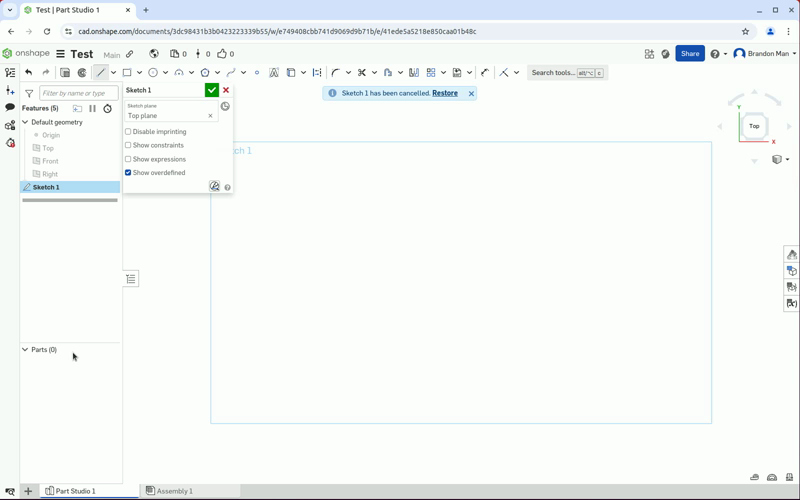
key_down(shift)
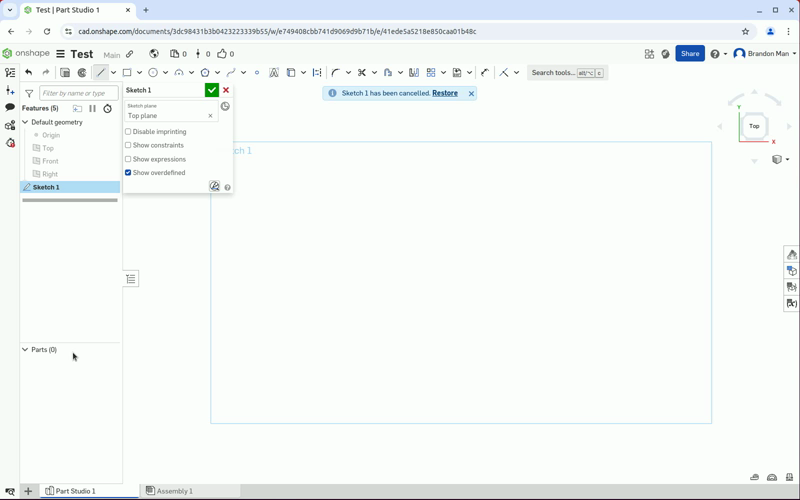
mouse_move(465, 295)
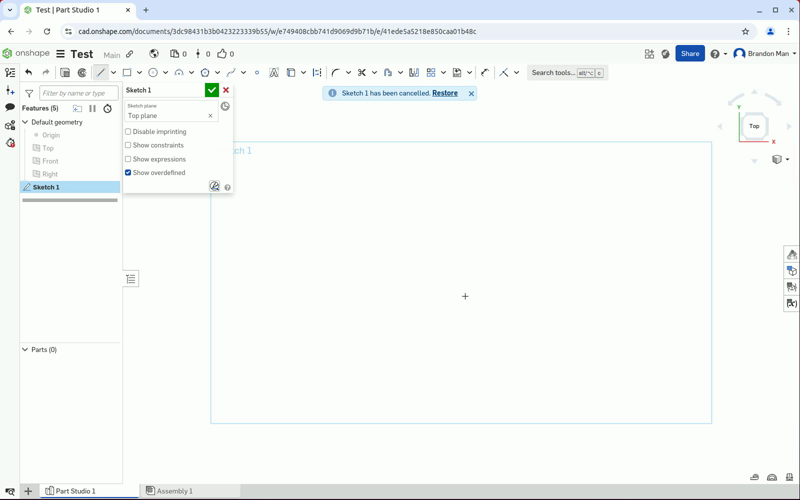
click(465, 295)
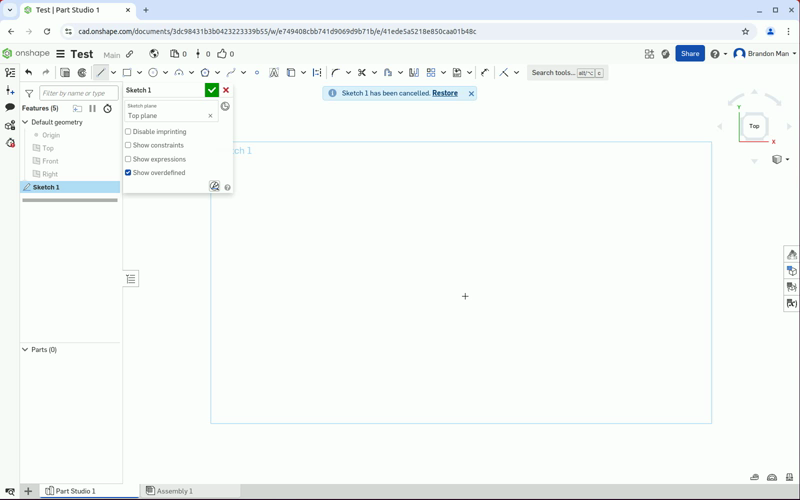
key_up(shift)
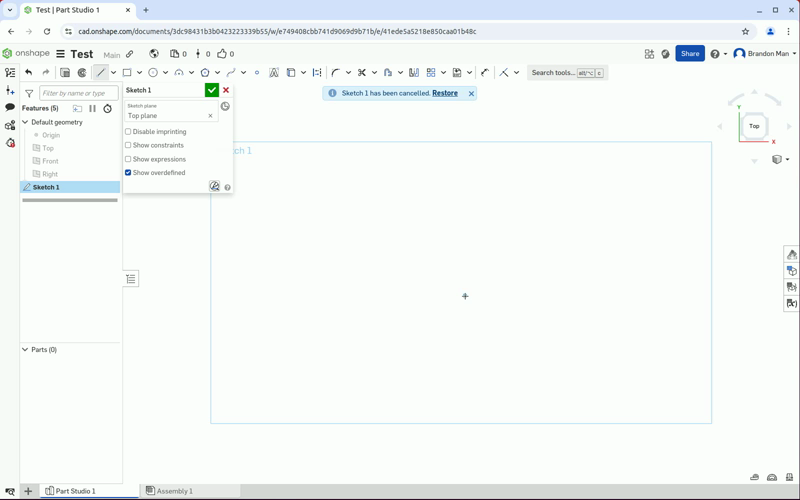
key_down(shift)
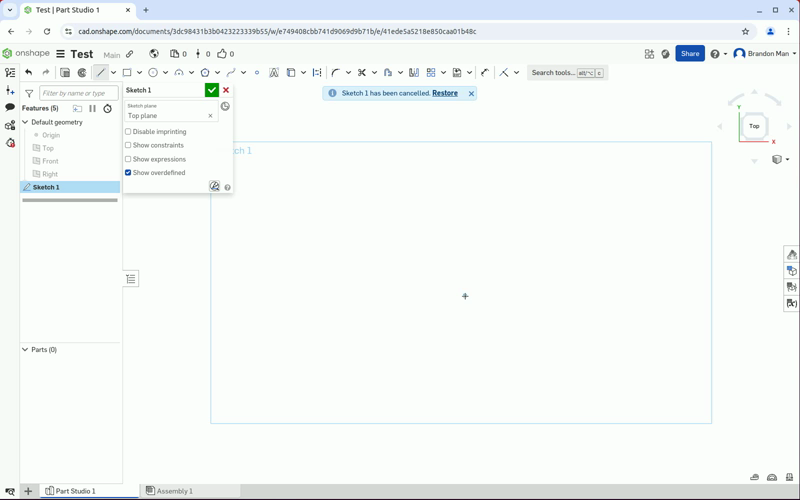
mouse_move(573, 295)
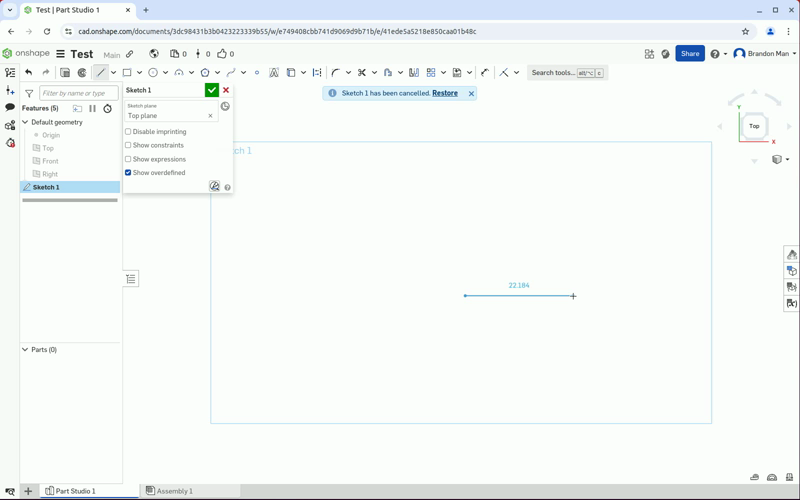
click(573, 295)
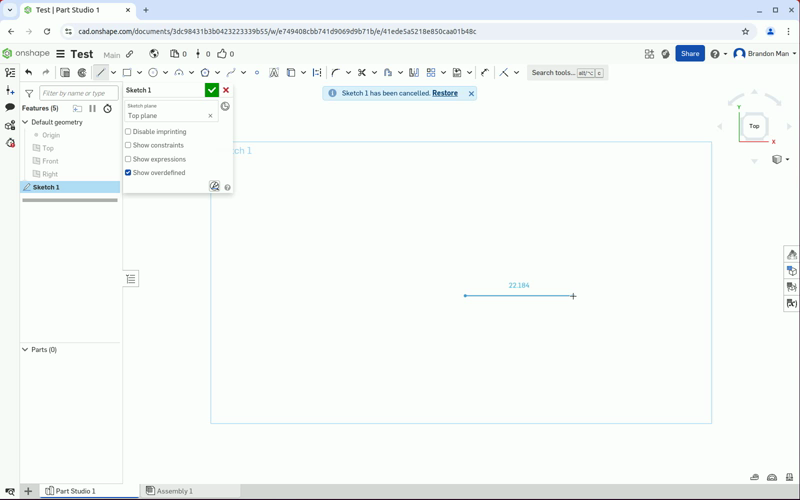
key_up(shift)
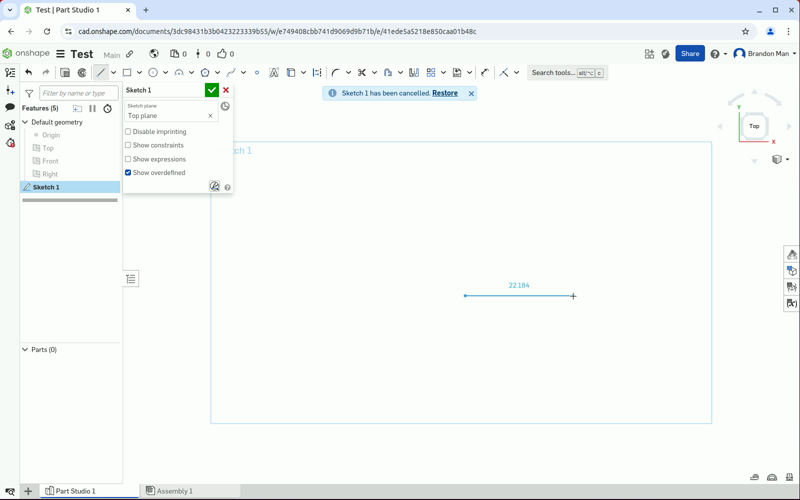
key_down(shift)
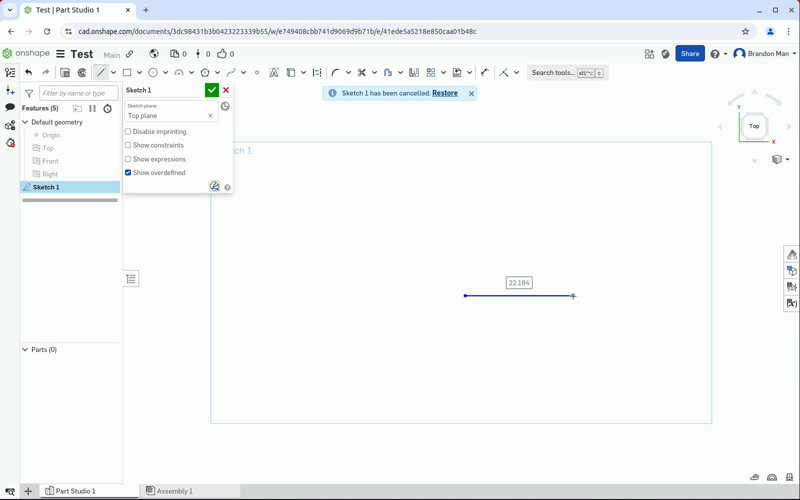
mouse_move(589, 295)
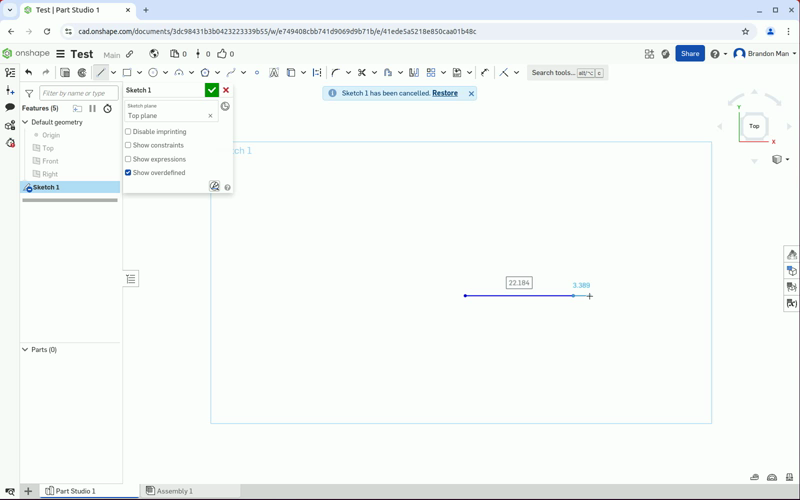
mouse_move(573, 294)
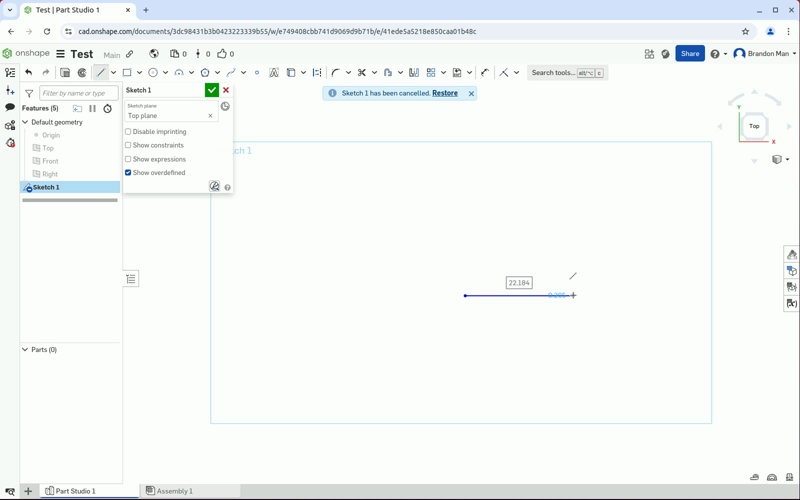
scroll(6)
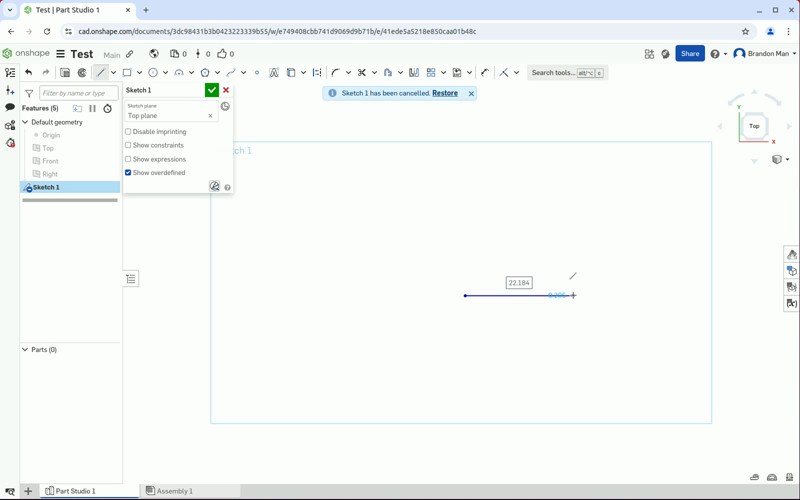
scroll(6)
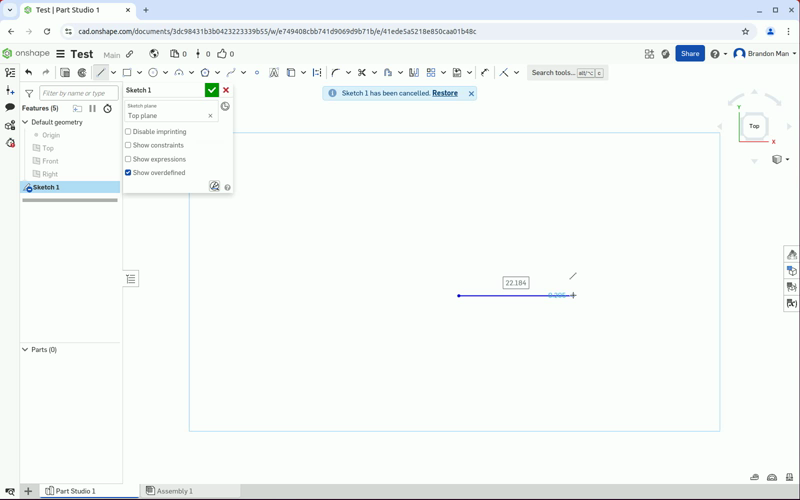
scroll(6)
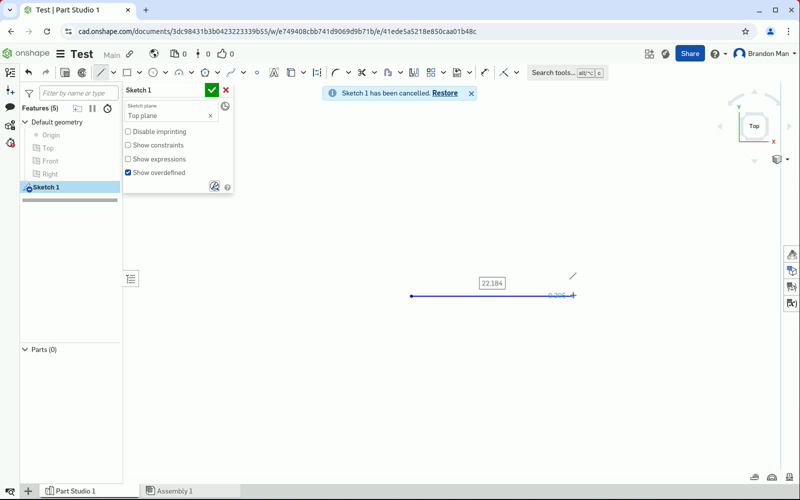
scroll(6)
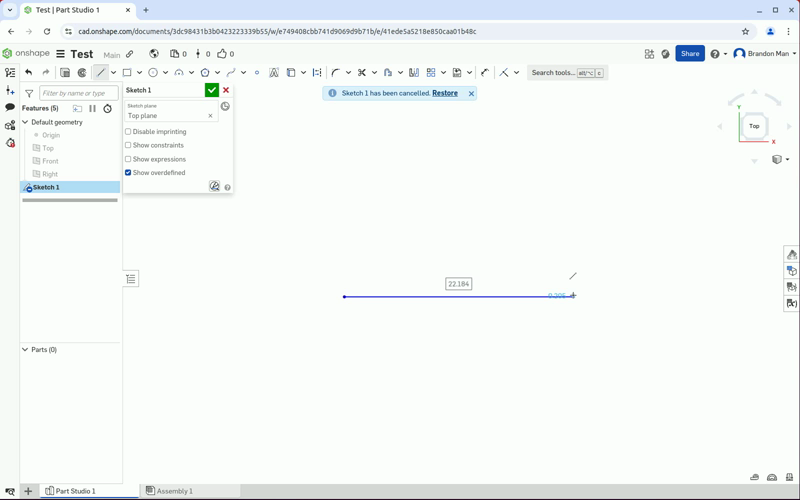
scroll(6)
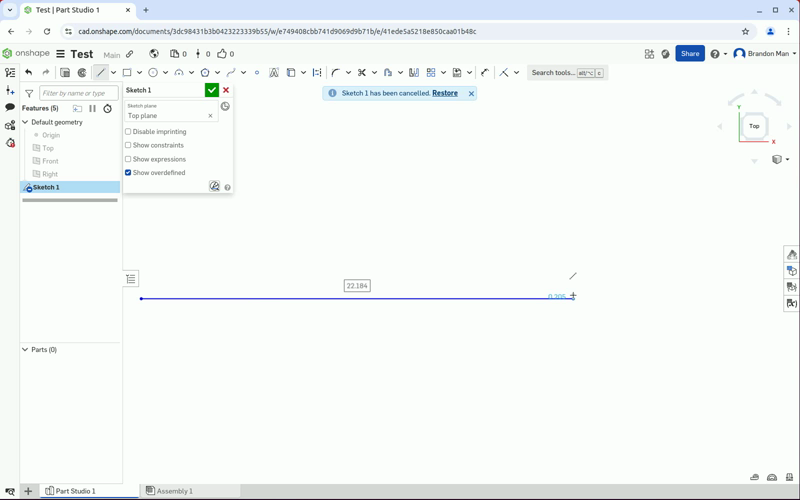
scroll(6)
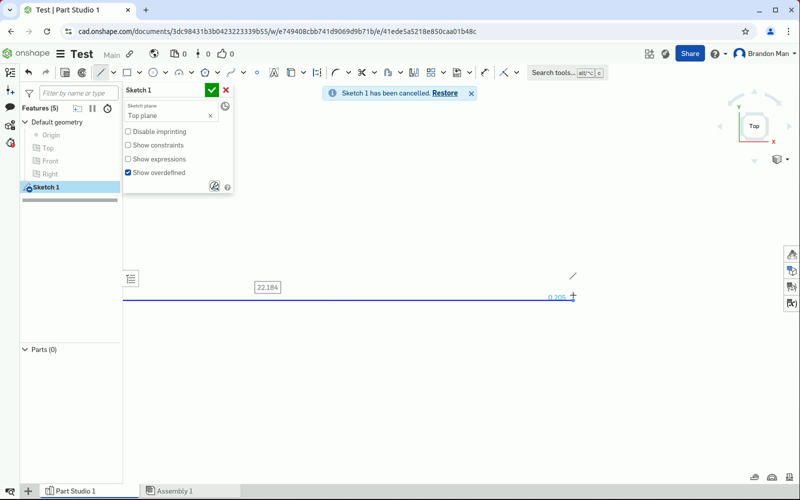
scroll(6)
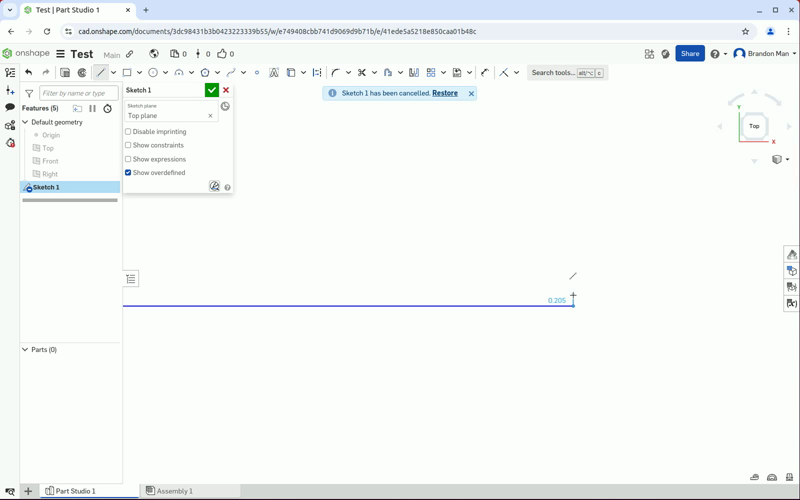
click(573, 294)
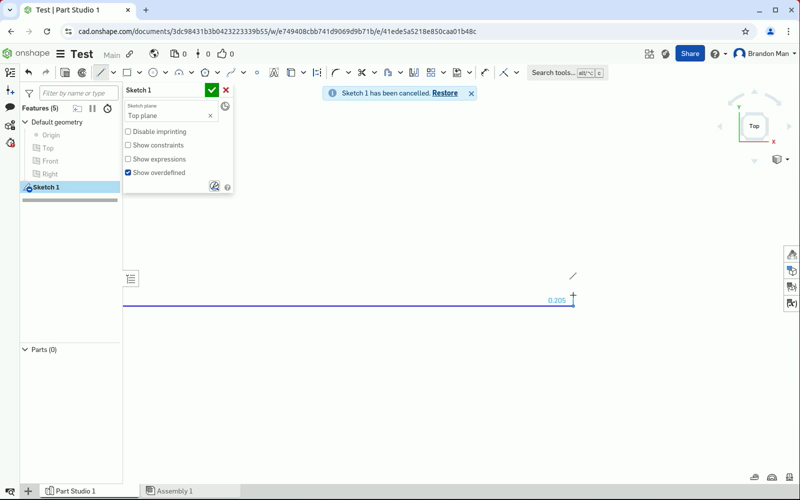
scroll(-6)
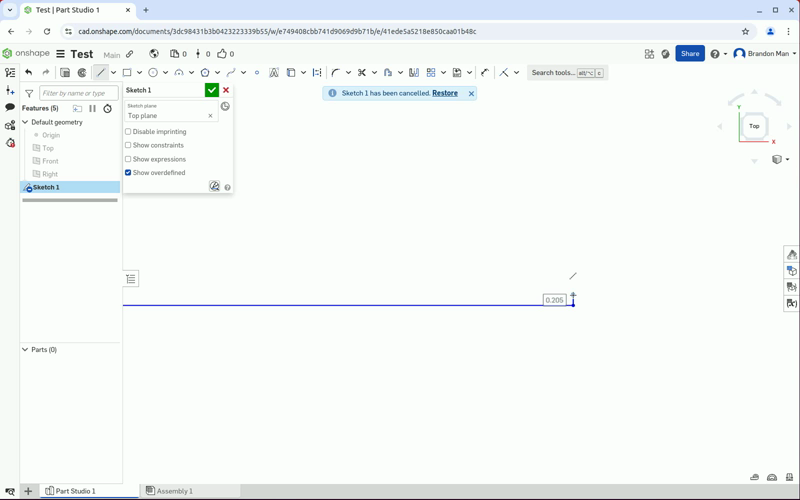
scroll(-6)
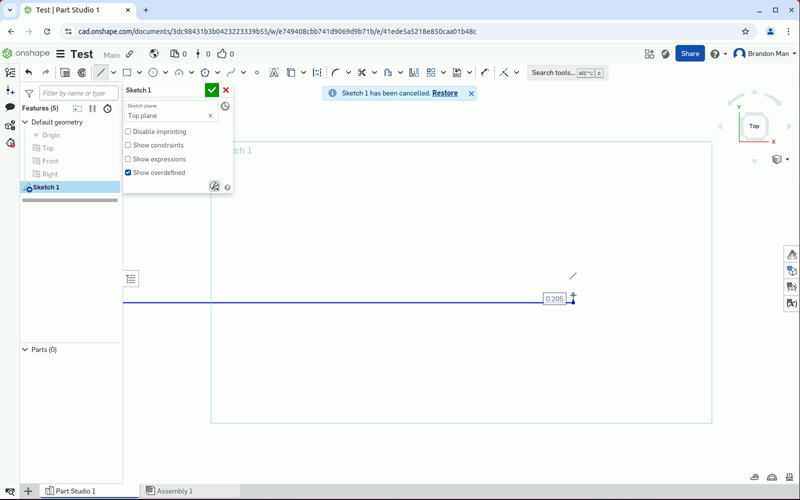
scroll(-6)
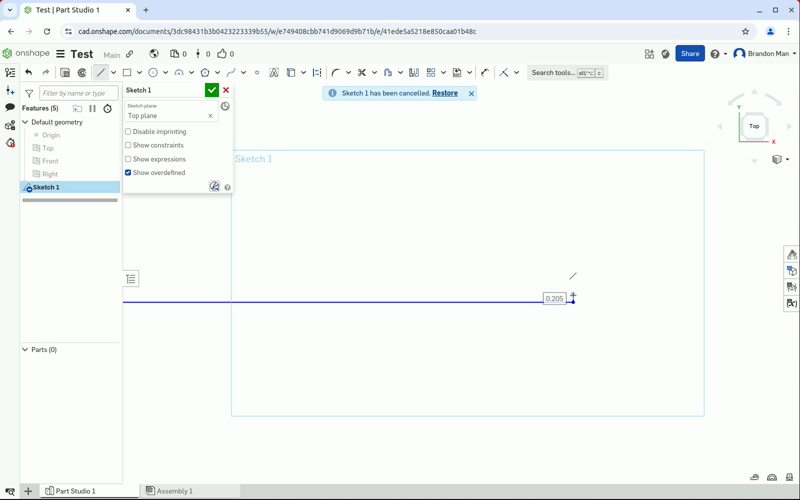
scroll(-6)
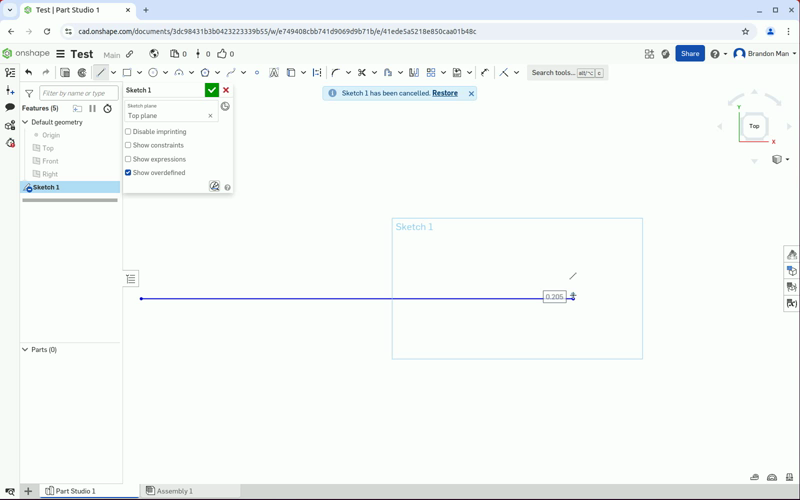
scroll(-6)
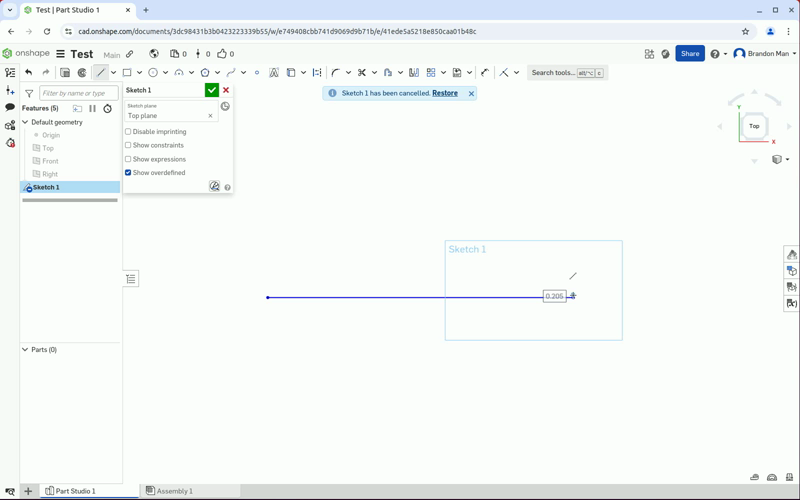
scroll(-6)
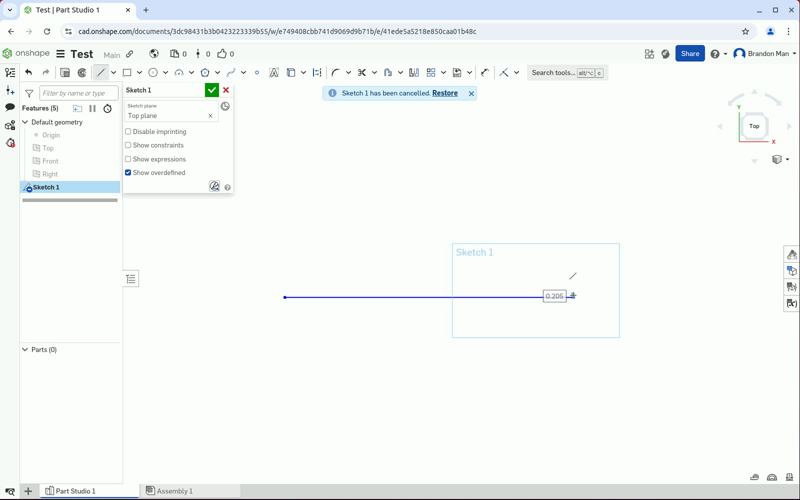
scroll(-6)
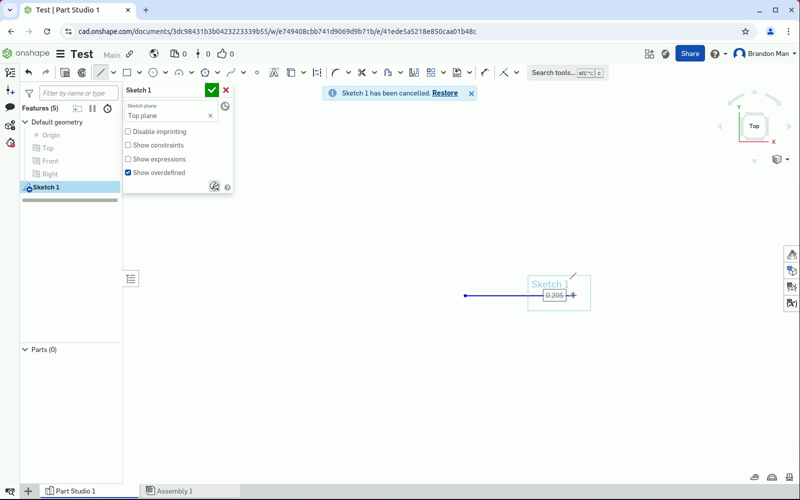
key_up(shift)
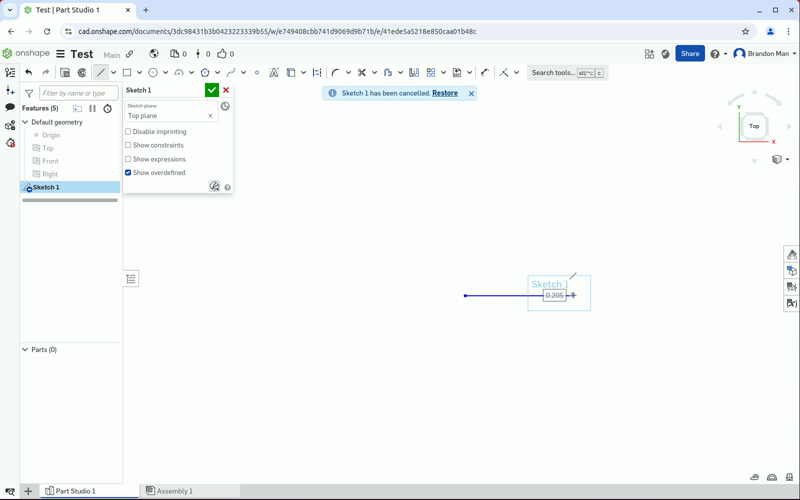
key_down(shift)
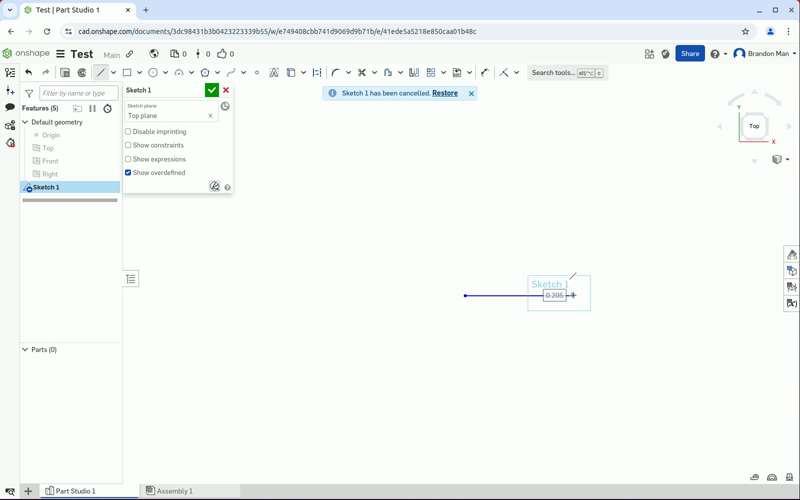
mouse_move(465, 294)
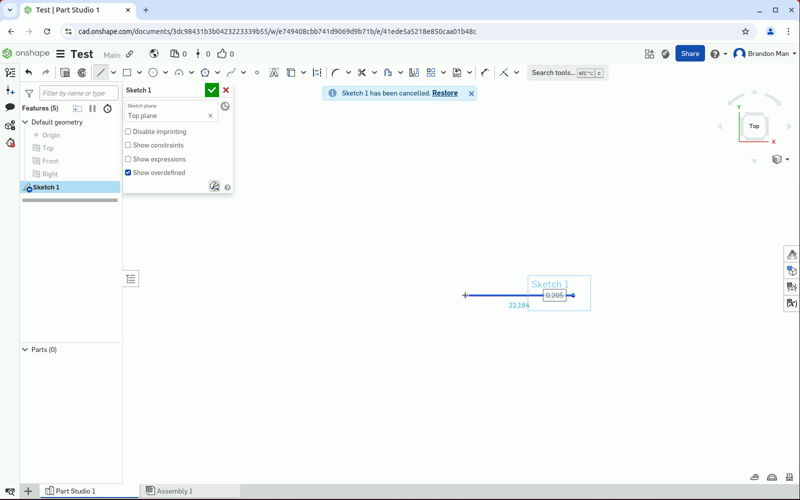
scroll(6)
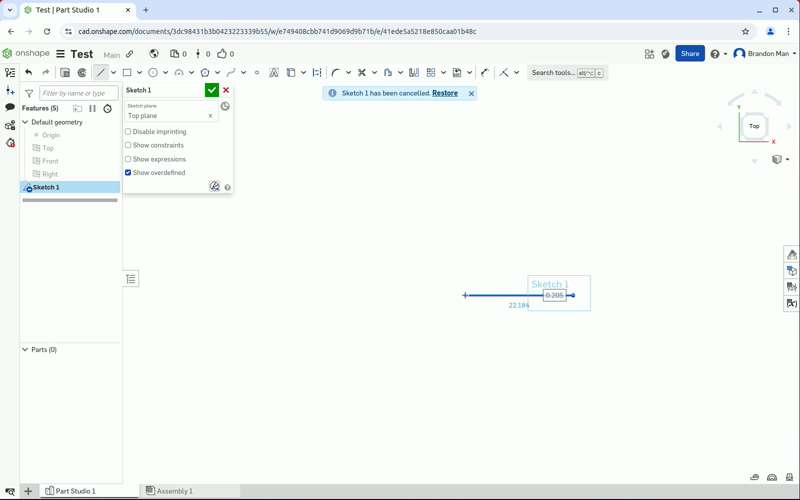
scroll(6)
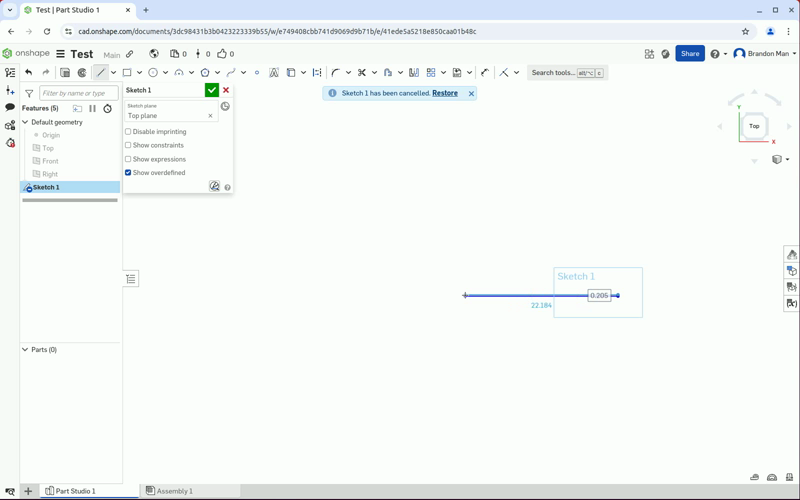
scroll(6)
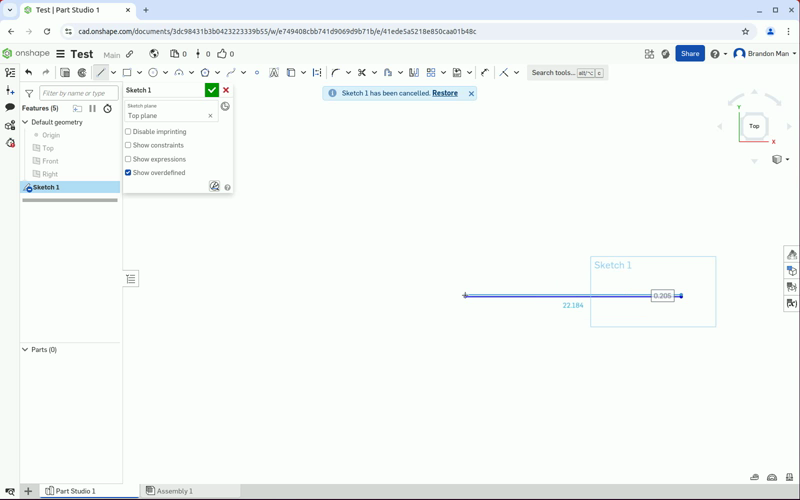
scroll(6)
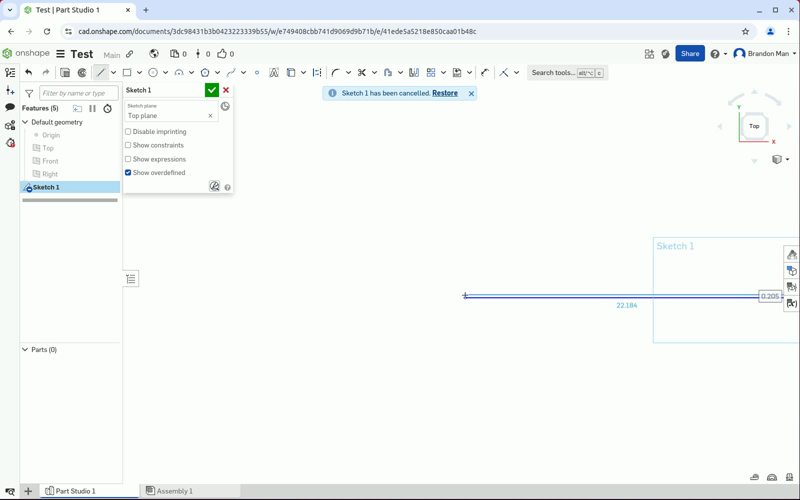
scroll(6)
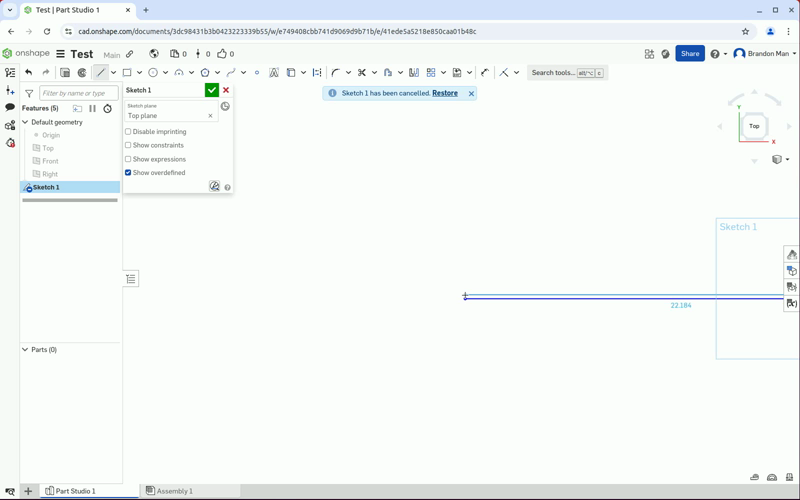
scroll(6)
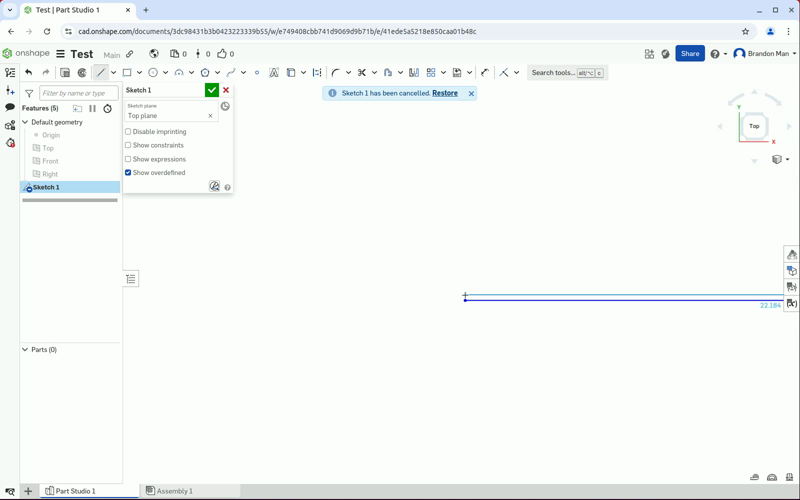
scroll(6)
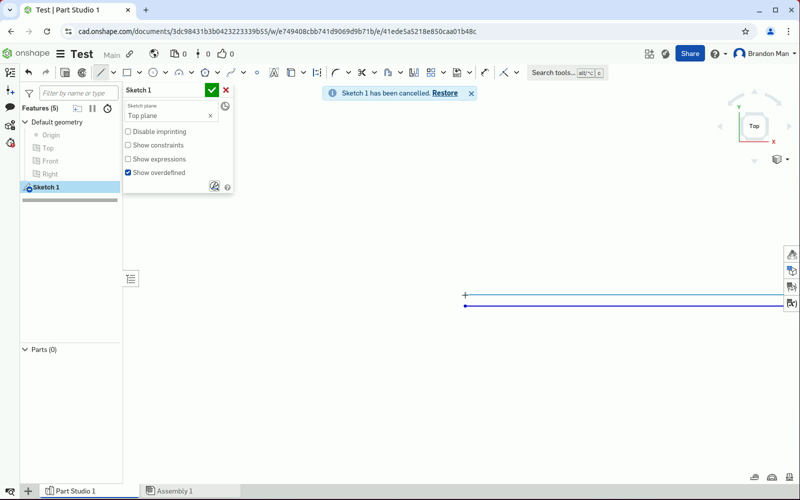
click(465, 294)
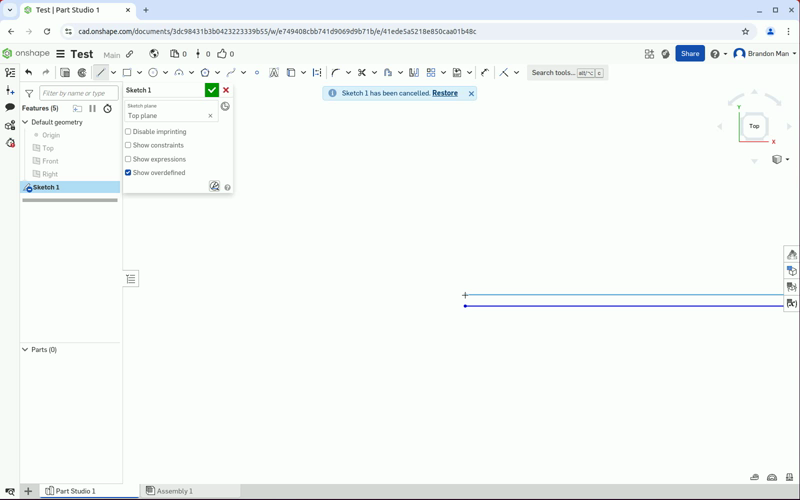
scroll(-6)
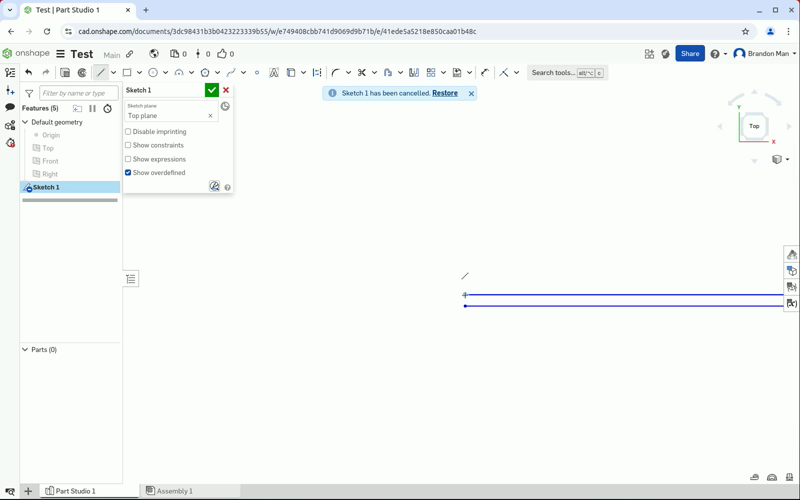
scroll(-6)
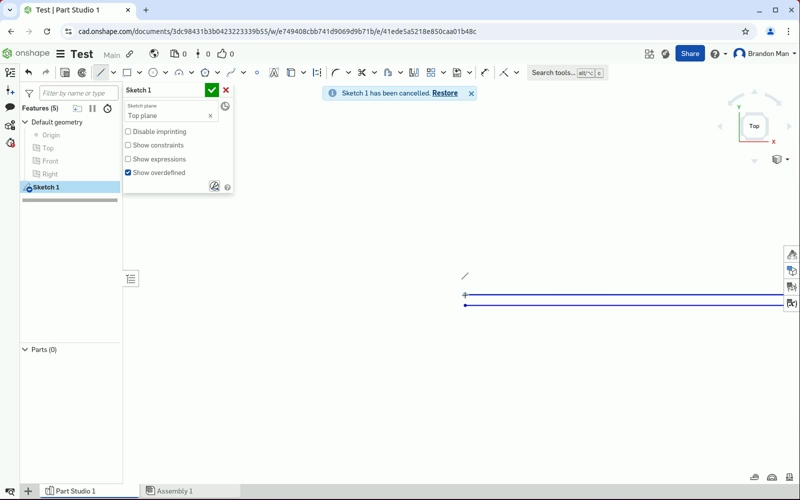
scroll(-6)
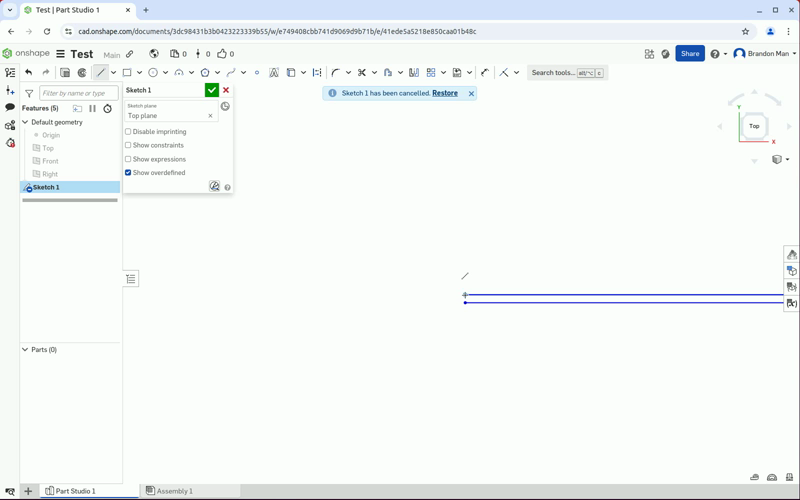
scroll(-6)
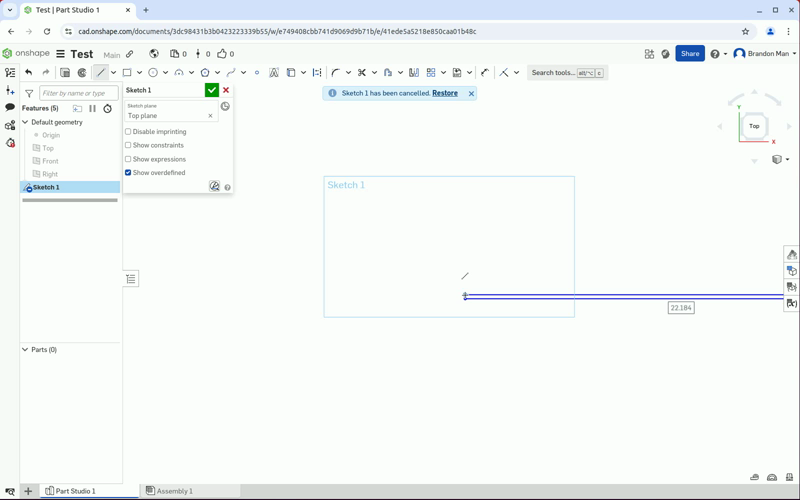
scroll(-6)
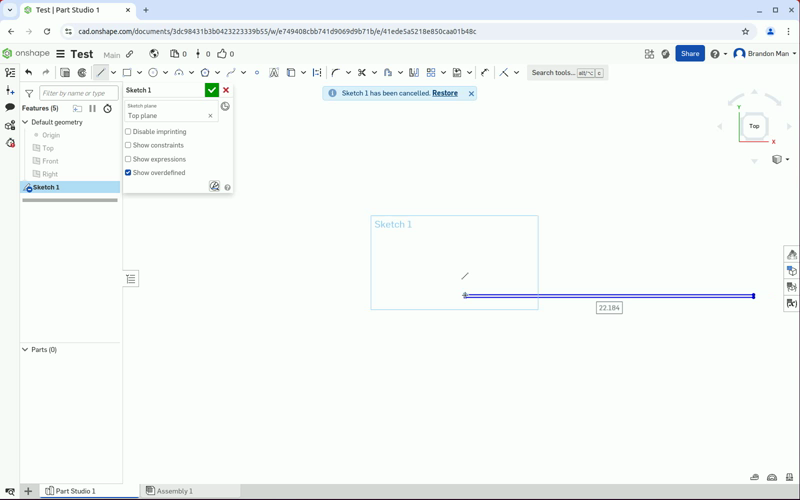
scroll(-6)
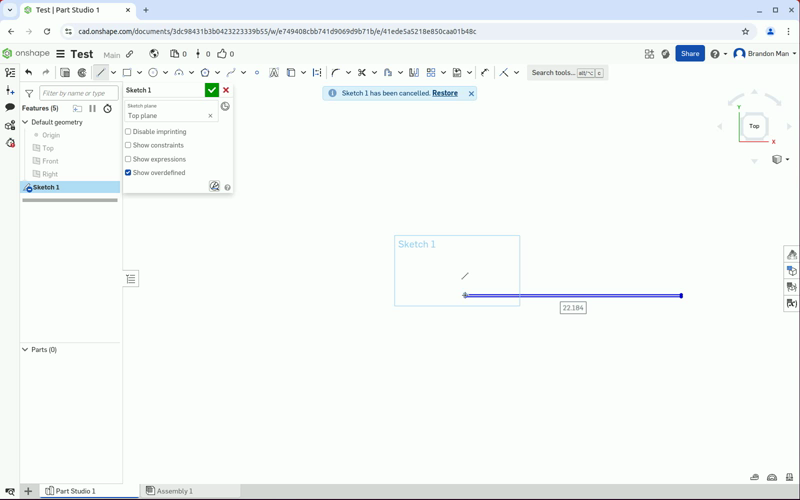
scroll(-6)
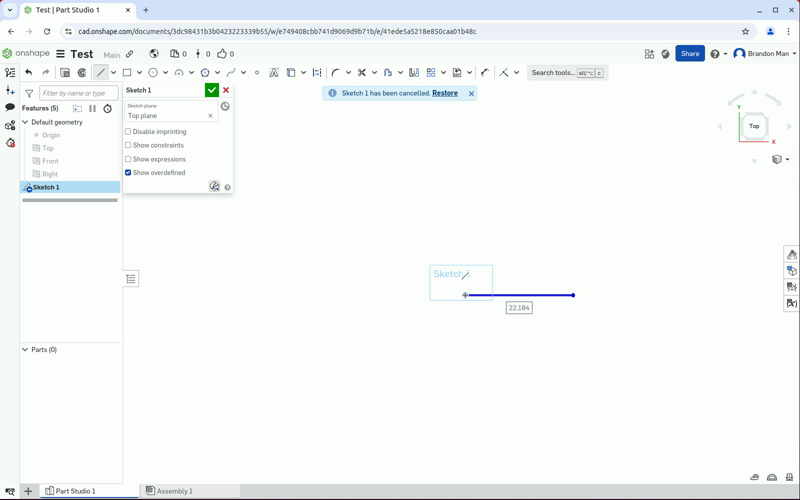
key_up(shift)
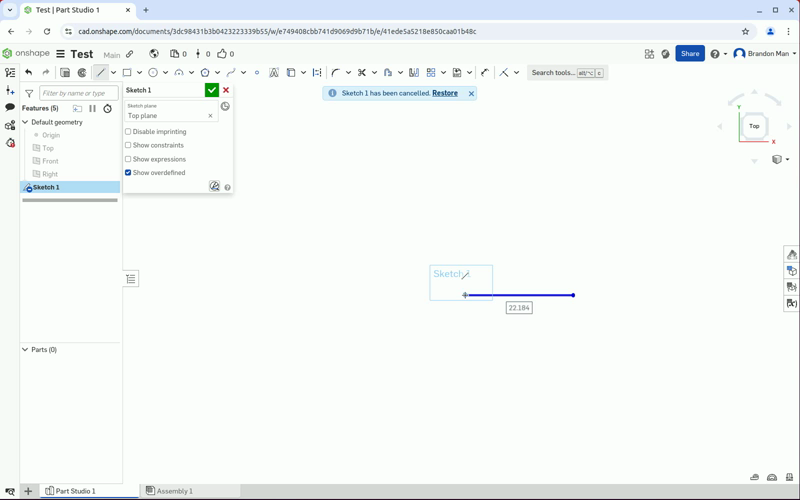
mouse_move(495, 294)
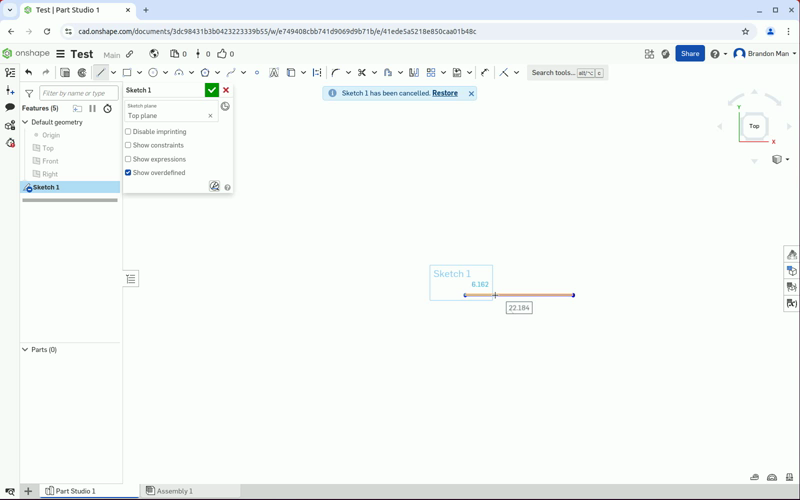
key_down(shift)
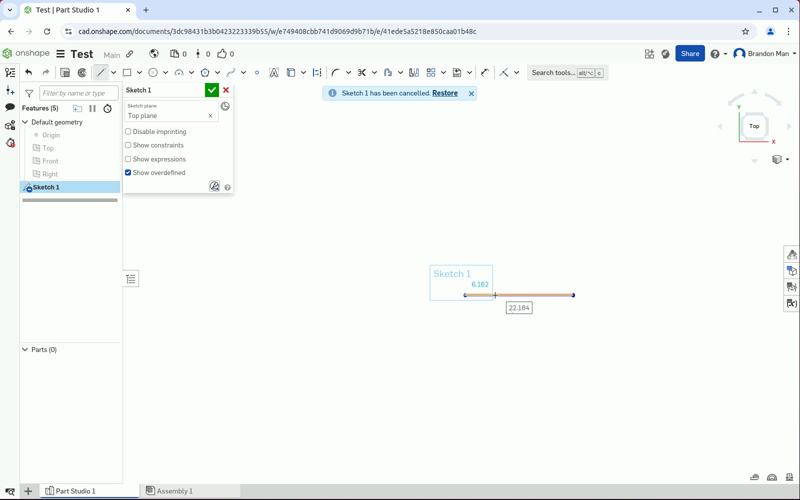
mouse_move(465, 295)
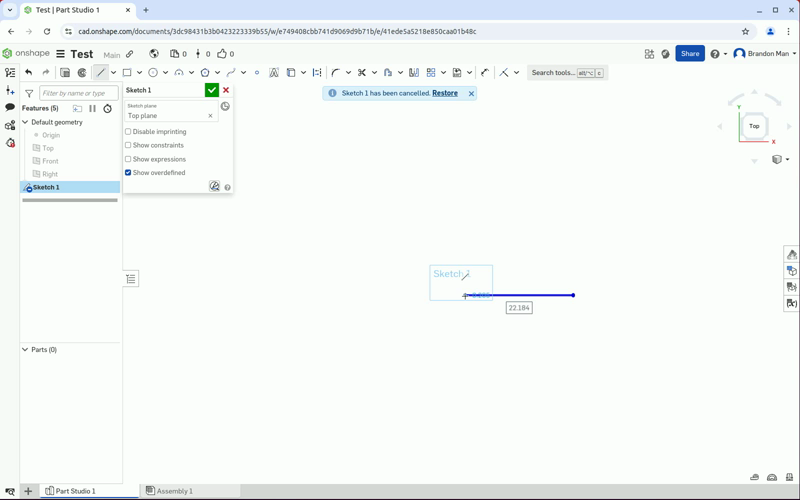
scroll(6)
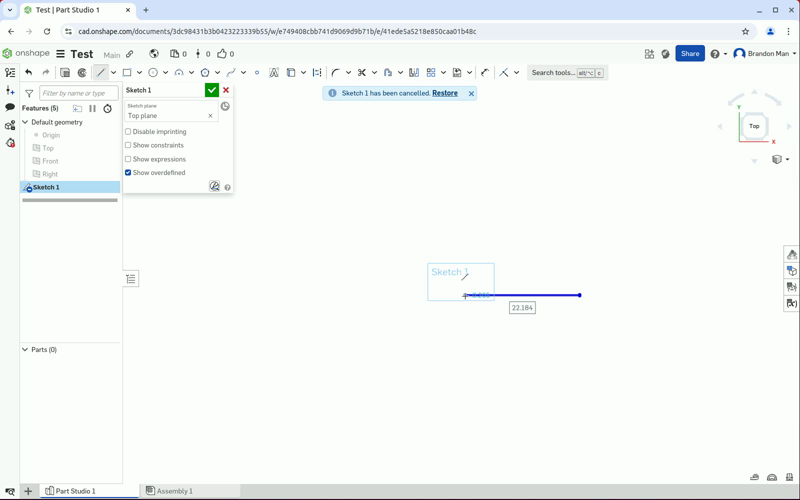
scroll(6)
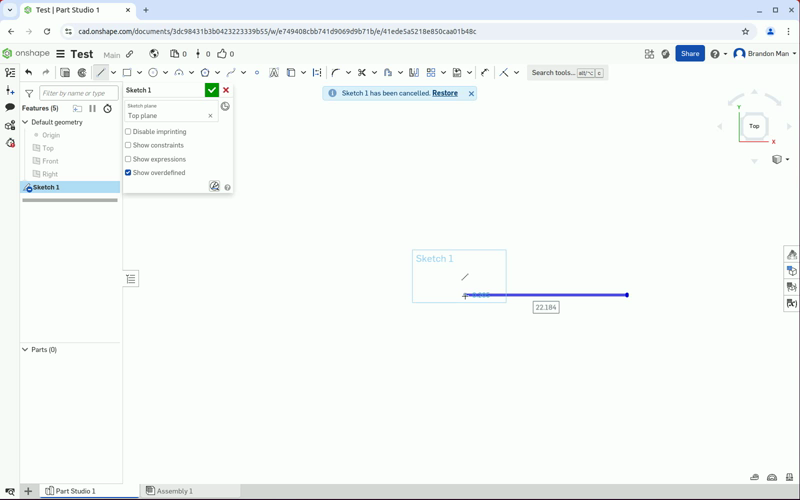
scroll(6)
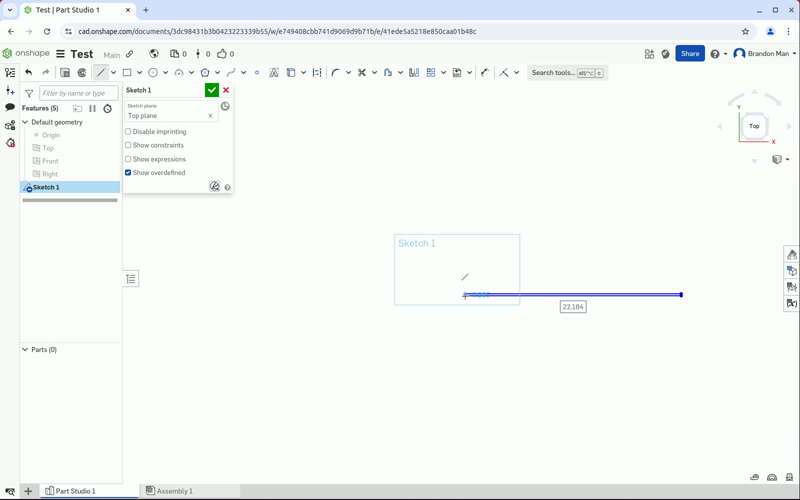
scroll(6)
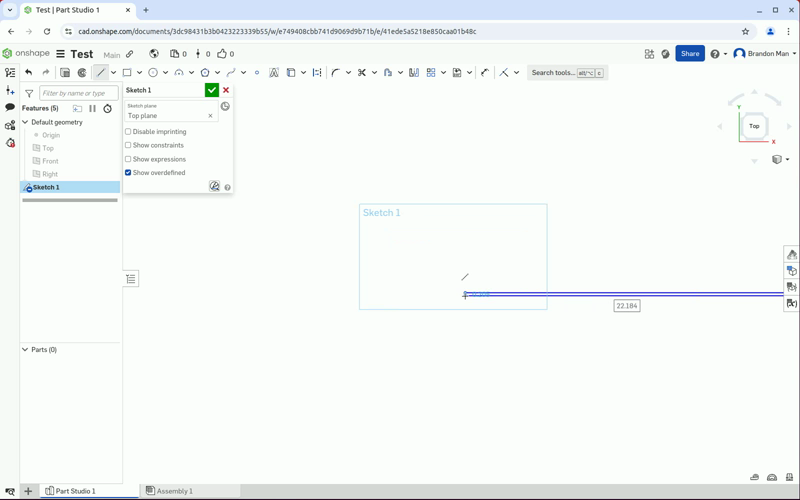
scroll(6)
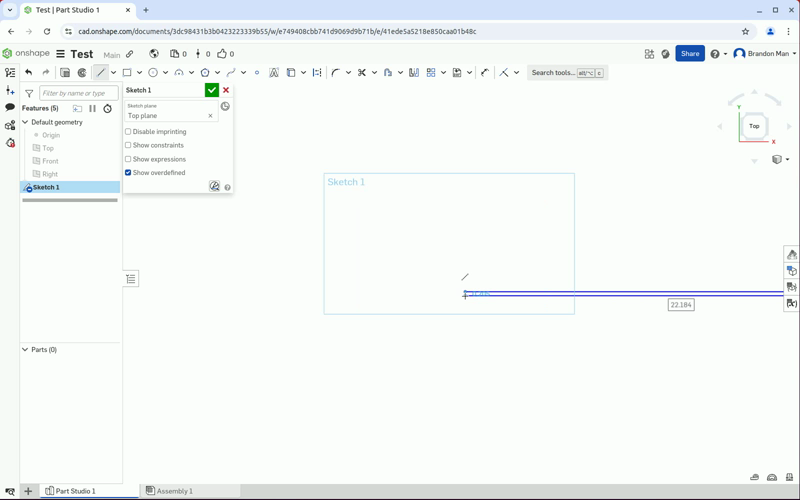
scroll(6)
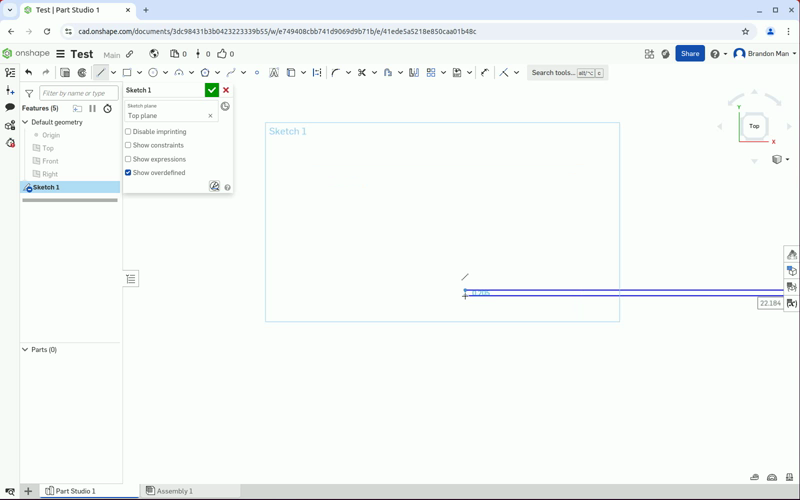
scroll(6)
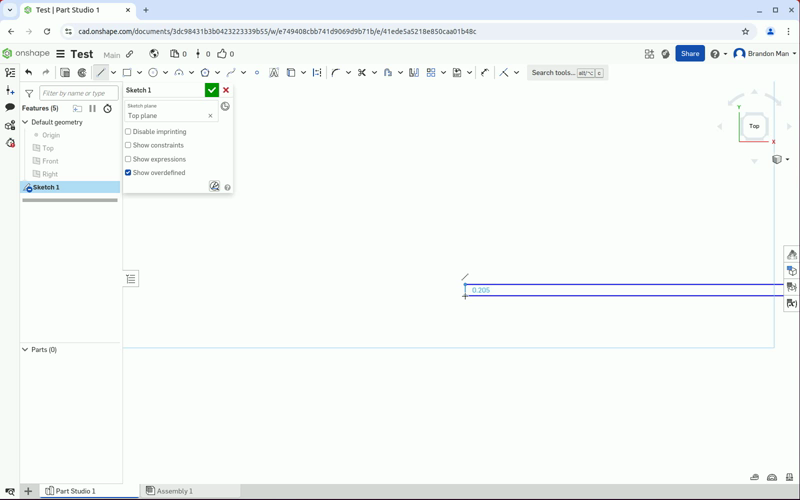
key_up(shift)
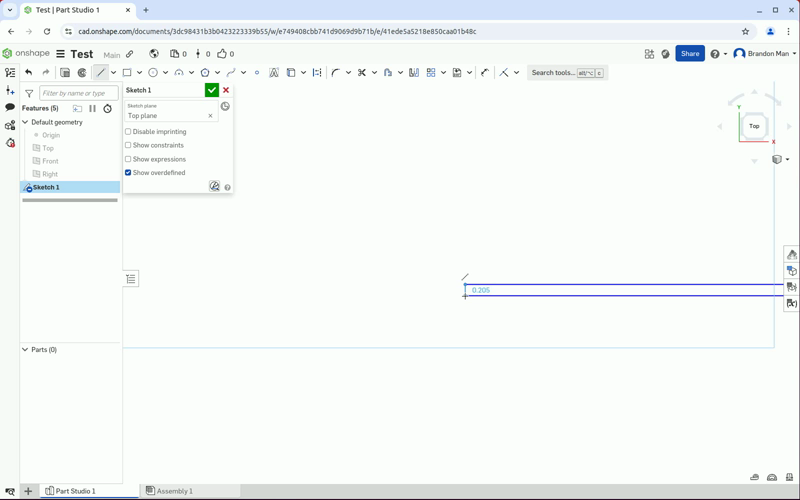
click(465, 295)
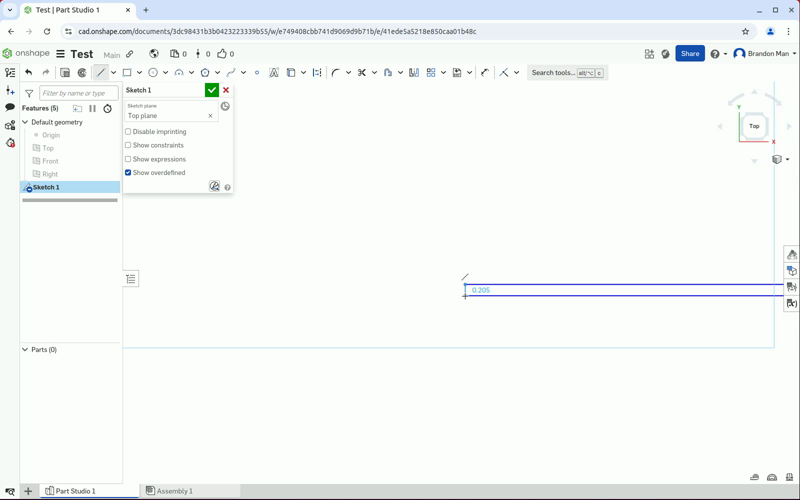
scroll(-6)
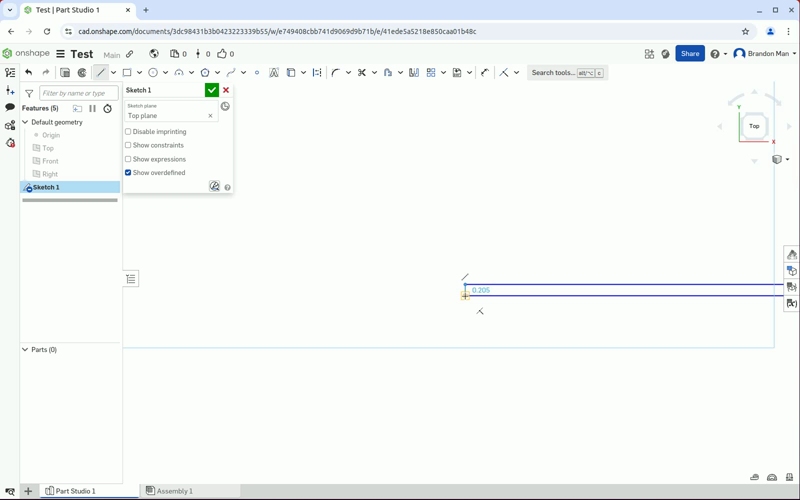
scroll(-6)
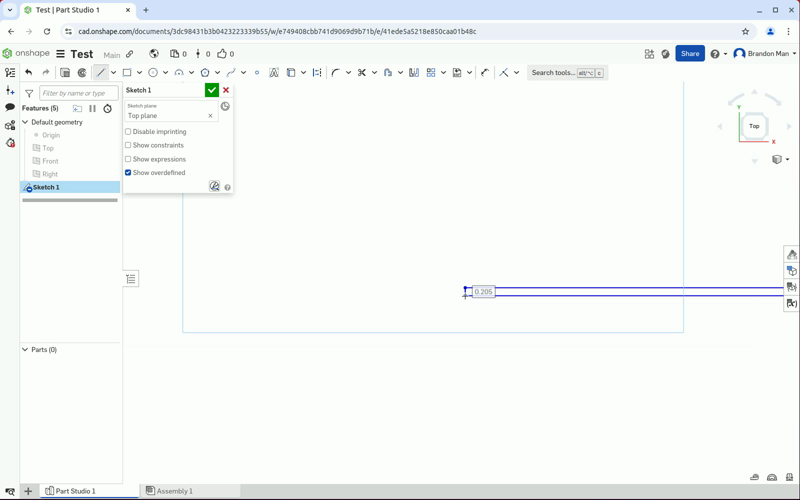
scroll(-6)
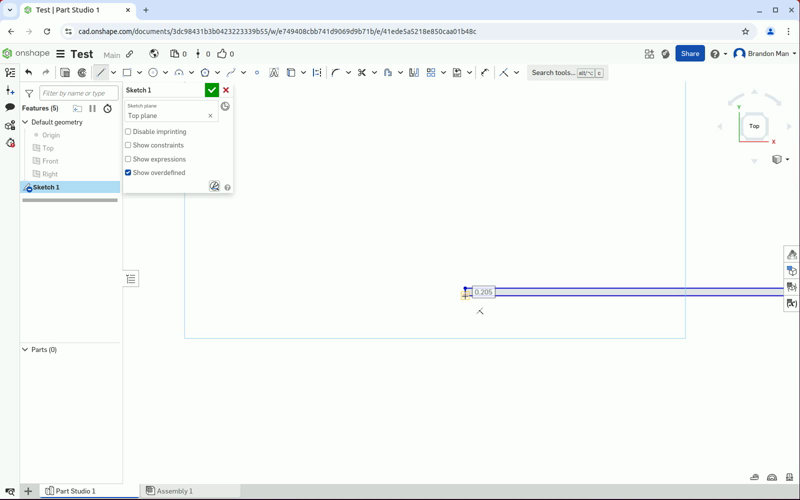
scroll(-6)
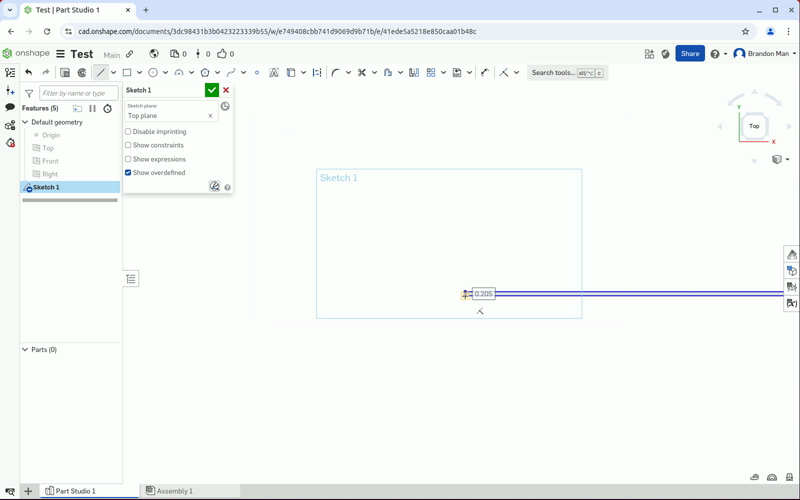
scroll(-6)
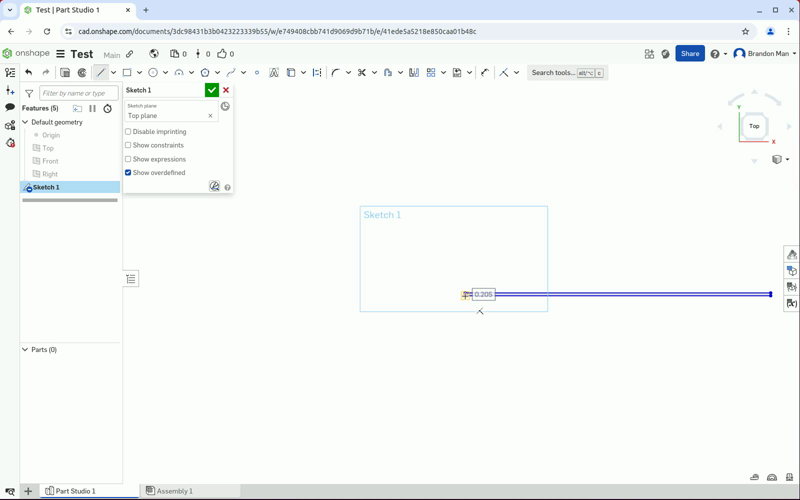
scroll(-6)
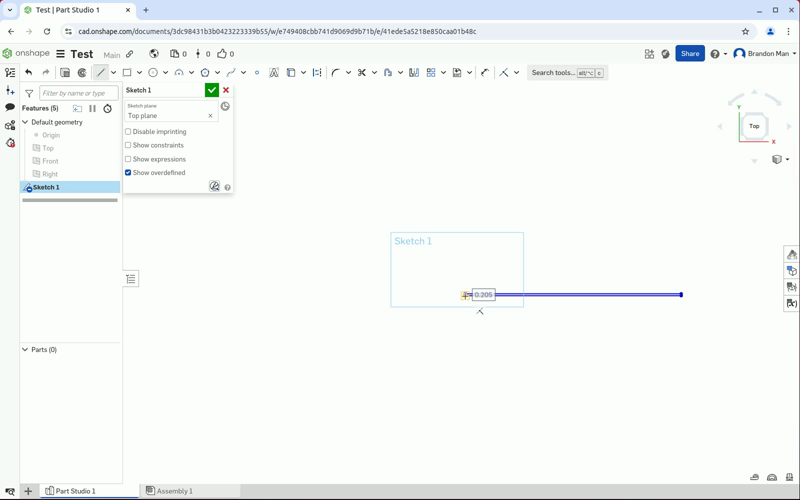
scroll(-6)
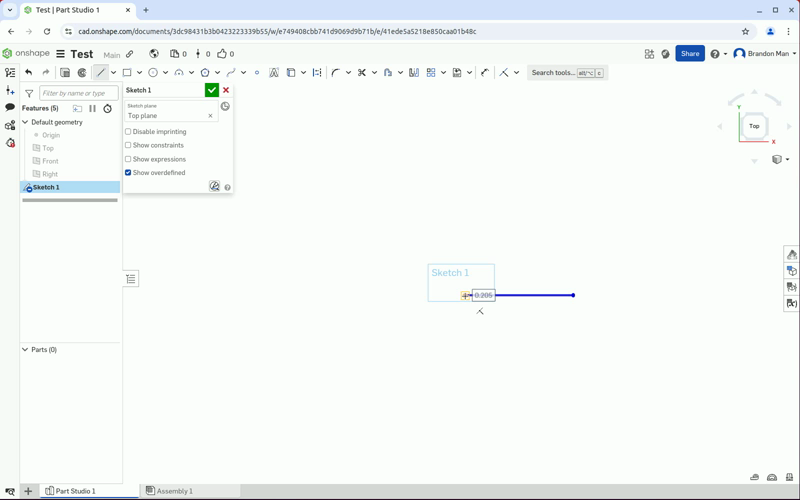
key(esc)
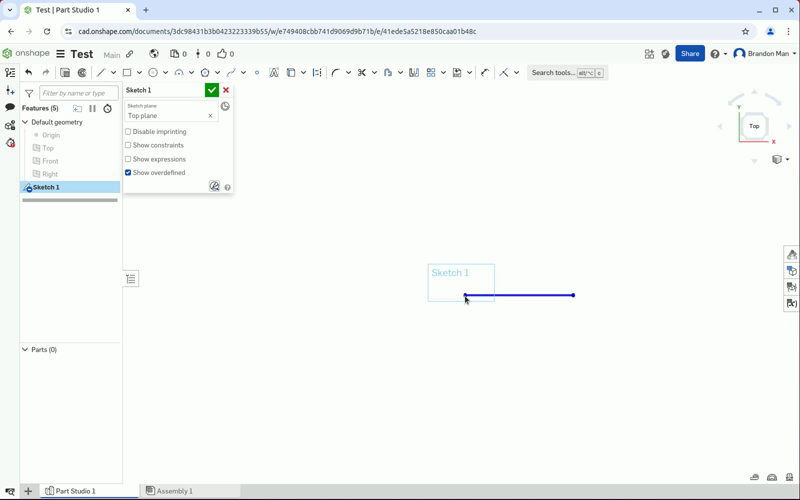
mouse_move(468, 295)
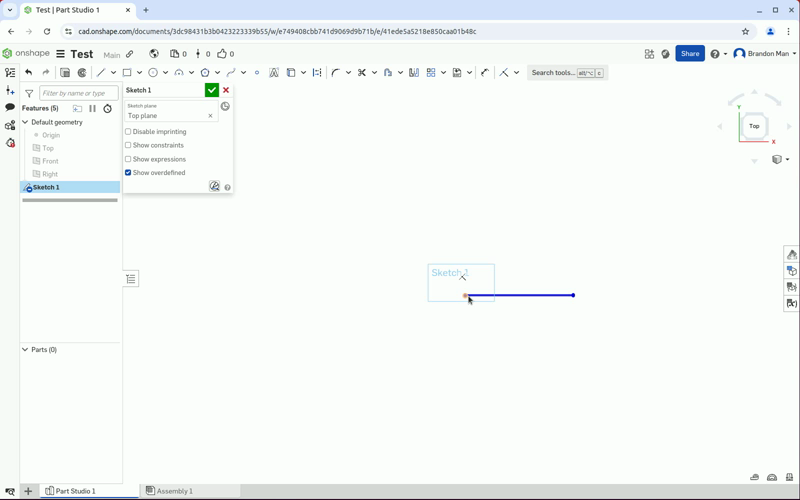
scroll(6)
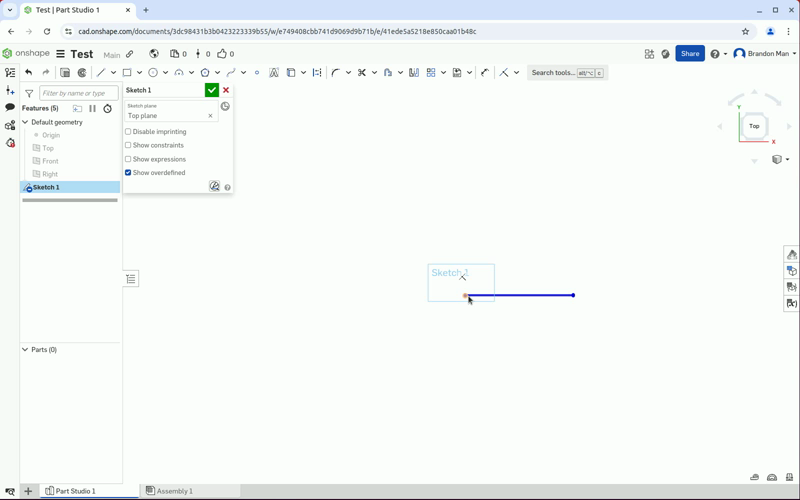
scroll(6)
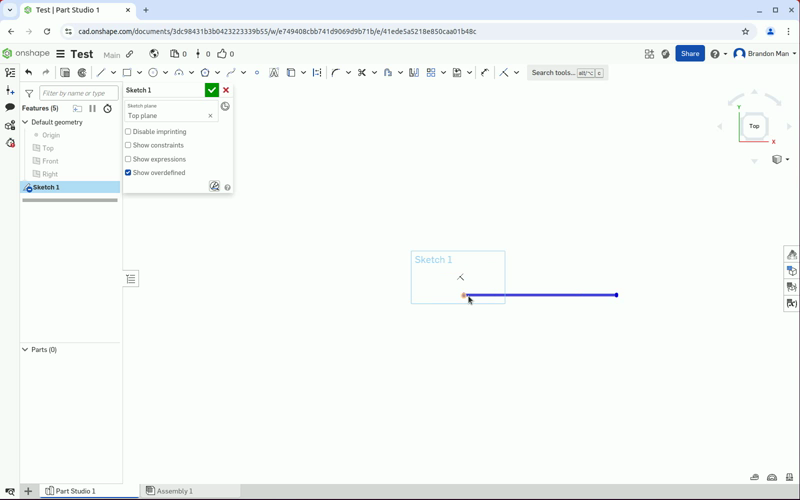
scroll(6)
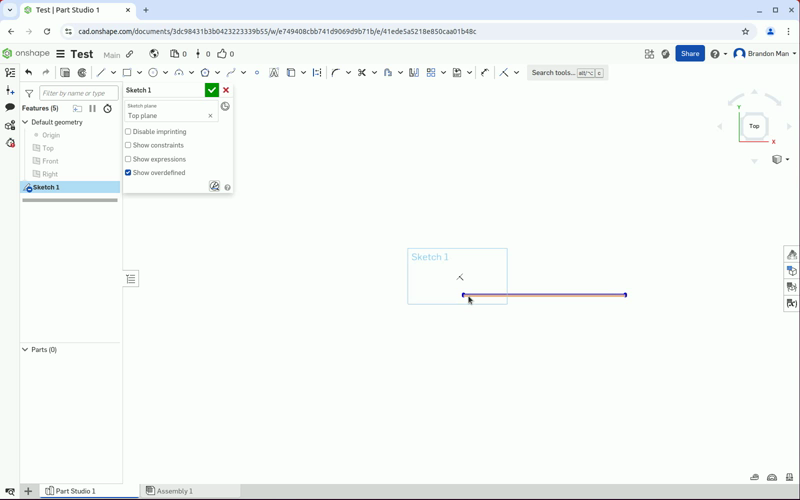
scroll(6)
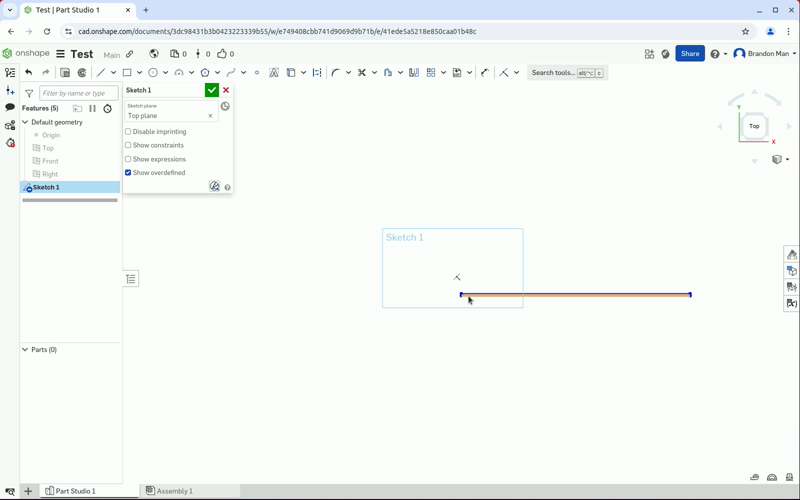
scroll(6)
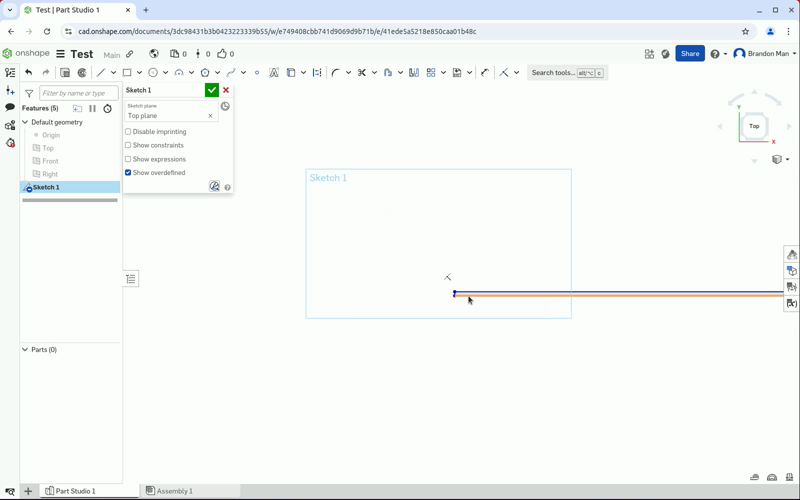
scroll(6)
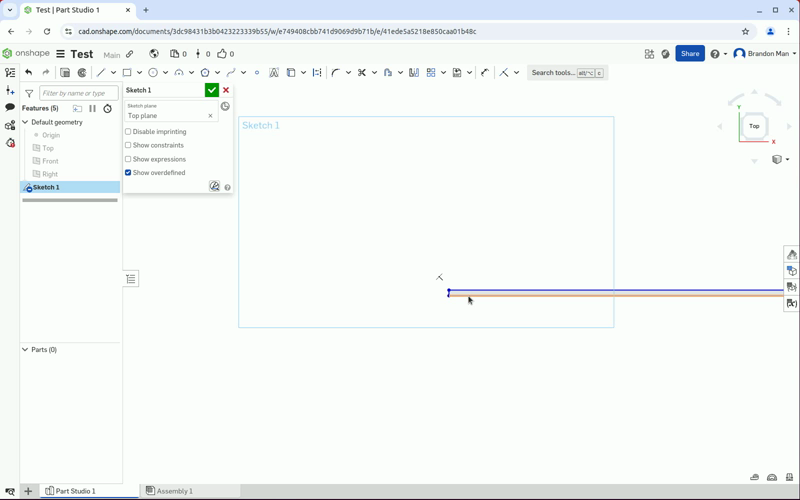
scroll(6)
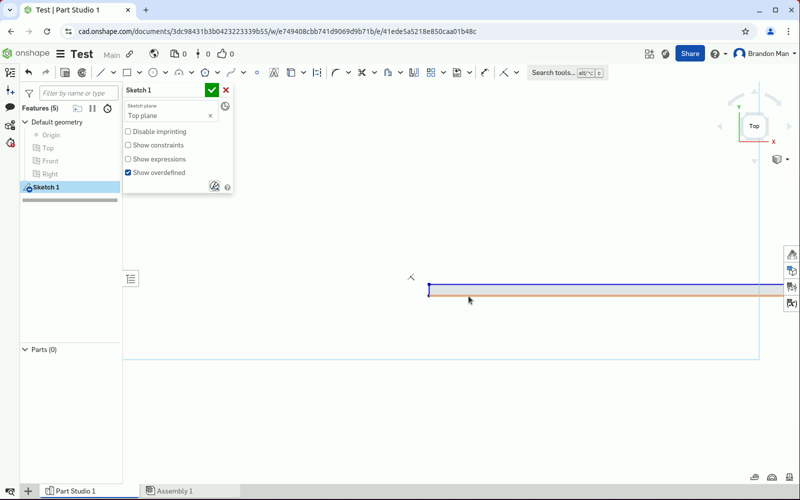
click(468, 295)
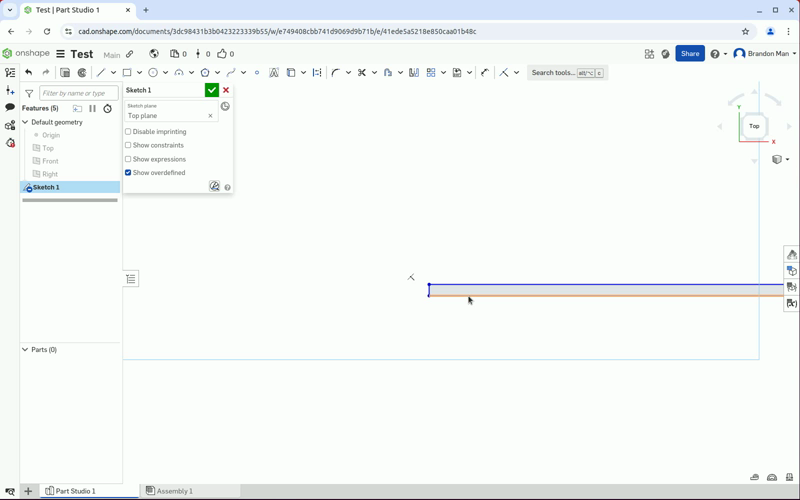
scroll(-6)
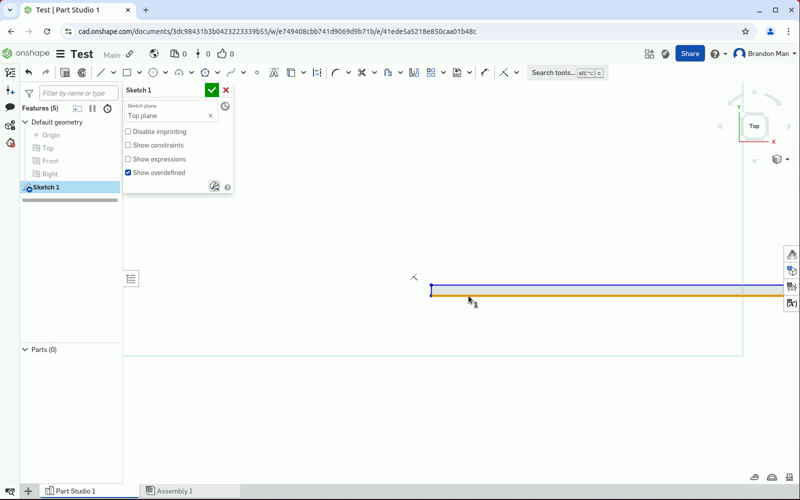
scroll(-6)
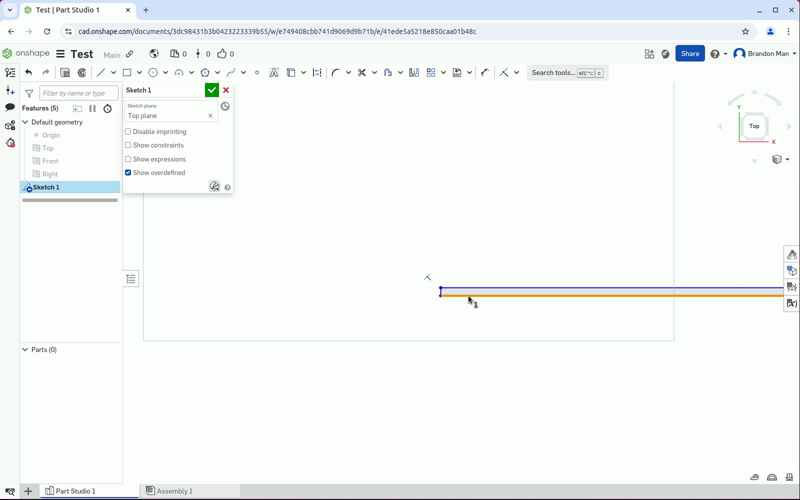
scroll(-6)
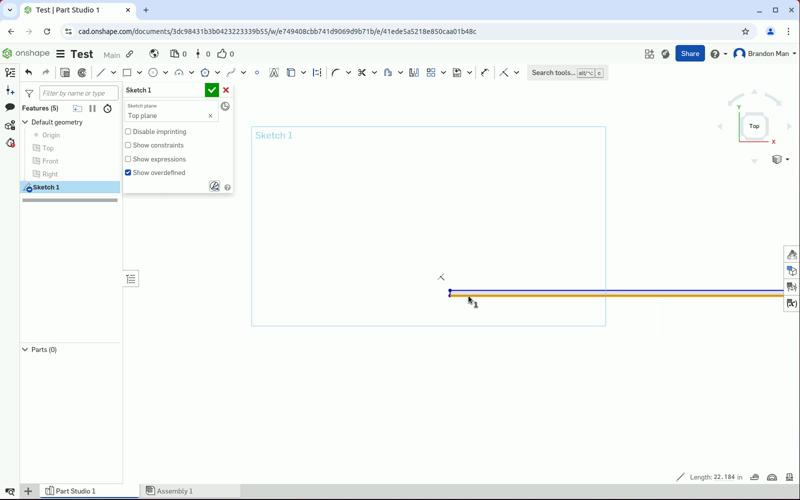
scroll(-6)
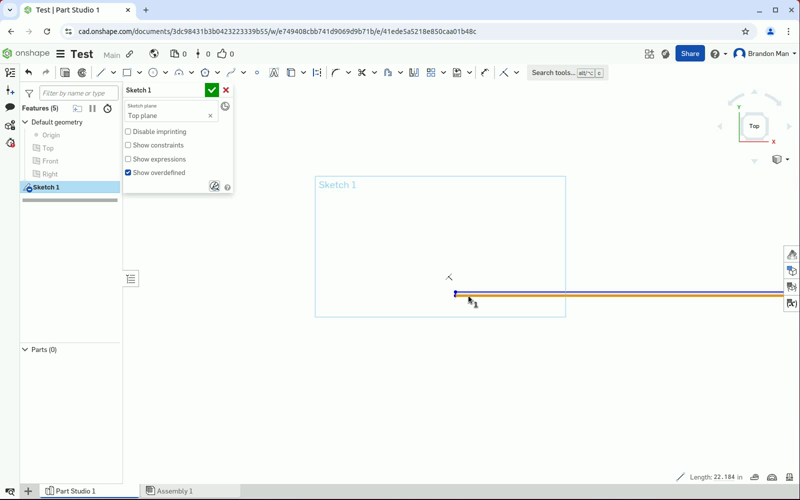
scroll(-6)
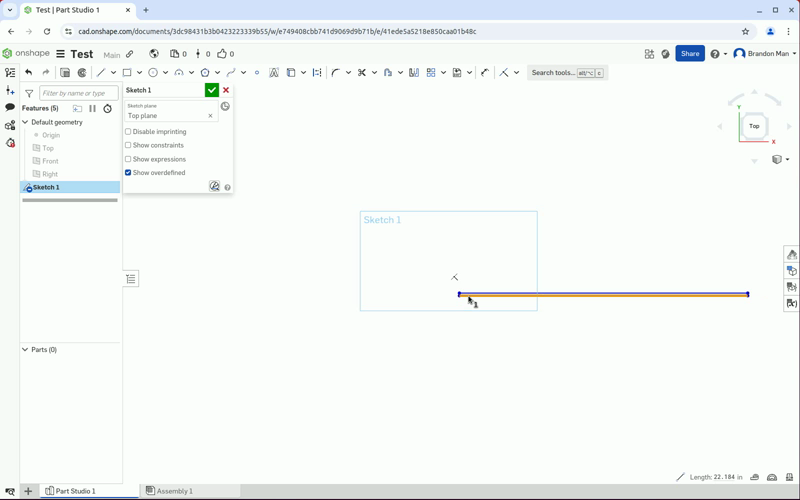
scroll(-6)
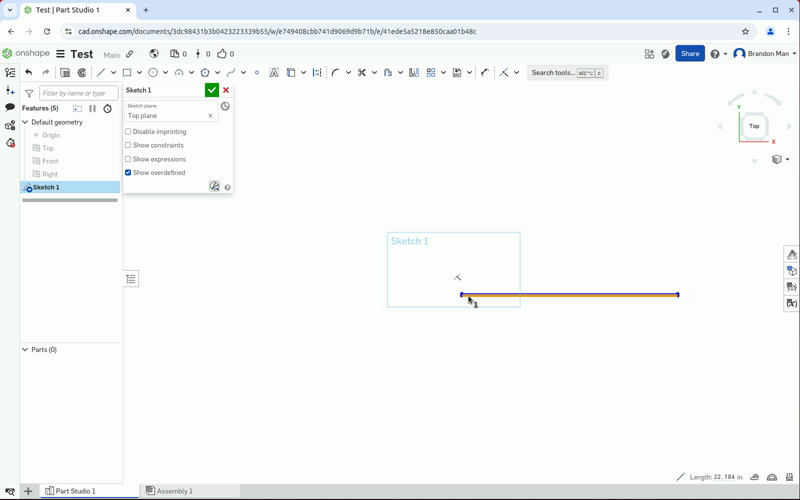
scroll(-6)
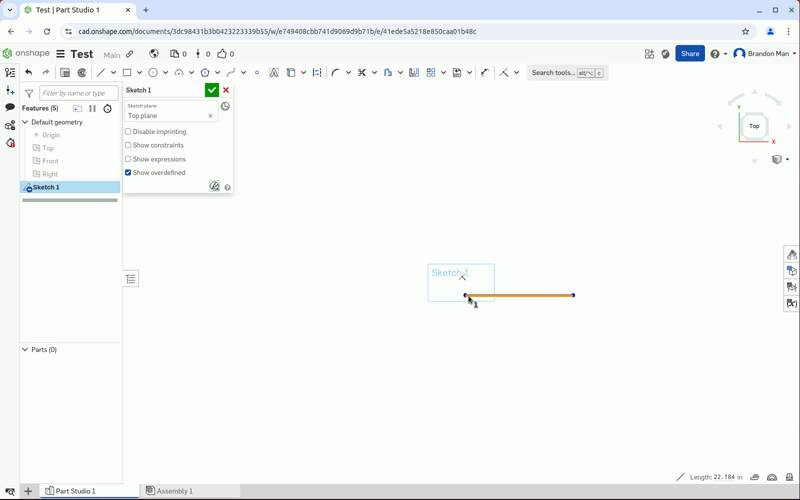
mouse_move(73, 352)
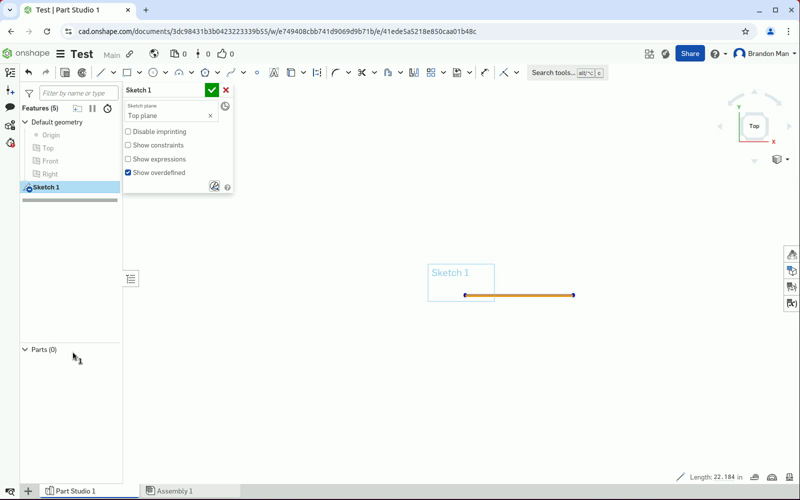
key(shift+y)
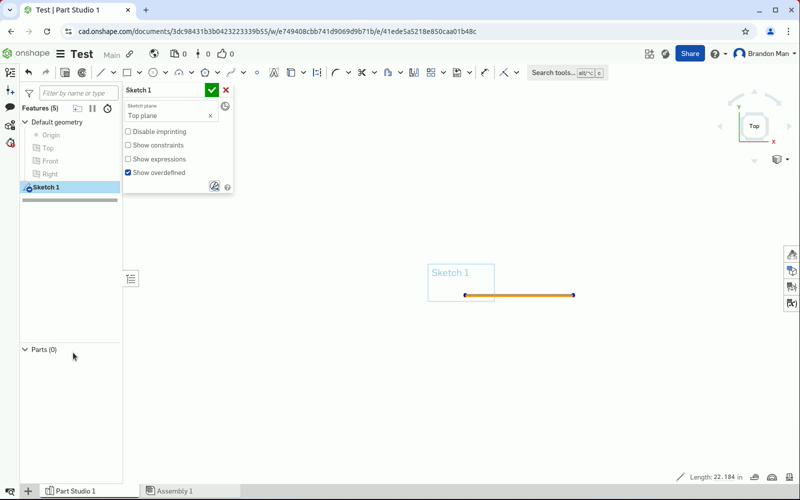
key(shift+e)
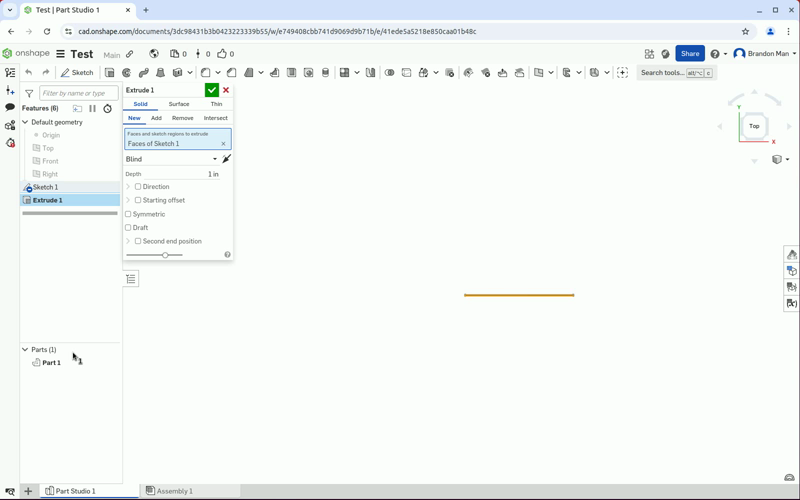
mouse_move(143, 106)
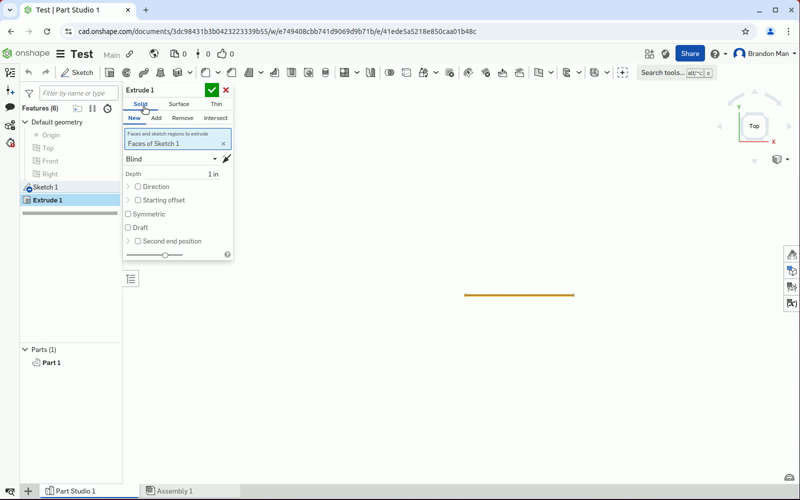
click(143, 106)
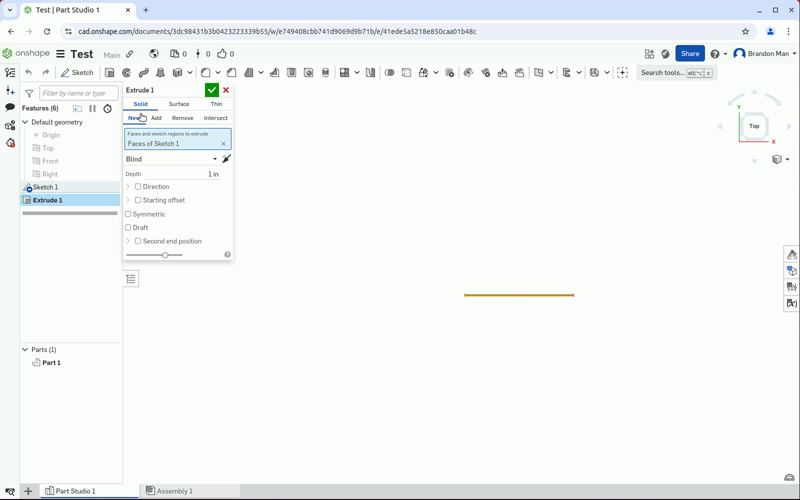
mouse_move(137, 120)
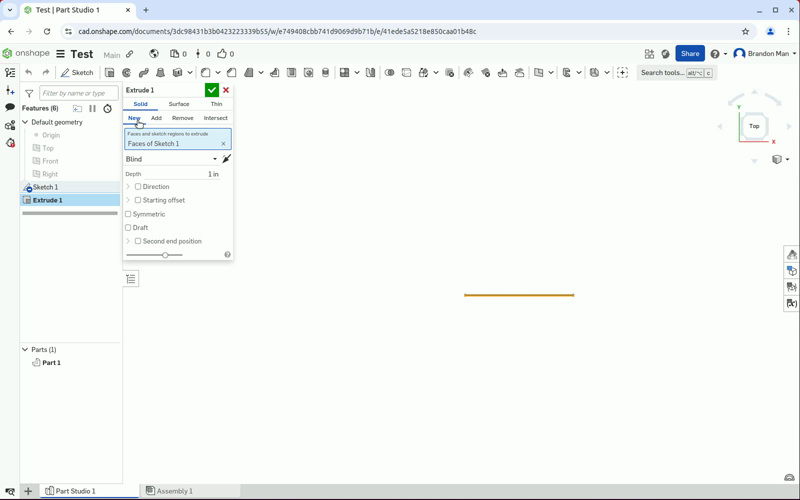
click(137, 120)
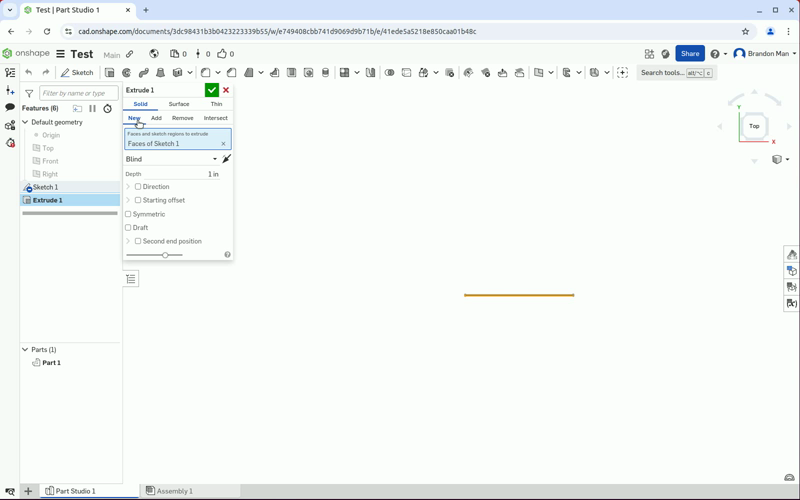
key(tab, 4)
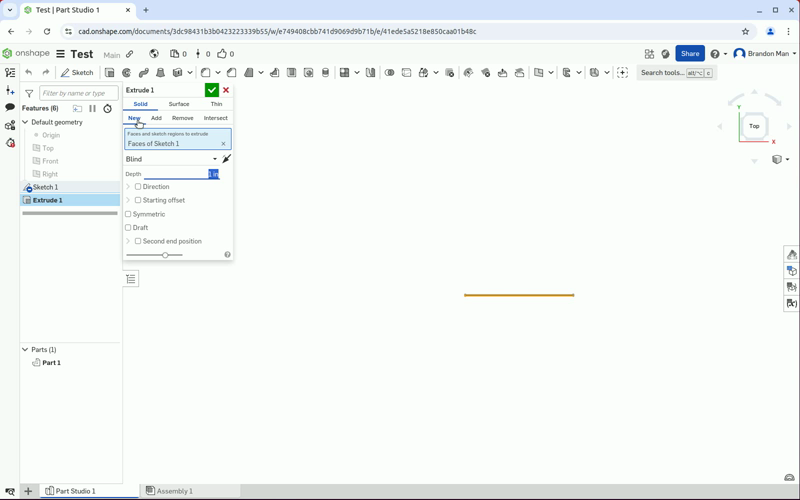
text(0.963)
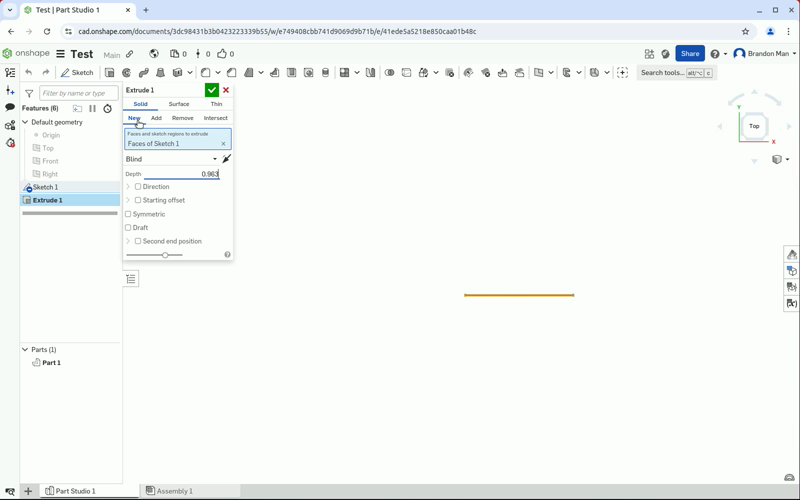
key(enter)
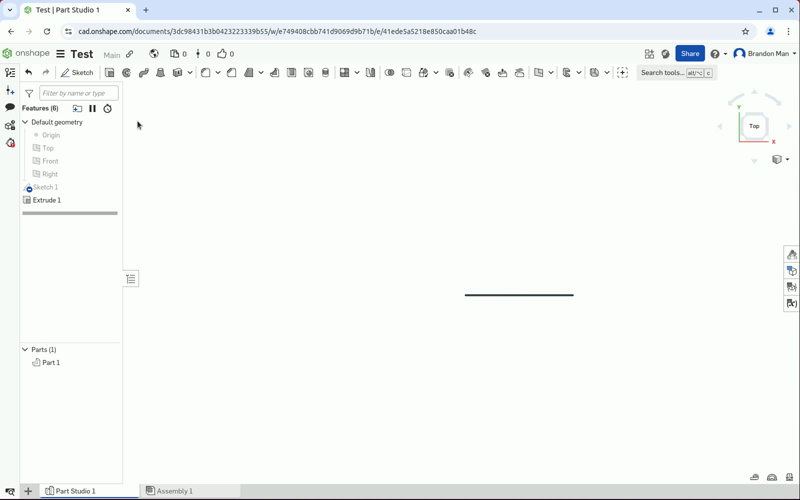
key(shift+h)
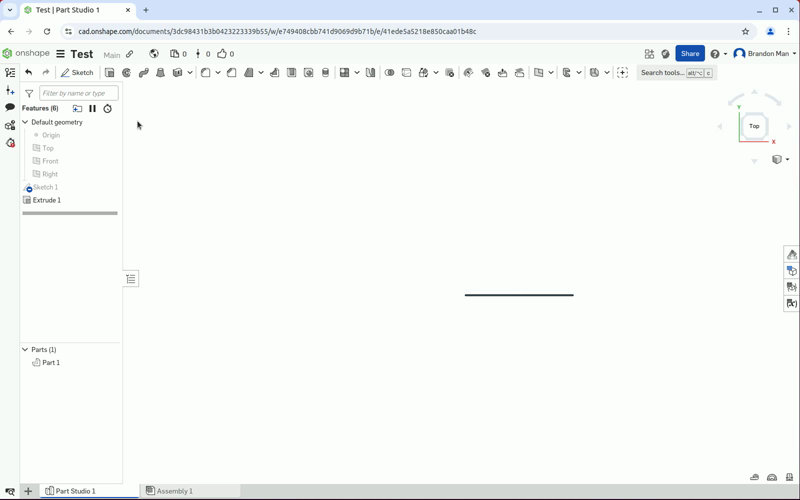
key(shift+h)
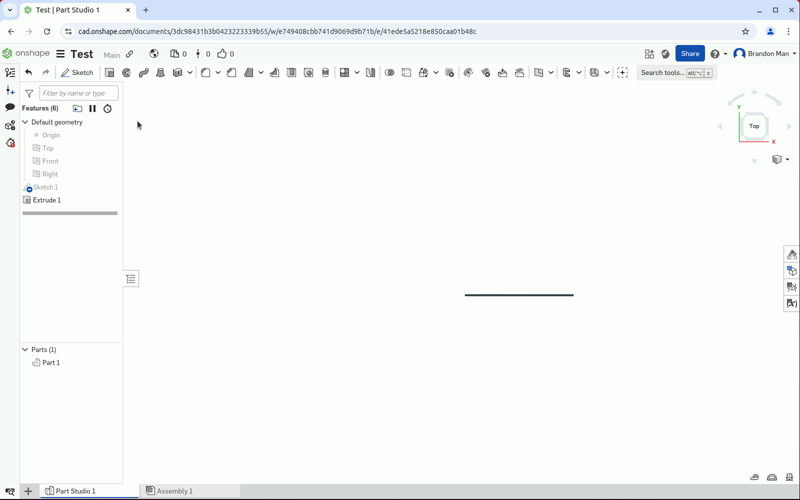
mouse_move(73, 189)
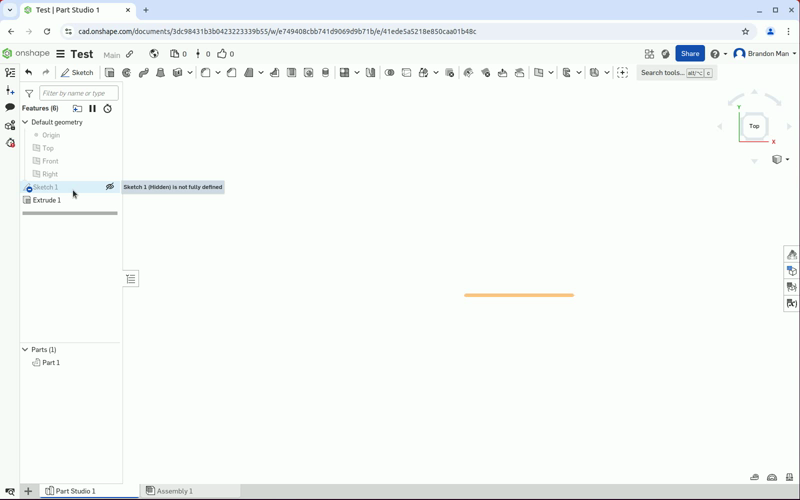
click(73, 189)
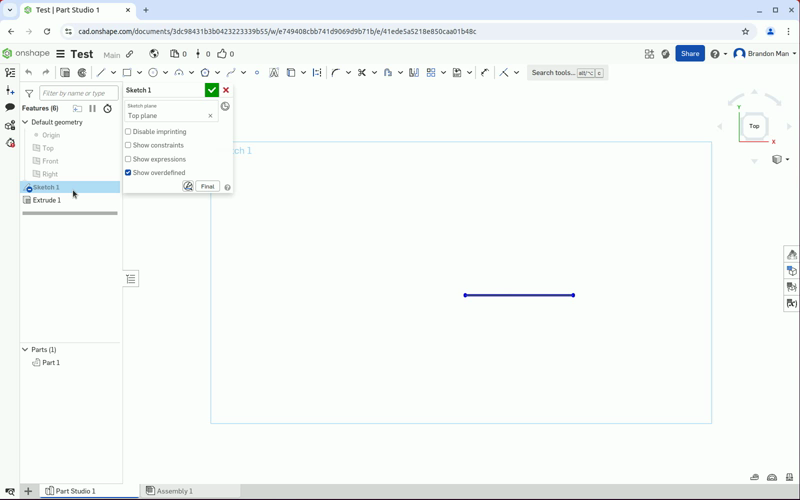
mouse_move(229, 92)
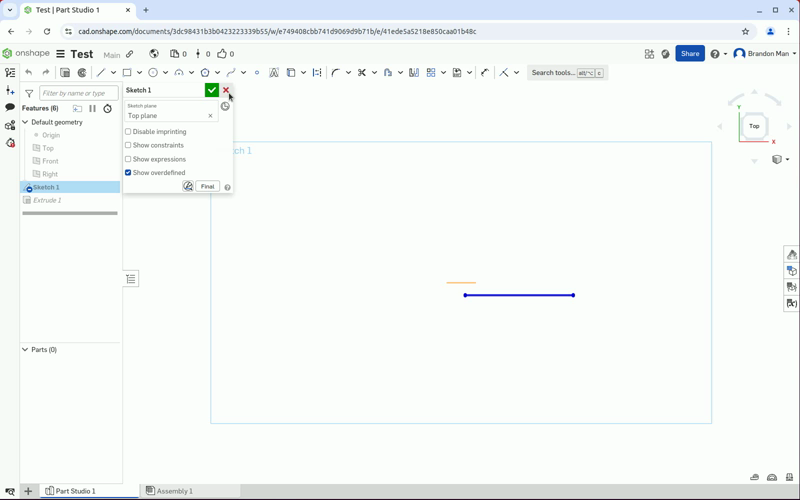
click(229, 92)
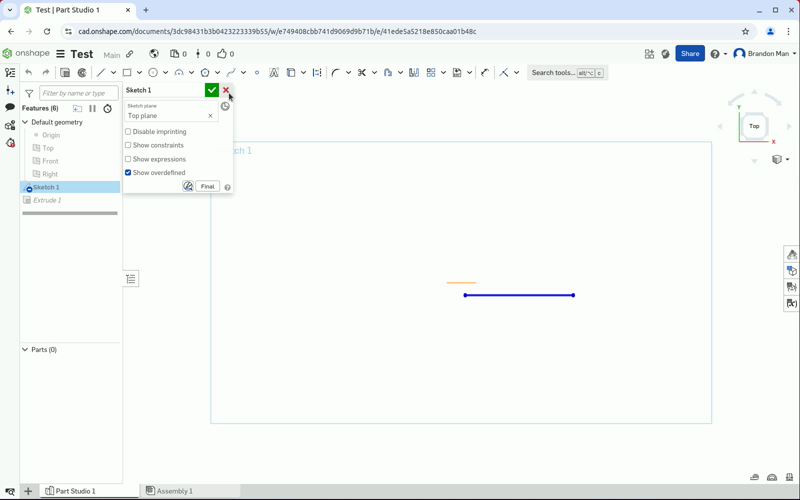
key(shift+s)
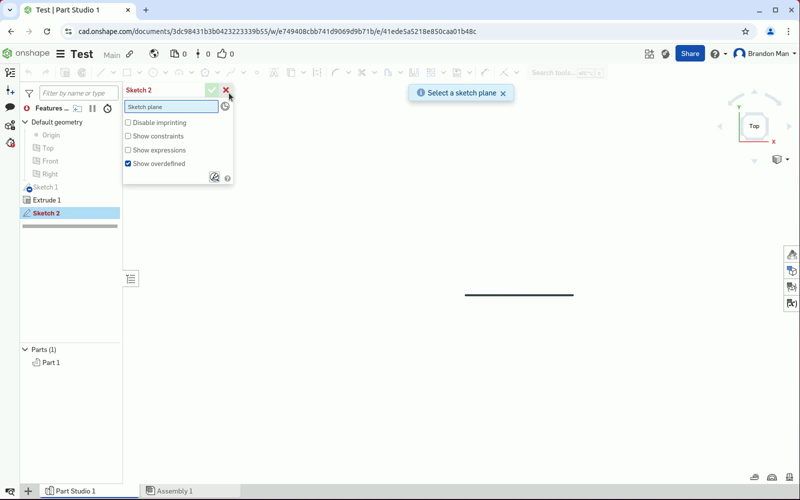
mouse_move(73, 150)
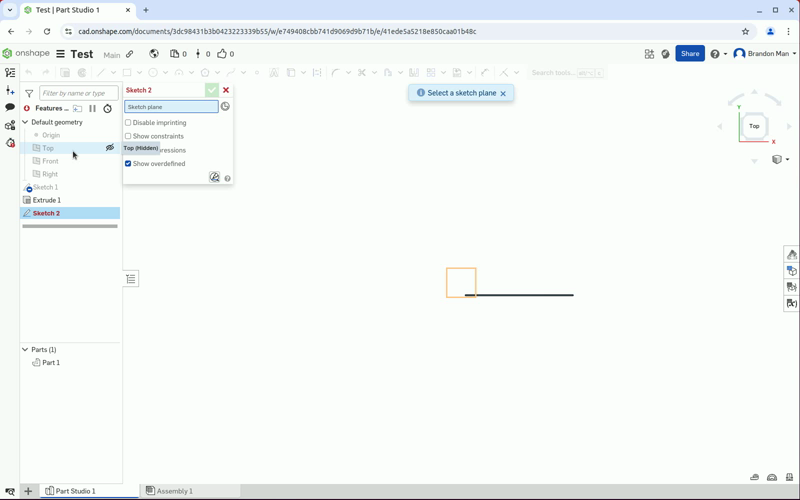
click(73, 150)
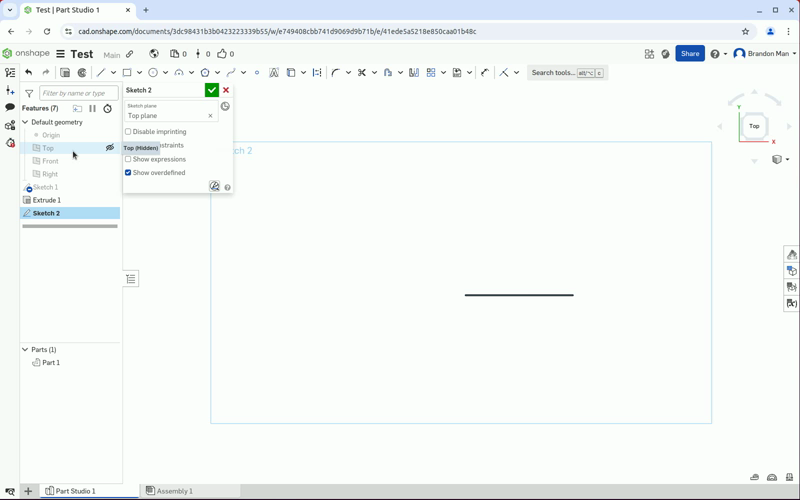
mouse_move(73, 352)
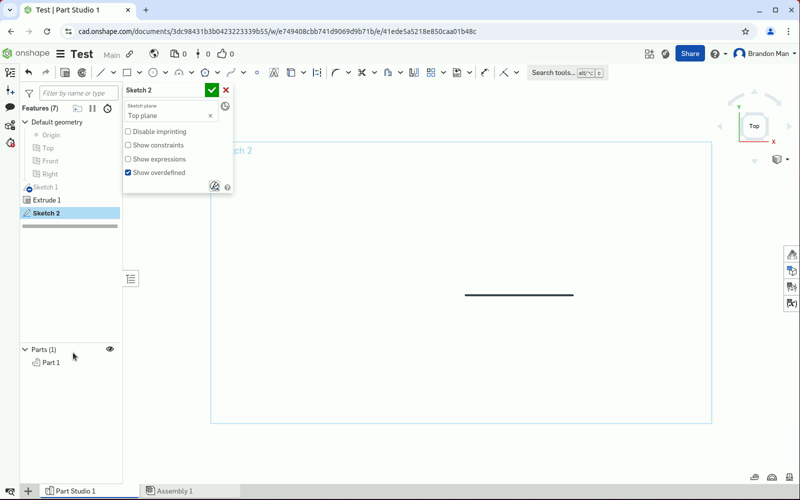
key(y)
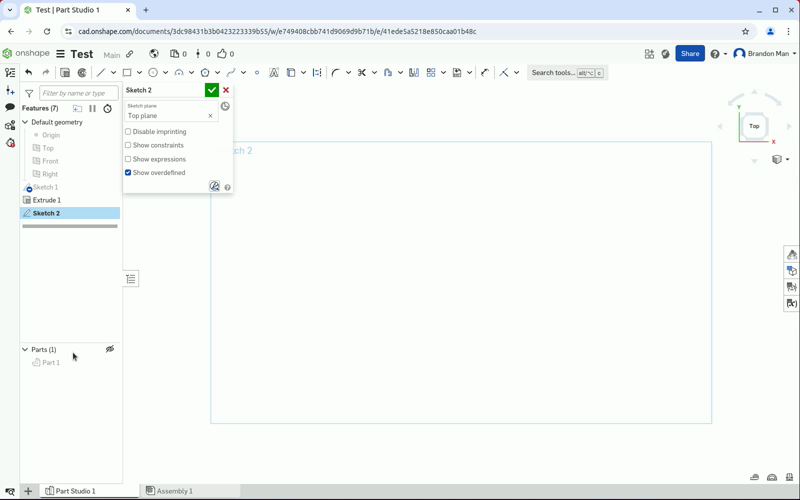
key(l)
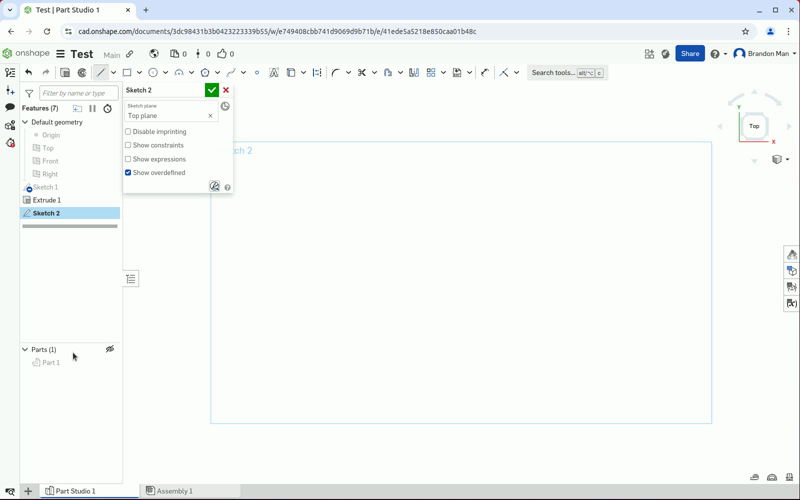
key_down(shift)
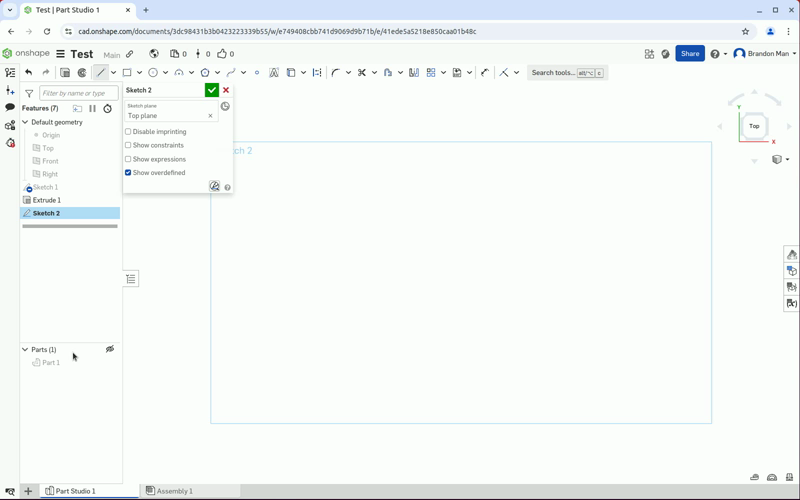
mouse_move(465, 294)
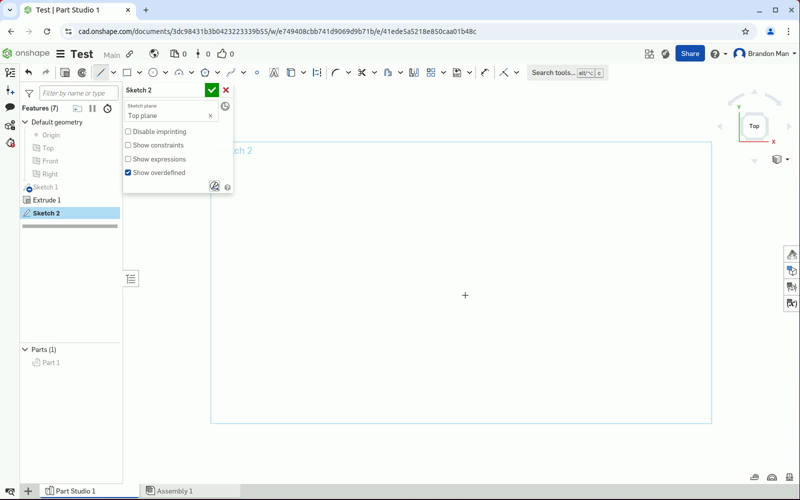
click(465, 294)
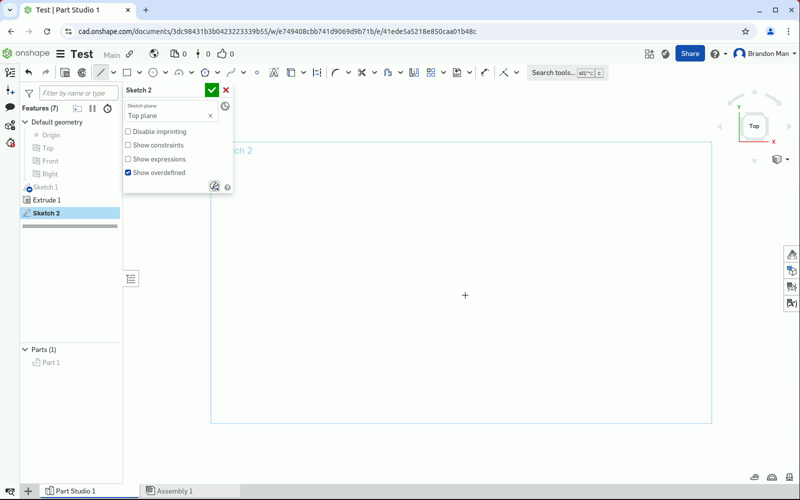
key_up(shift)
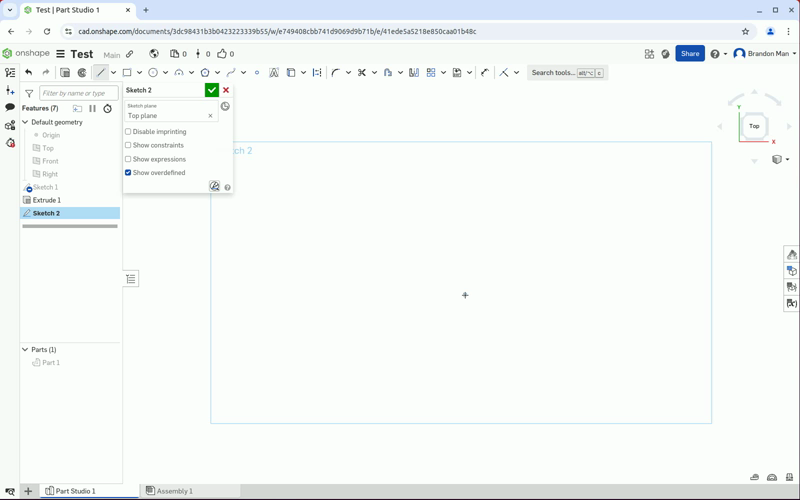
key_down(shift)
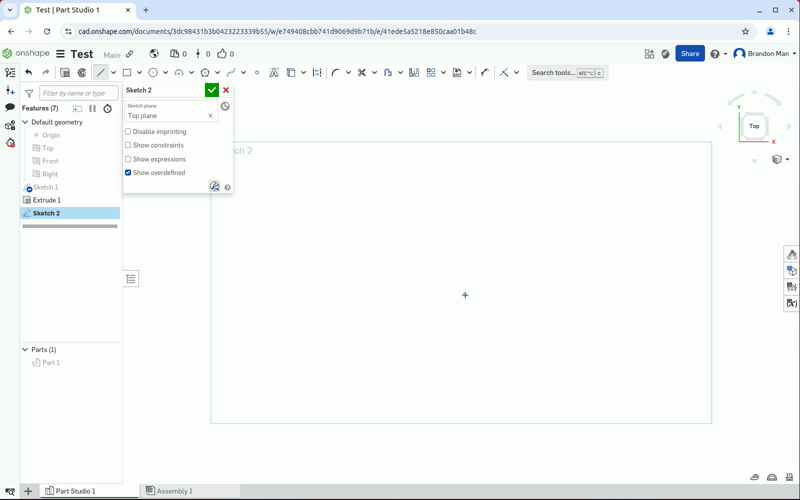
mouse_move(573, 294)
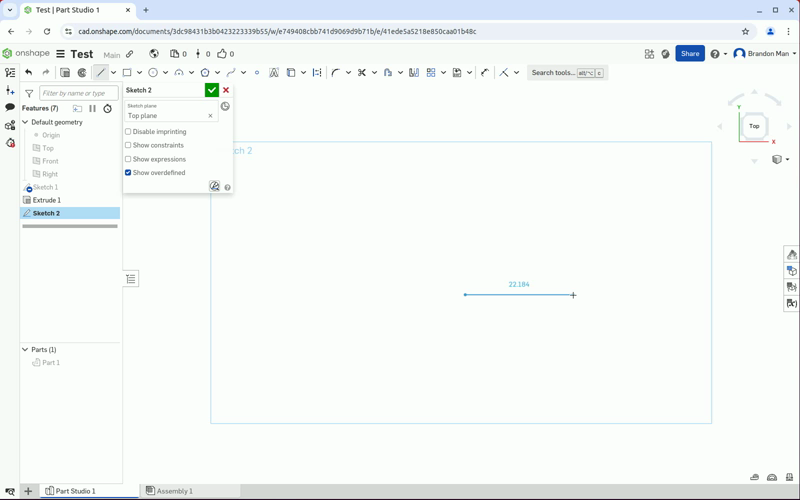
click(573, 294)
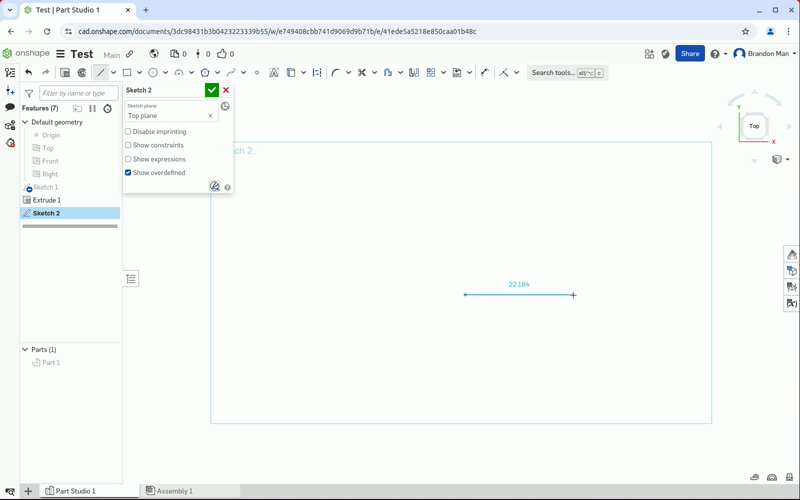
key_up(shift)
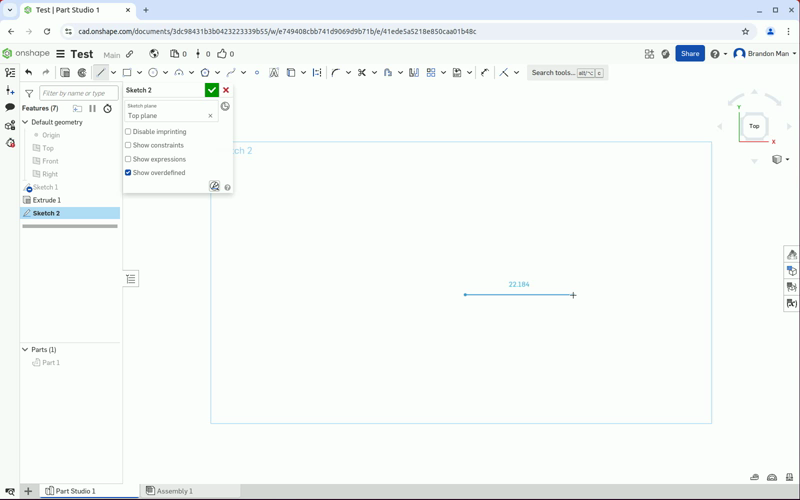
key_down(shift)
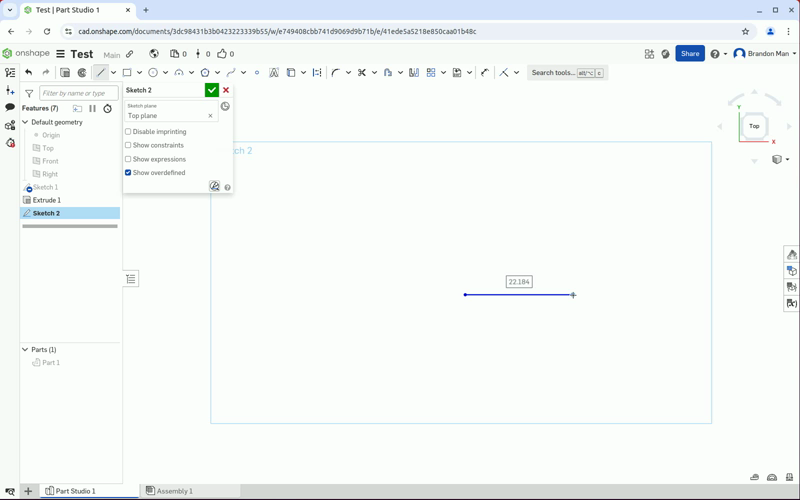
mouse_move(589, 294)
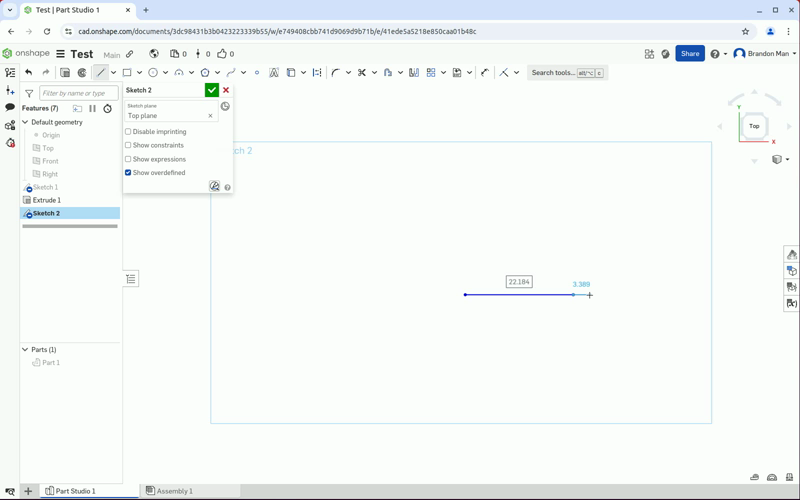
mouse_move(573, 290)
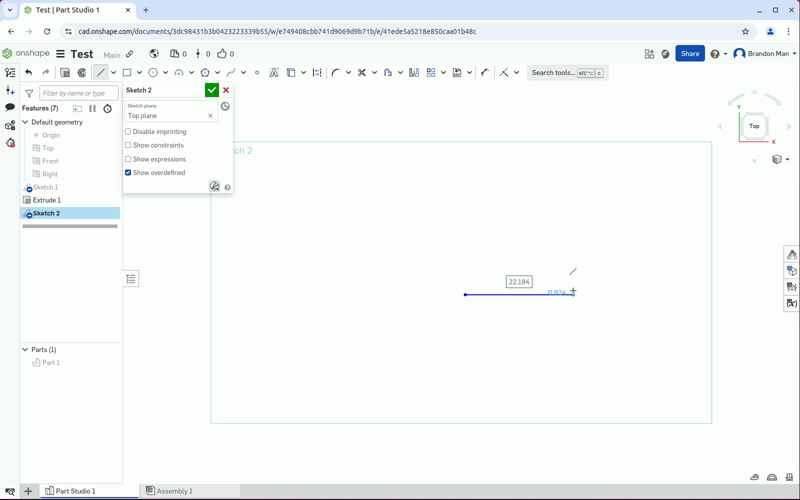
scroll(6)
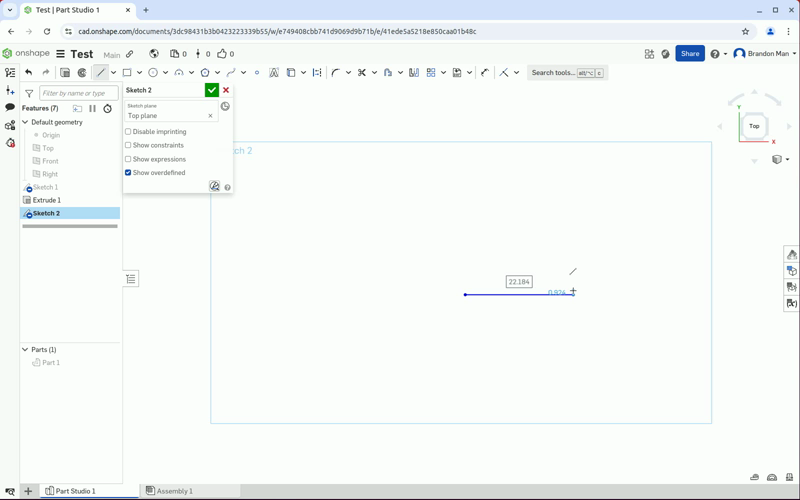
scroll(6)
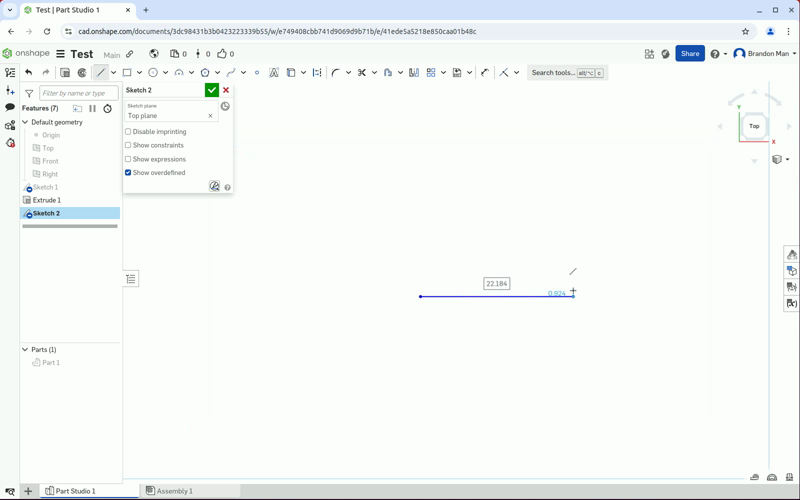
scroll(6)
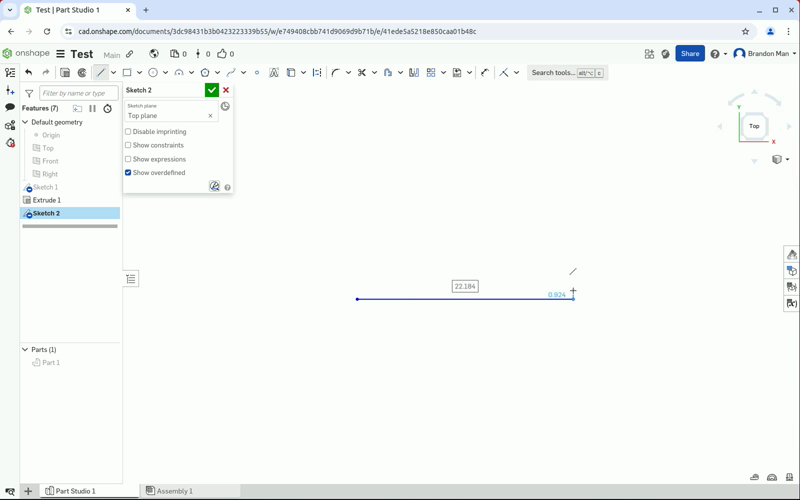
scroll(6)
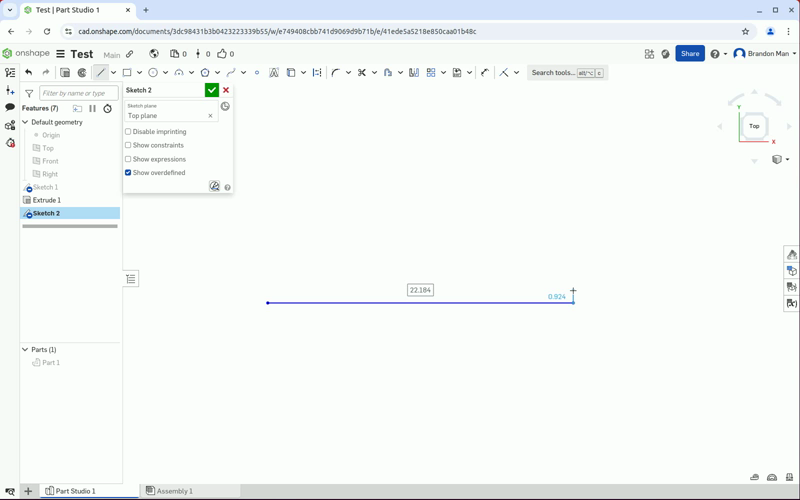
scroll(6)
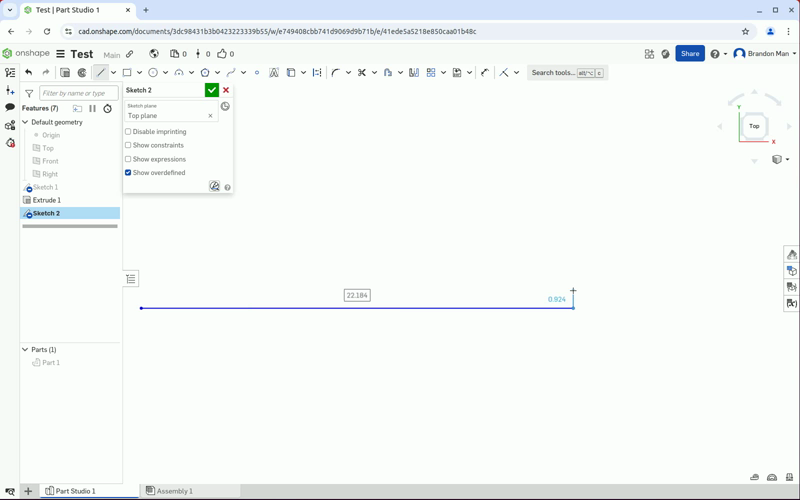
scroll(6)
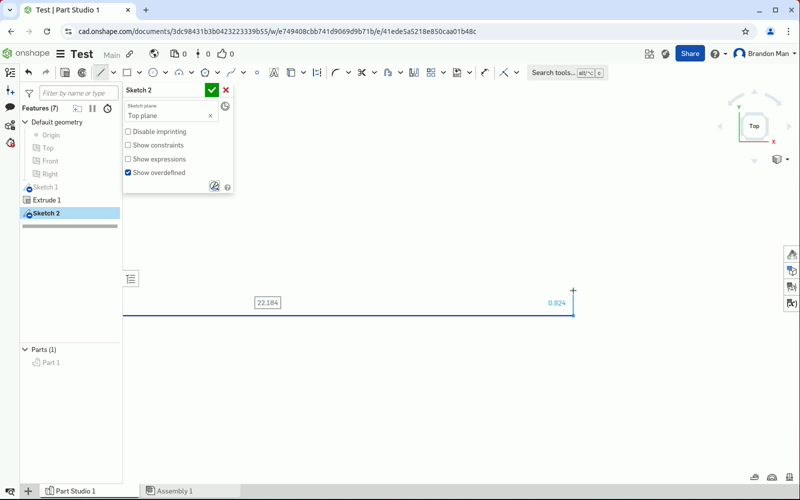
scroll(6)
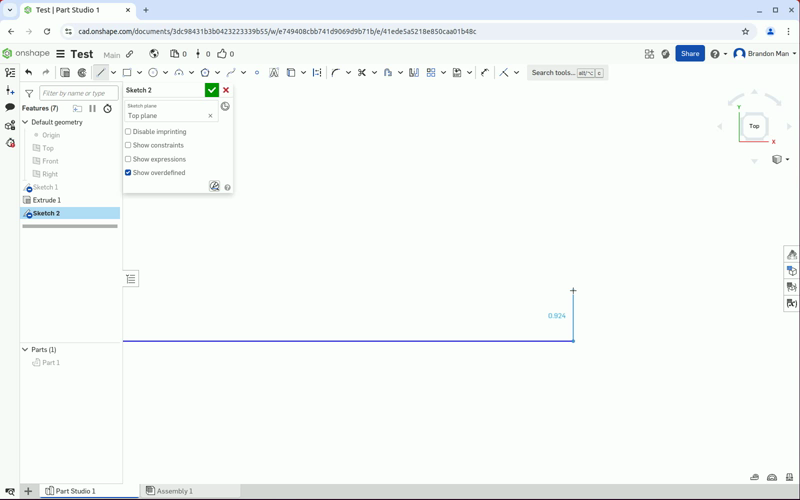
click(573, 290)
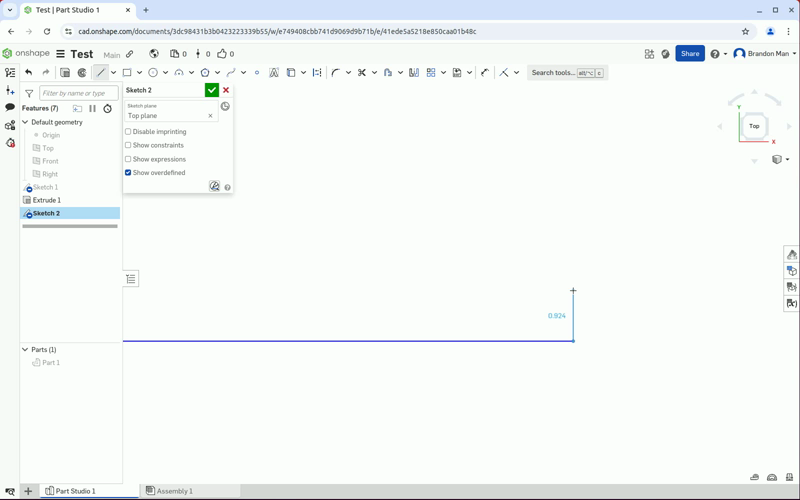
scroll(-6)
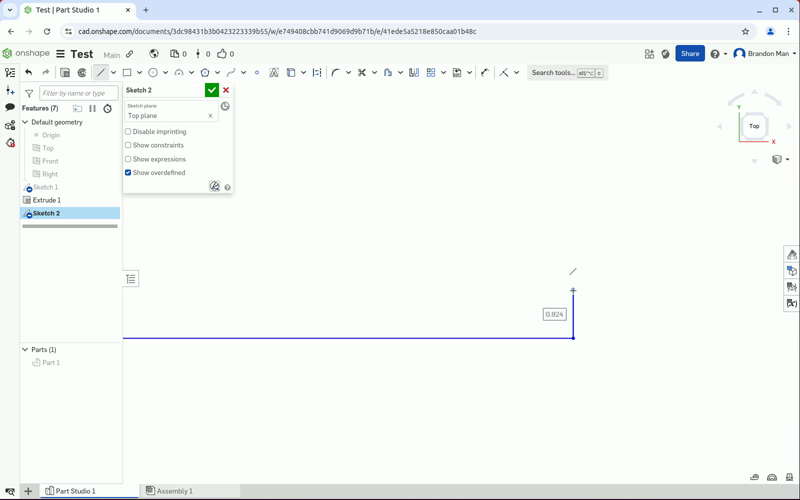
scroll(-6)
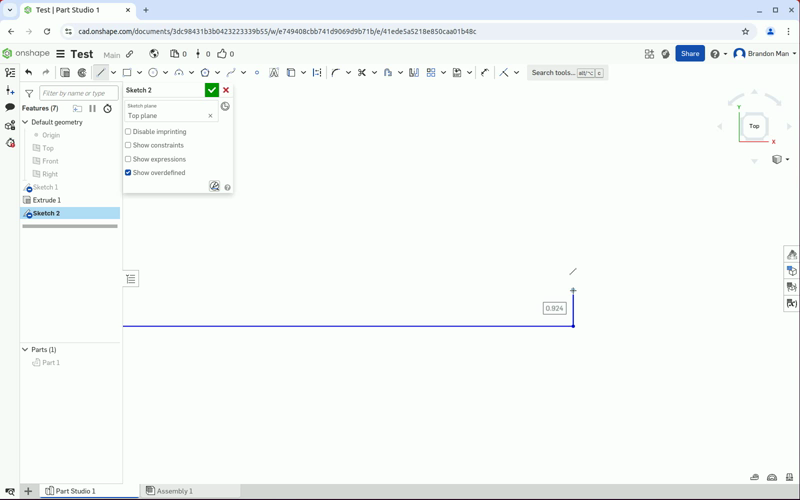
scroll(-6)
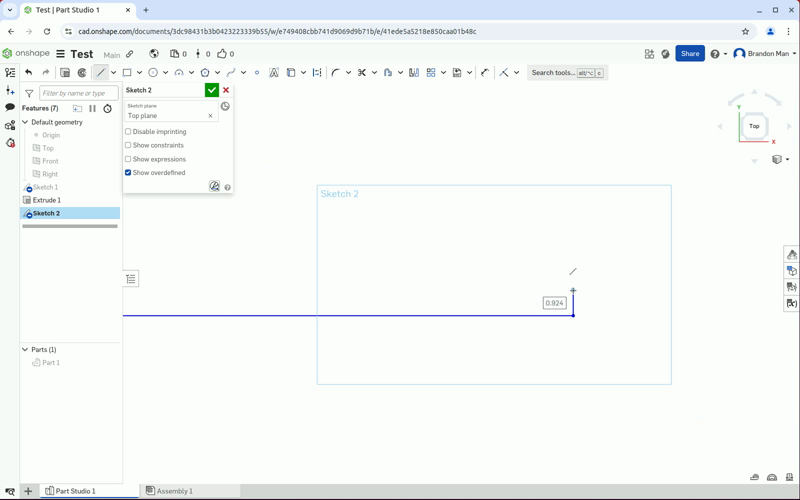
scroll(-6)
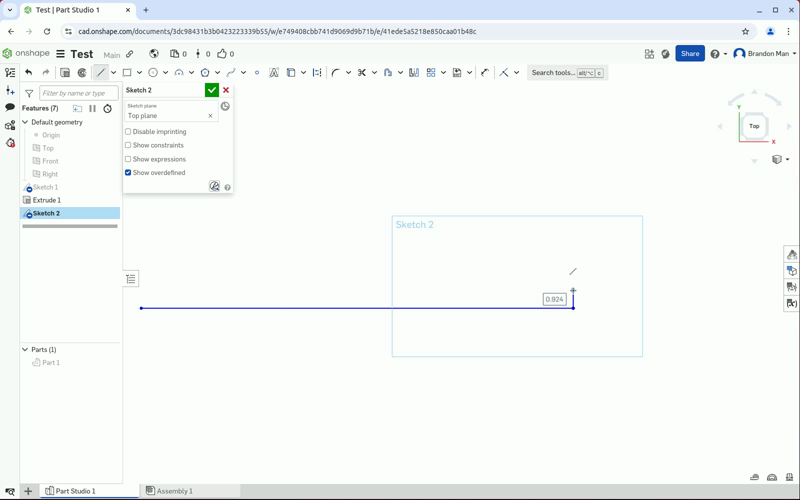
scroll(-6)
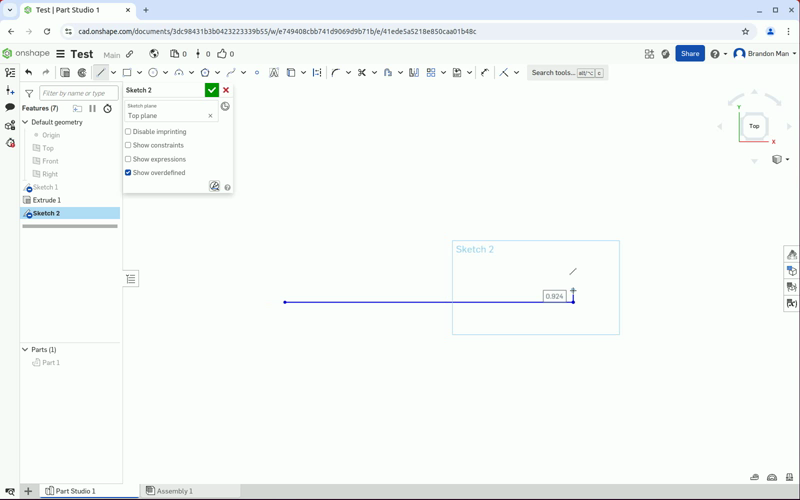
scroll(-6)
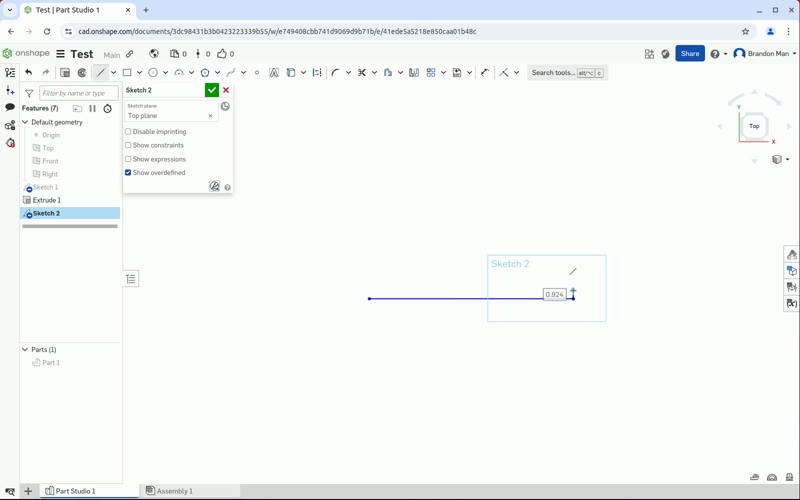
scroll(-6)
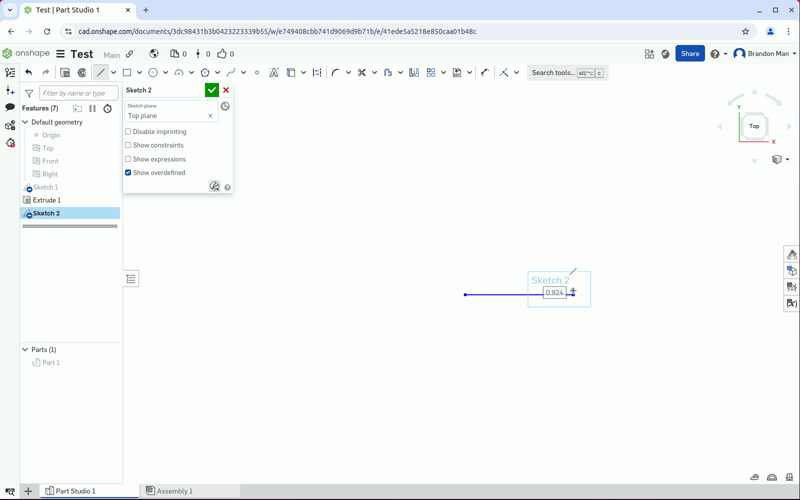
key_up(shift)
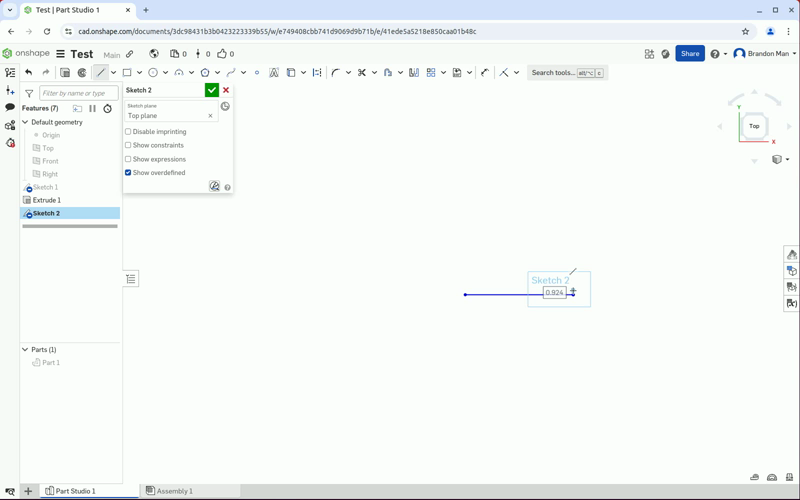
key_down(shift)
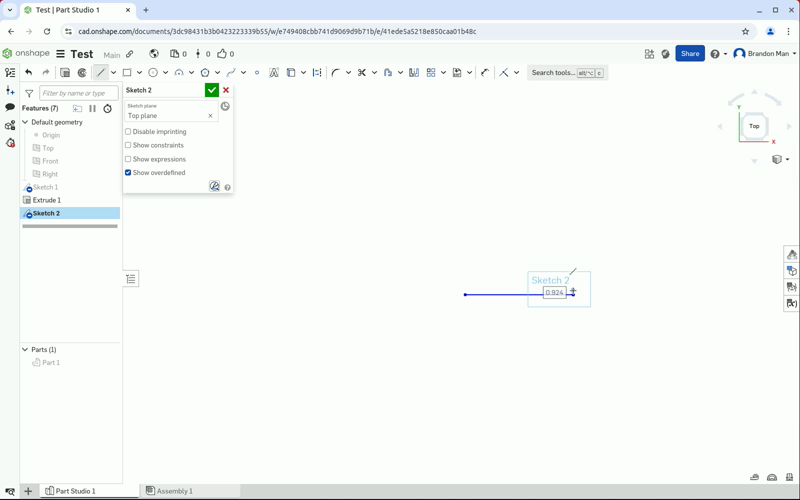
mouse_move(465, 290)
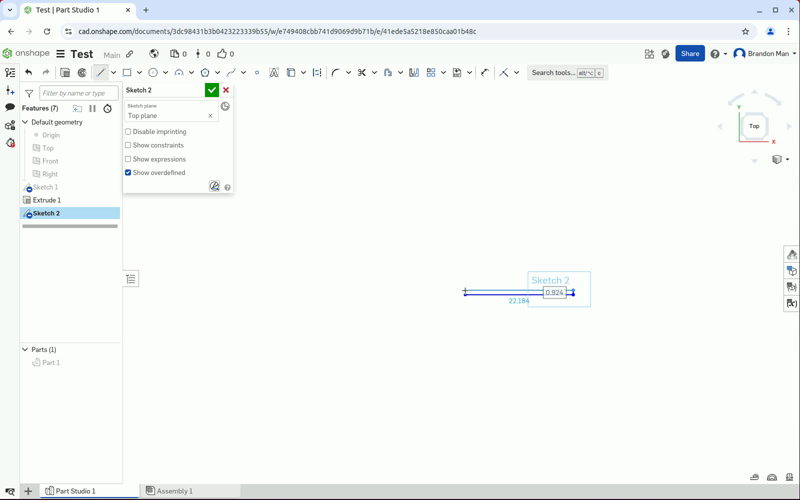
scroll(6)
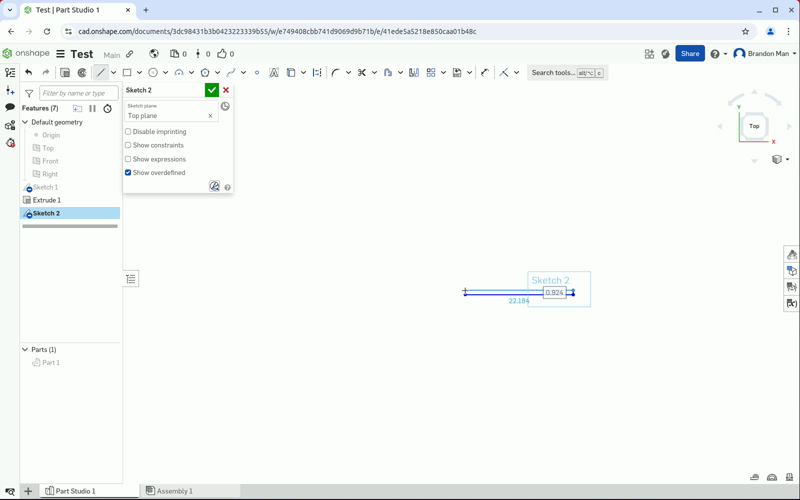
scroll(6)
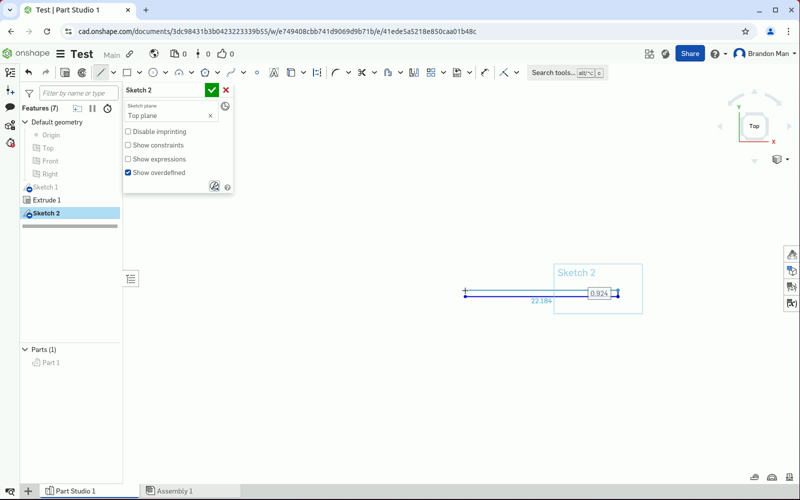
scroll(6)
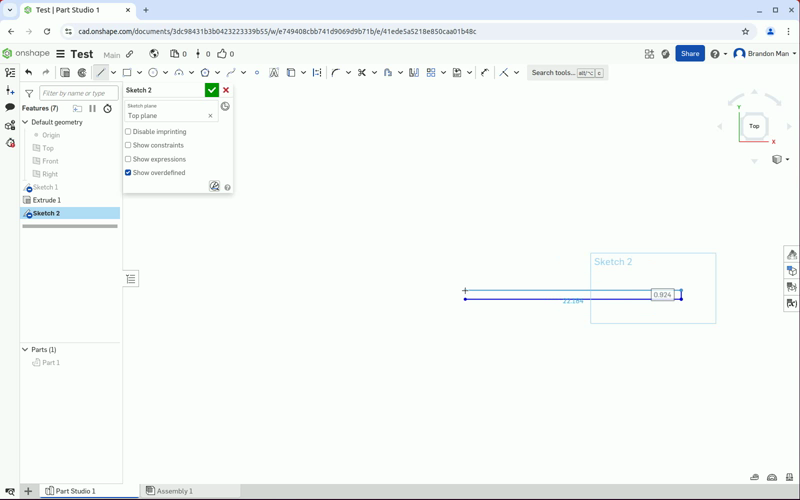
scroll(6)
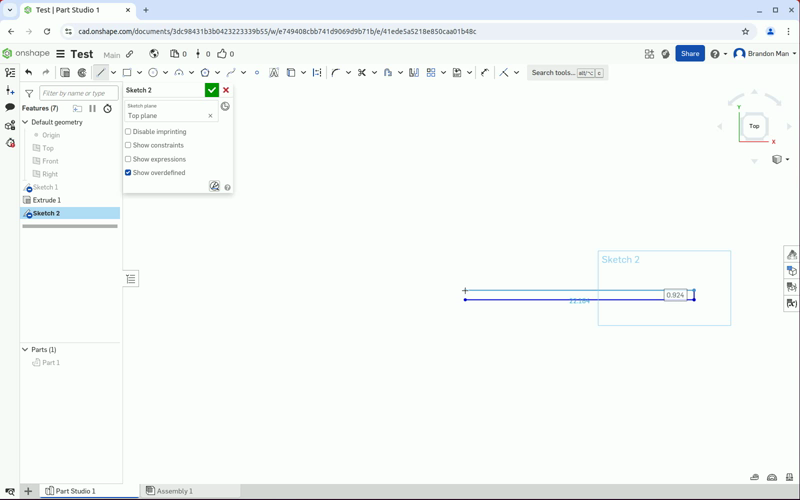
scroll(6)
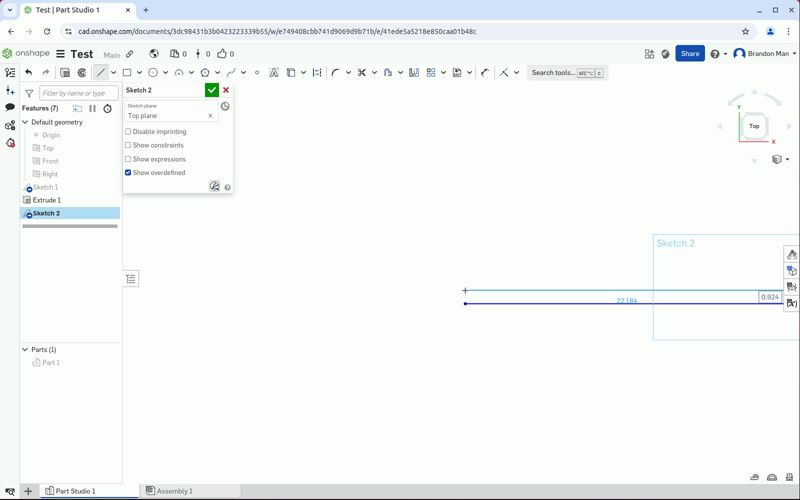
scroll(6)
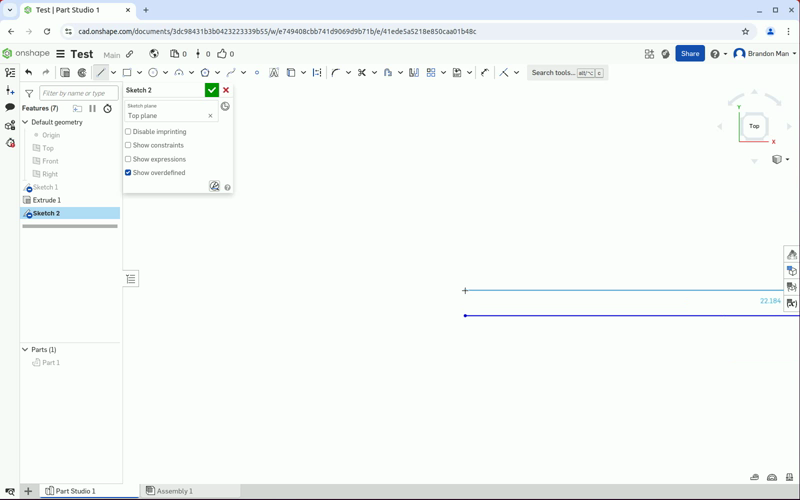
scroll(6)
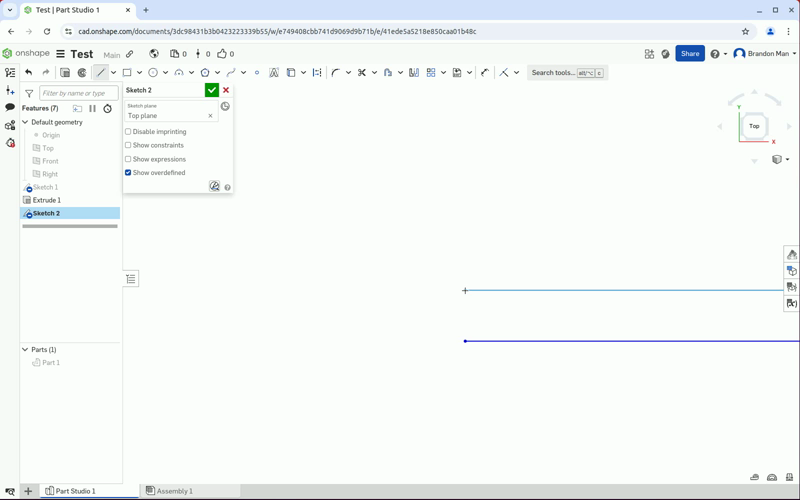
click(465, 290)
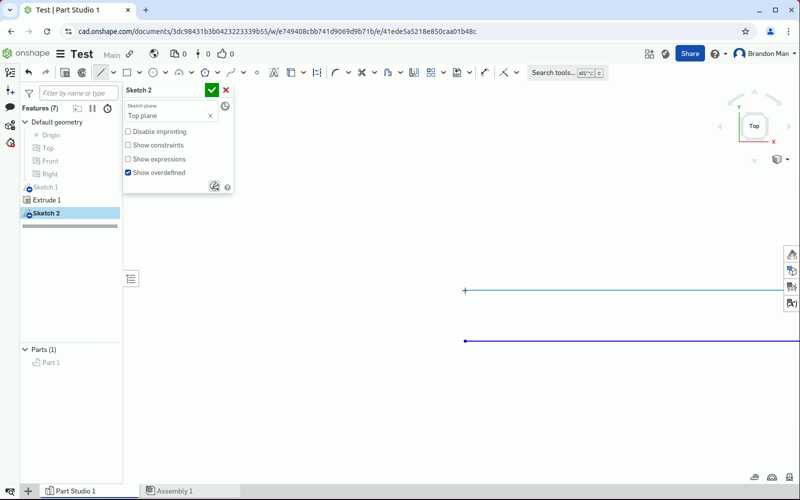
scroll(-6)
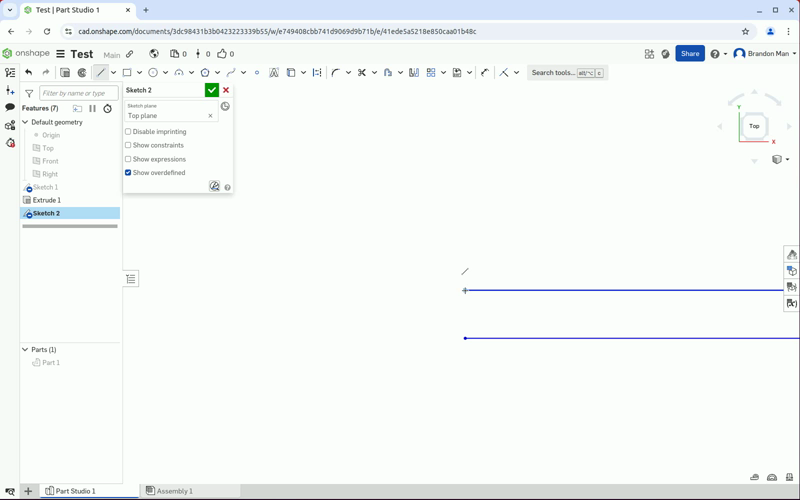
scroll(-6)
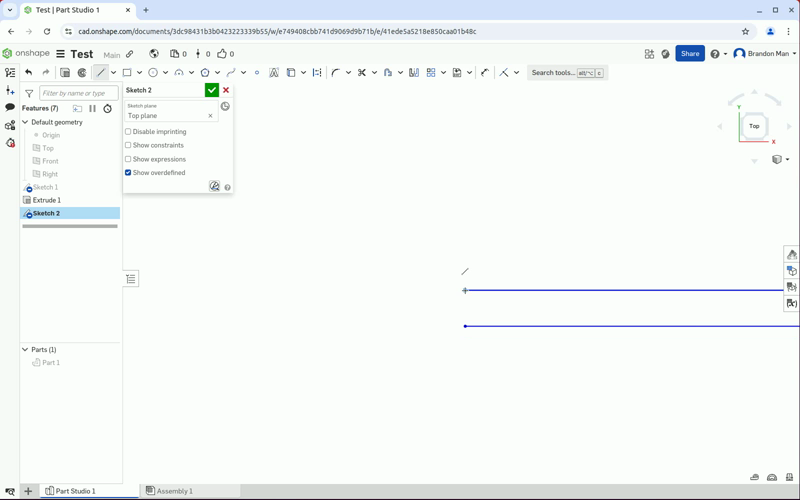
scroll(-6)
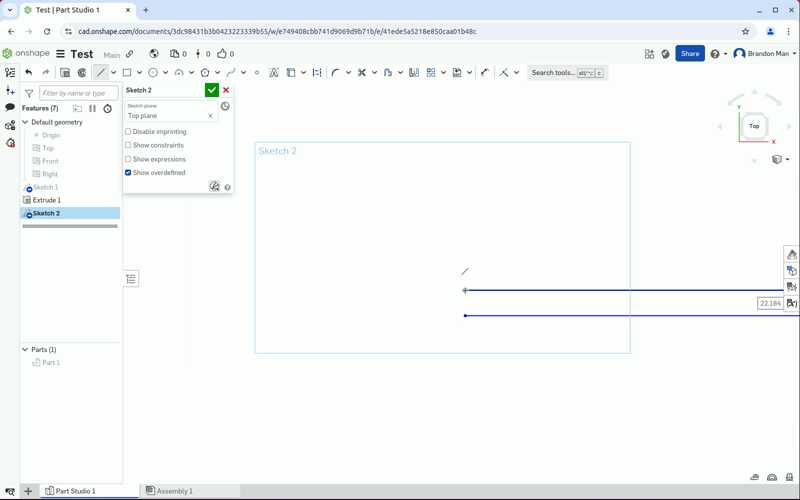
scroll(-6)
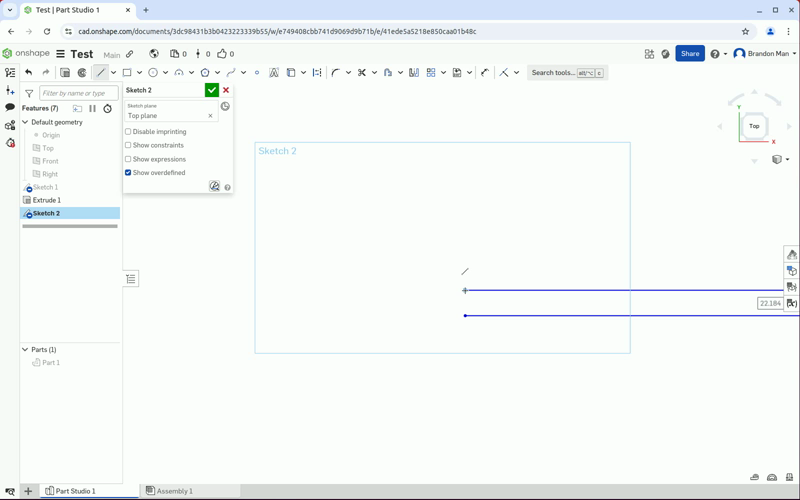
scroll(-6)
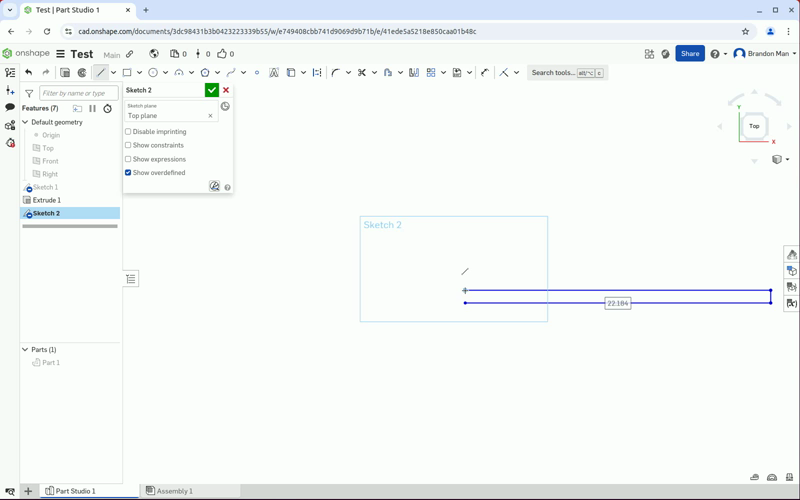
scroll(-6)
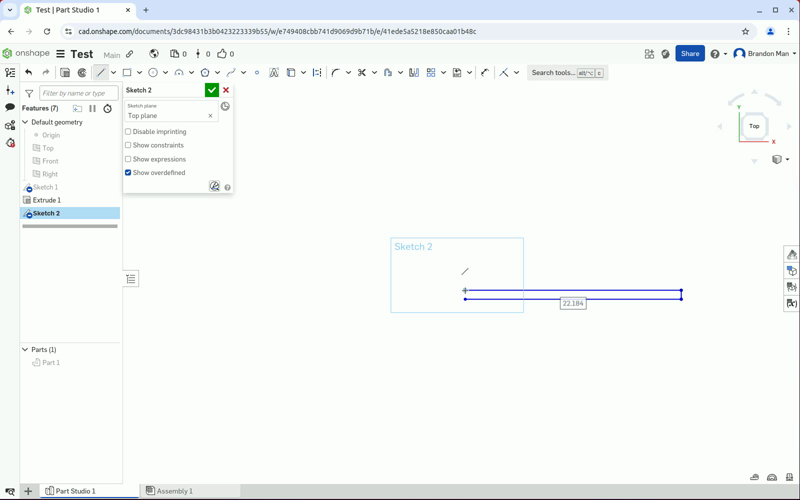
scroll(-6)
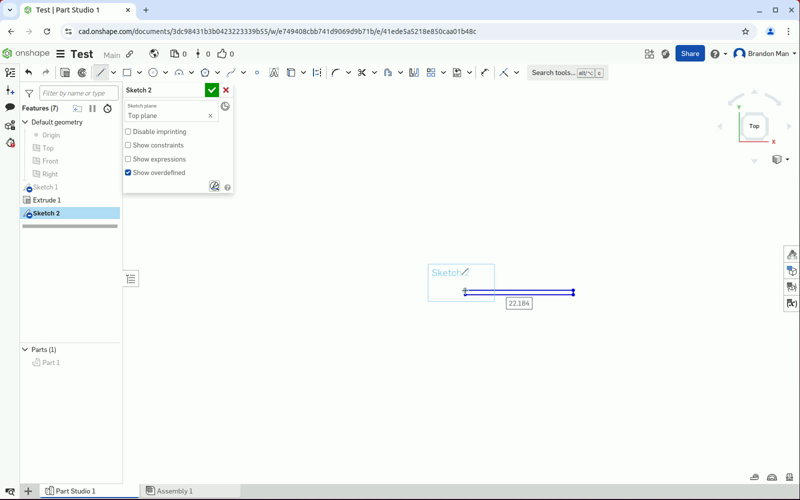
key_up(shift)
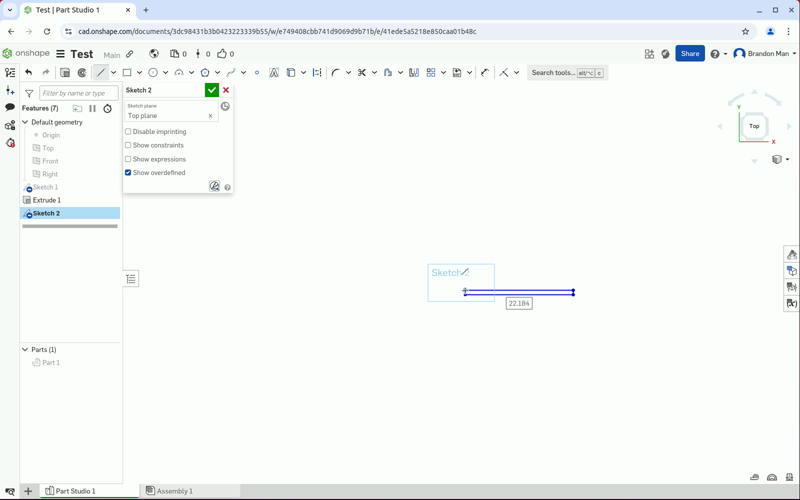
mouse_move(495, 290)
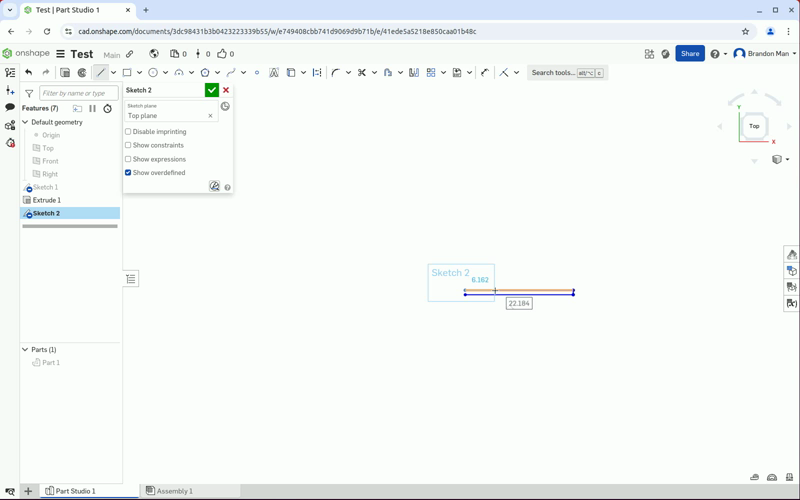
key_down(shift)
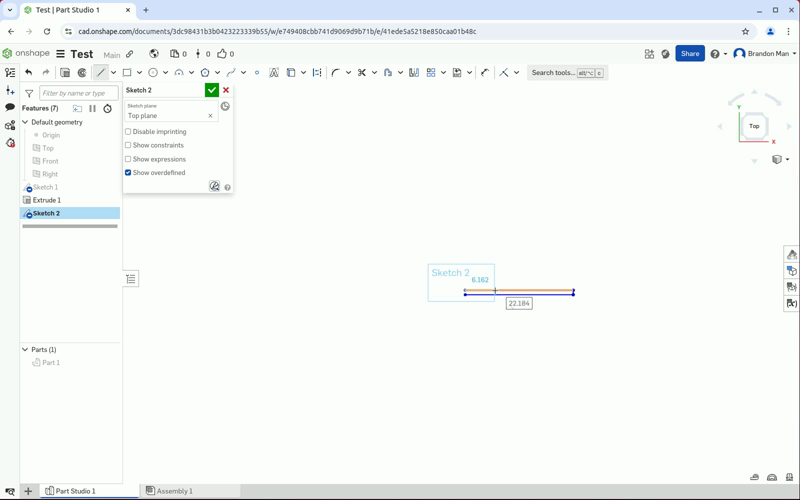
mouse_move(465, 294)
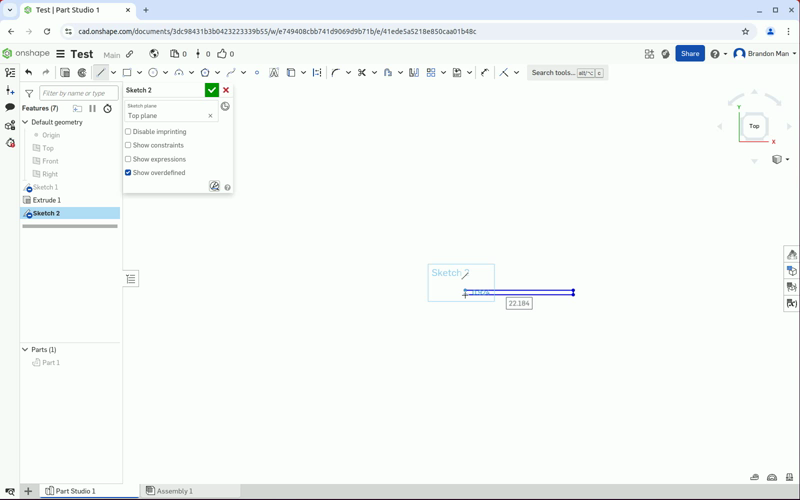
scroll(6)
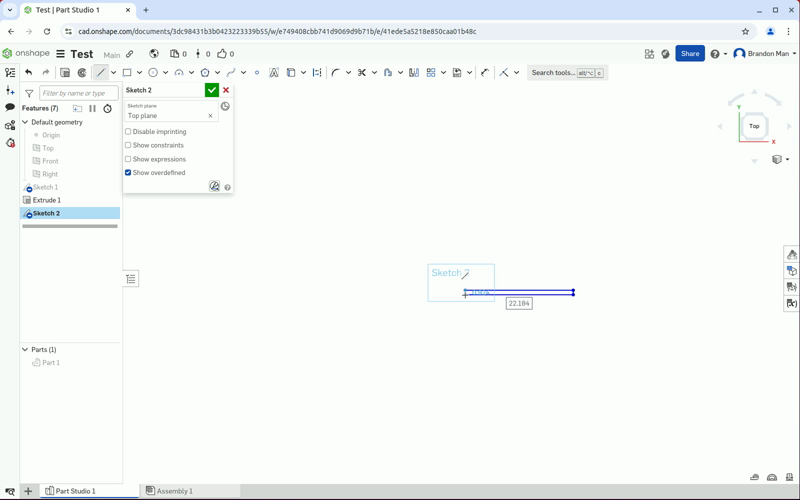
scroll(6)
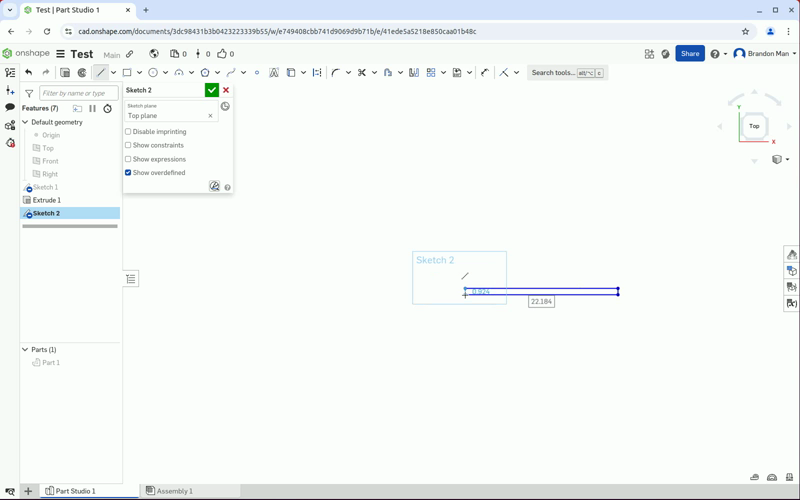
scroll(6)
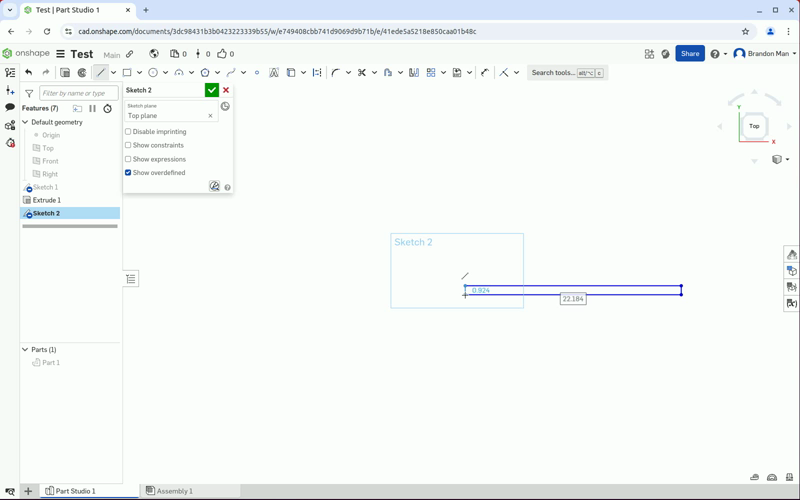
scroll(6)
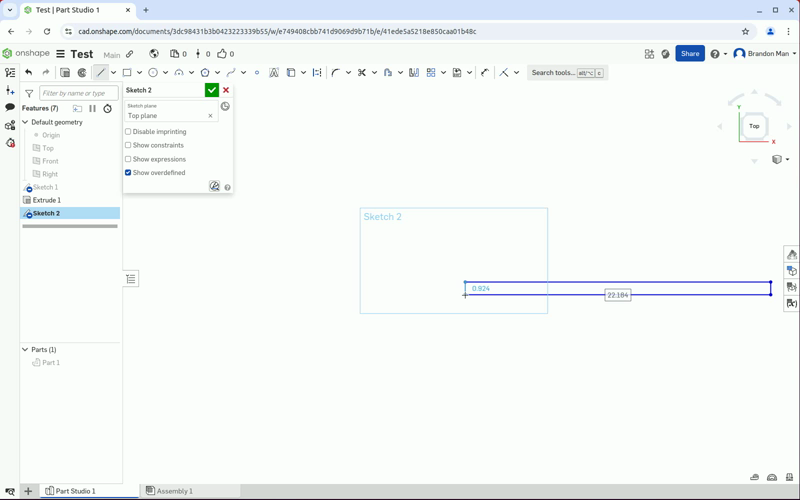
scroll(6)
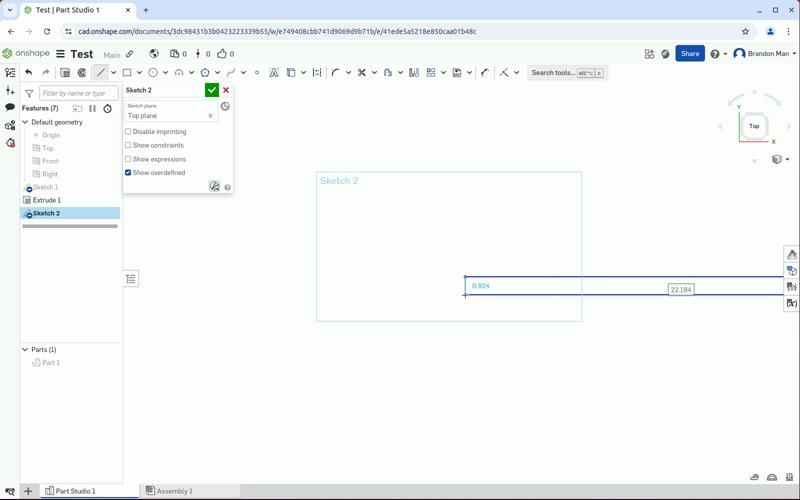
scroll(6)
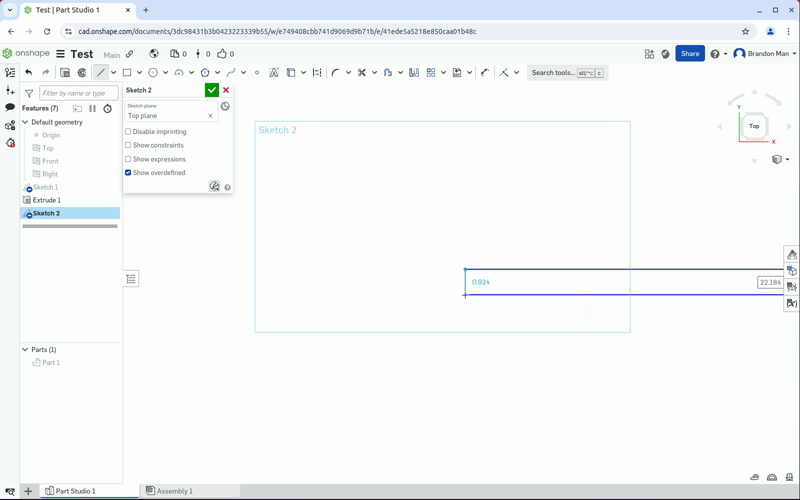
scroll(6)
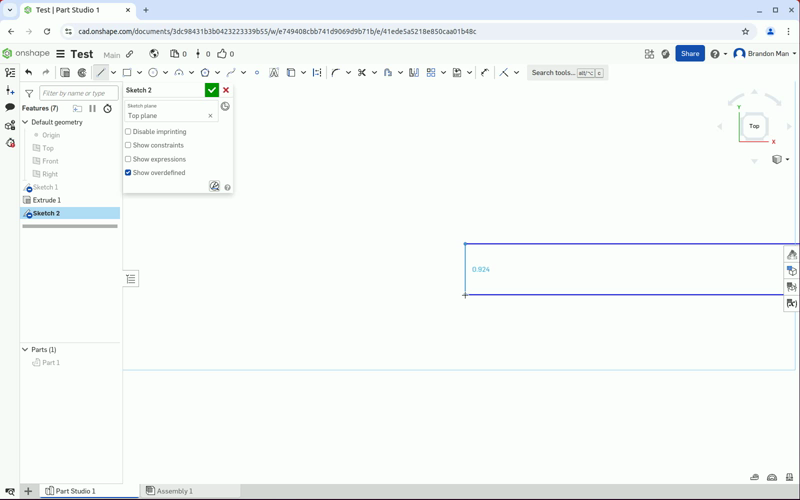
key_up(shift)
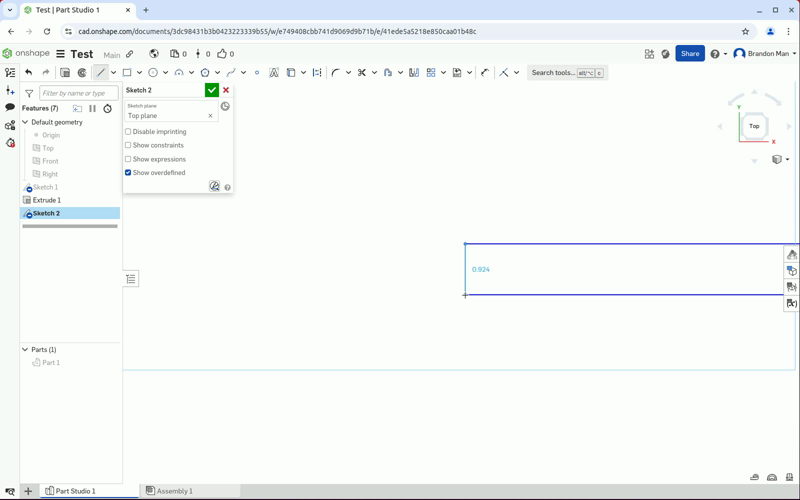
click(465, 294)
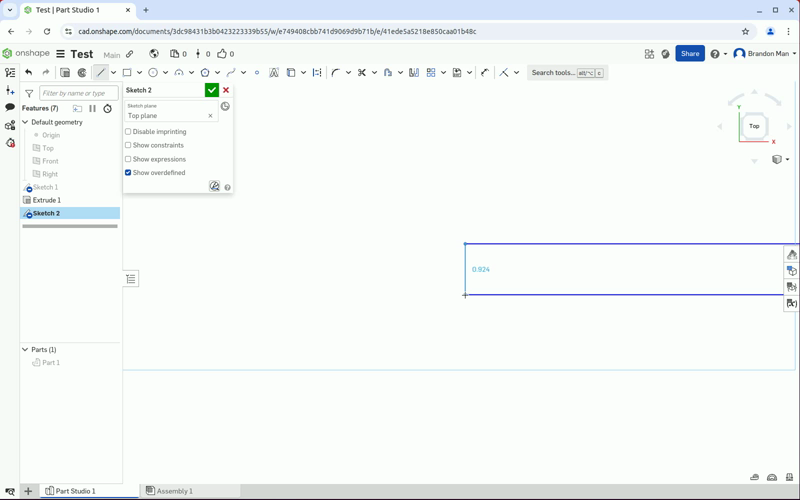
scroll(-6)
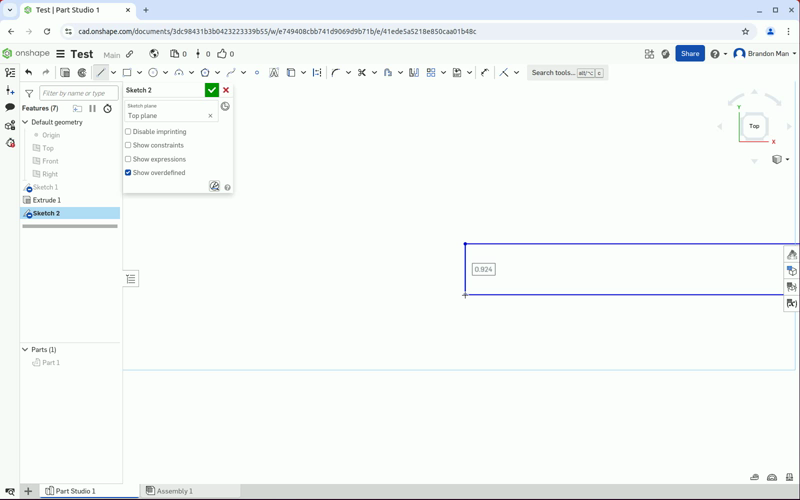
scroll(-6)
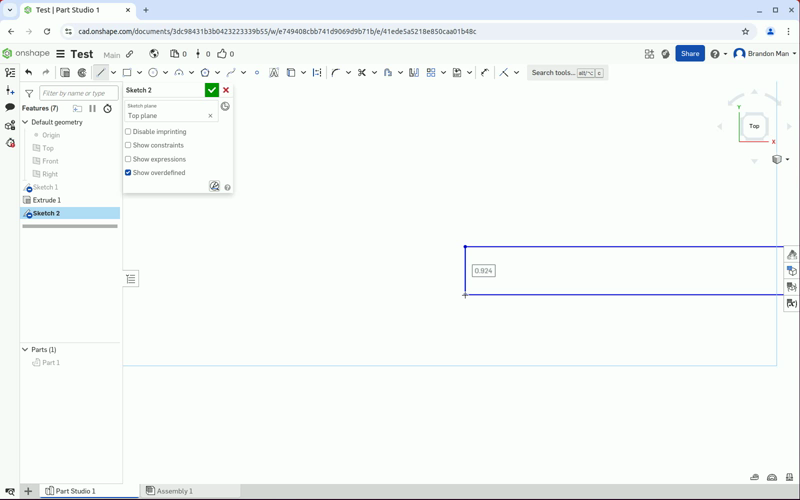
scroll(-6)
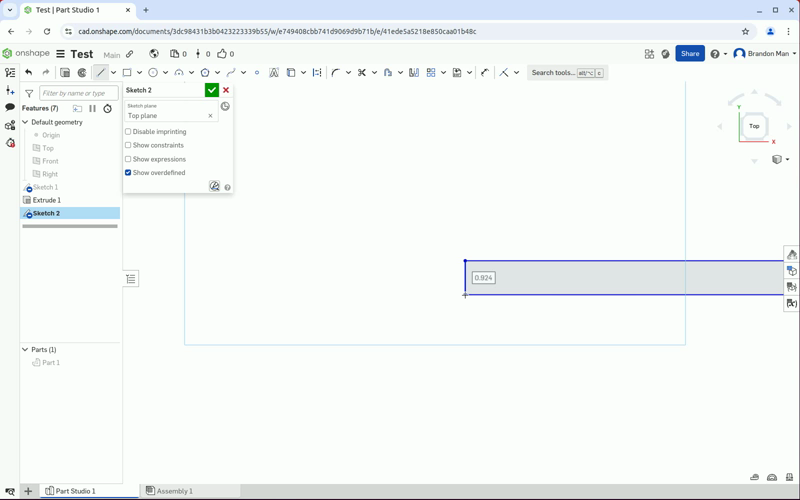
scroll(-6)
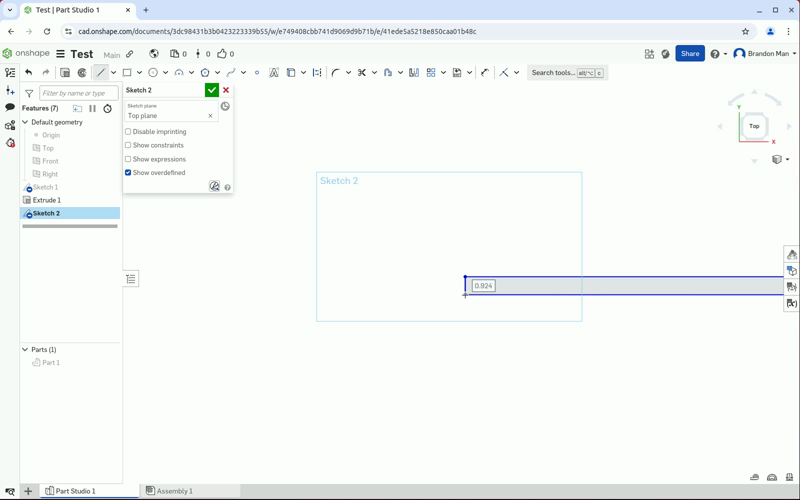
scroll(-6)
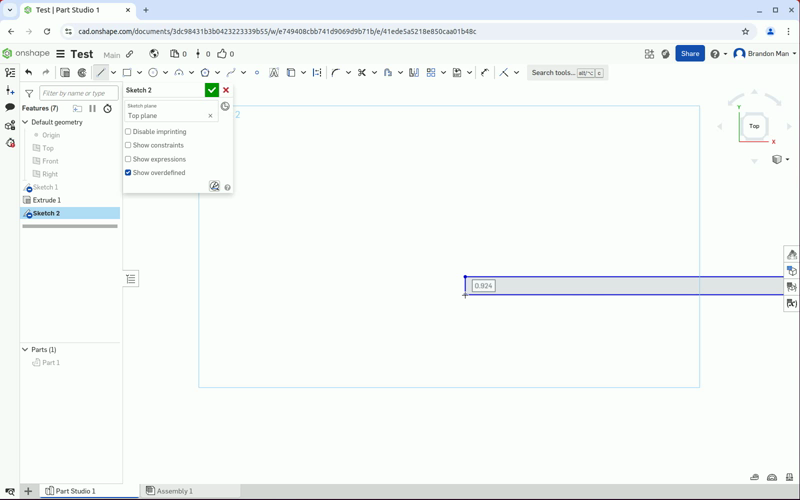
scroll(-6)
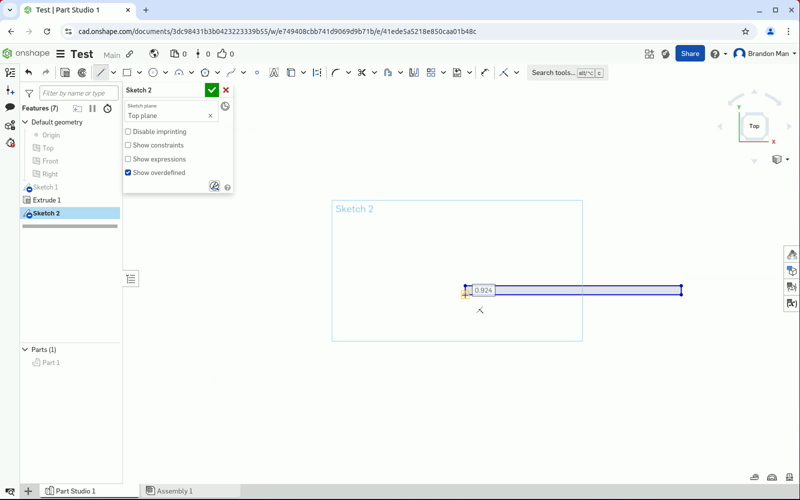
scroll(-6)
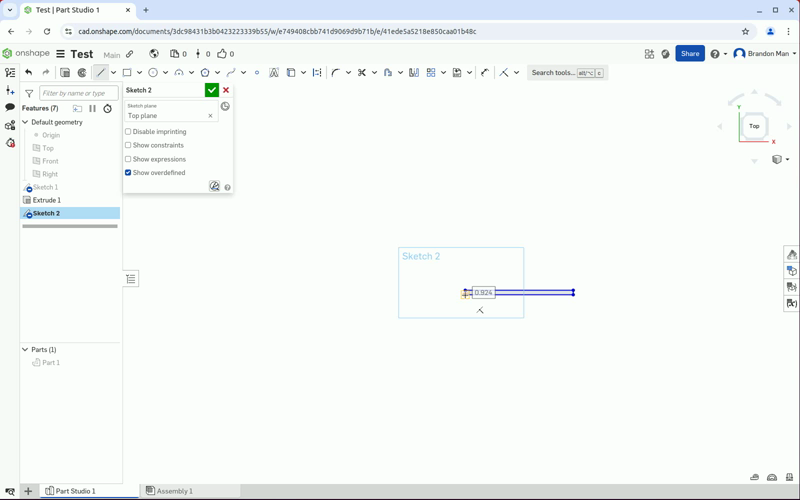
key(esc)
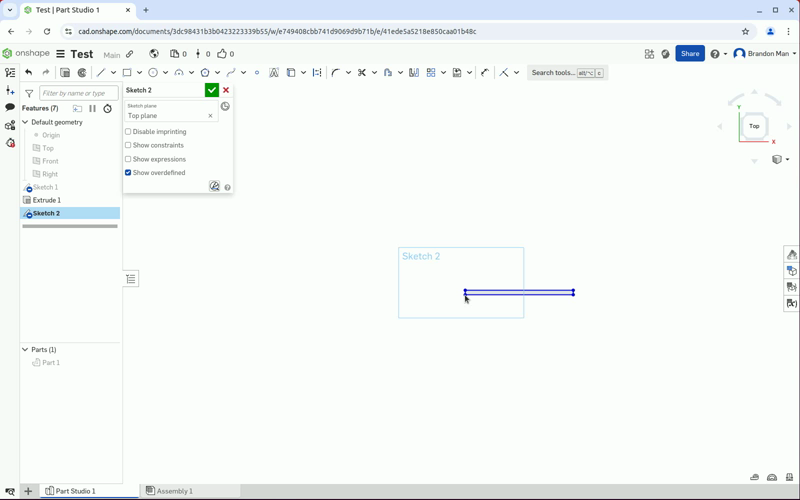
key(l)
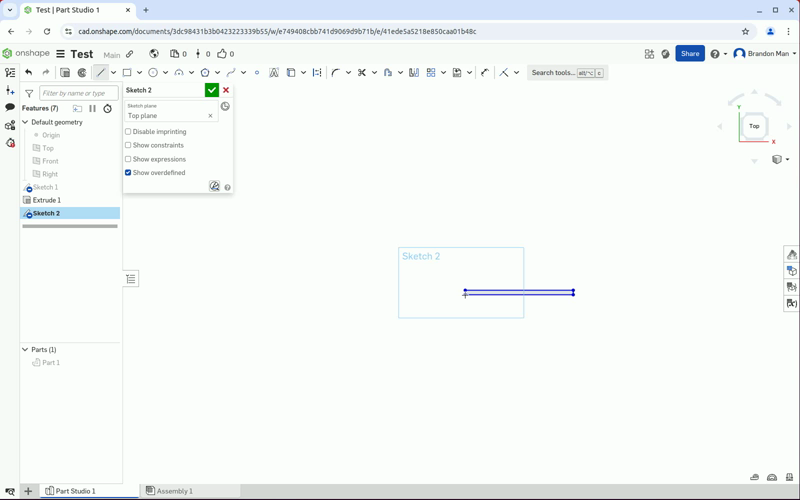
key_down(shift)
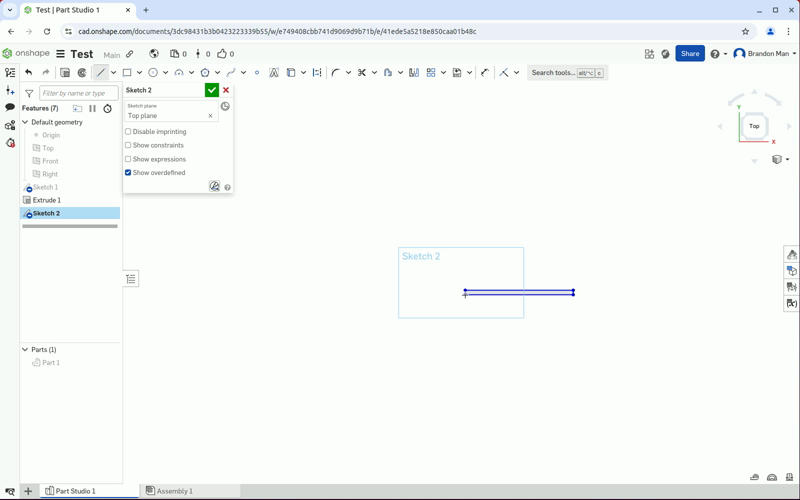
mouse_move(466, 293)
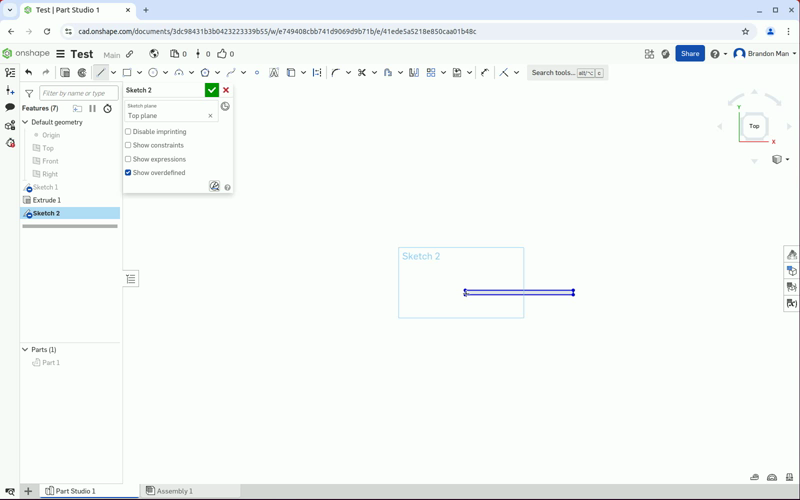
scroll(6)
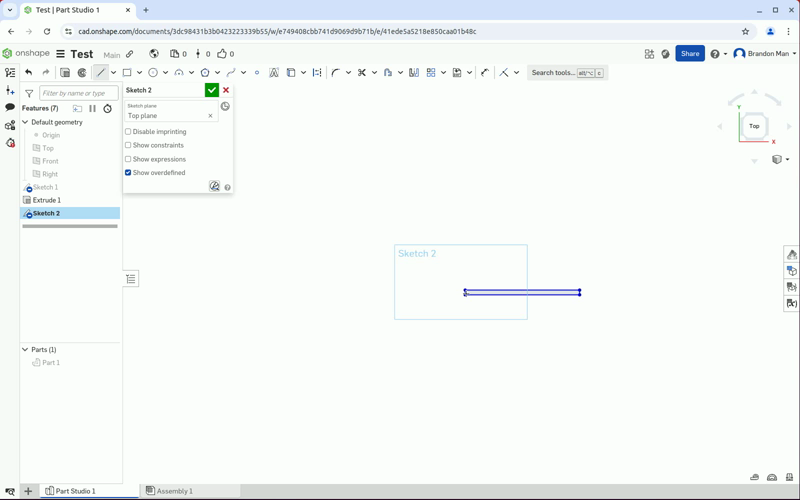
scroll(6)
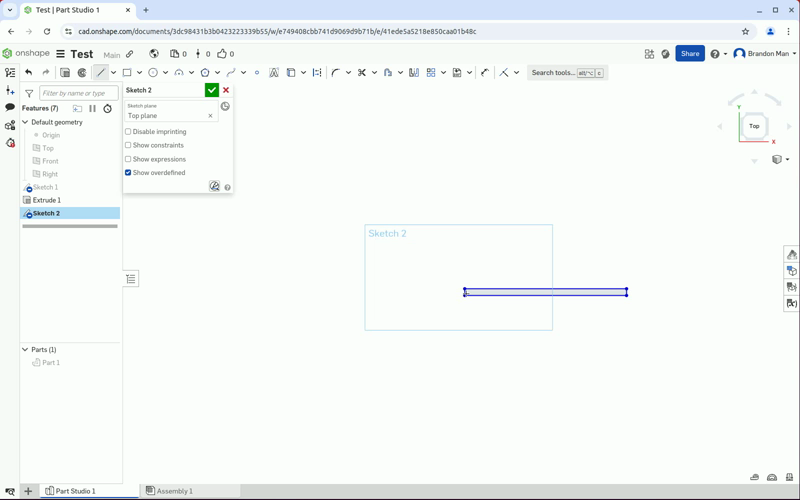
scroll(6)
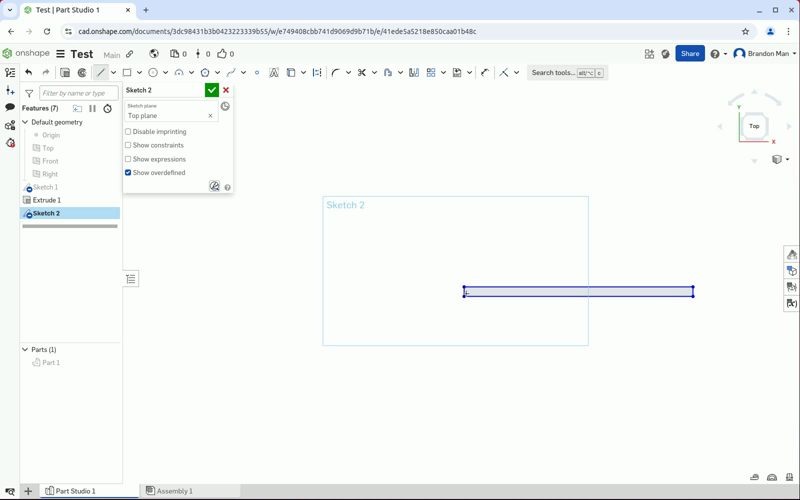
scroll(6)
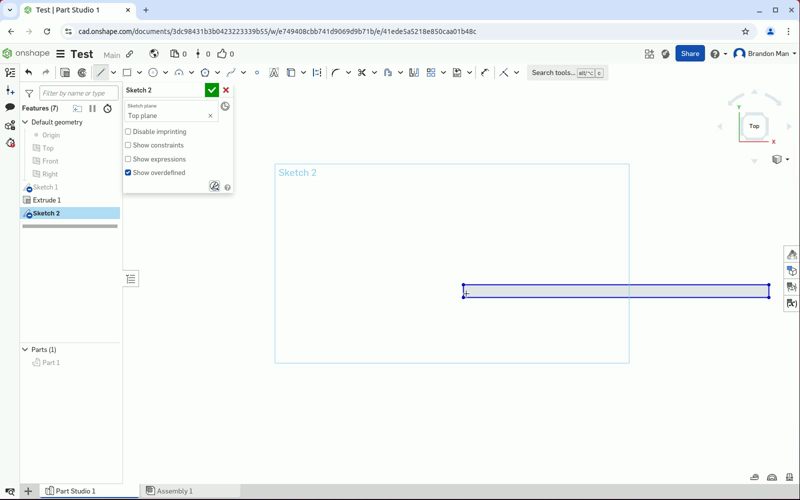
scroll(6)
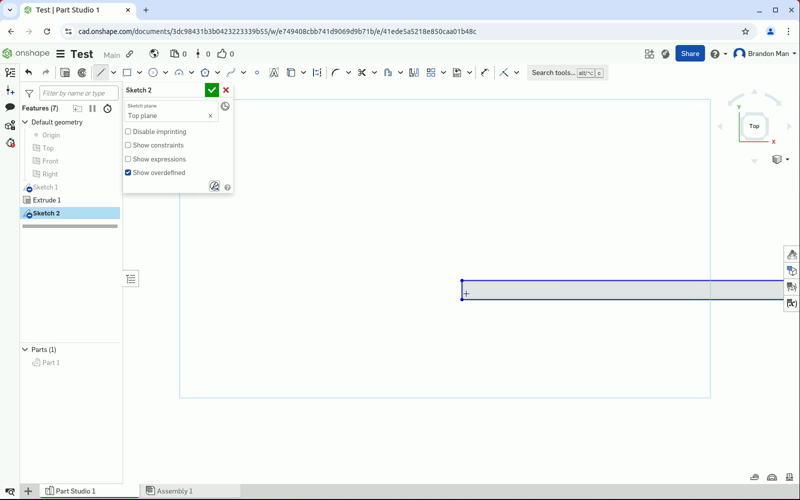
scroll(6)
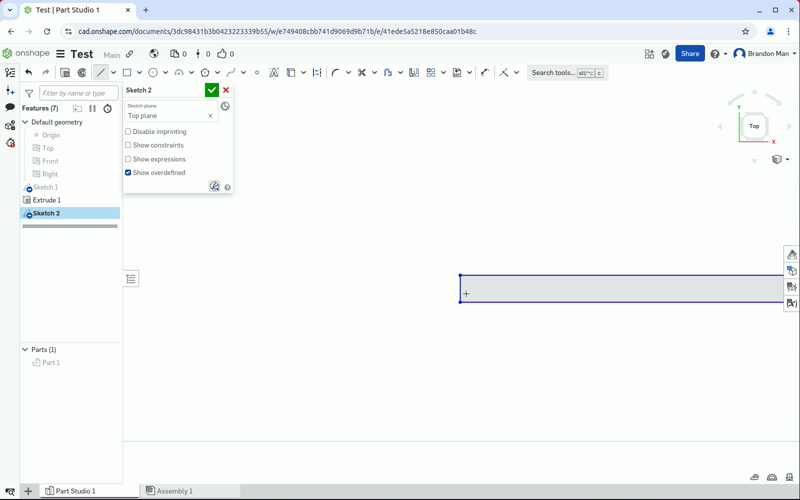
scroll(6)
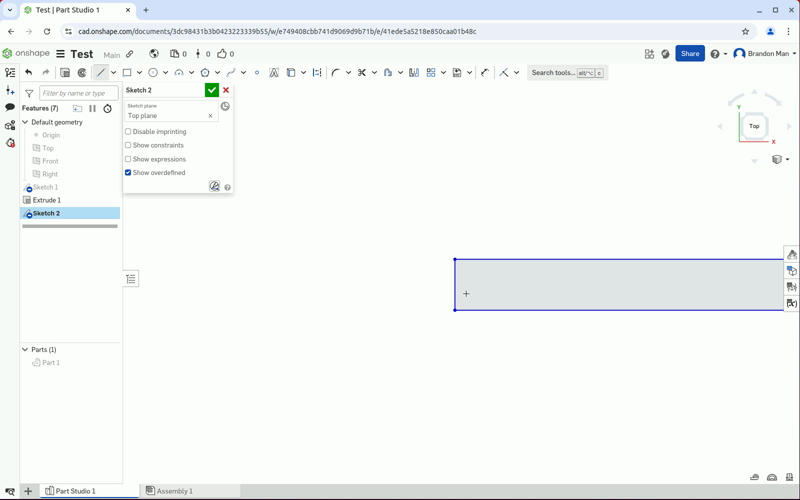
click(466, 293)
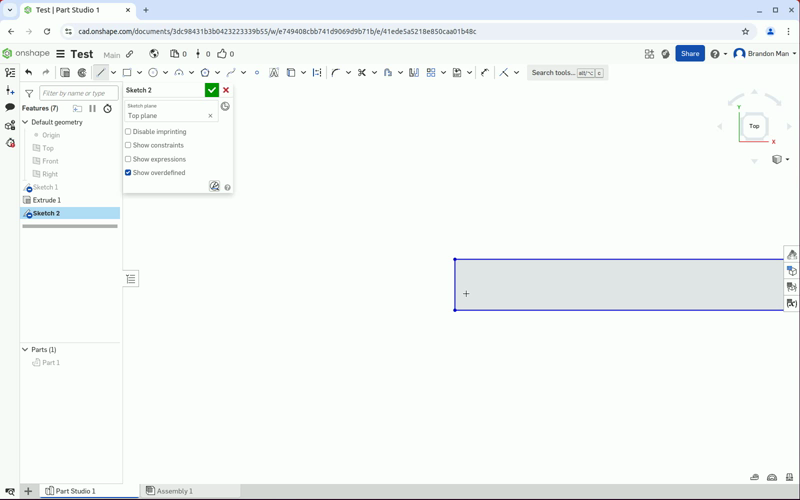
scroll(-6)
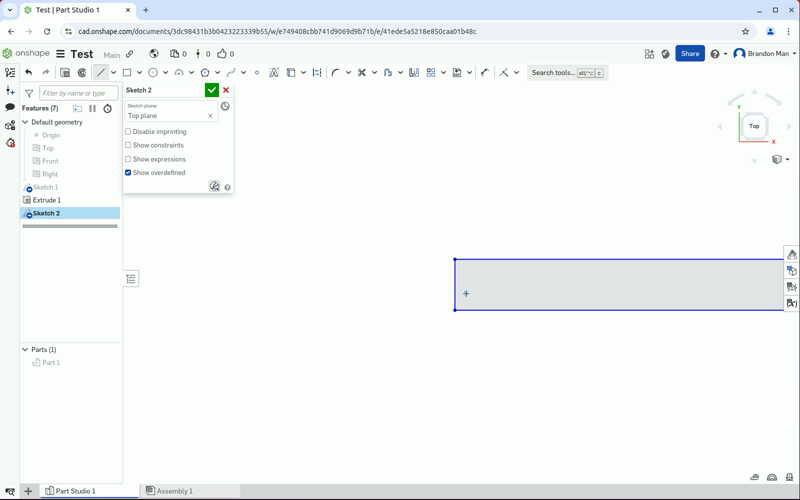
scroll(-6)
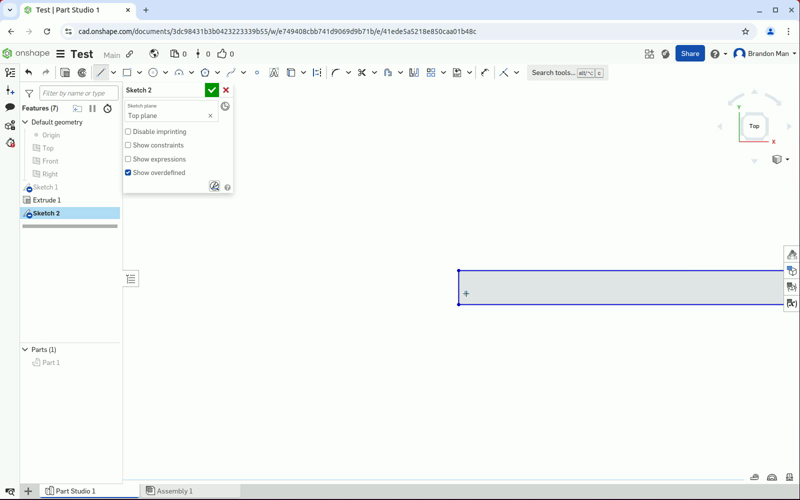
scroll(-6)
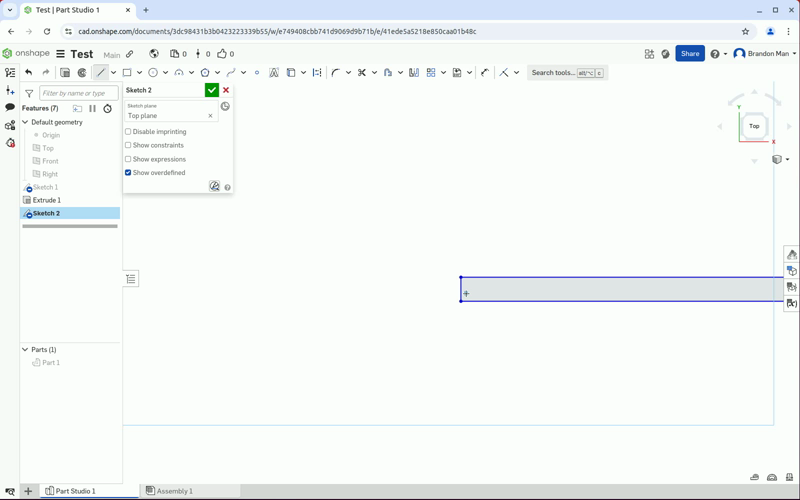
scroll(-6)
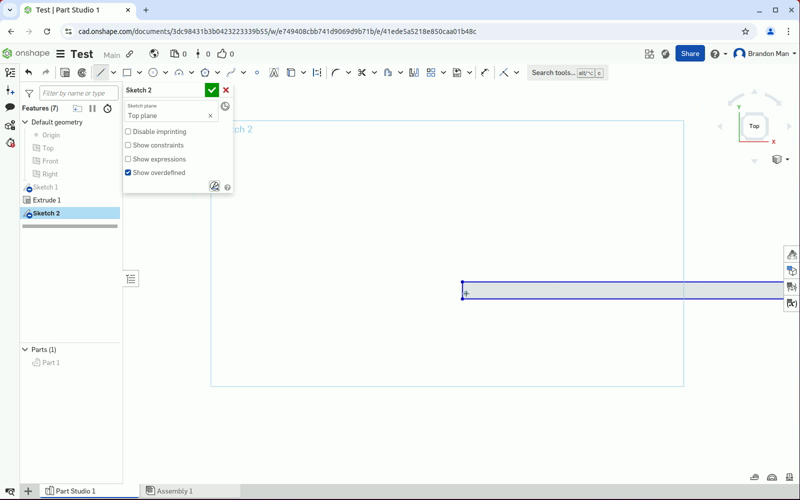
scroll(-6)
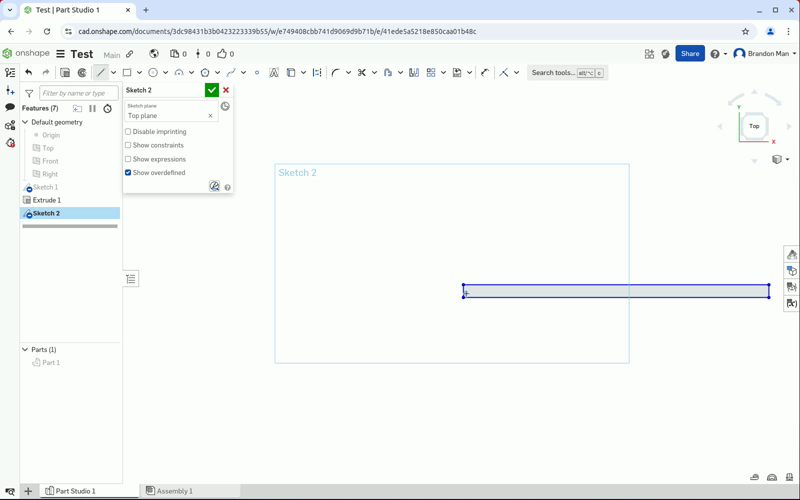
scroll(-6)
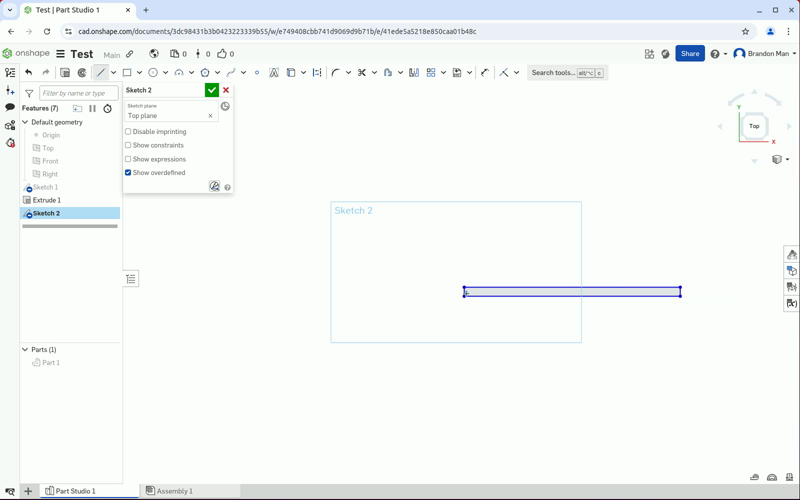
scroll(-6)
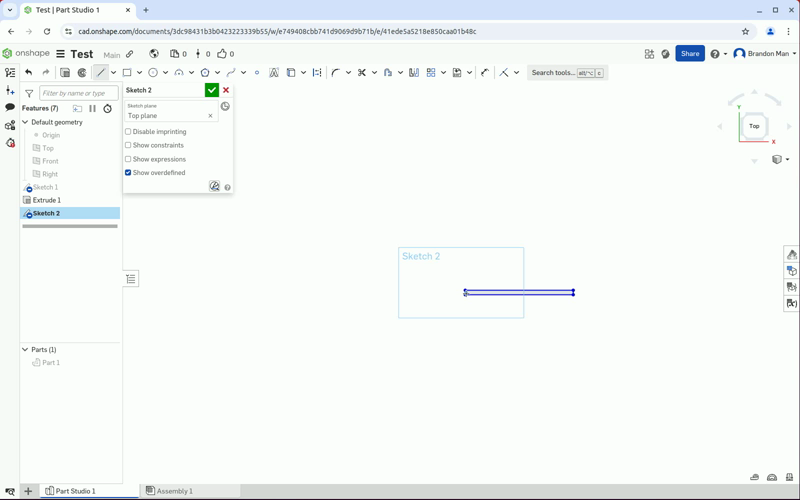
key_up(shift)
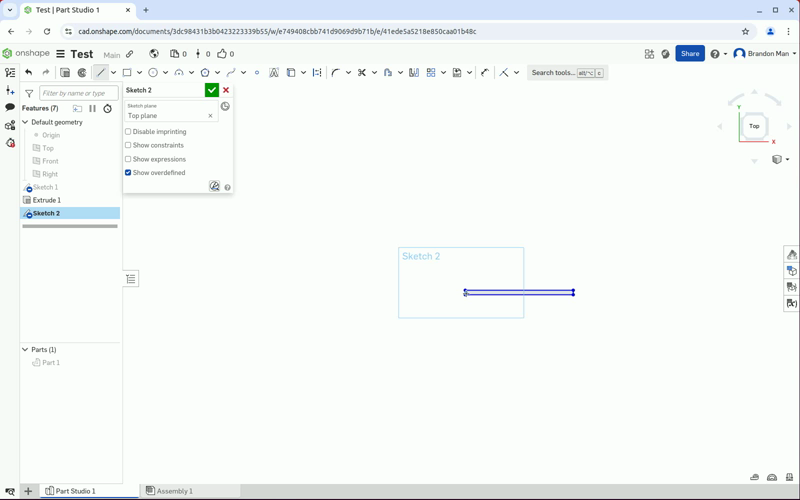
key_down(shift)
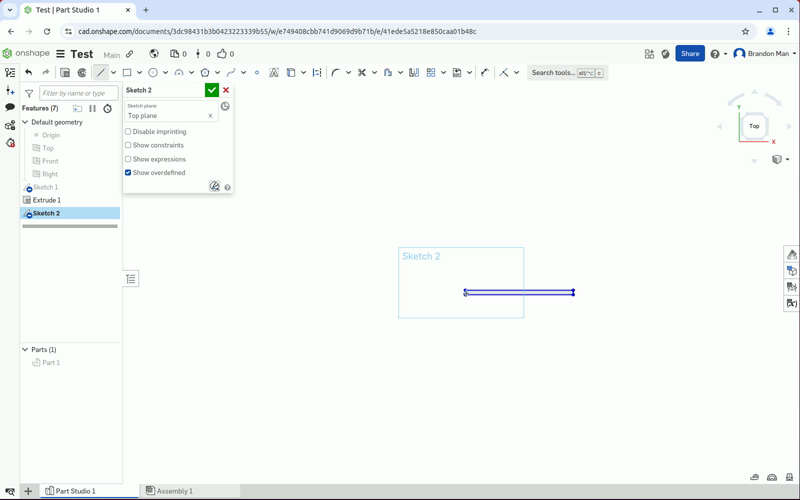
mouse_move(572, 293)
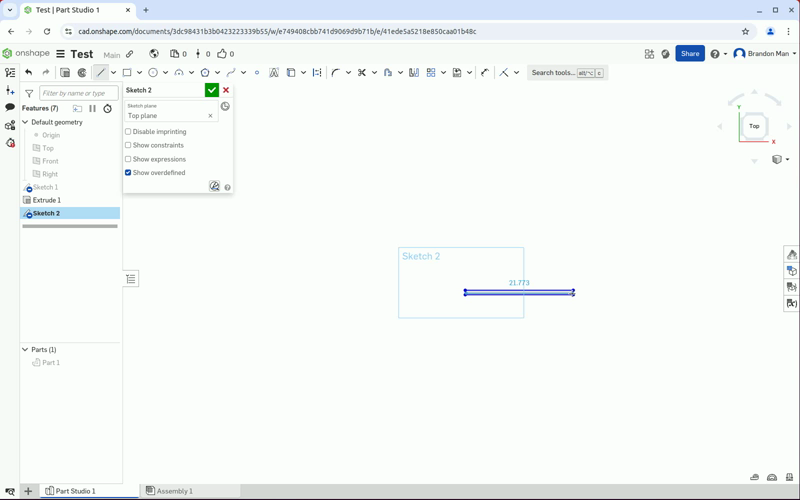
scroll(6)
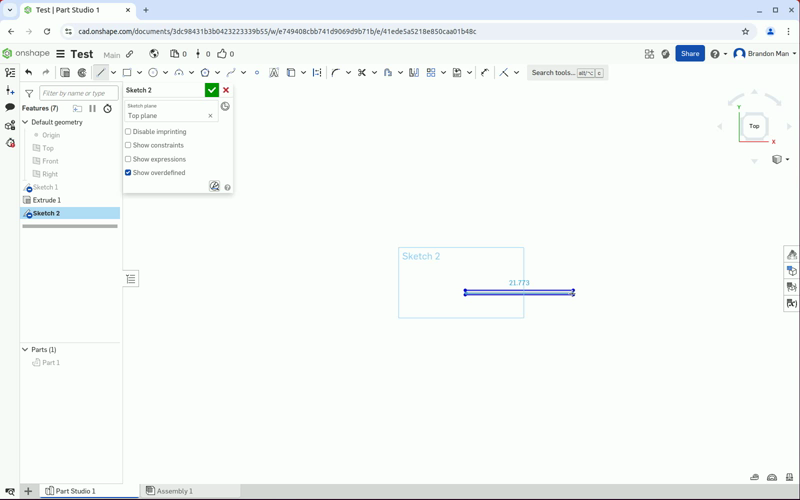
scroll(6)
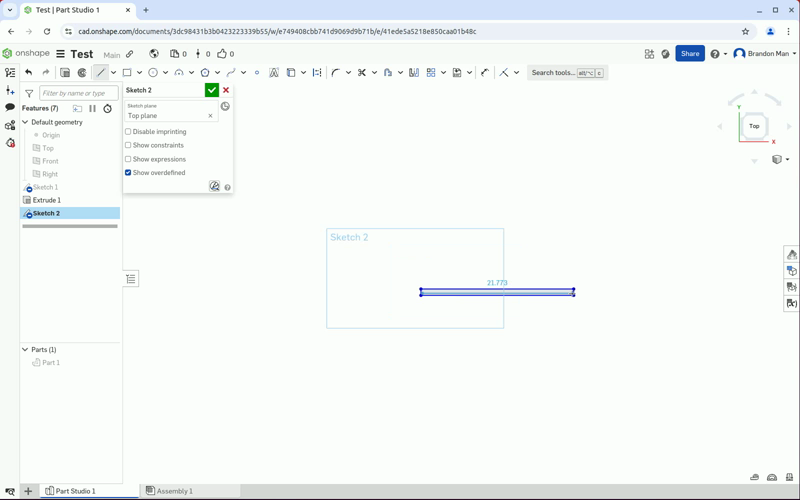
scroll(6)
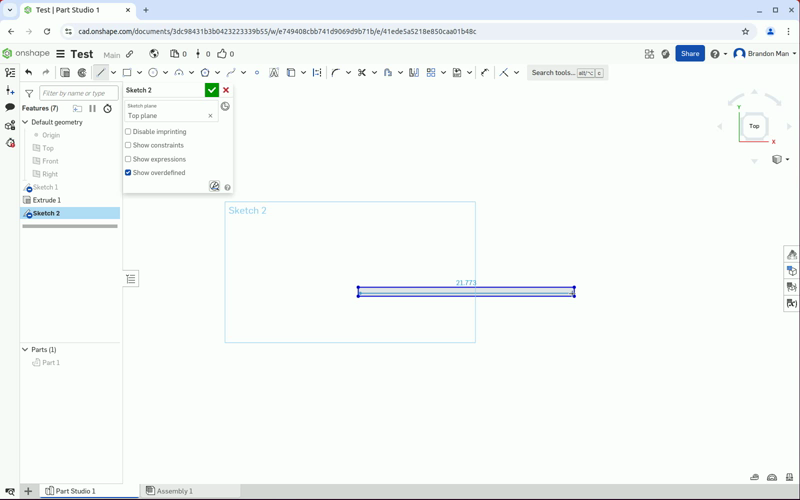
scroll(6)
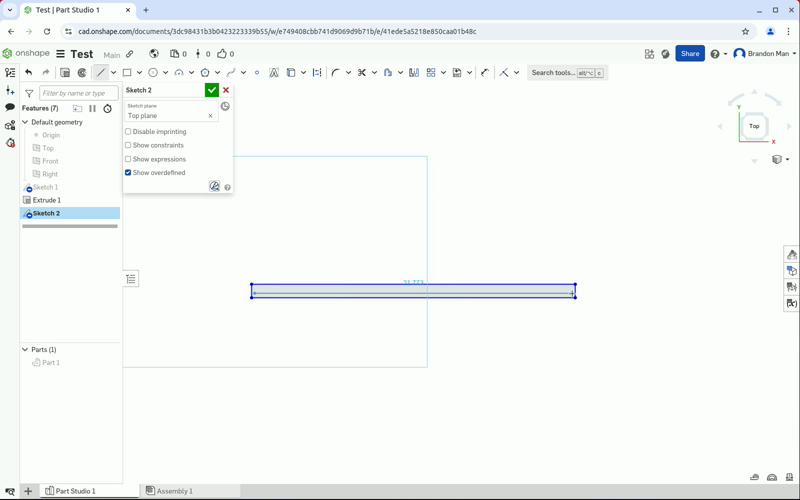
scroll(6)
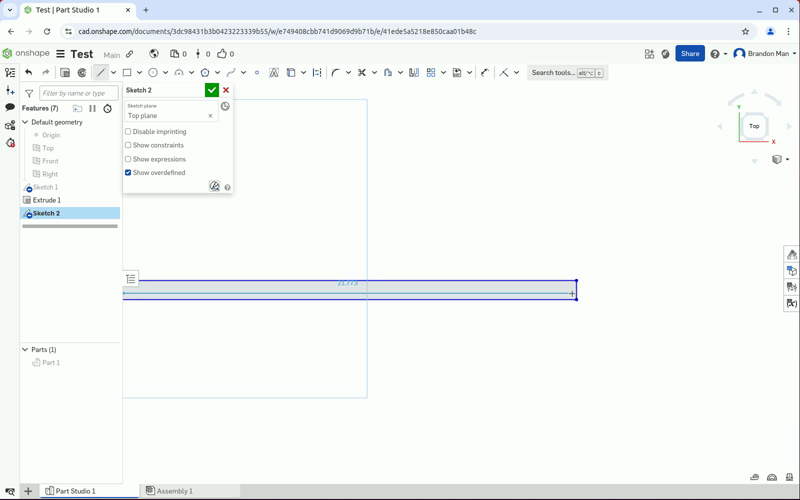
scroll(6)
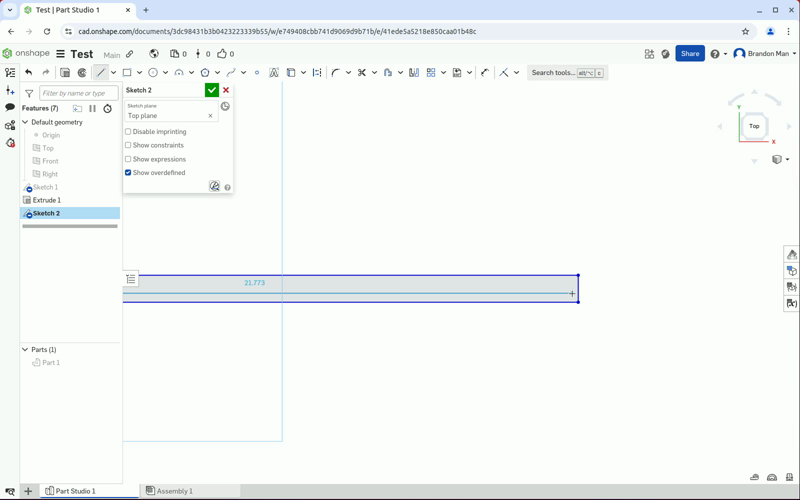
scroll(6)
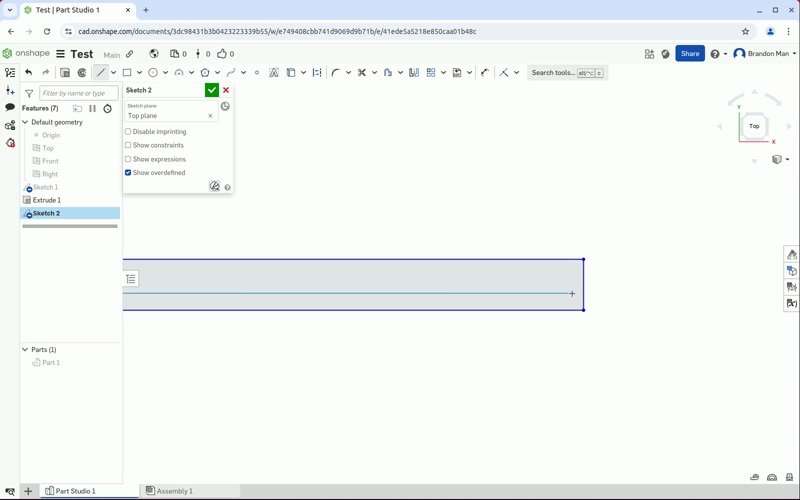
click(572, 293)
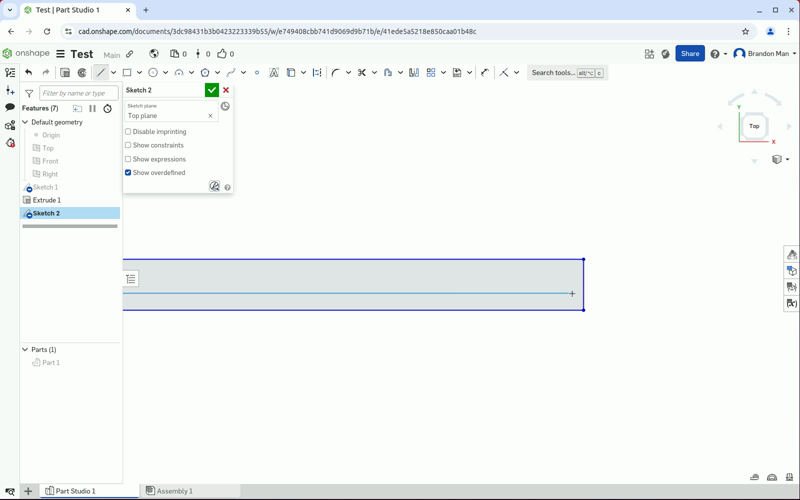
scroll(-6)
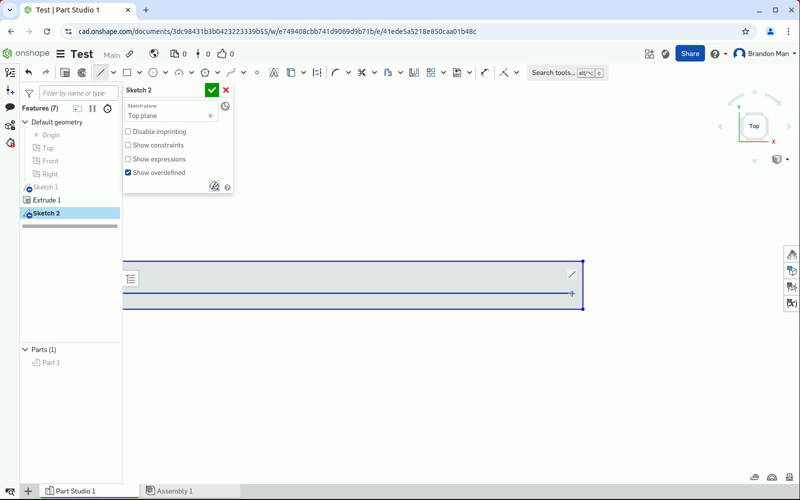
scroll(-6)
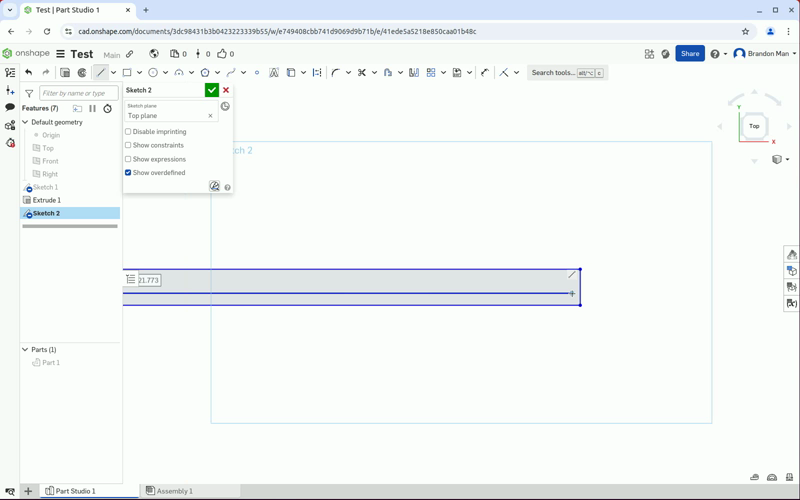
scroll(-6)
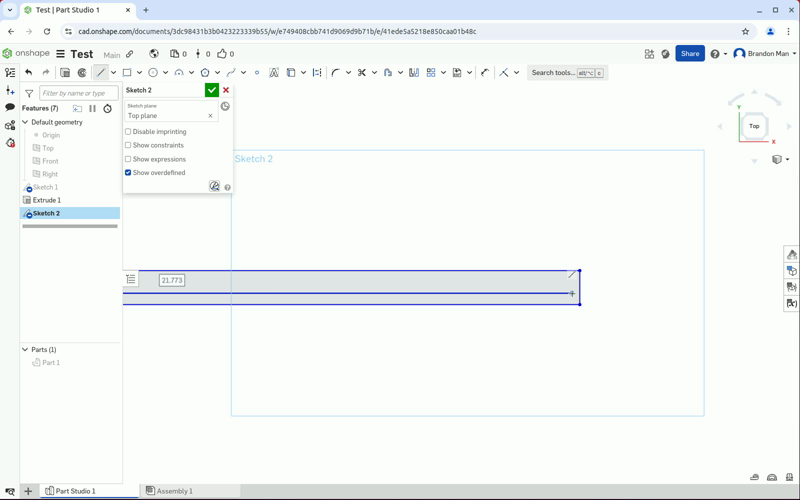
scroll(-6)
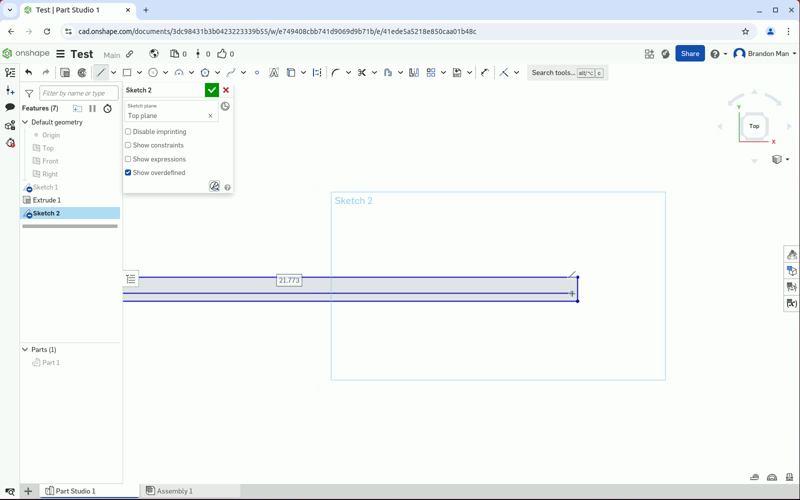
scroll(-6)
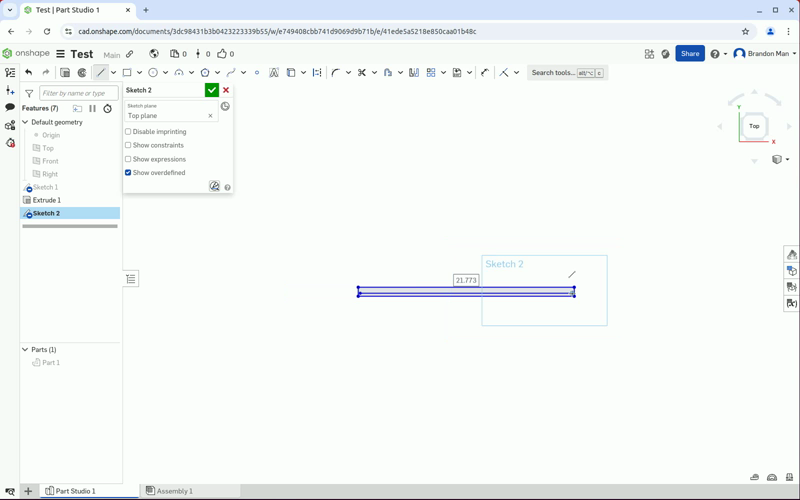
scroll(-6)
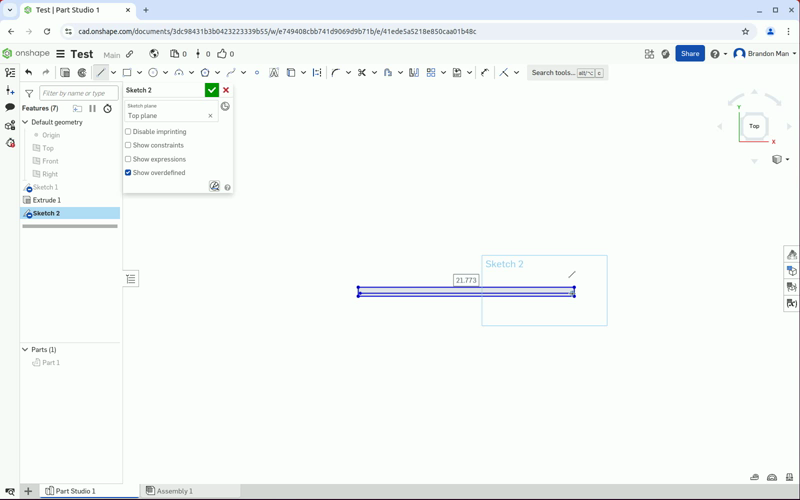
scroll(-6)
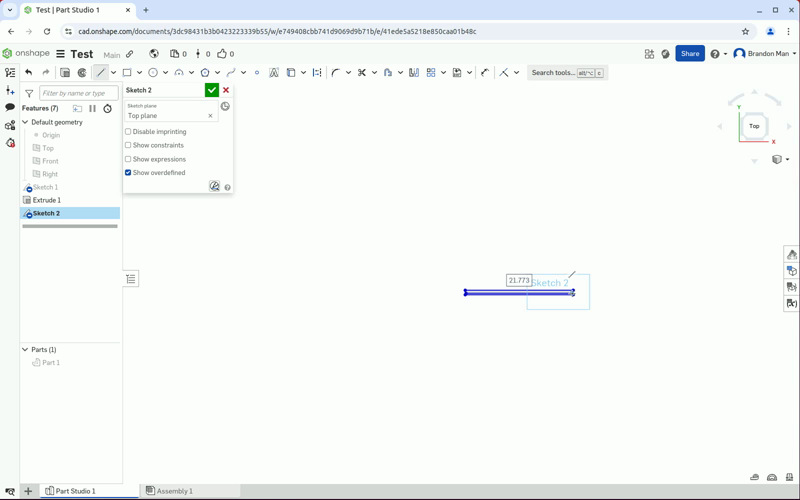
key_up(shift)
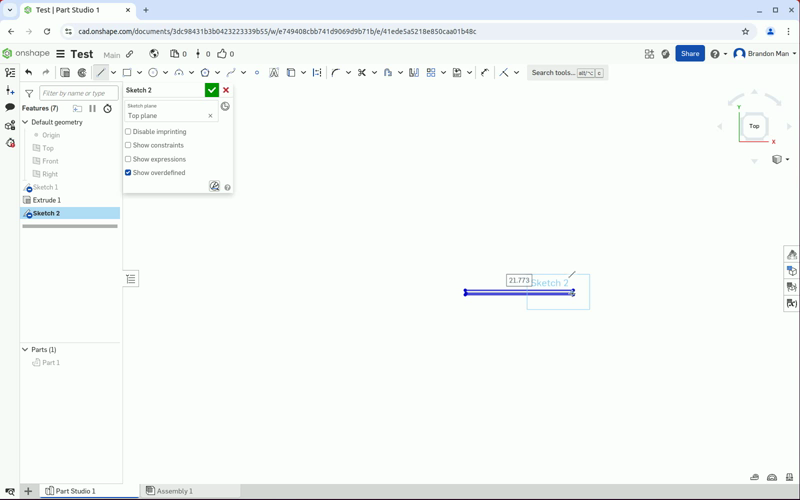
key_down(shift)
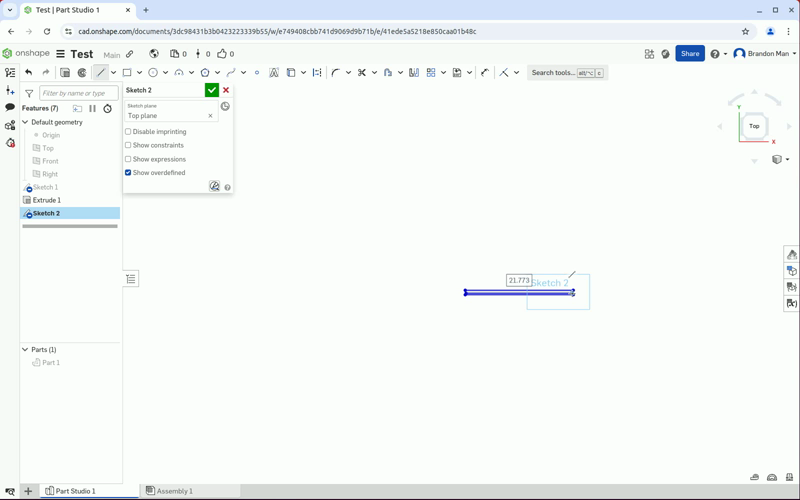
mouse_move(589, 293)
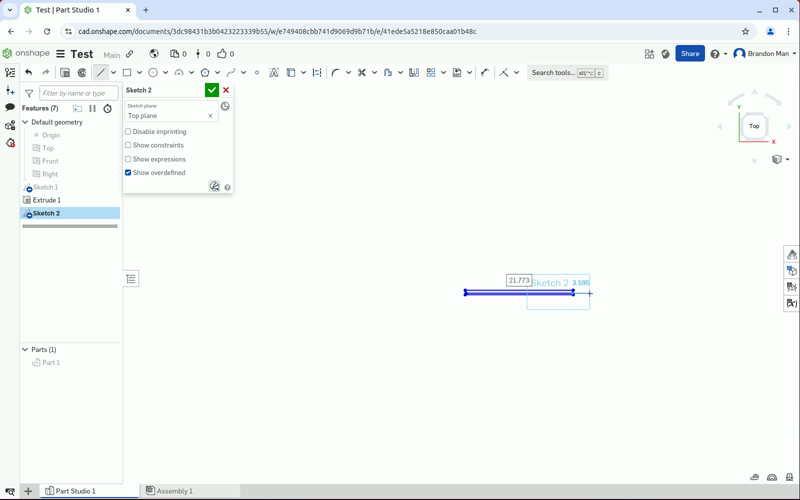
mouse_move(572, 291)
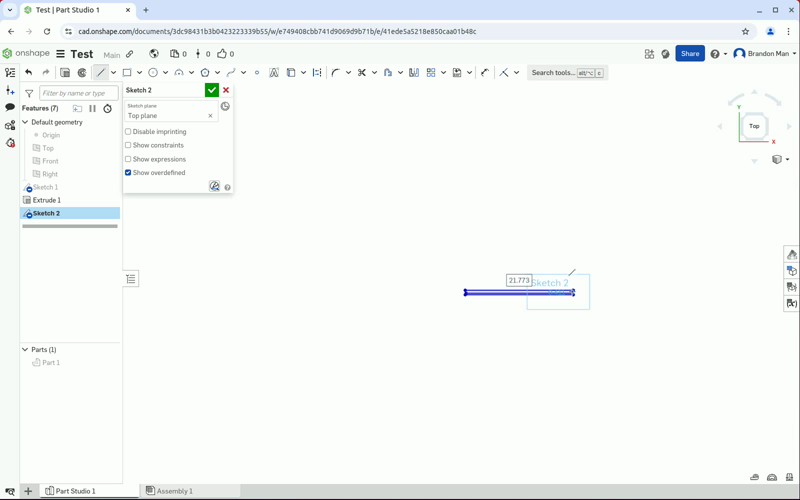
scroll(6)
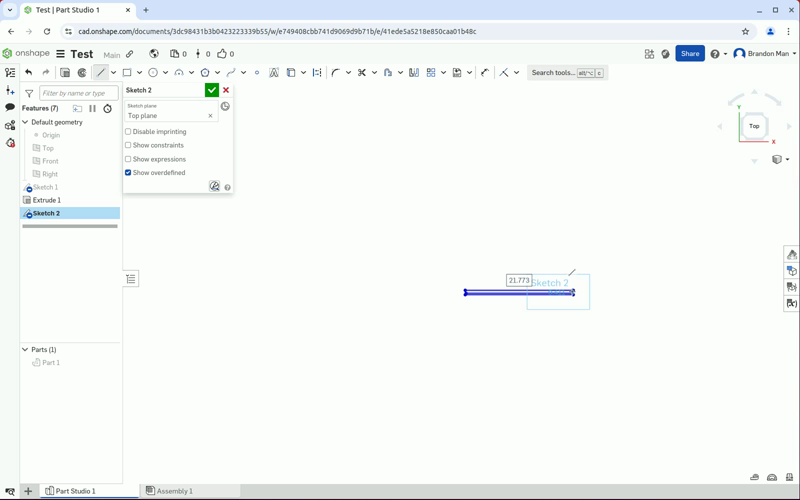
scroll(6)
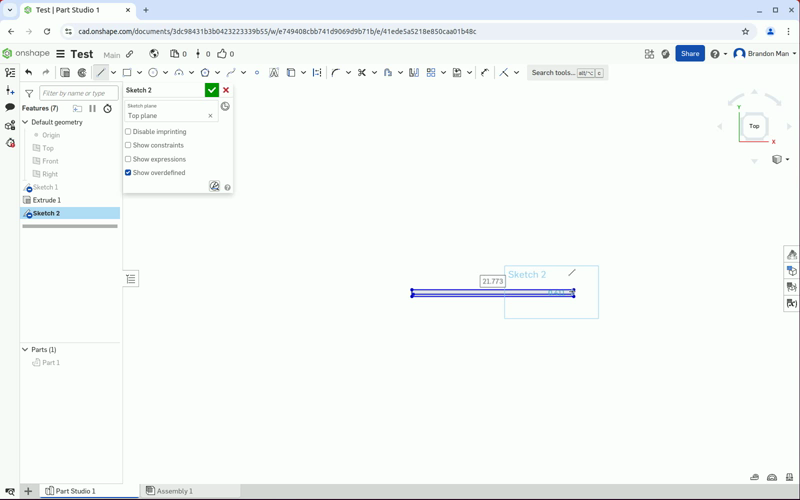
scroll(6)
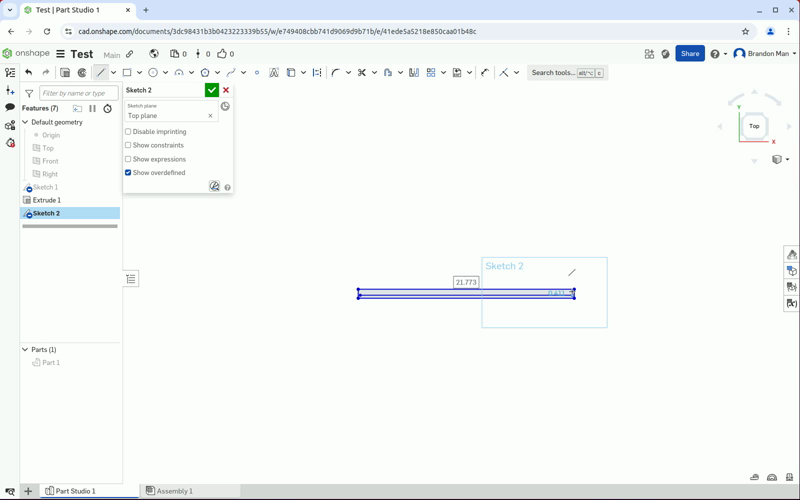
scroll(6)
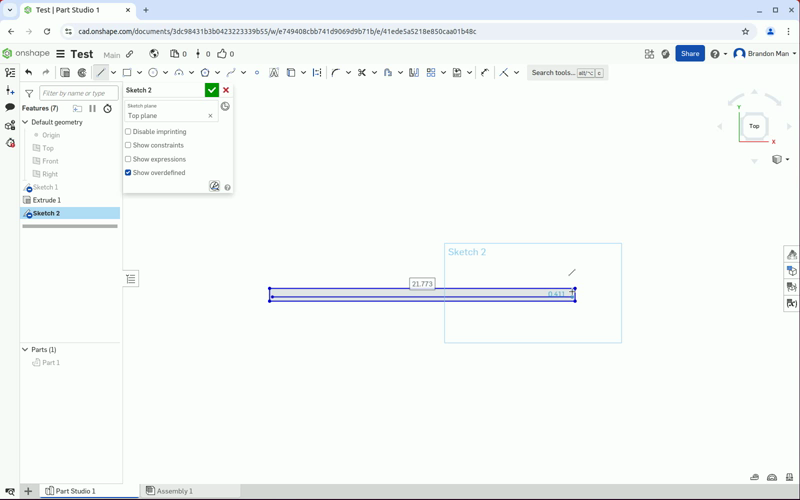
scroll(6)
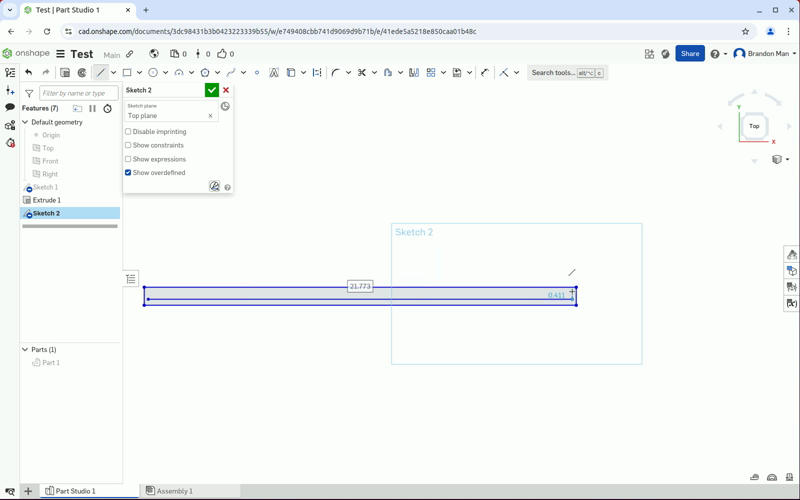
scroll(6)
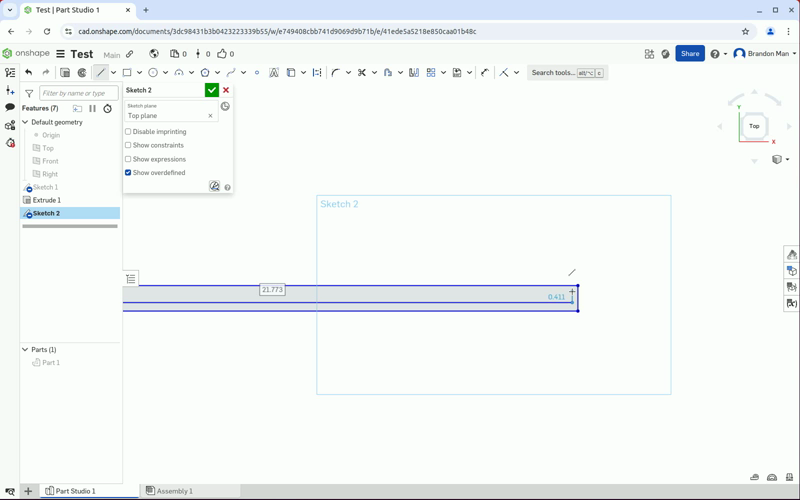
scroll(6)
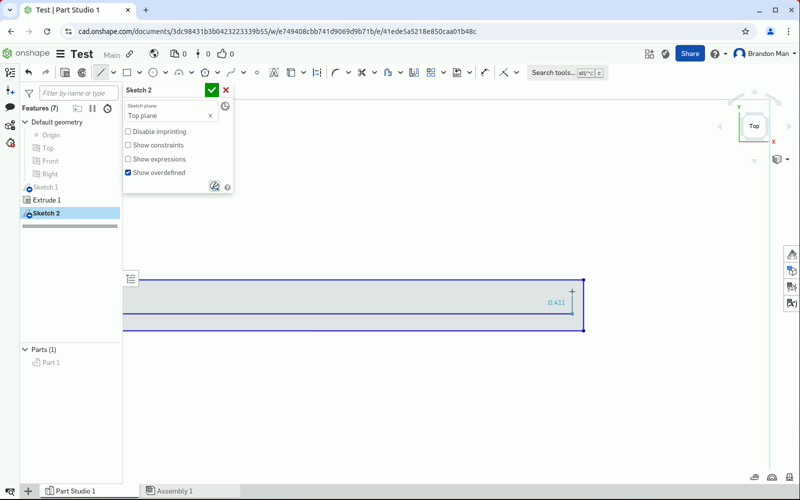
click(572, 291)
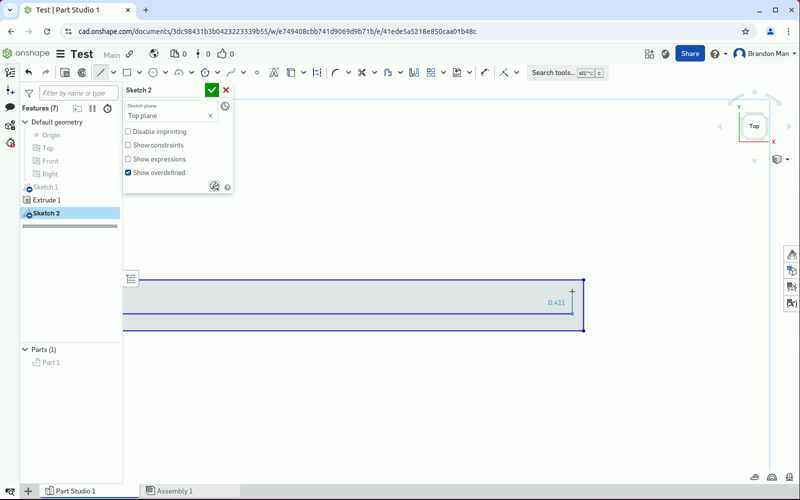
scroll(-6)
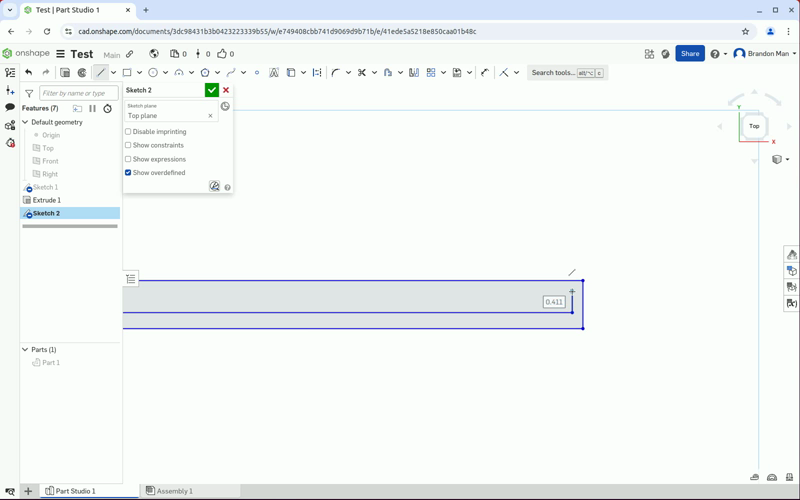
scroll(-6)
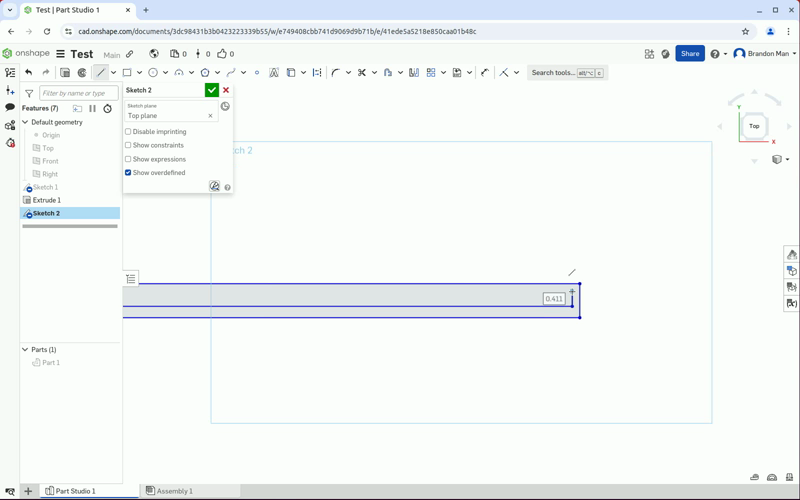
scroll(-6)
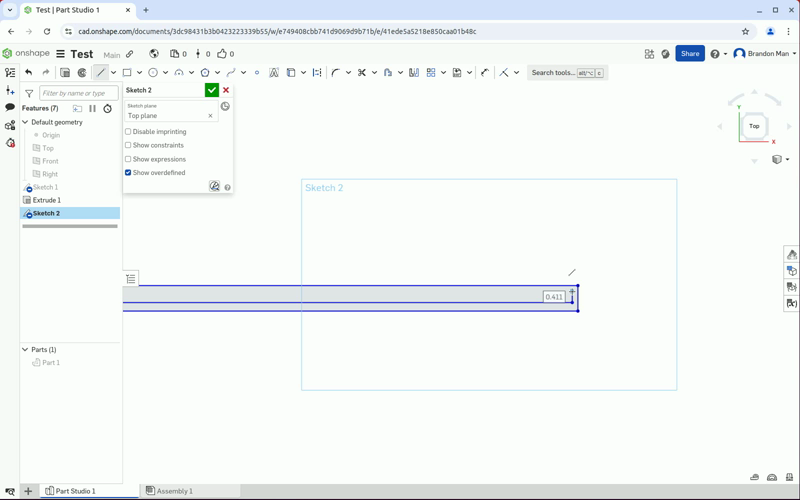
scroll(-6)
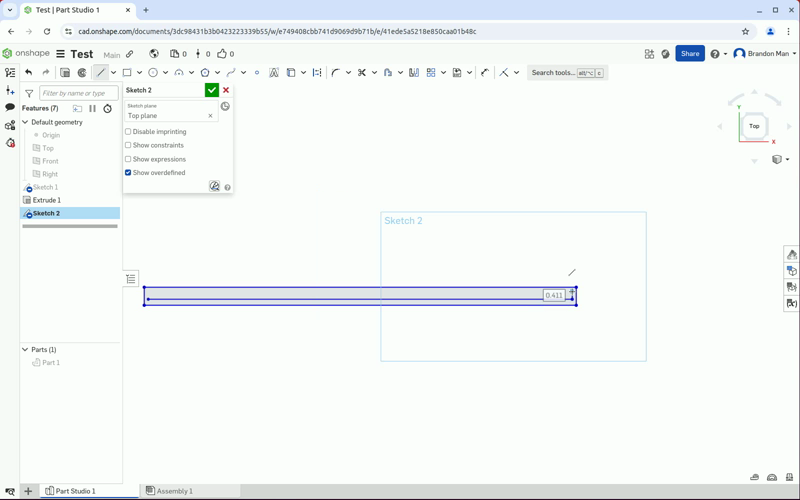
scroll(-6)
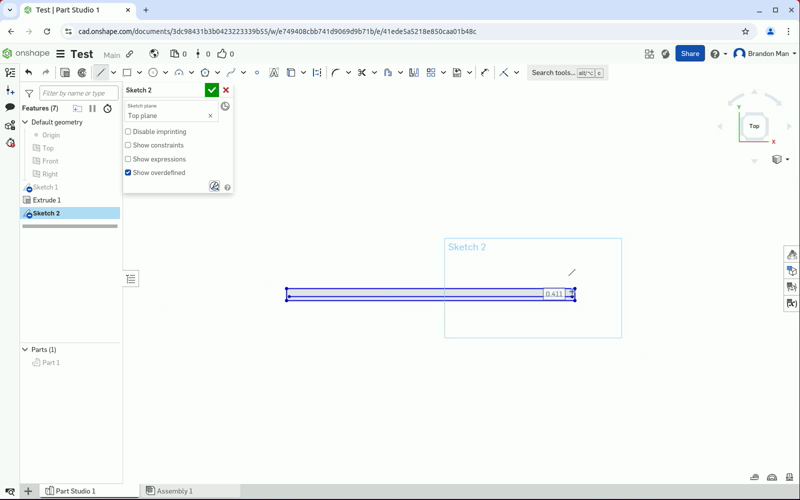
scroll(-6)
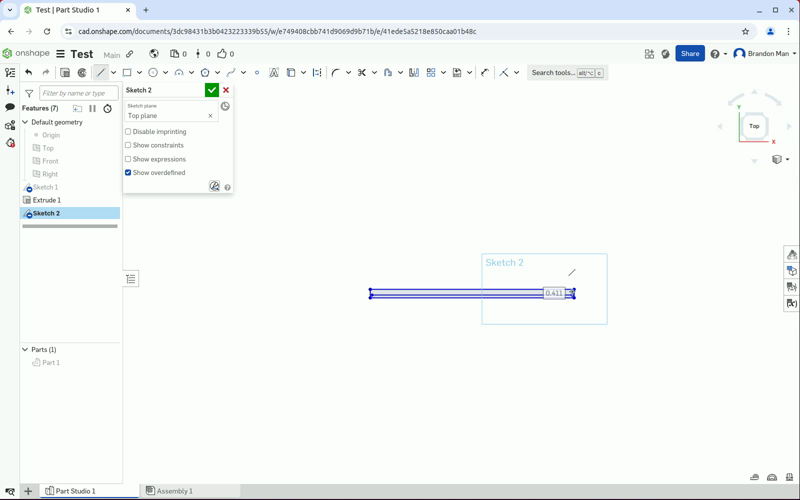
scroll(-6)
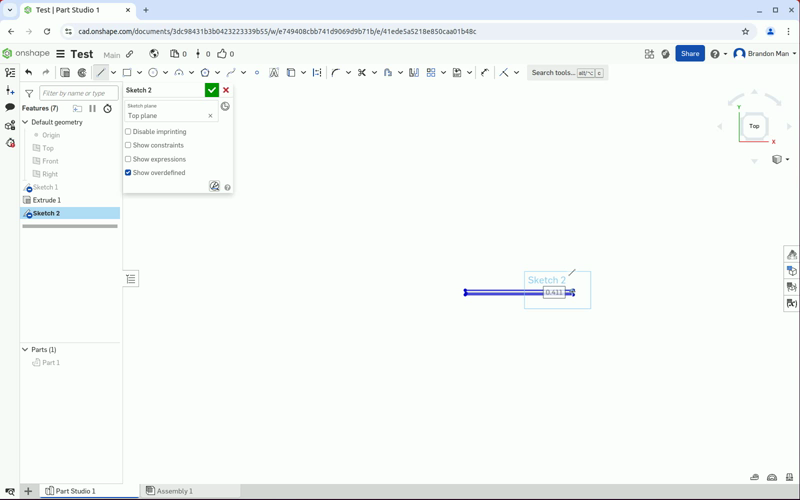
key_up(shift)
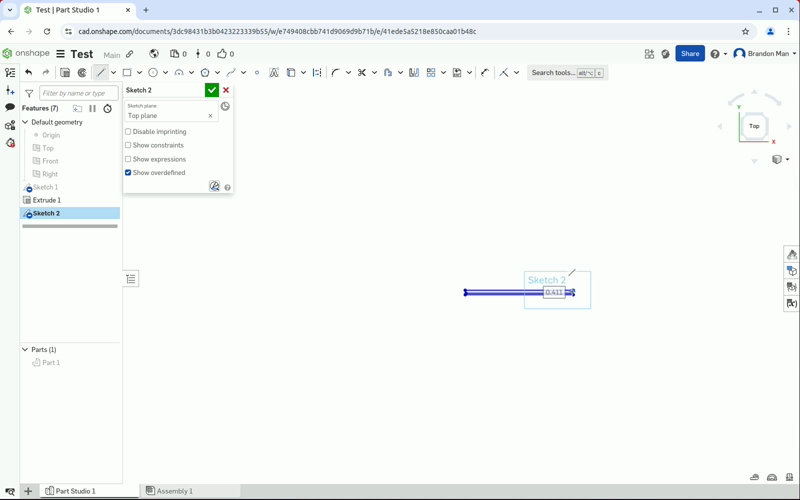
key_down(shift)
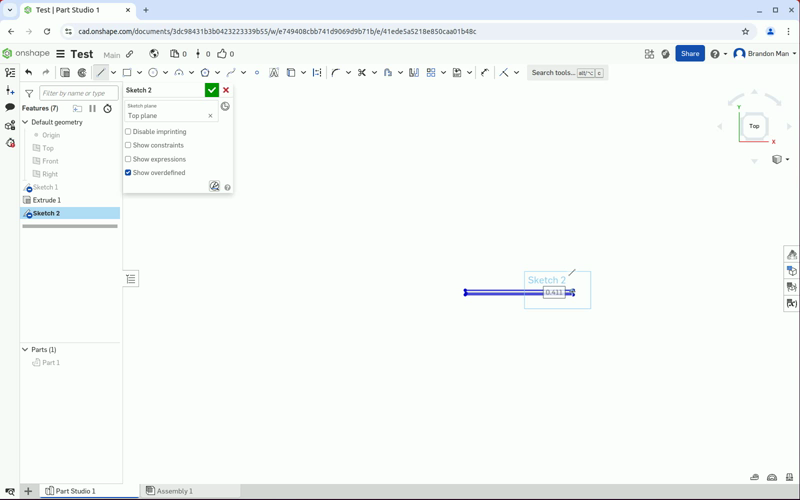
mouse_move(466, 291)
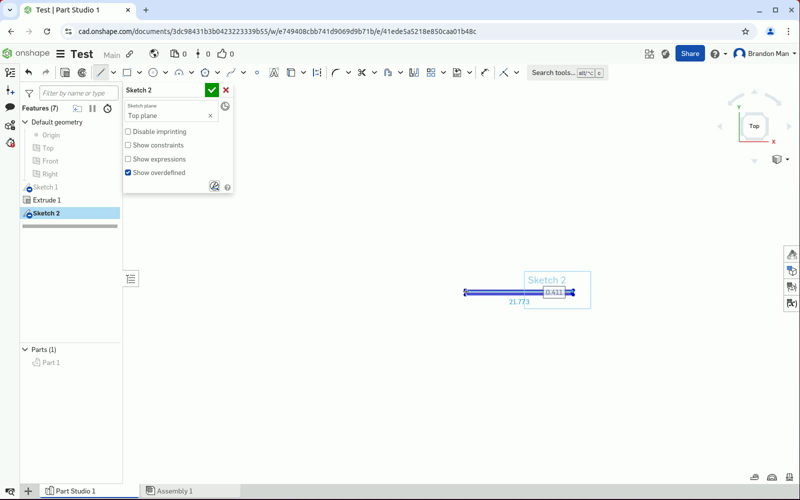
scroll(6)
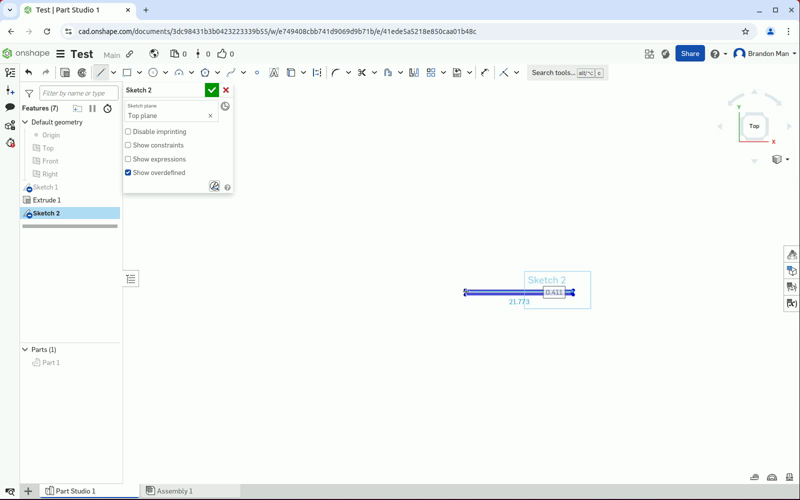
scroll(6)
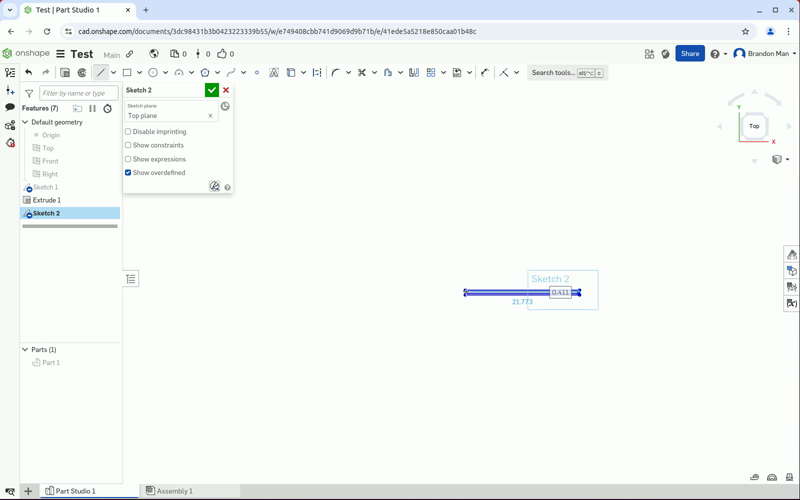
scroll(6)
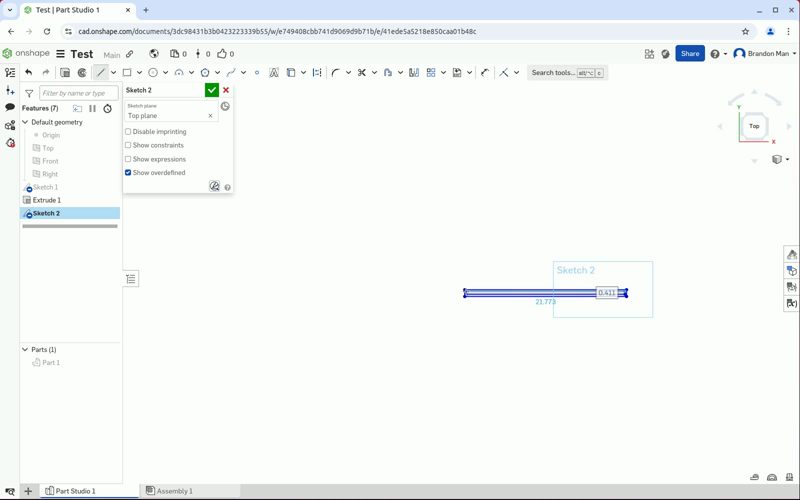
scroll(6)
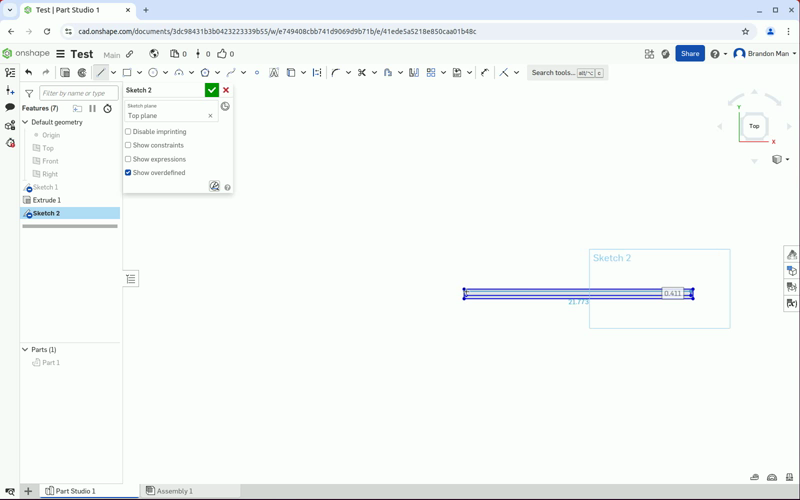
scroll(6)
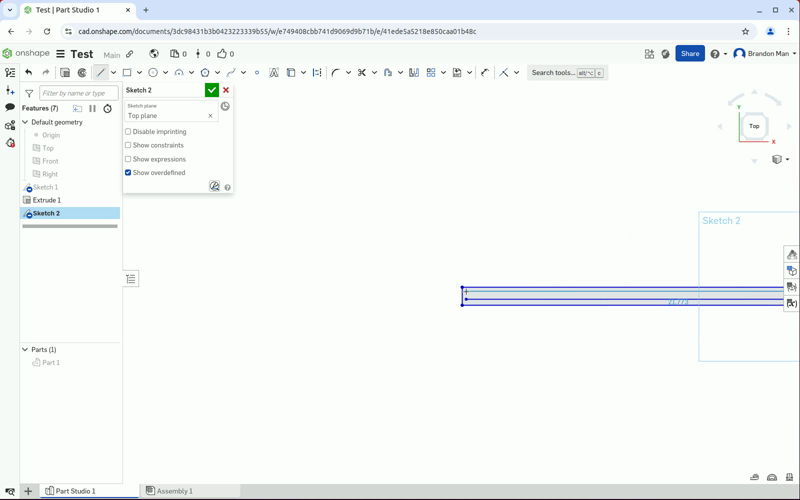
scroll(6)
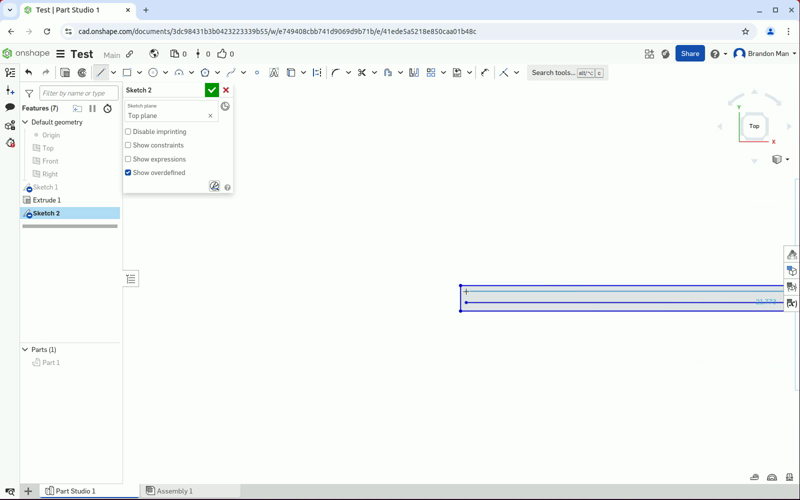
scroll(6)
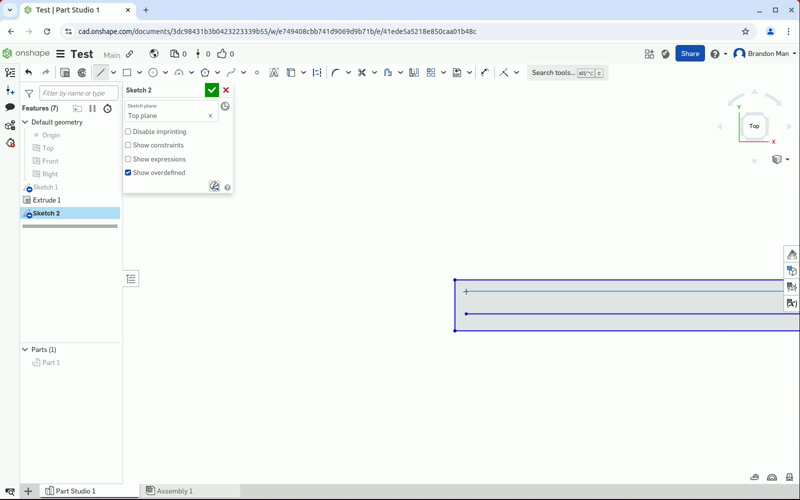
click(466, 291)
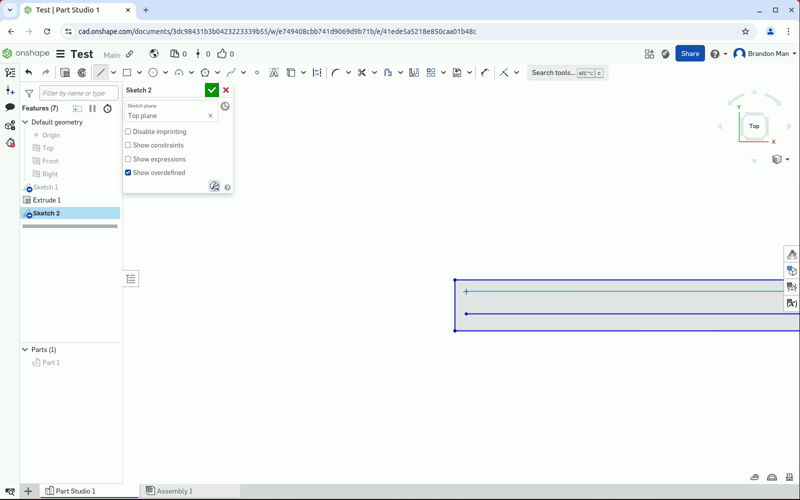
scroll(-6)
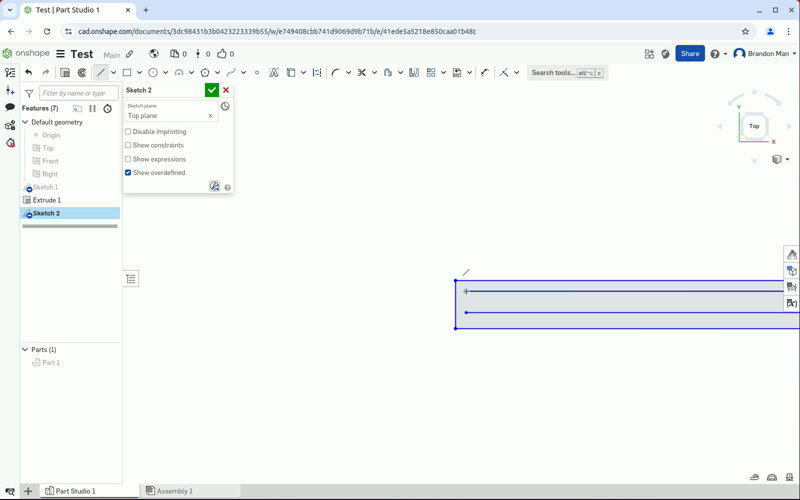
scroll(-6)
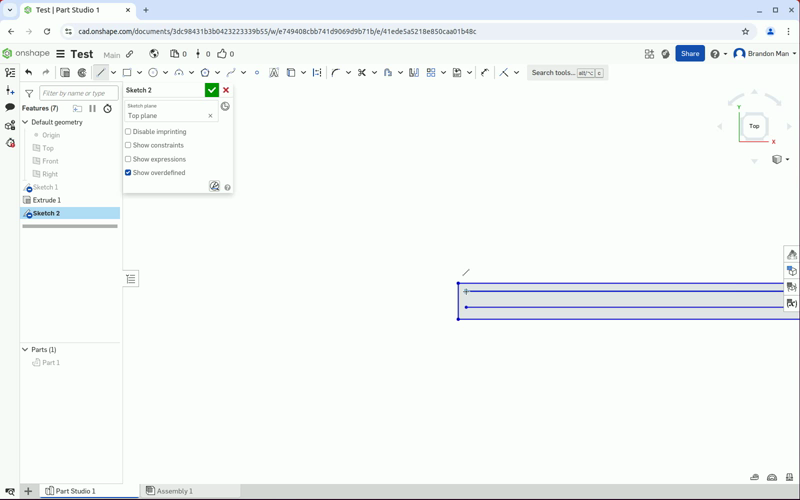
scroll(-6)
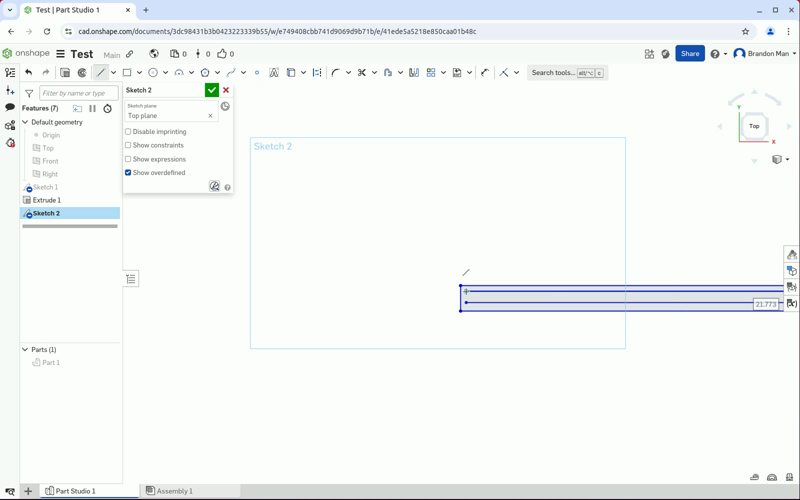
scroll(-6)
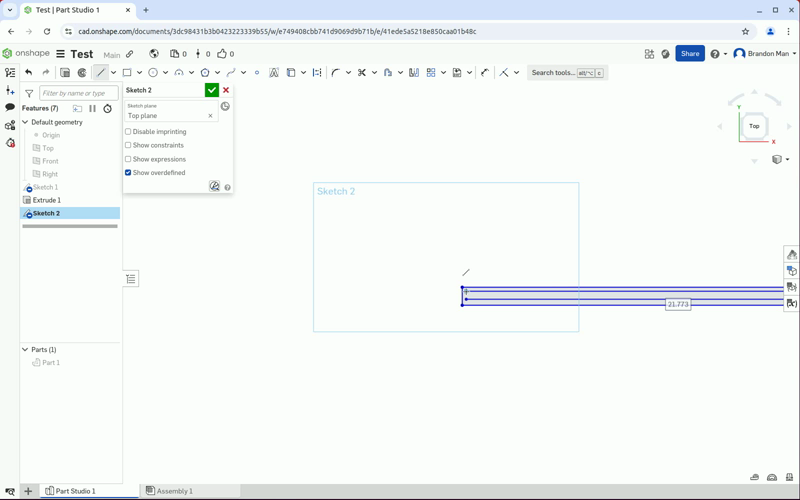
scroll(-6)
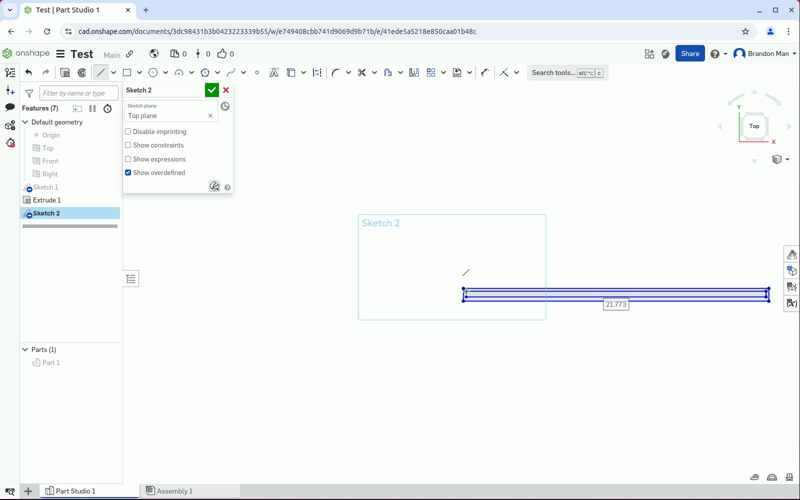
scroll(-6)
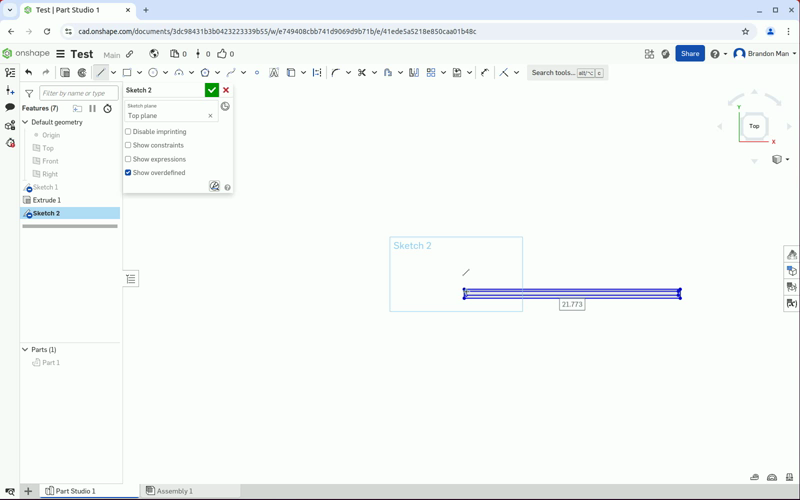
scroll(-6)
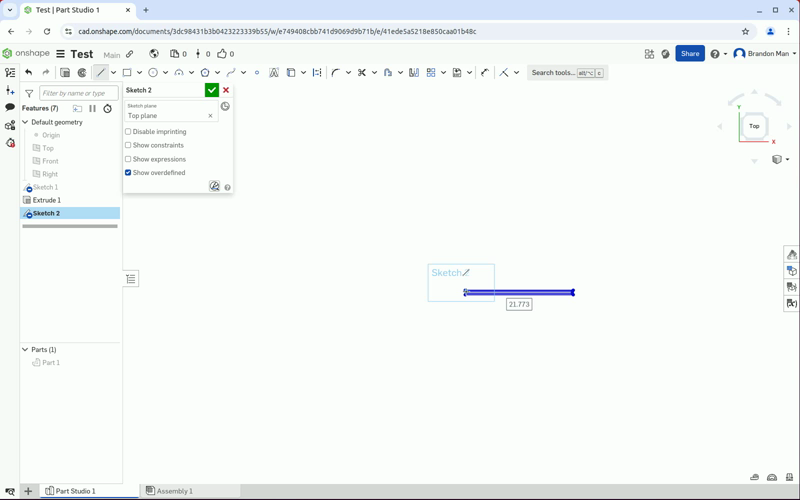
key_up(shift)
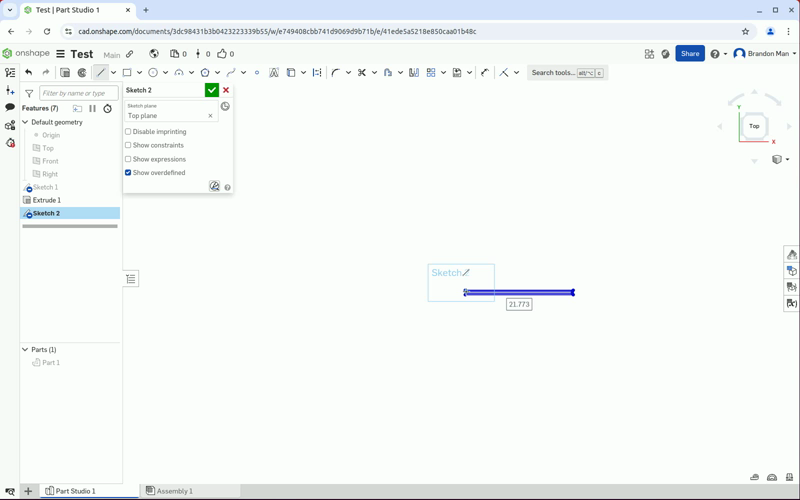
mouse_move(496, 291)
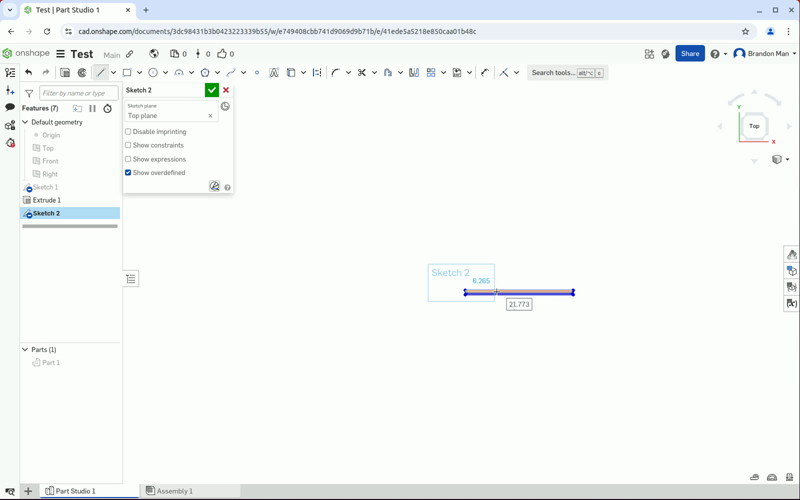
key_down(shift)
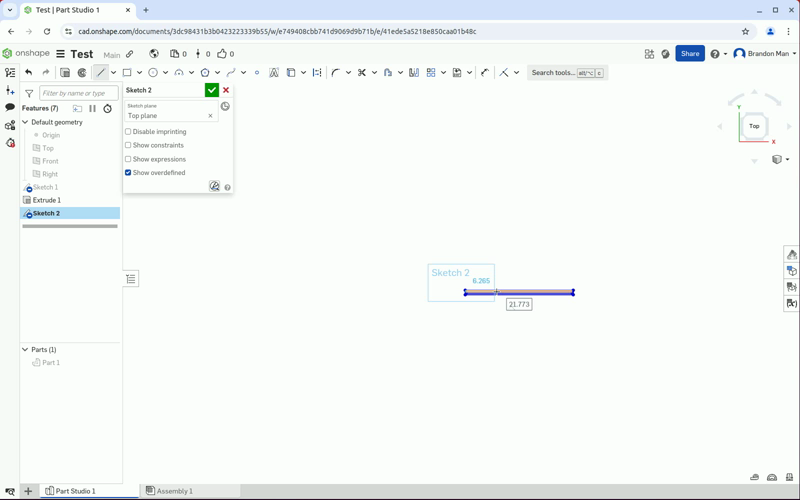
mouse_move(466, 293)
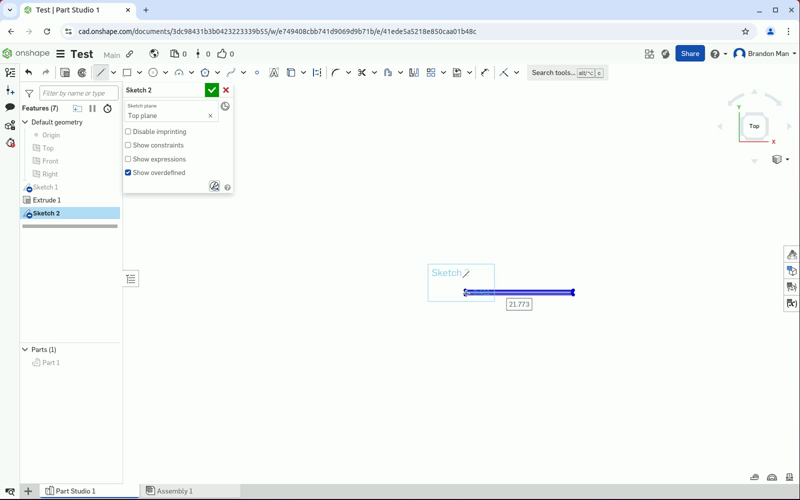
scroll(6)
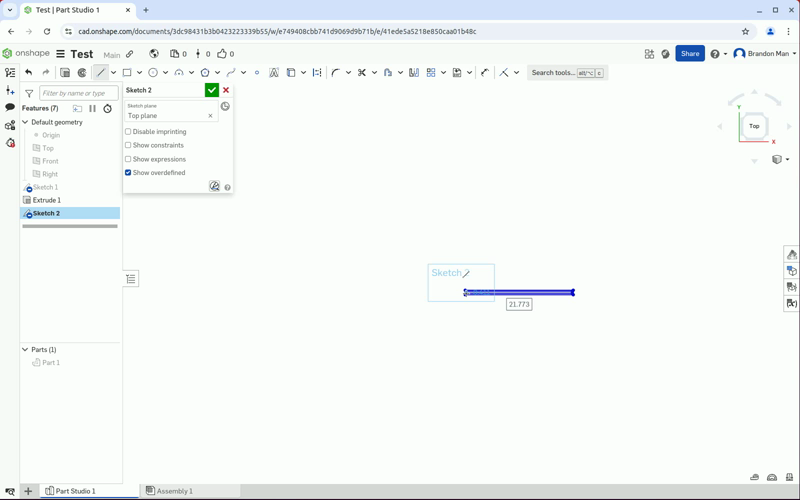
scroll(6)
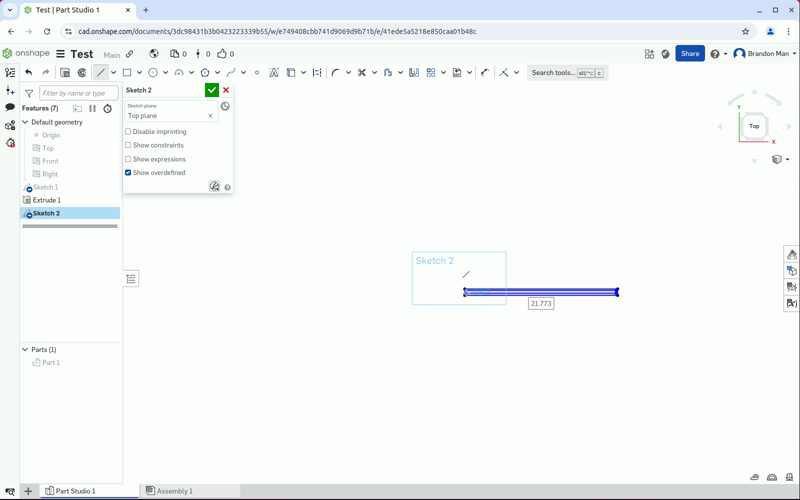
scroll(6)
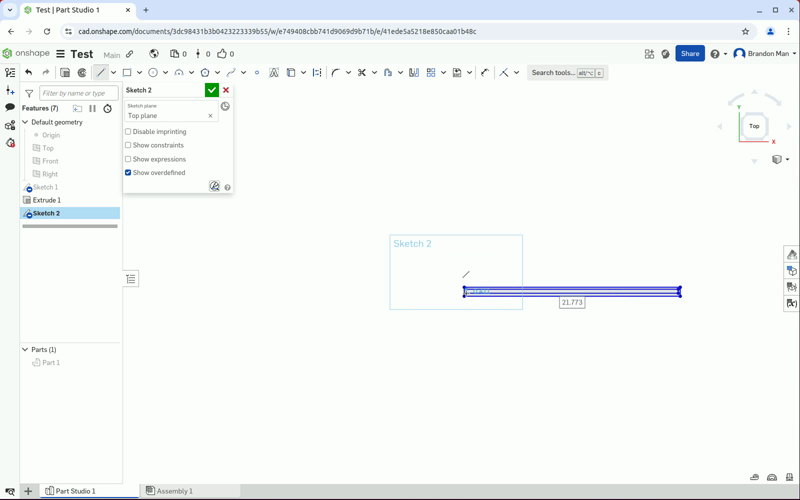
scroll(6)
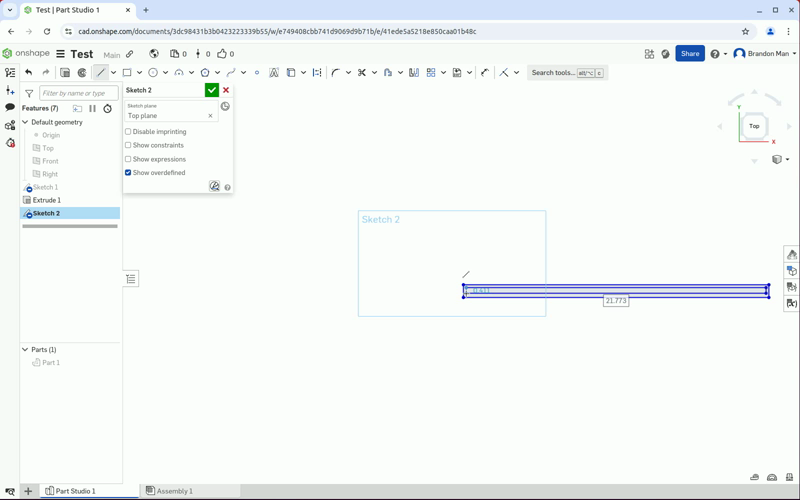
scroll(6)
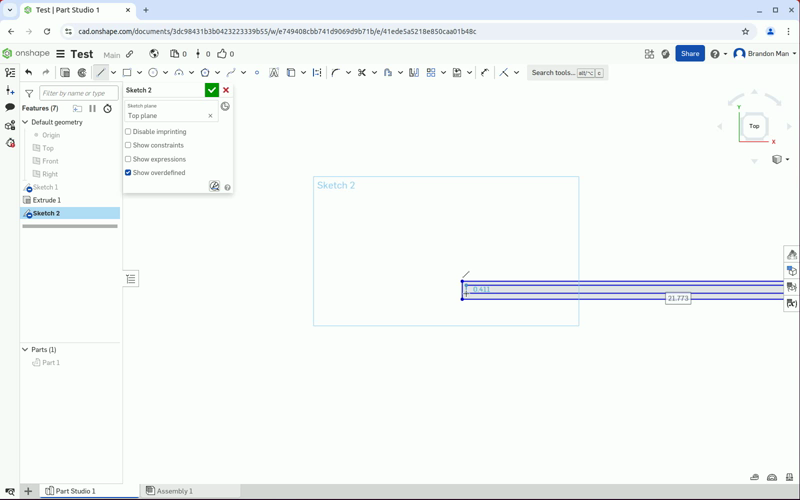
scroll(6)
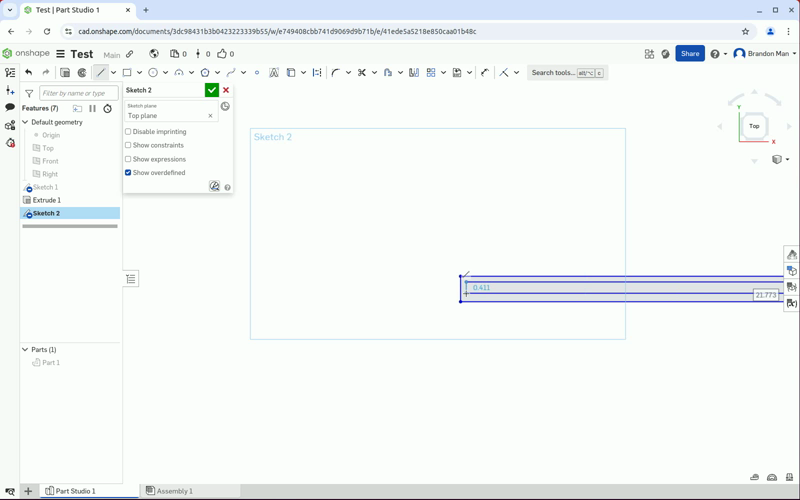
scroll(6)
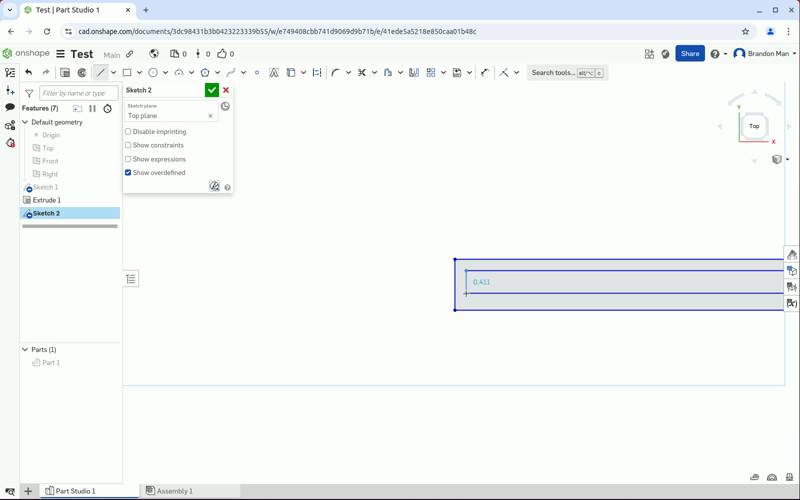
key_up(shift)
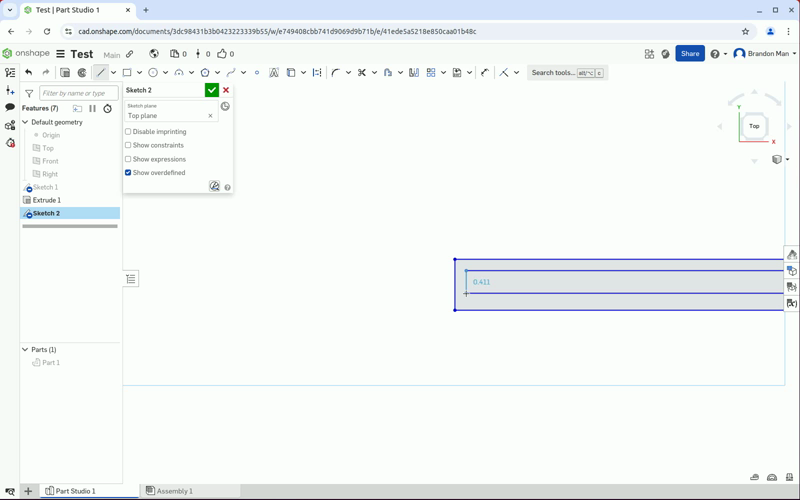
click(466, 293)
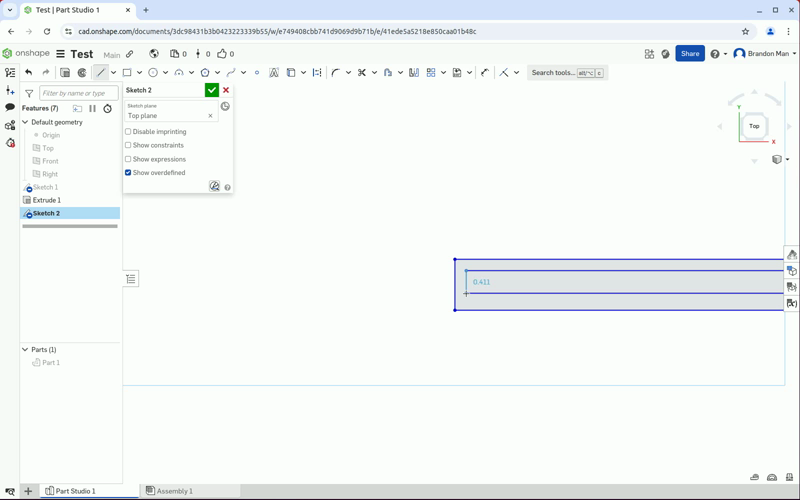
scroll(-6)
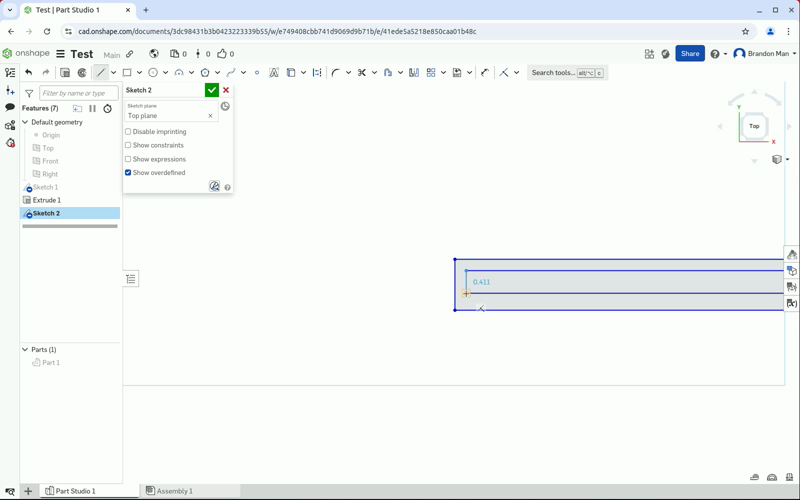
scroll(-6)
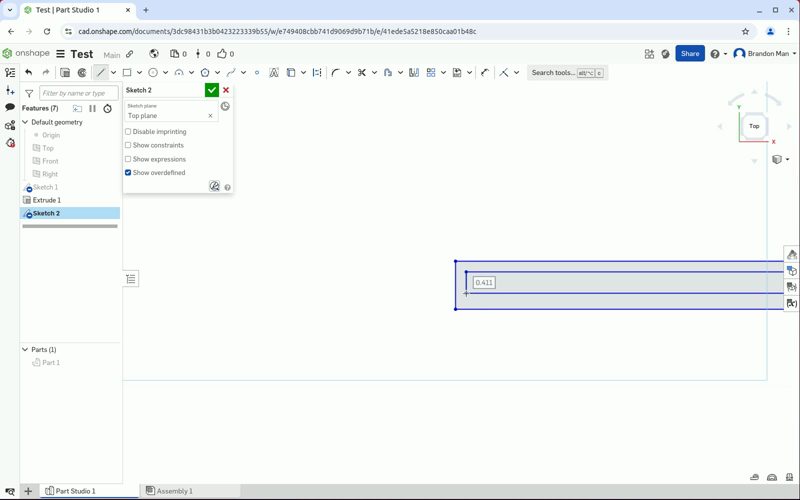
scroll(-6)
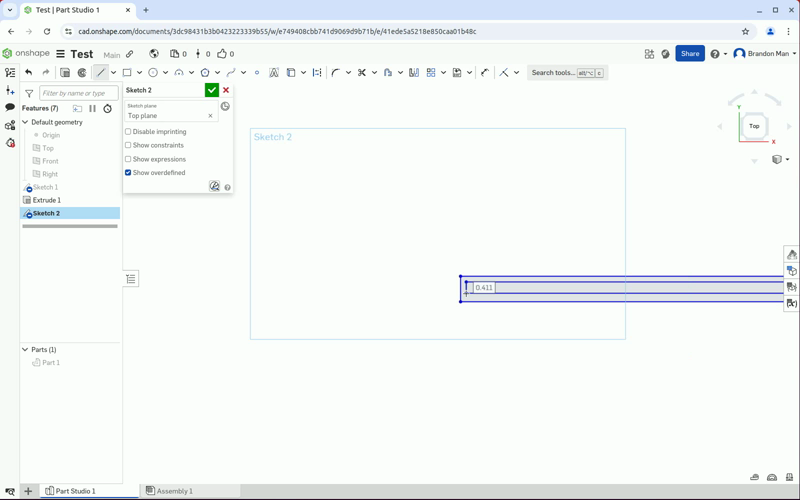
scroll(-6)
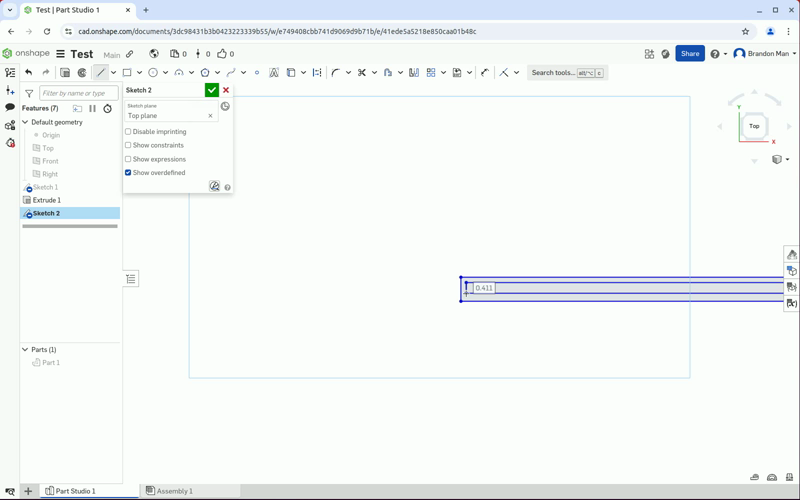
scroll(-6)
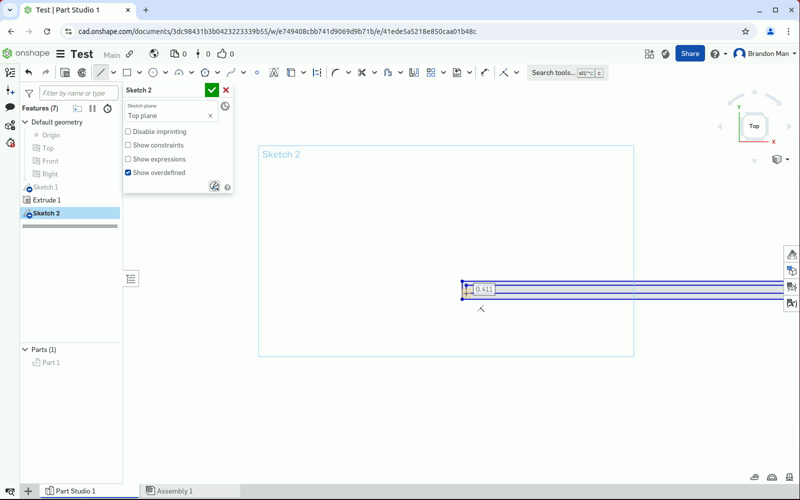
scroll(-6)
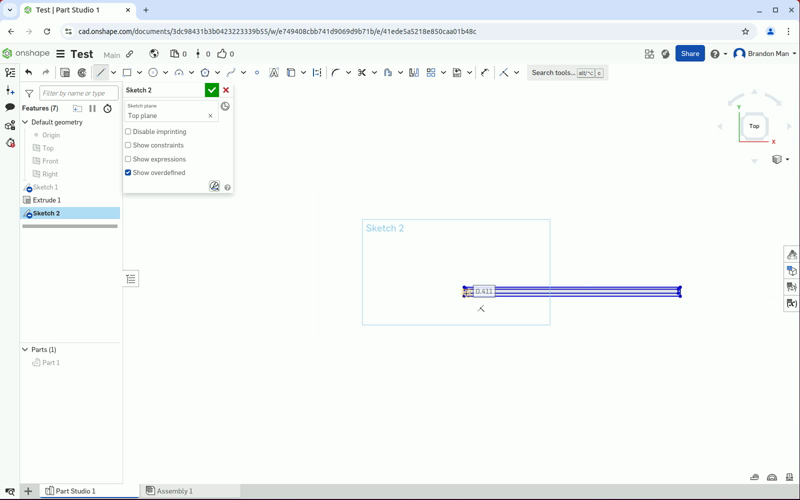
scroll(-6)
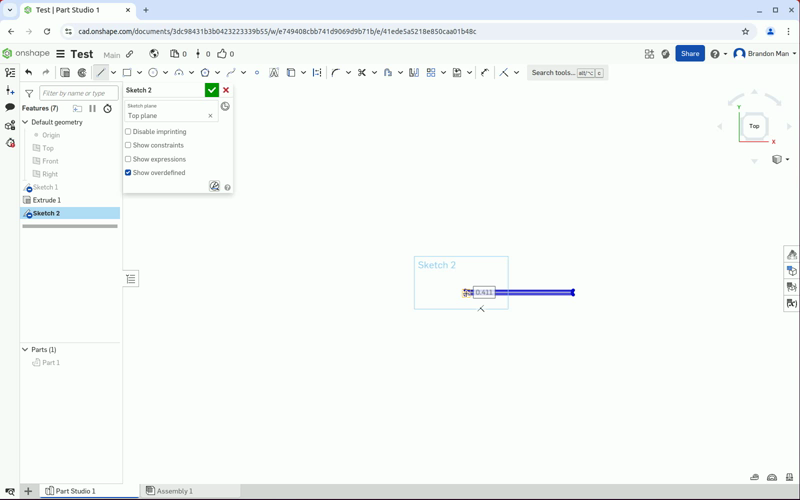
key(esc)
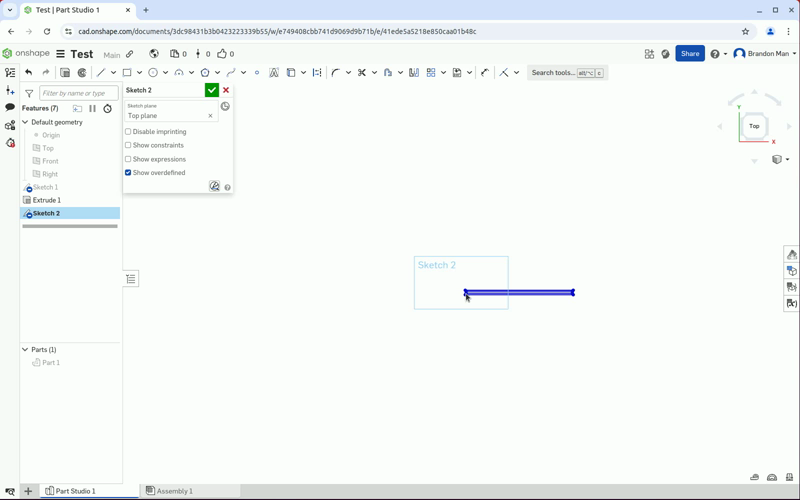
mouse_move(504, 294)
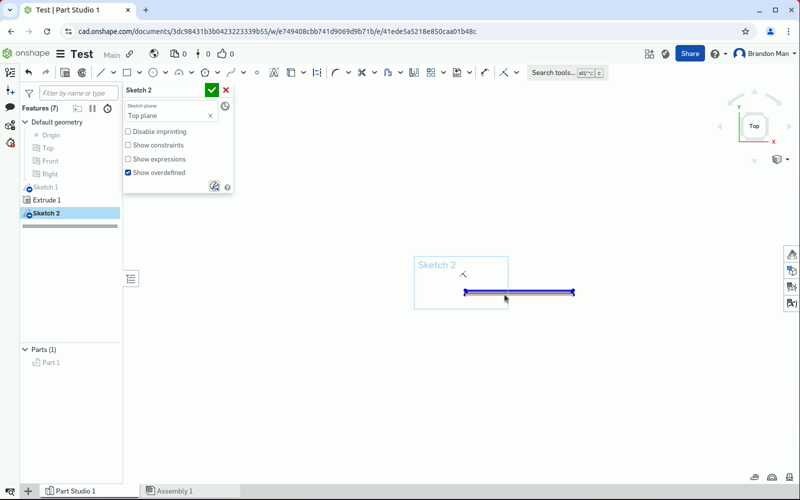
scroll(6)
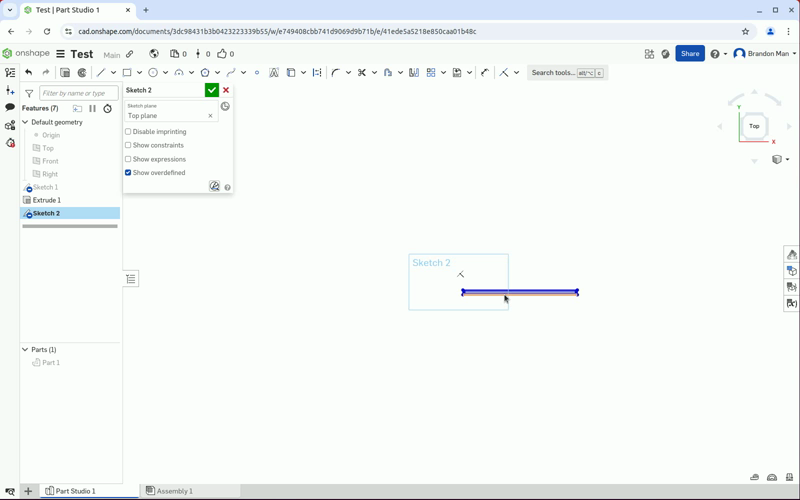
scroll(6)
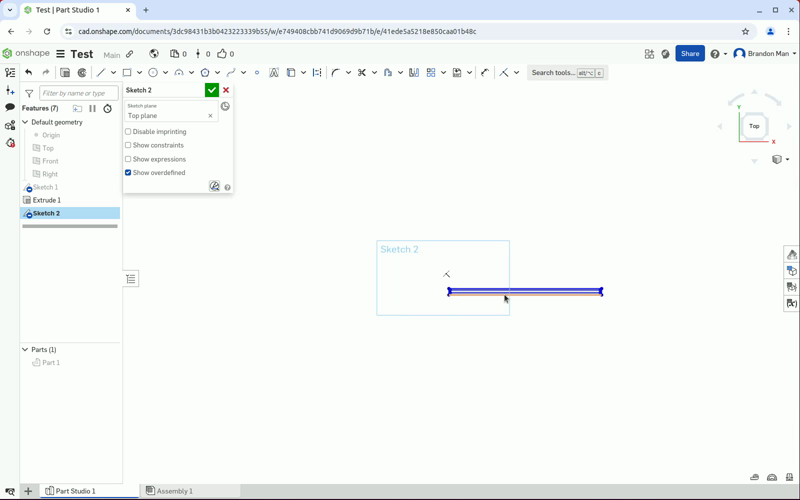
scroll(6)
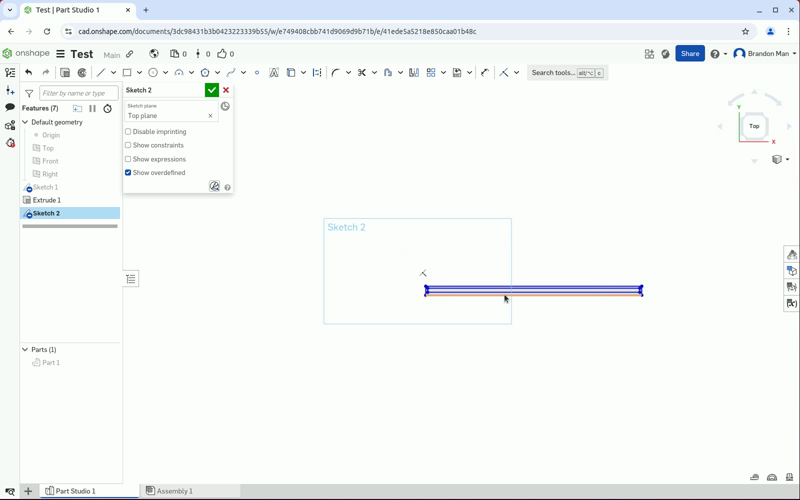
scroll(6)
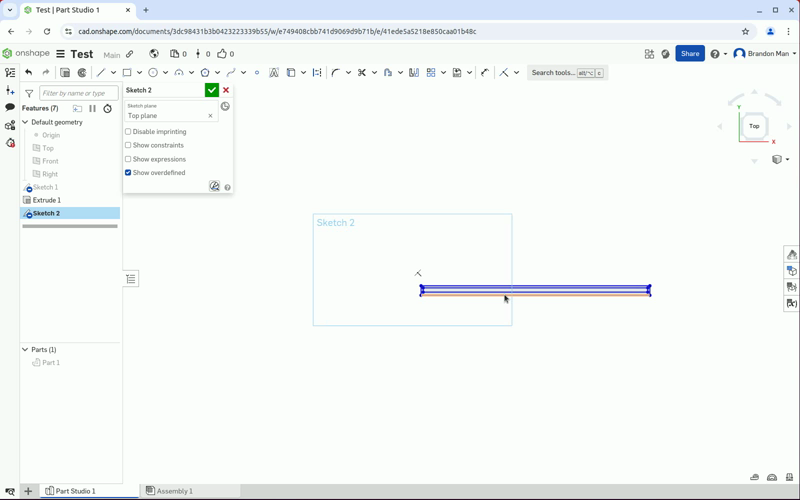
scroll(6)
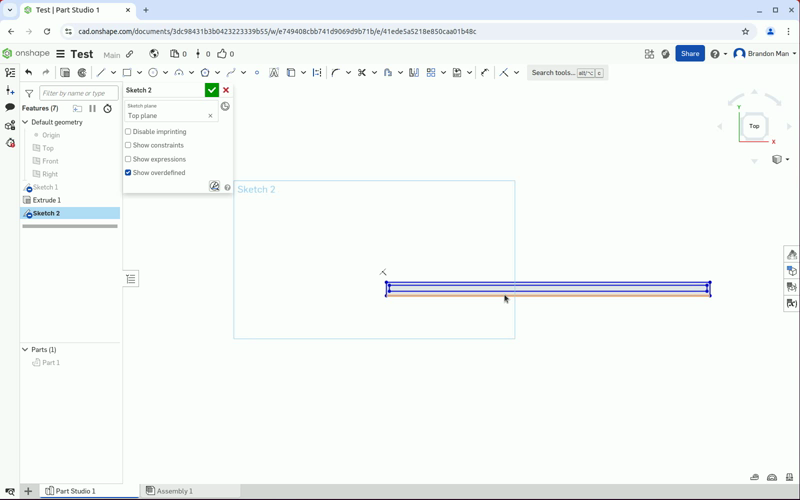
scroll(6)
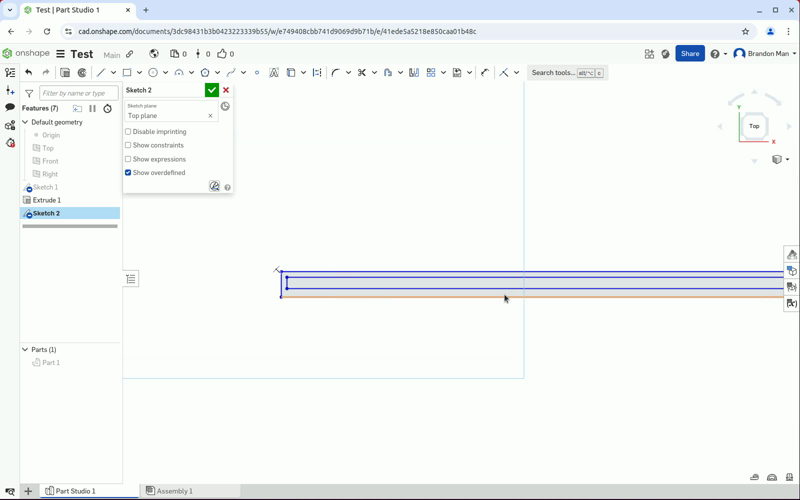
scroll(6)
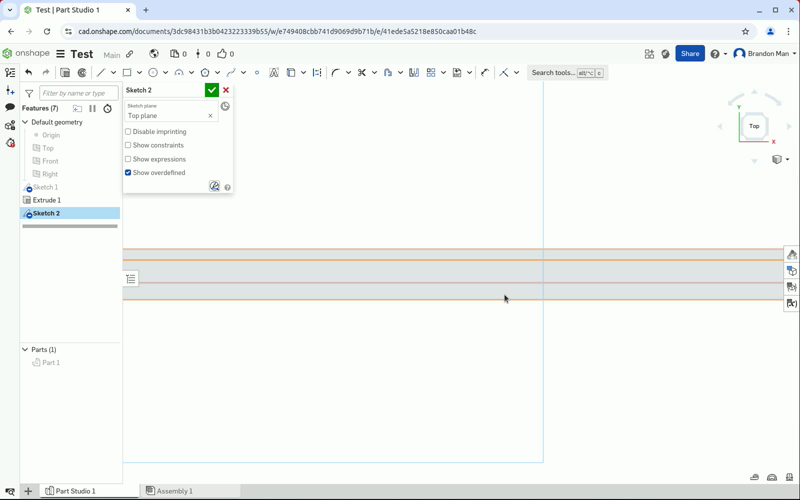
click(504, 294)
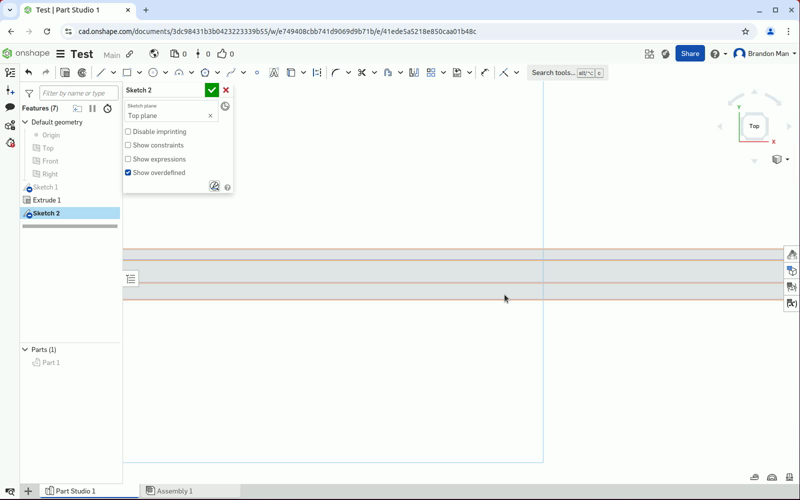
scroll(-6)
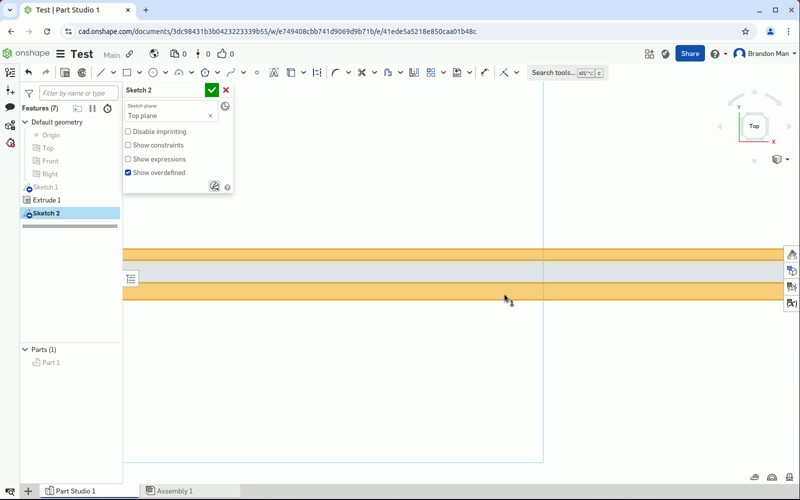
scroll(-6)
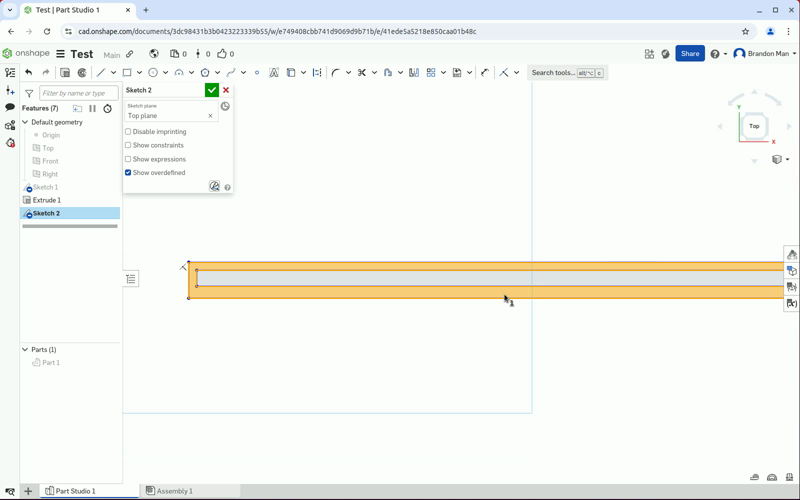
scroll(-6)
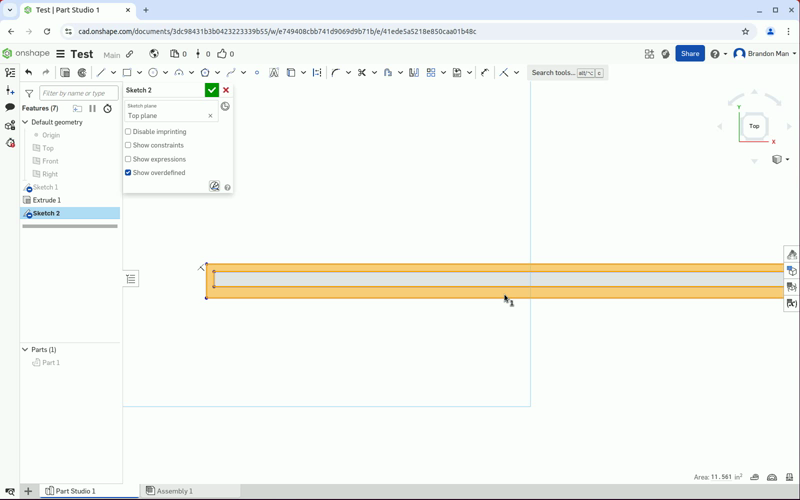
scroll(-6)
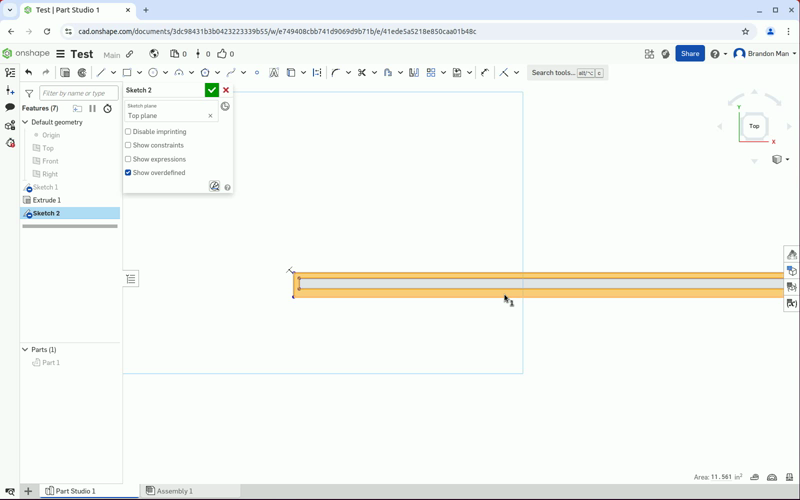
scroll(-6)
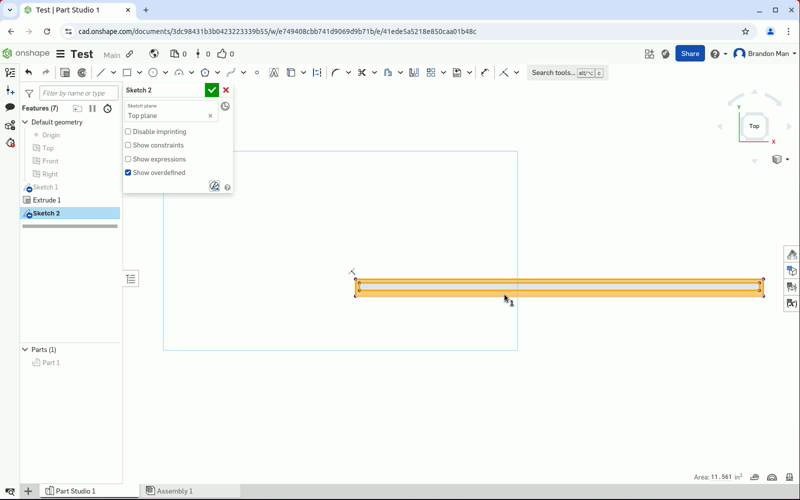
scroll(-6)
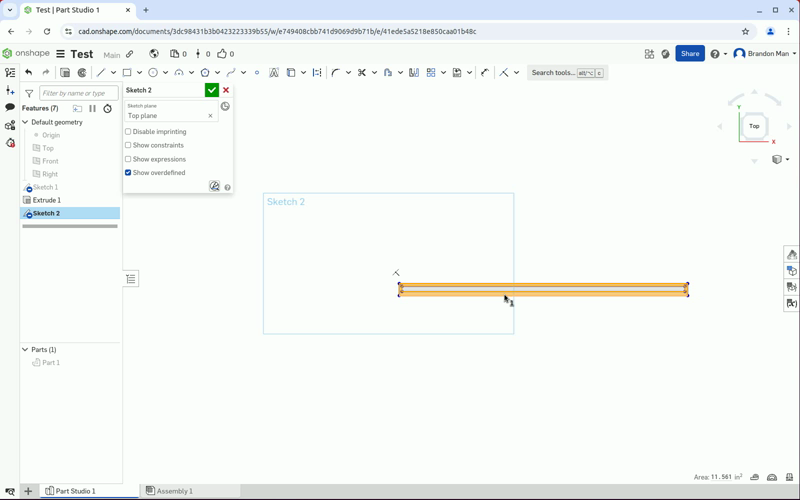
scroll(-6)
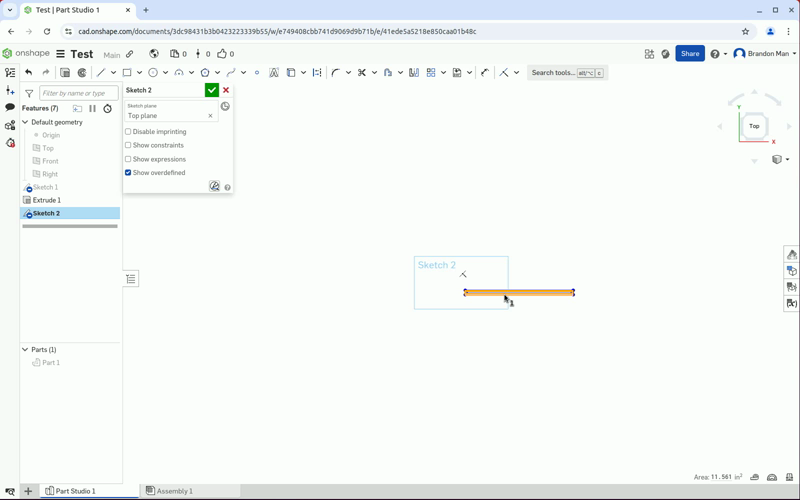
mouse_move(73, 352)
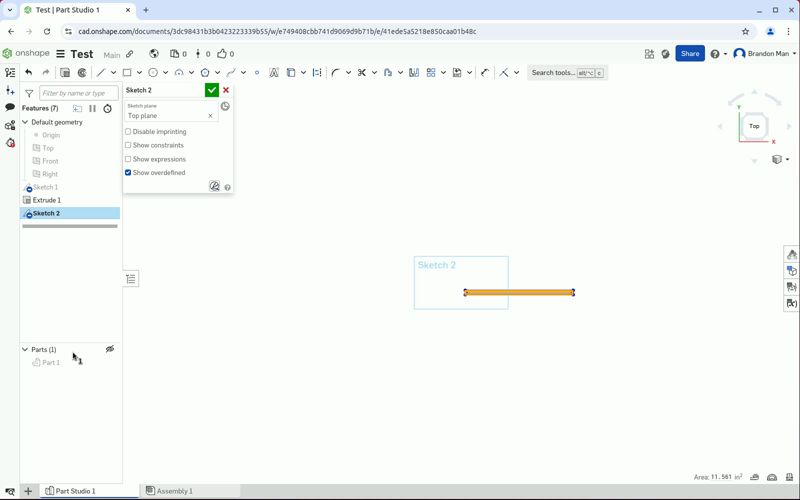
key(shift+y)
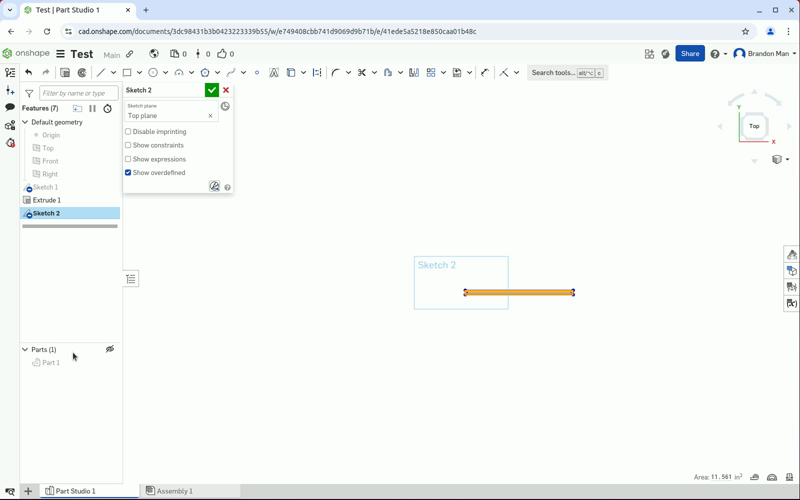
key(shift+e)
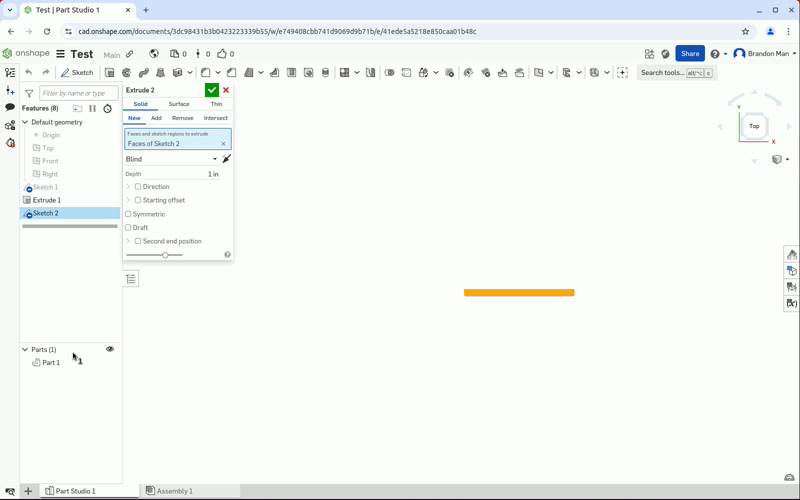
mouse_move(143, 106)
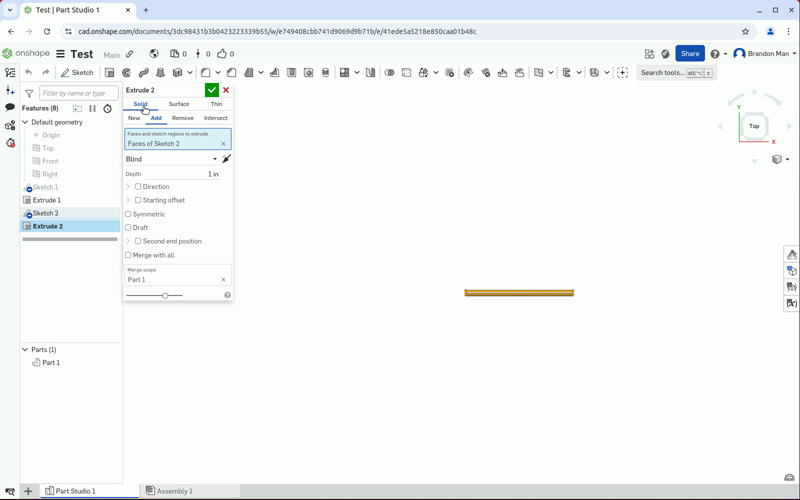
click(143, 106)
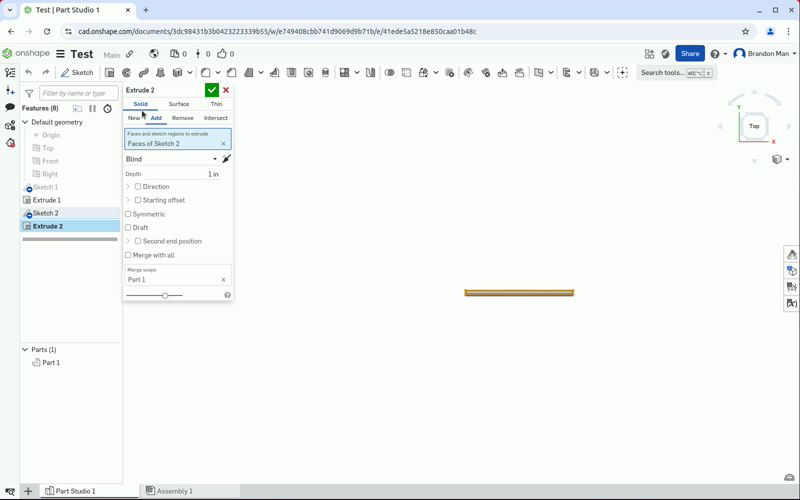
mouse_move(137, 120)
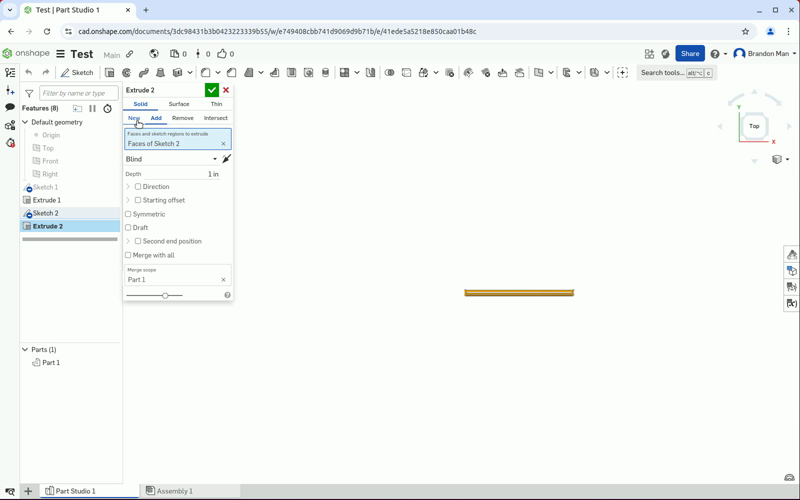
click(137, 120)
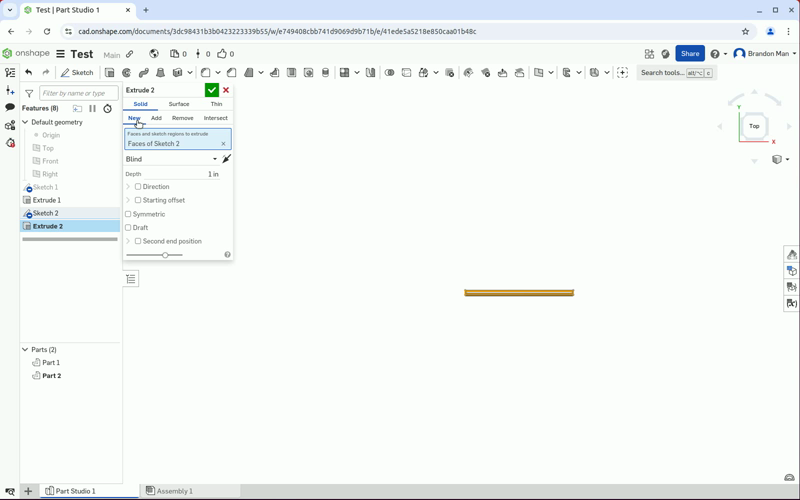
key(tab, 4)
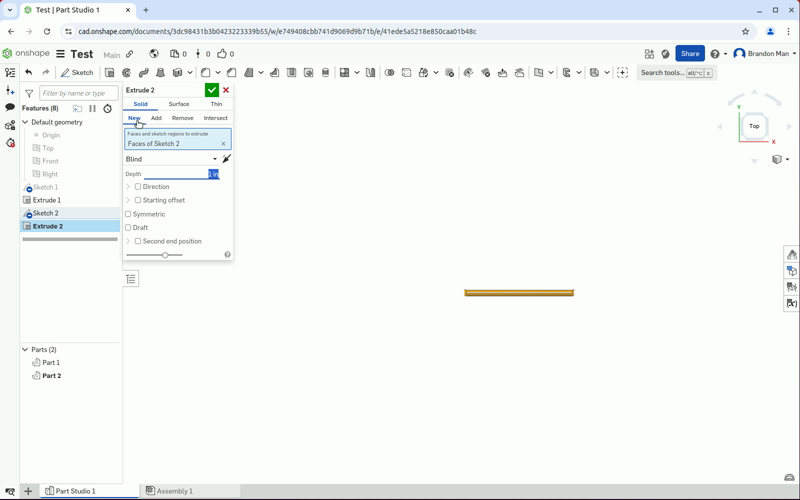
text(0.963)
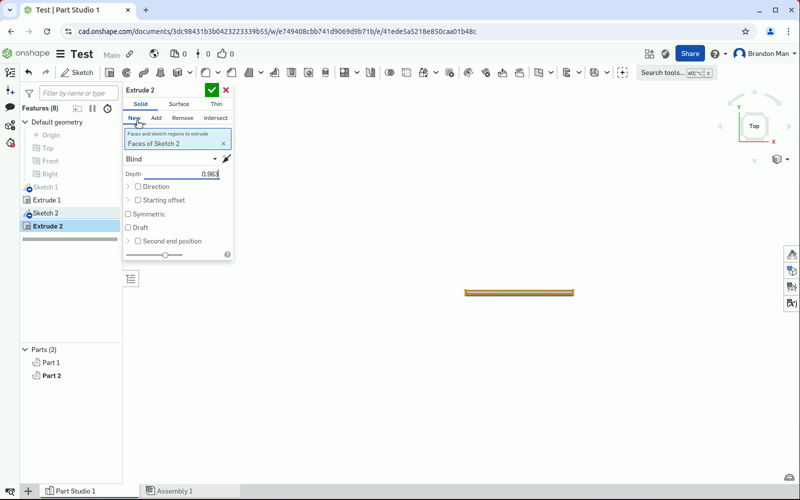
key(enter)
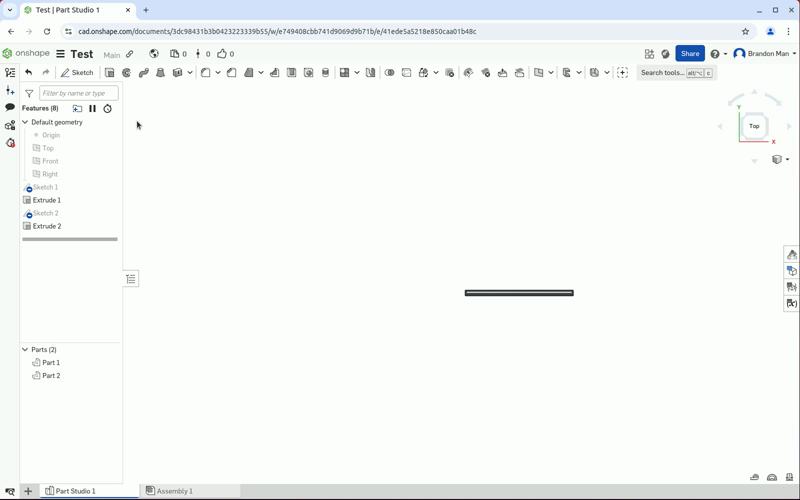
key(shift+h)
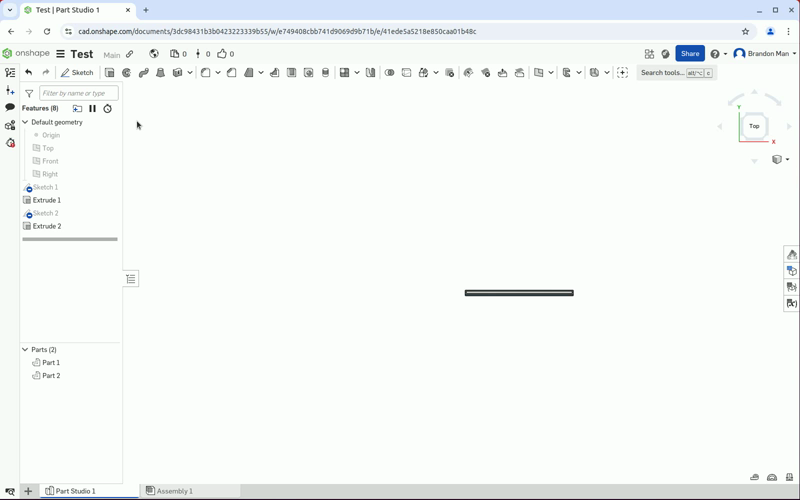
key(shift+h)
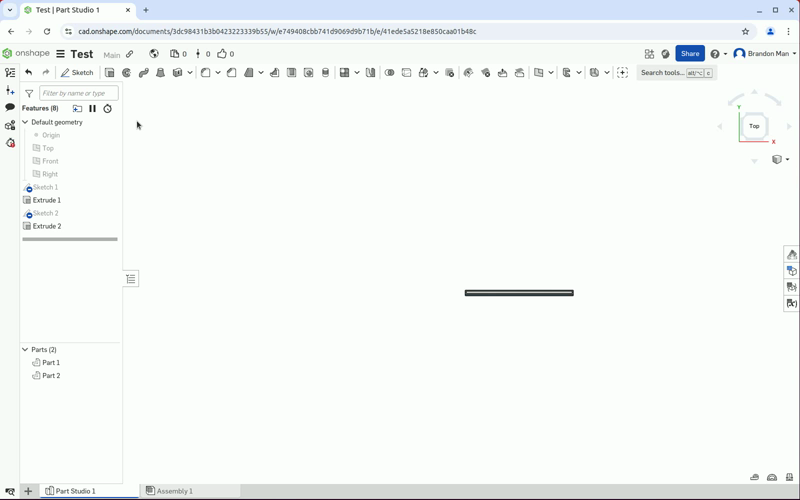
mouse_move(73, 189)
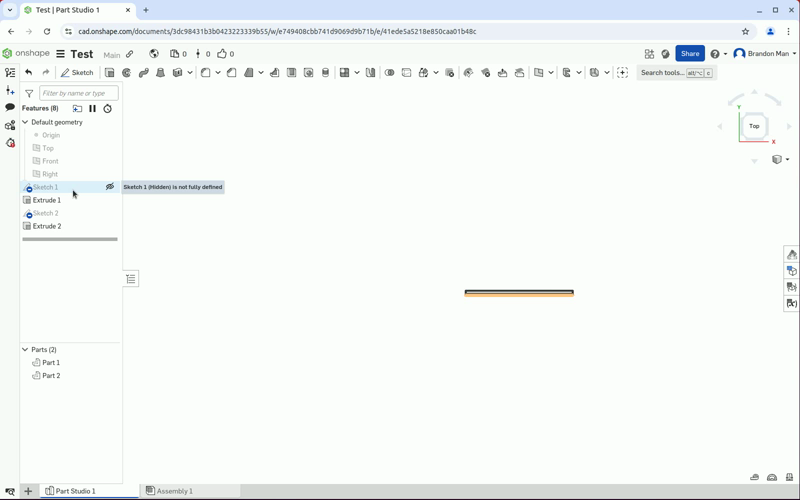
click(73, 189)
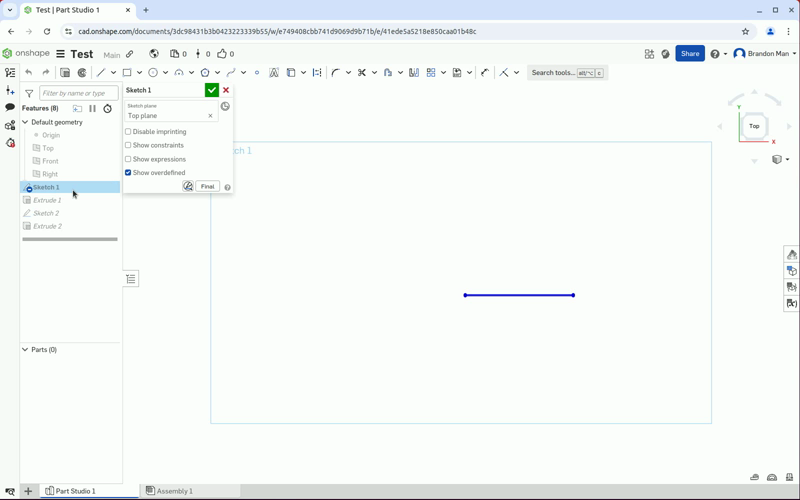
mouse_move(229, 92)
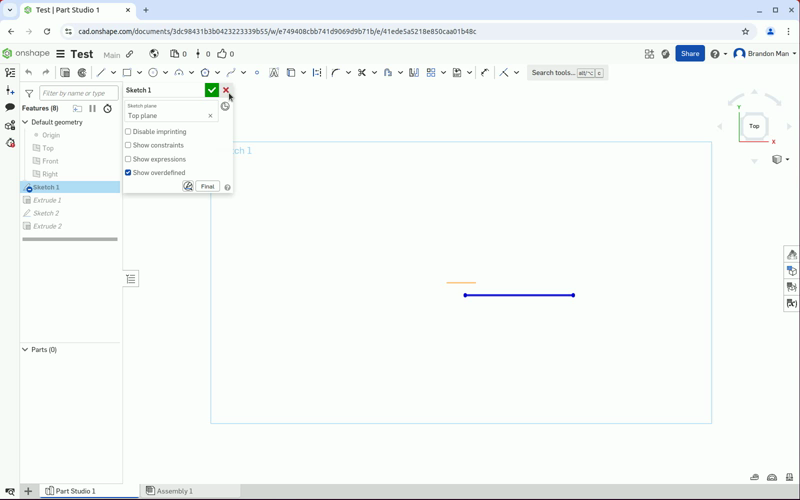
click(229, 92)
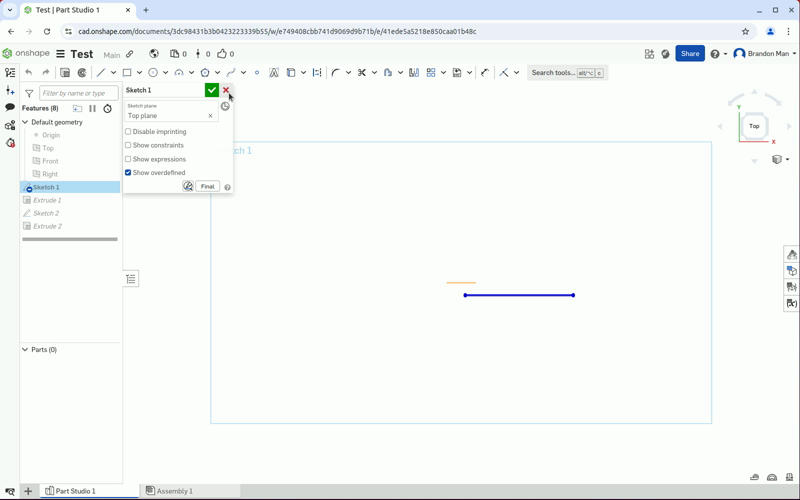
key(shift+s)
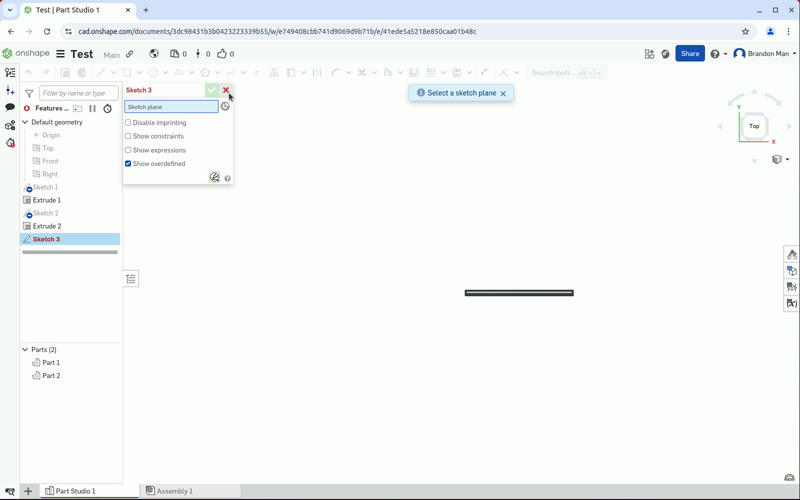
mouse_move(73, 150)
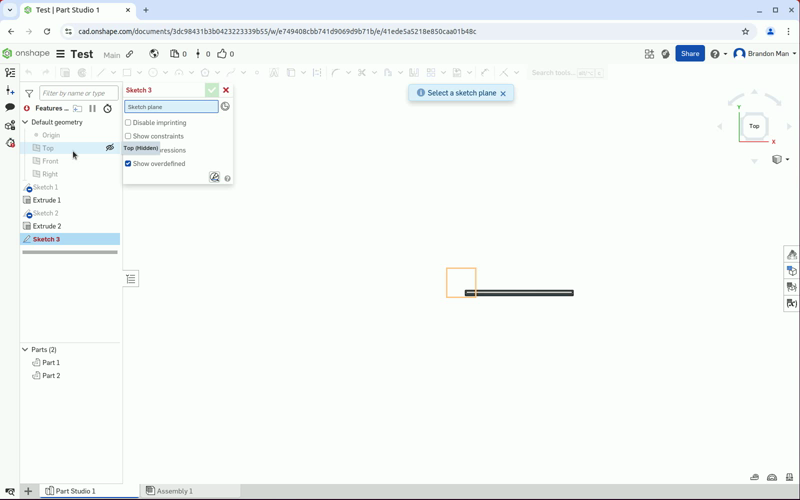
click(73, 150)
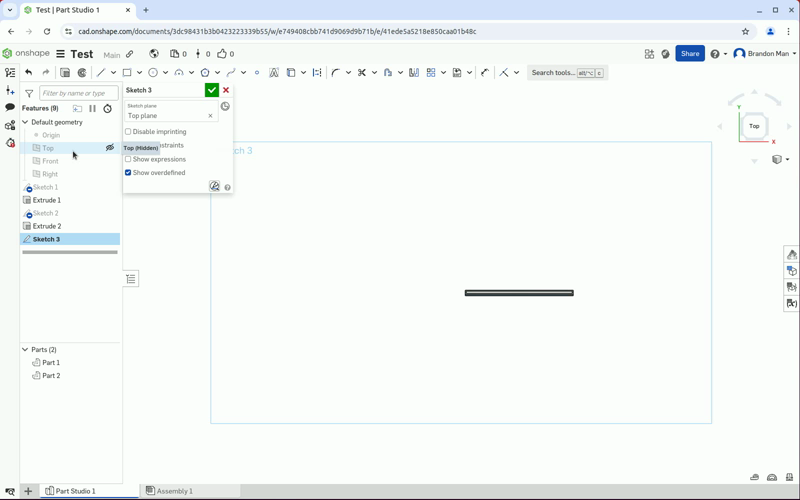
mouse_move(73, 352)
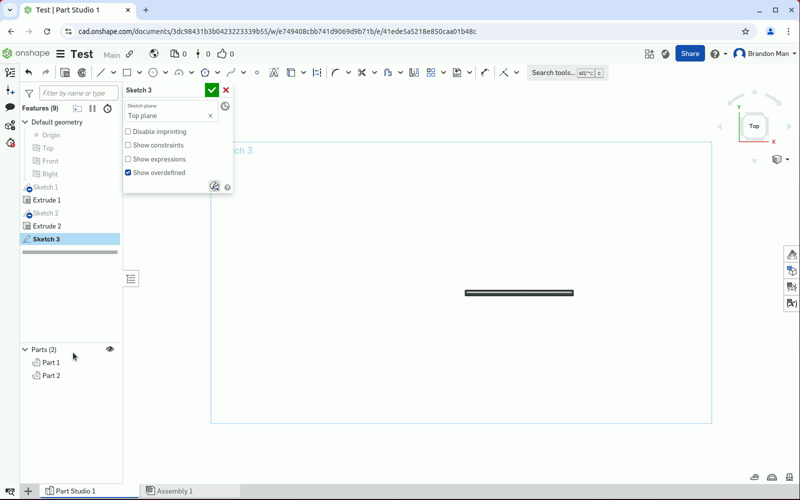
key(y)
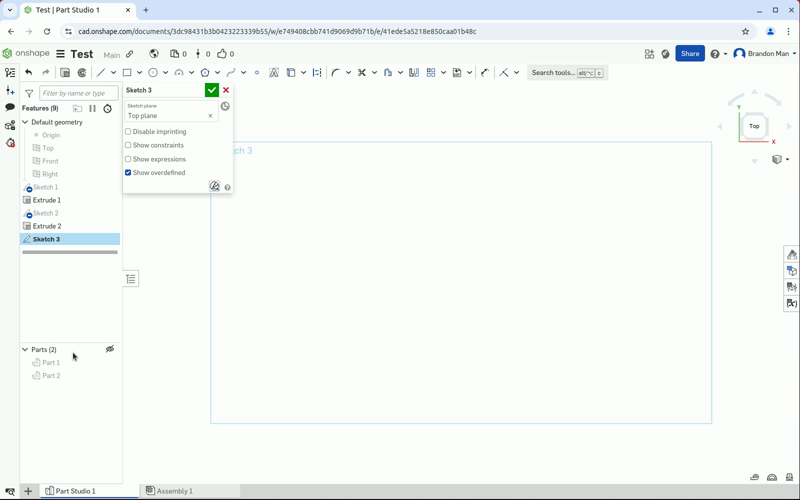
key(l)
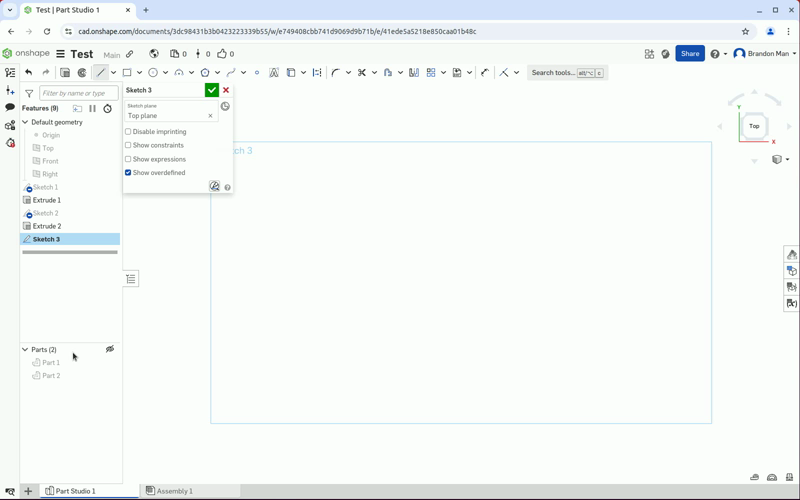
key_down(shift)
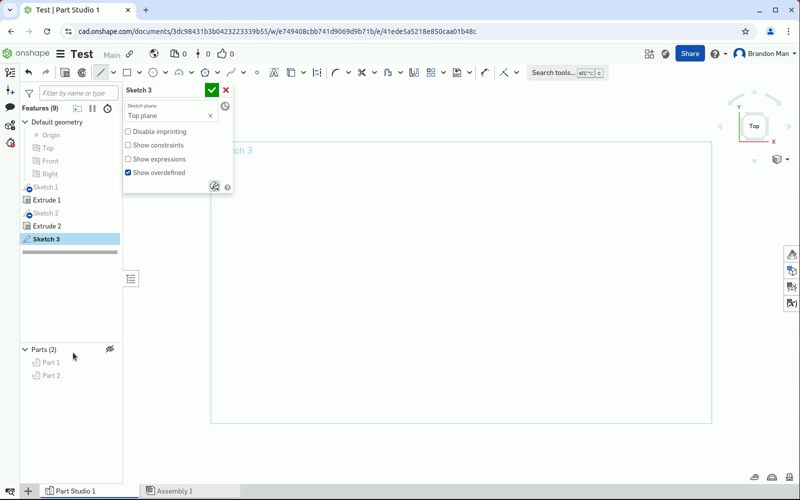
mouse_move(466, 293)
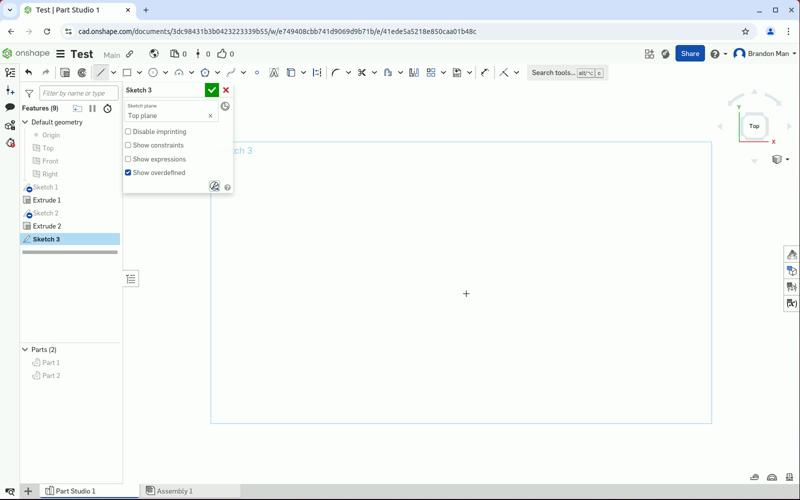
click(466, 293)
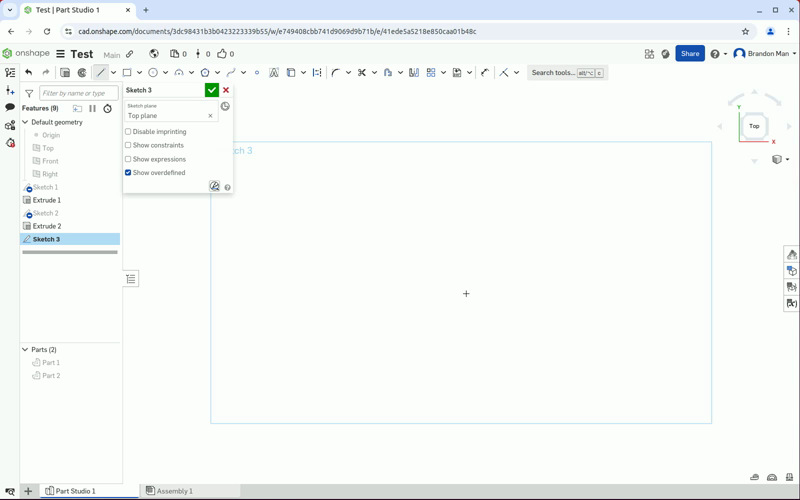
key_up(shift)
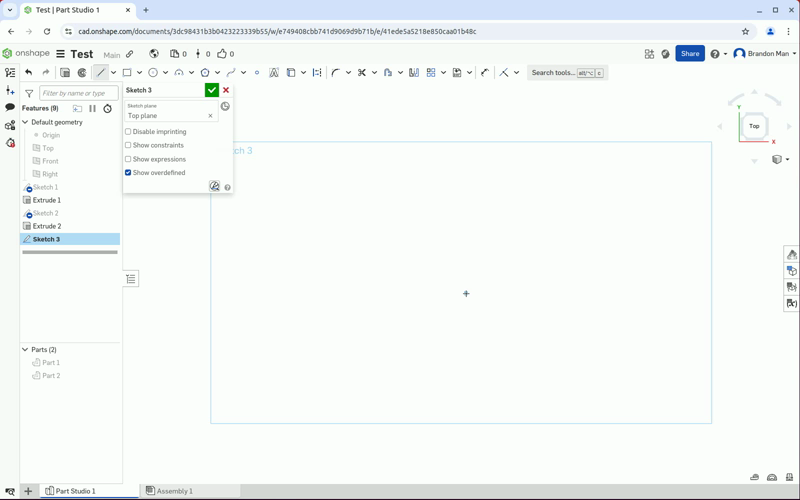
key_down(shift)
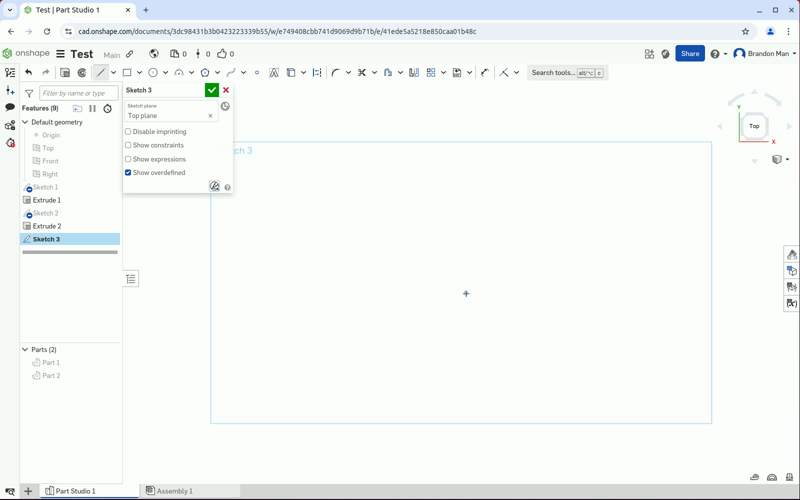
mouse_move(573, 293)
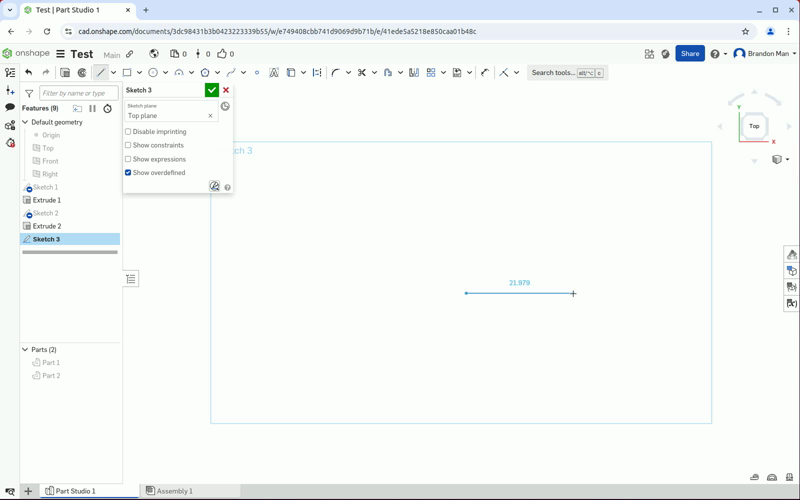
click(573, 293)
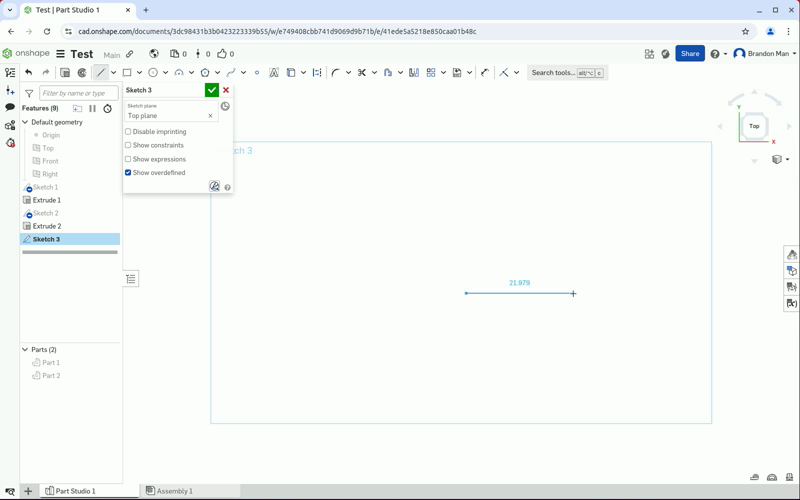
key_up(shift)
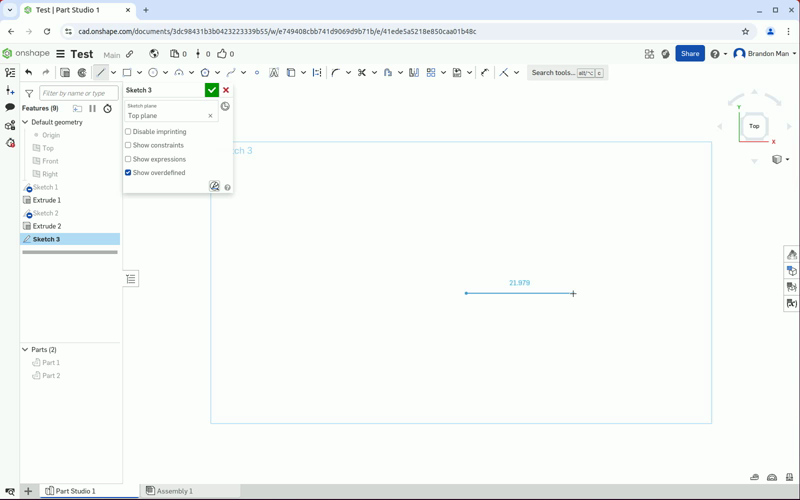
key_down(shift)
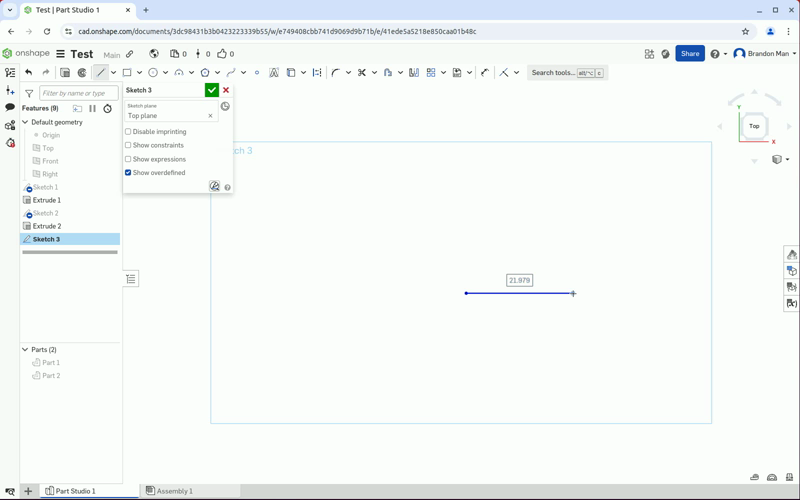
mouse_move(589, 293)
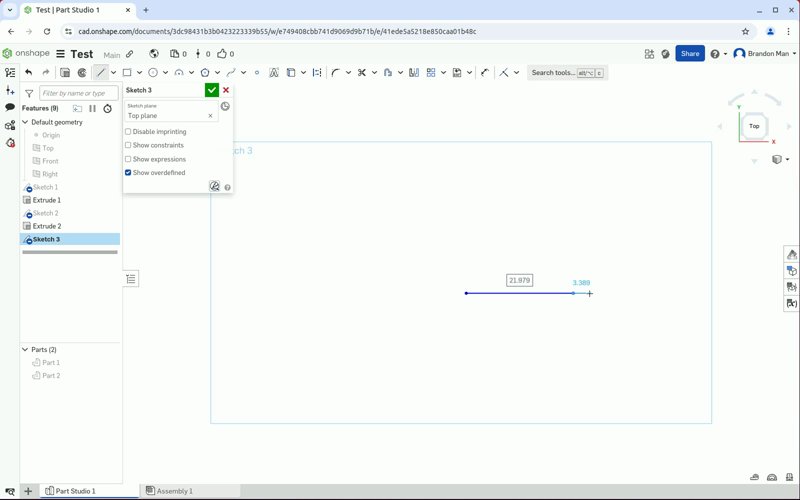
mouse_move(573, 291)
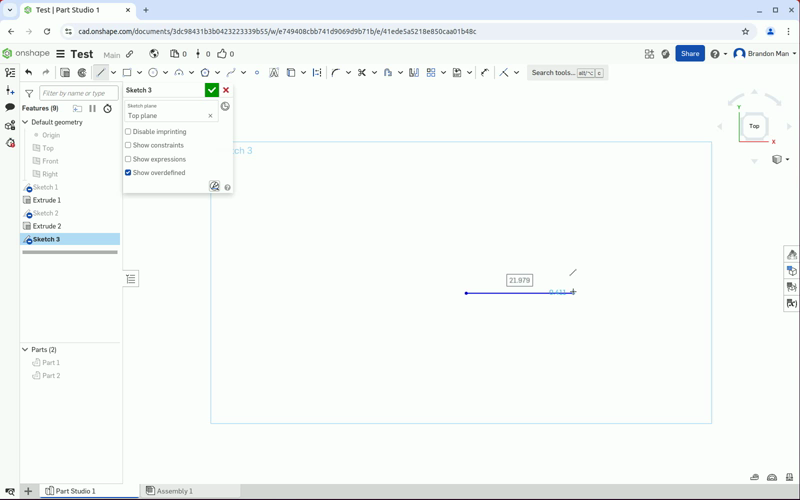
scroll(6)
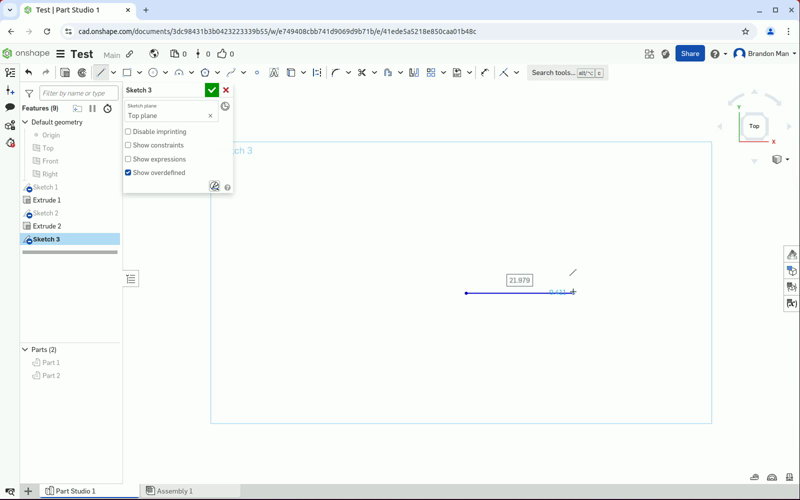
scroll(6)
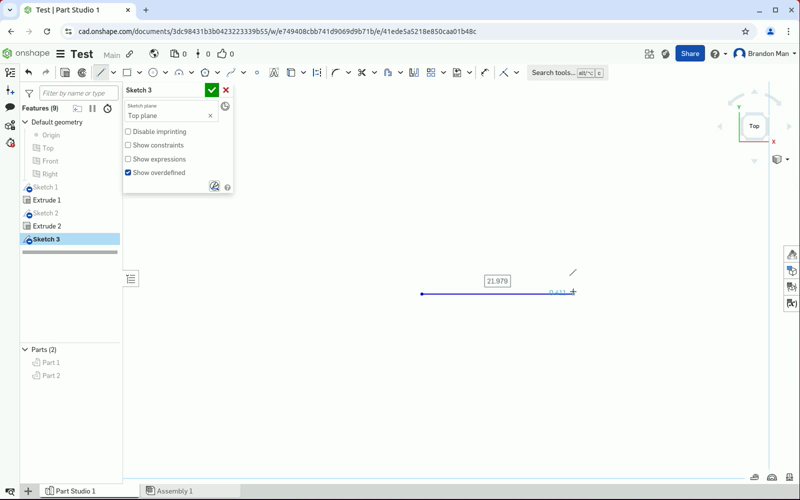
scroll(6)
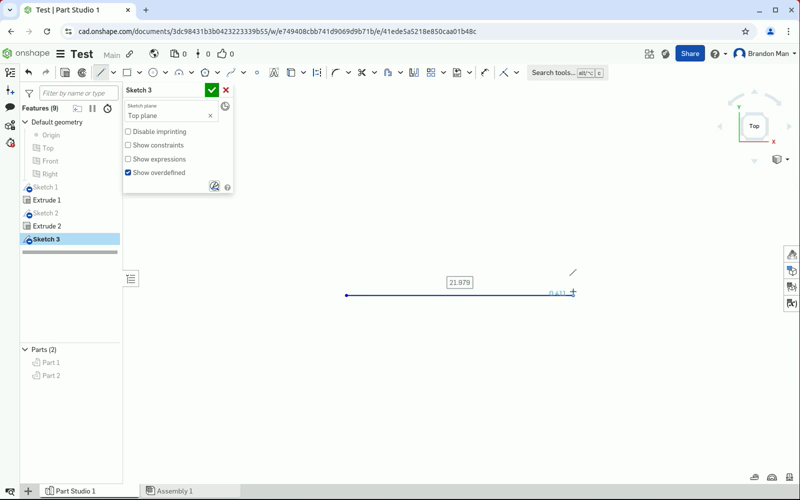
scroll(6)
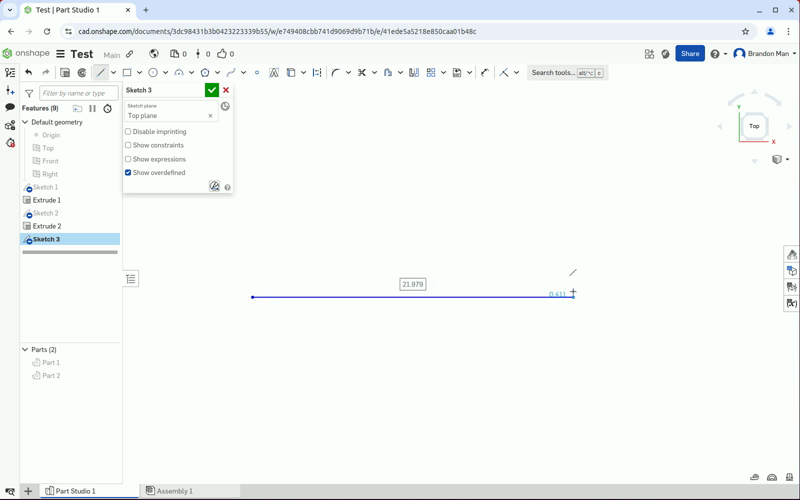
scroll(6)
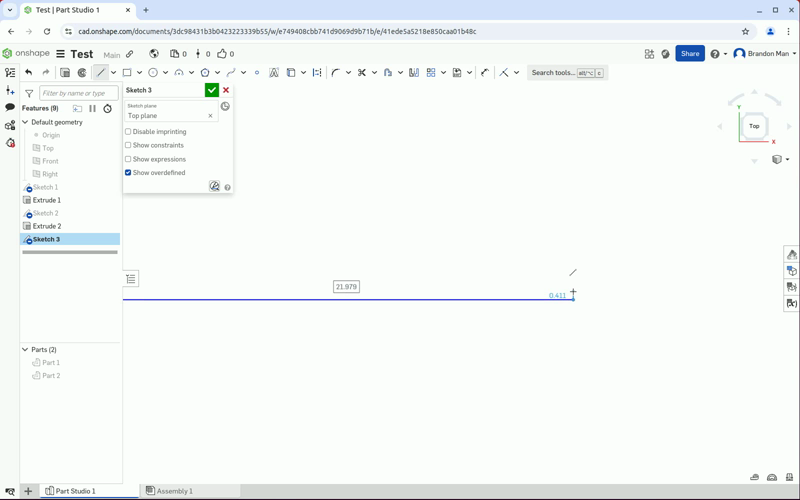
scroll(6)
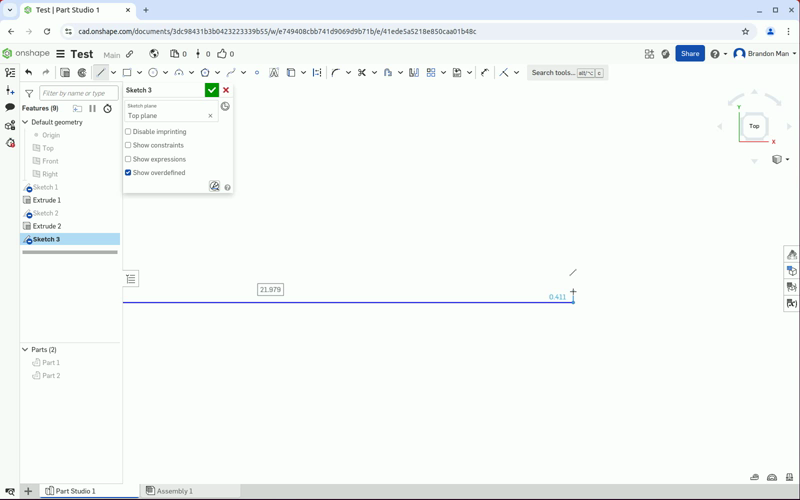
scroll(6)
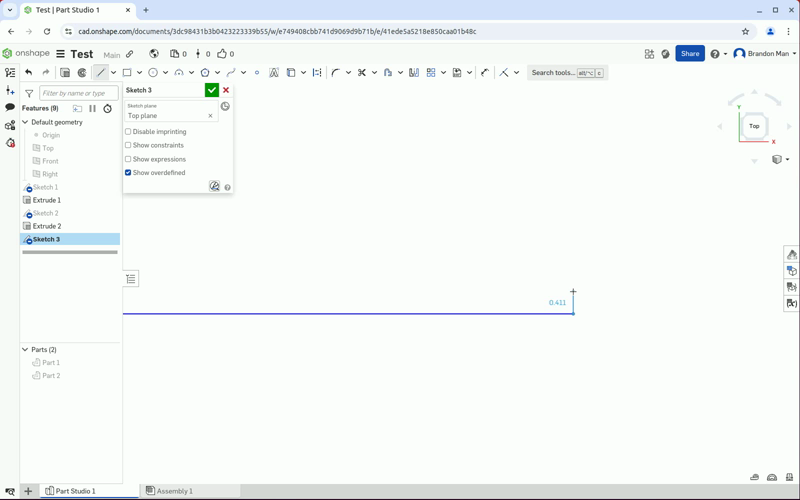
click(573, 291)
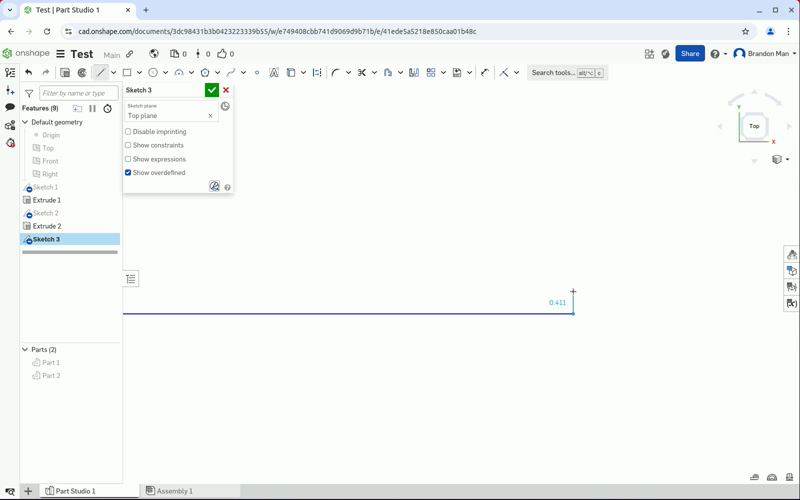
scroll(-6)
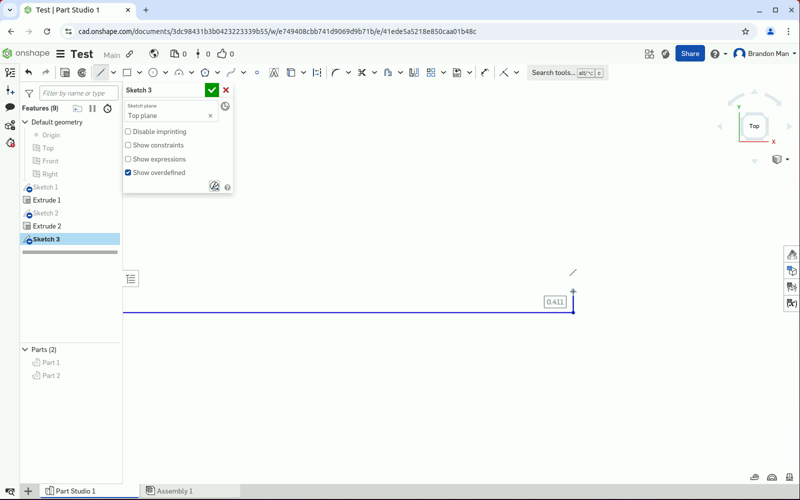
scroll(-6)
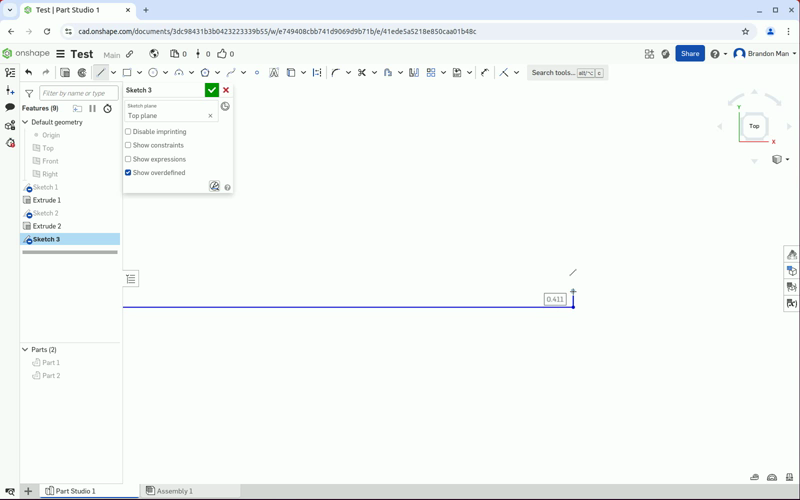
scroll(-6)
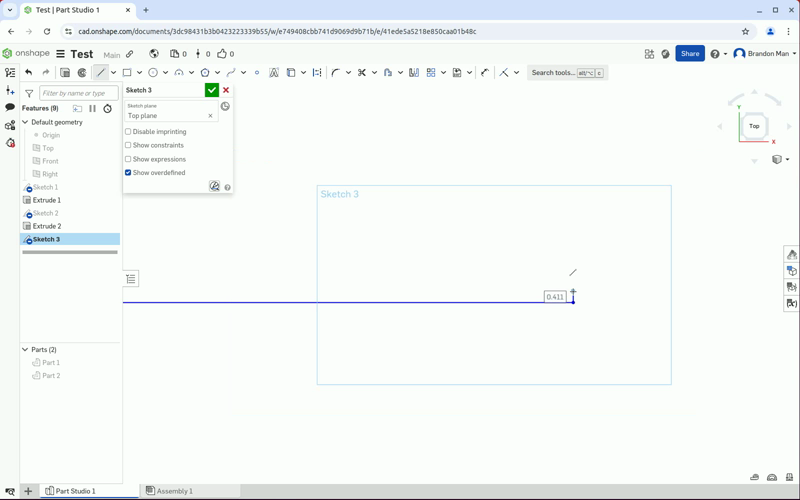
scroll(-6)
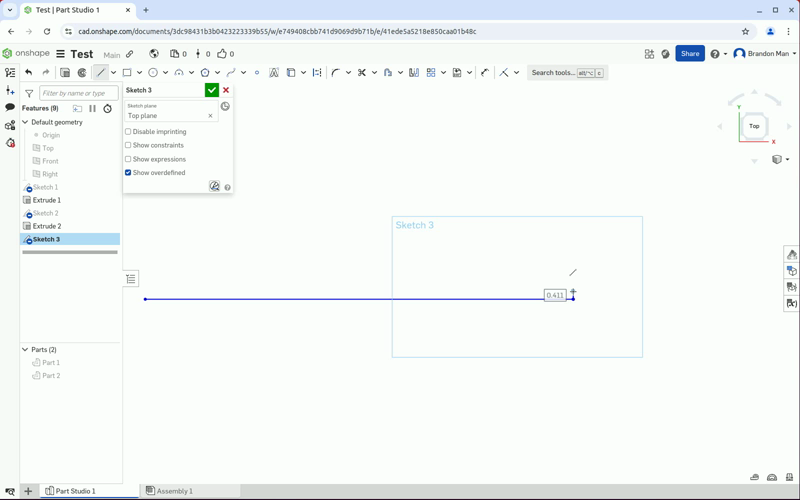
scroll(-6)
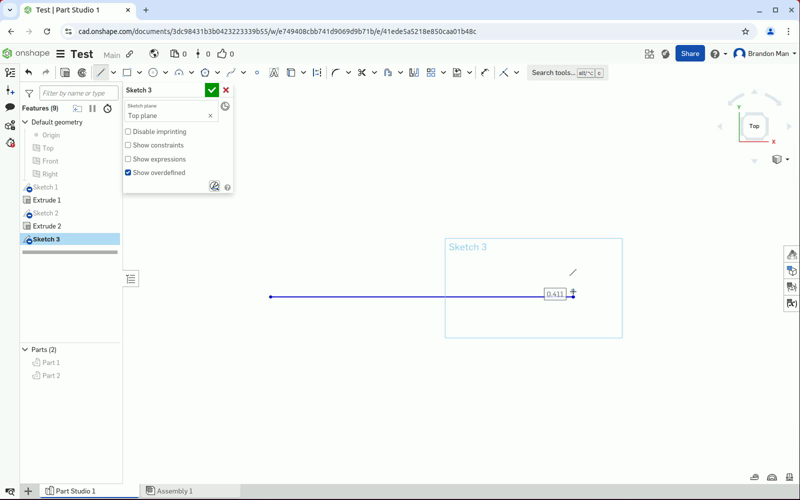
scroll(-6)
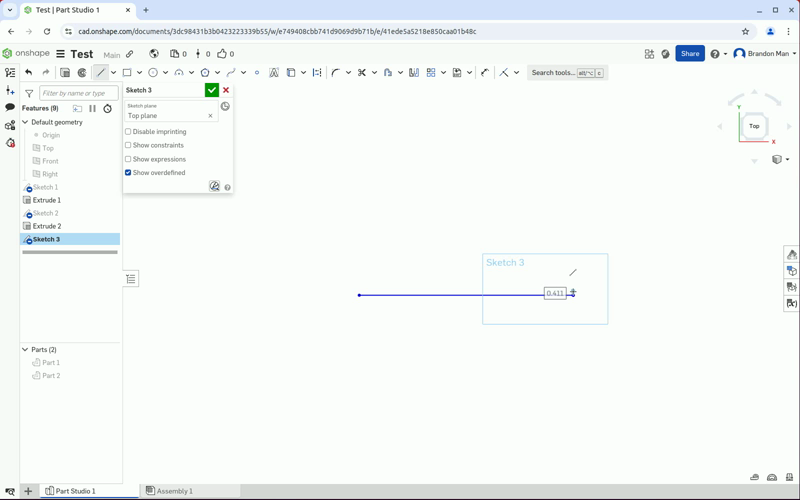
scroll(-6)
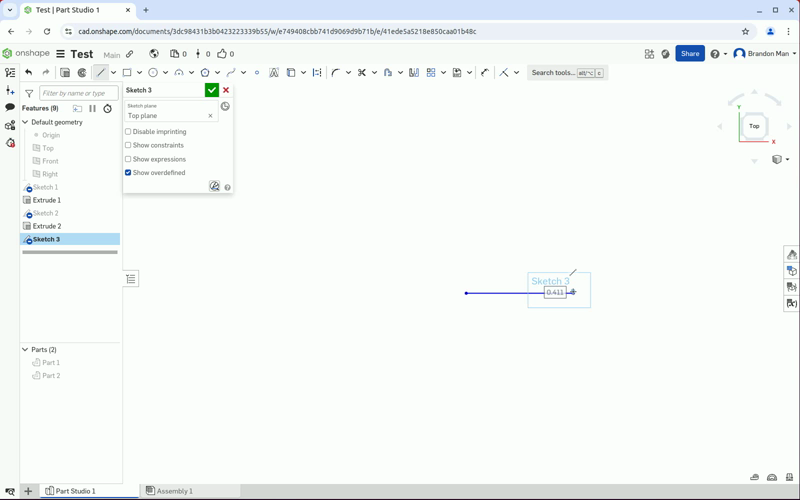
key_up(shift)
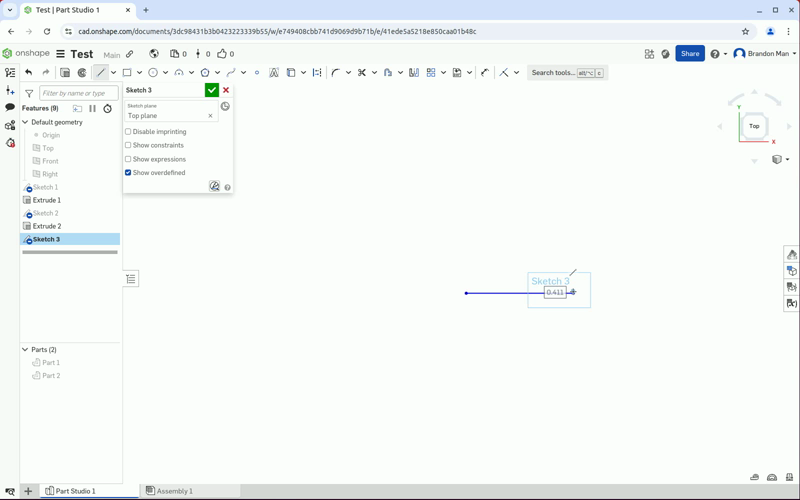
key_down(shift)
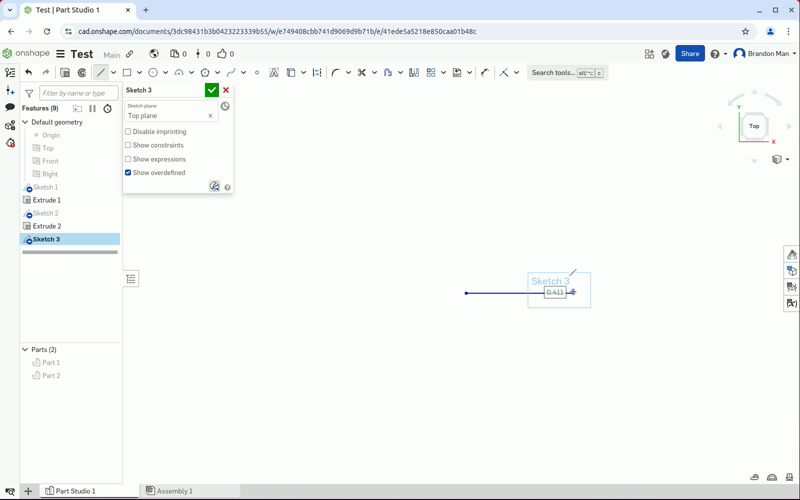
mouse_move(466, 291)
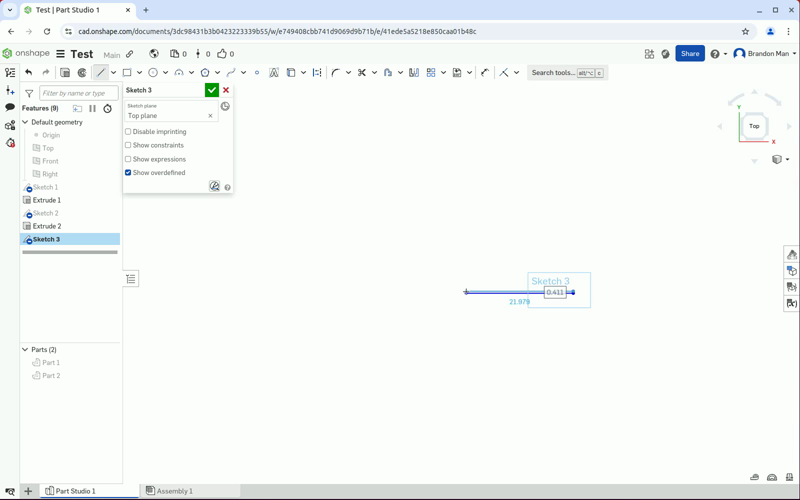
scroll(6)
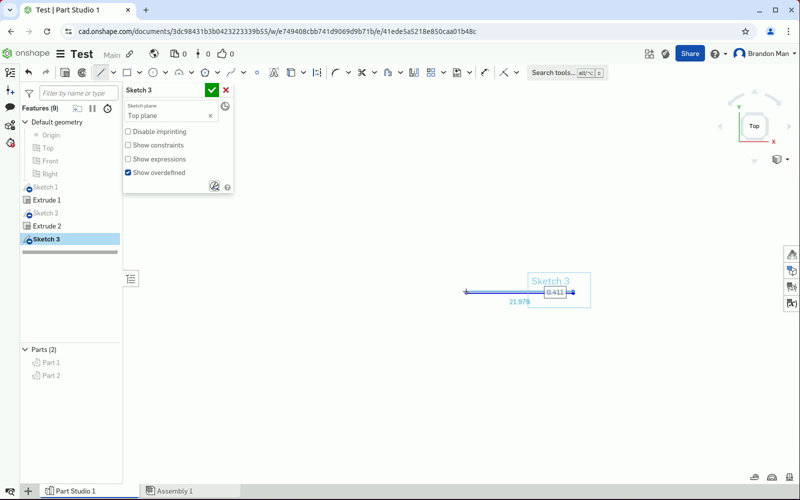
scroll(6)
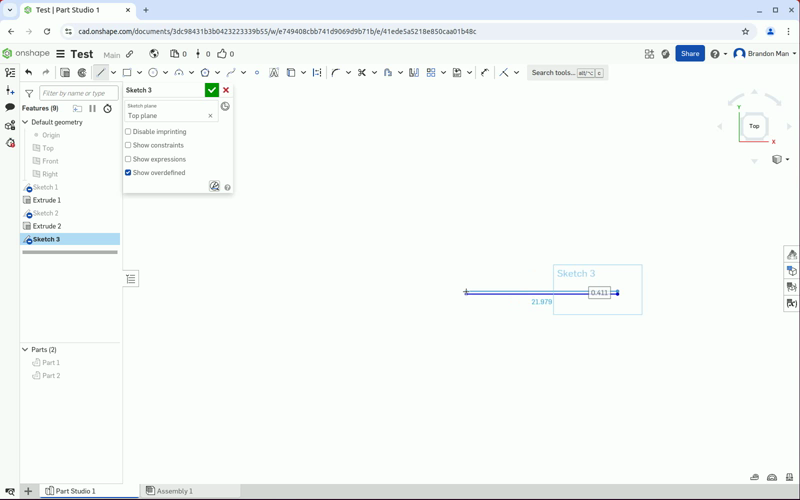
scroll(6)
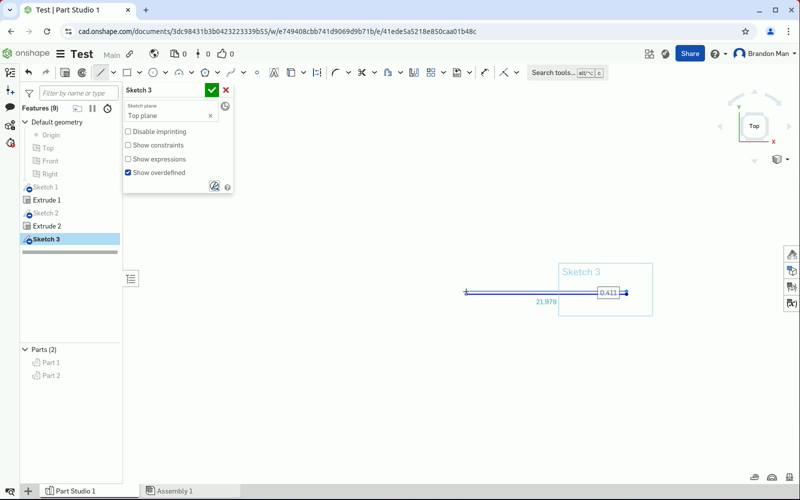
scroll(6)
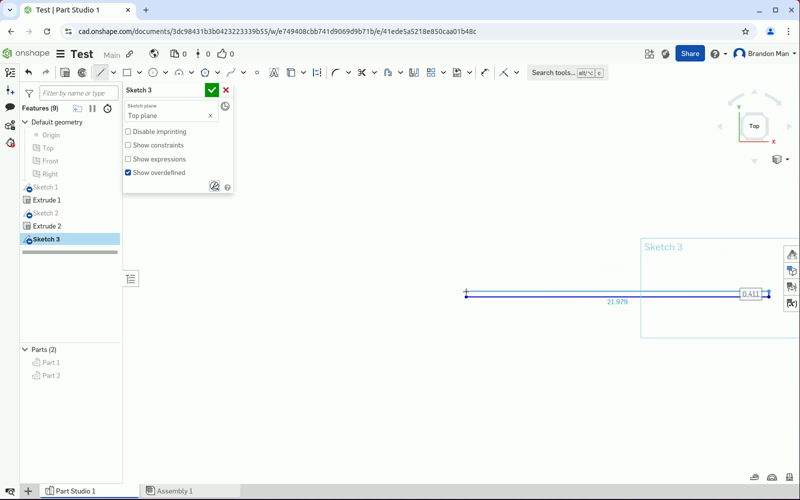
scroll(6)
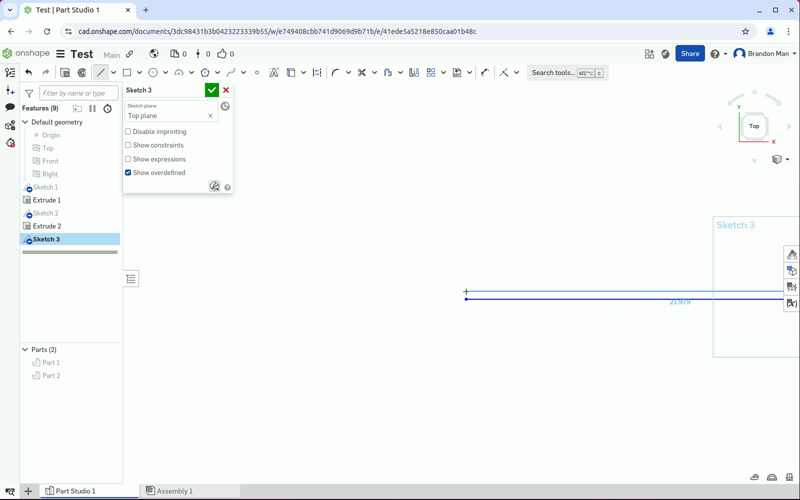
scroll(6)
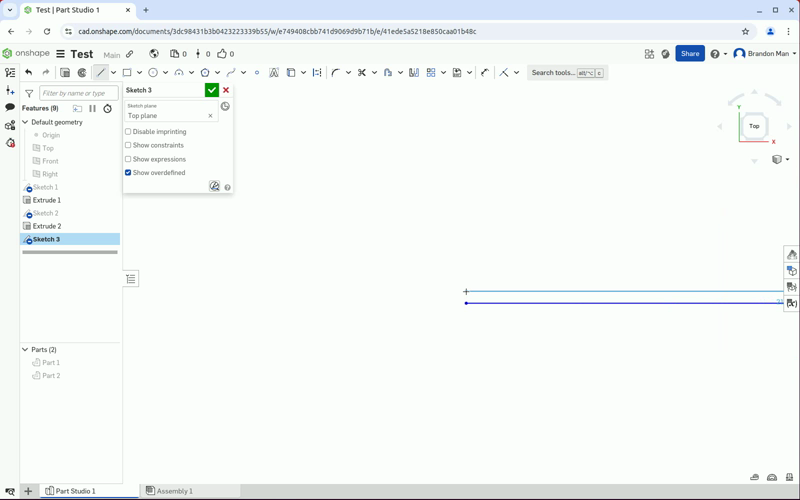
scroll(6)
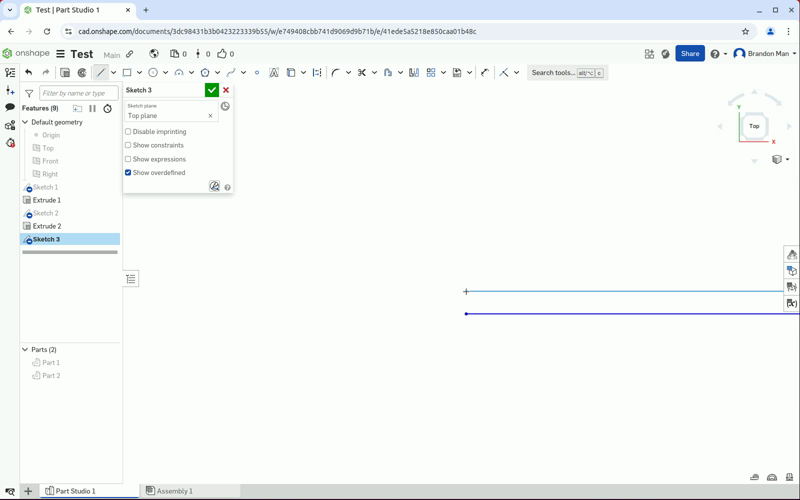
click(466, 291)
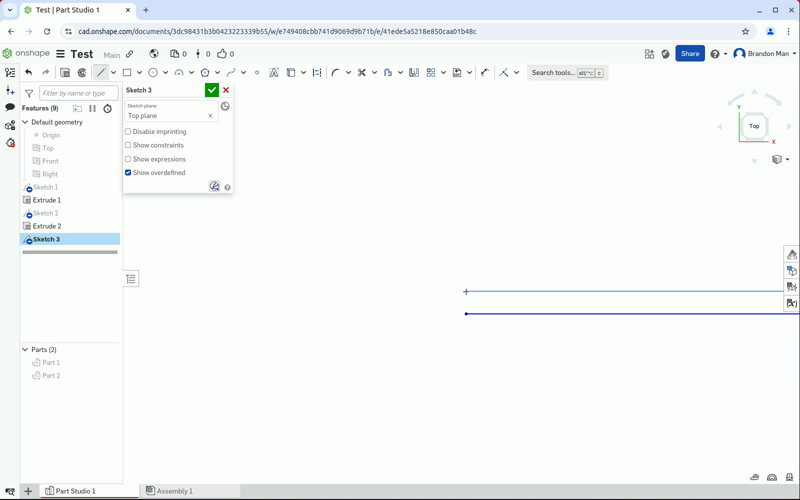
scroll(-6)
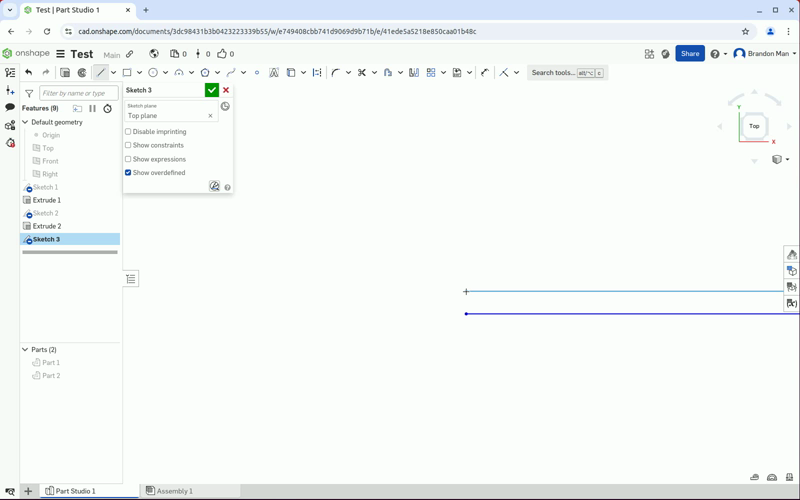
scroll(-6)
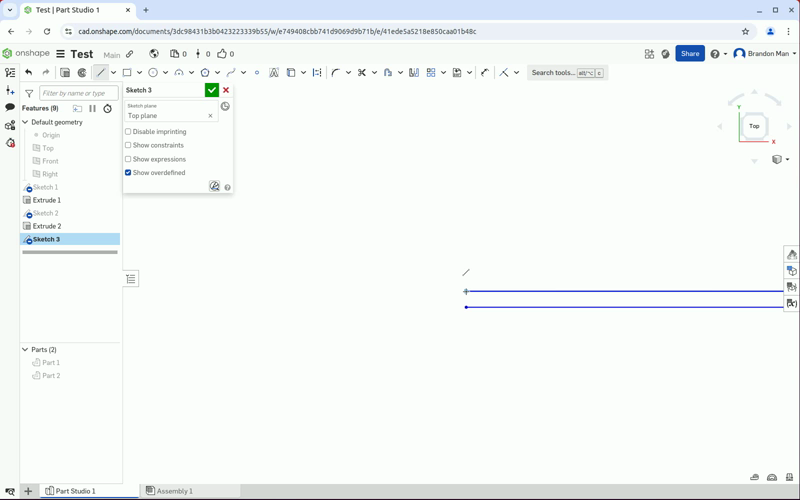
scroll(-6)
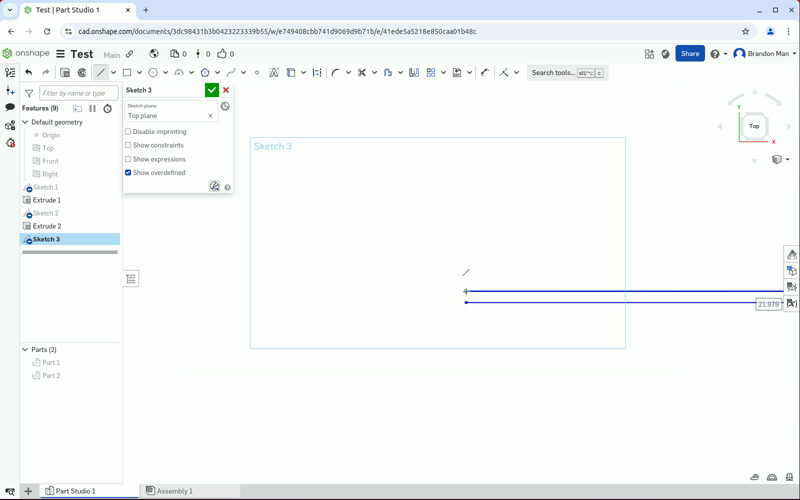
scroll(-6)
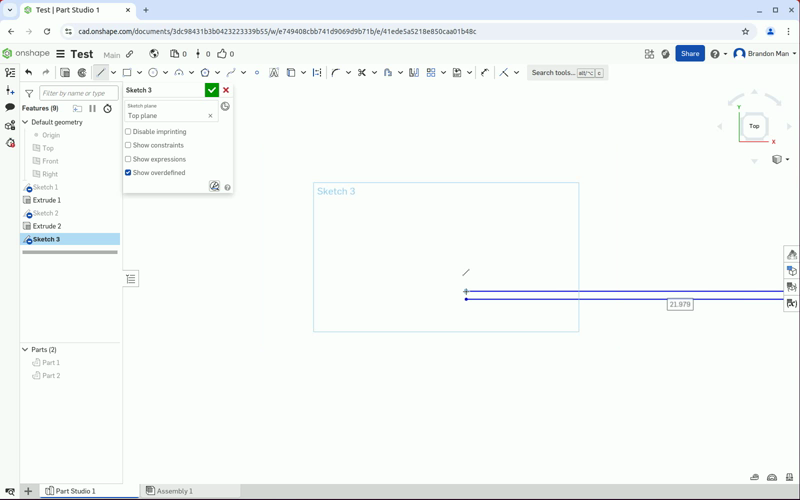
scroll(-6)
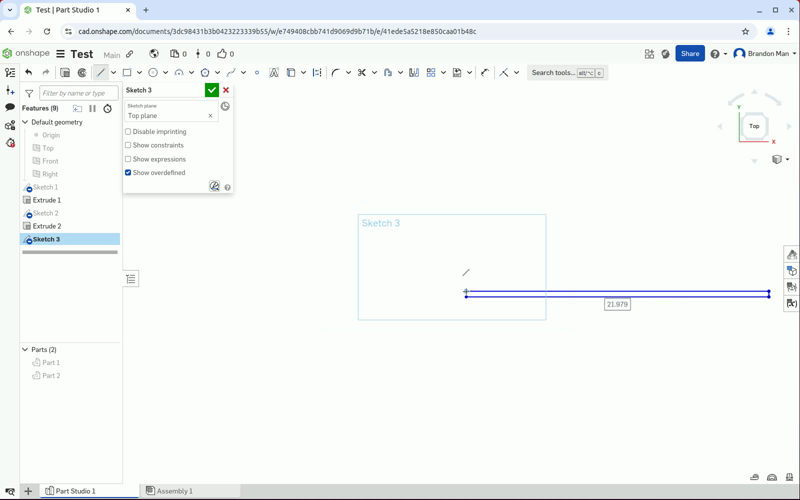
scroll(-6)
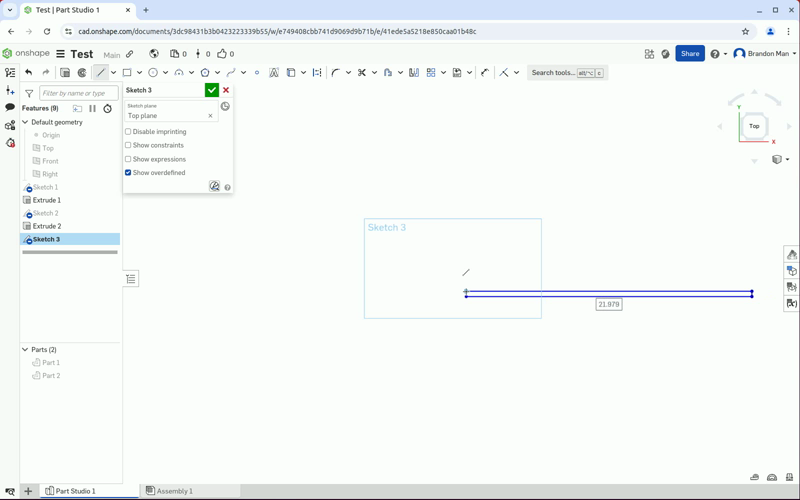
scroll(-6)
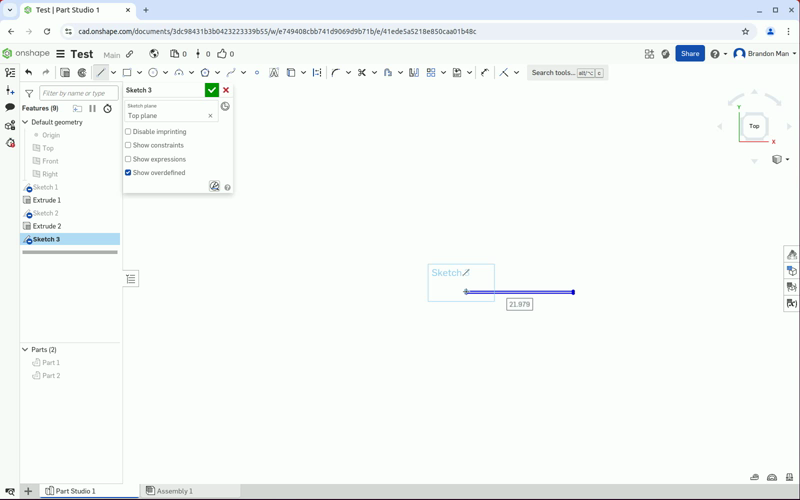
key_up(shift)
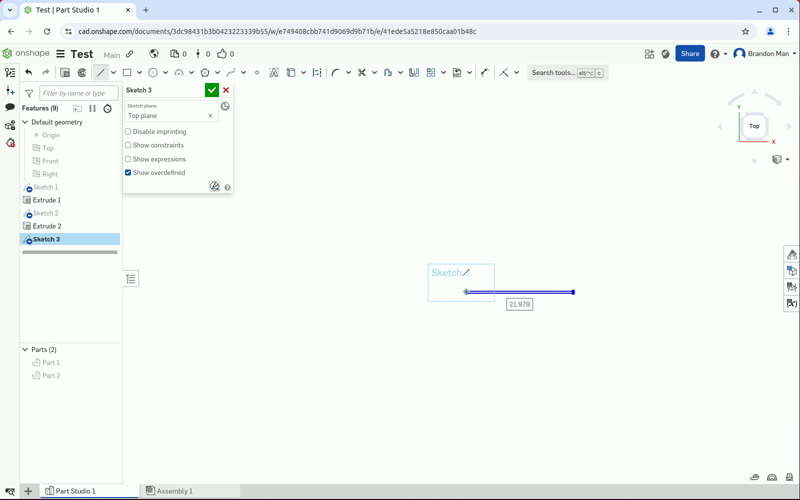
mouse_move(496, 291)
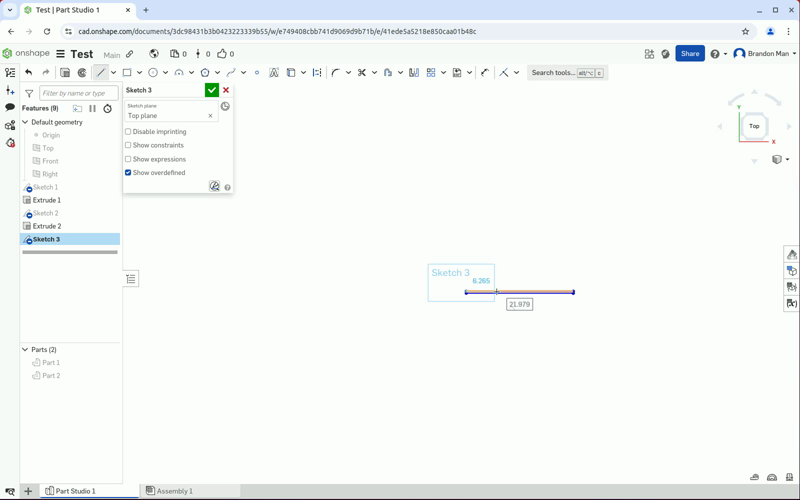
key_down(shift)
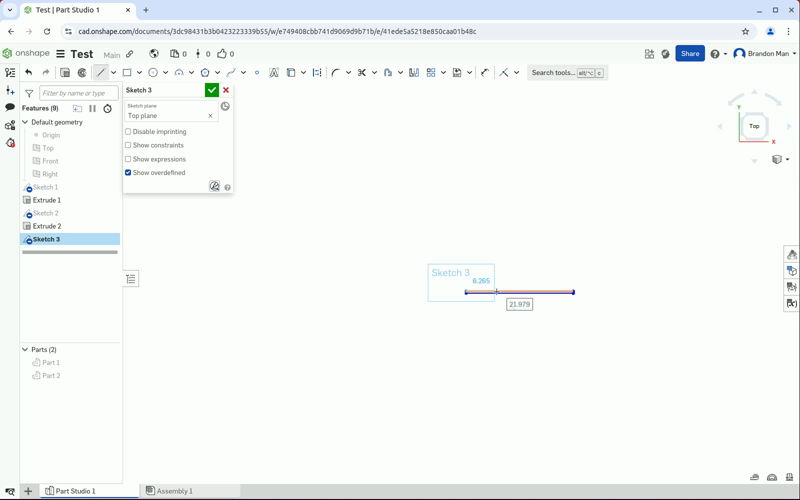
mouse_move(466, 293)
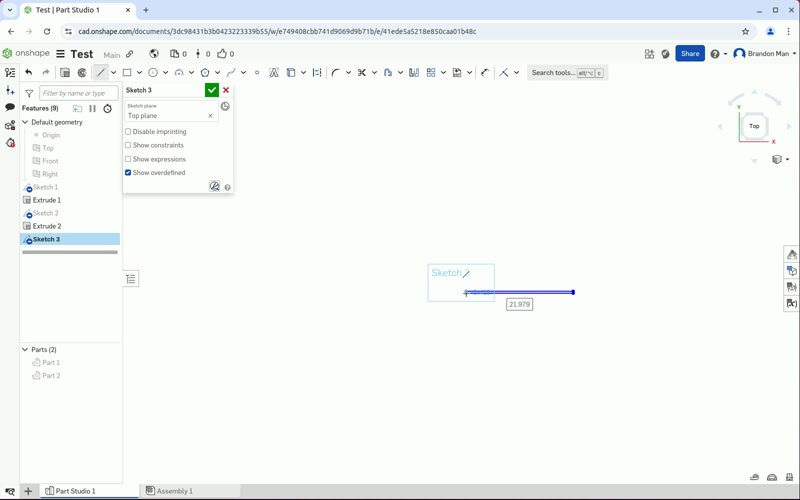
scroll(6)
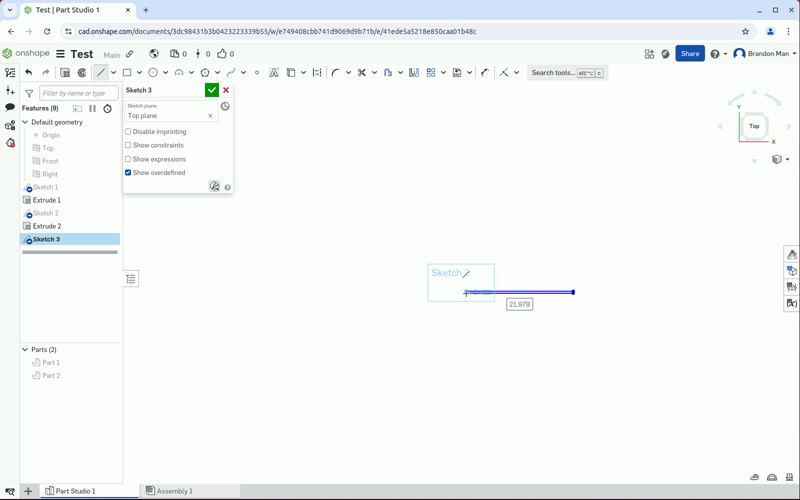
scroll(6)
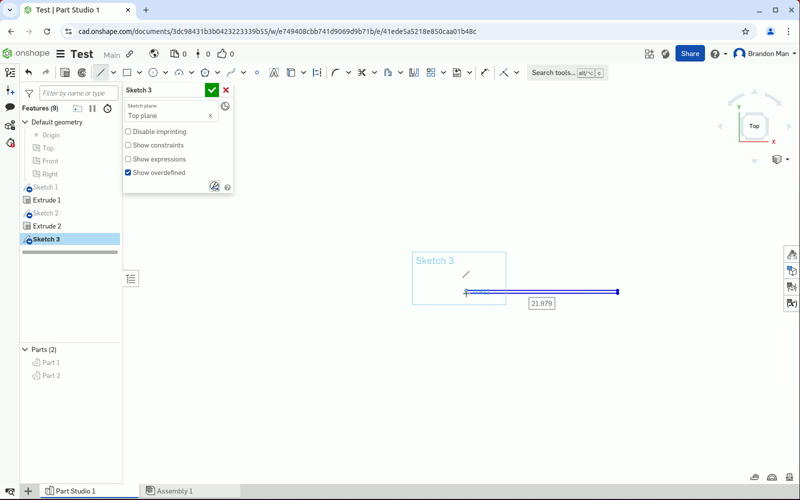
scroll(6)
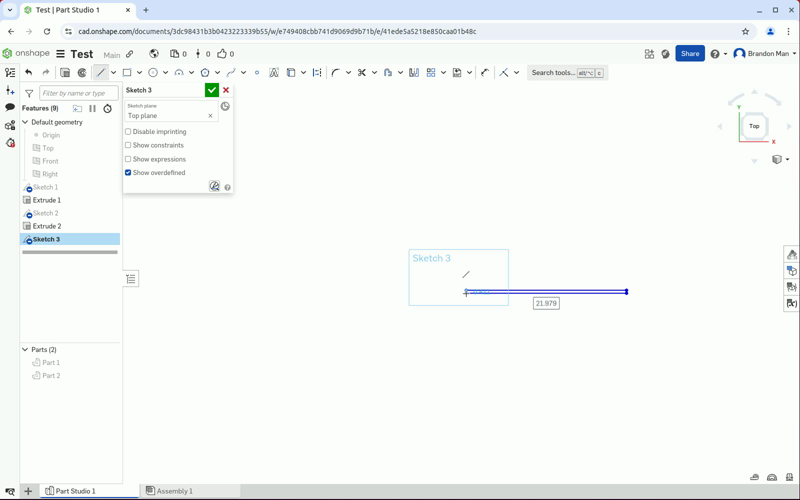
scroll(6)
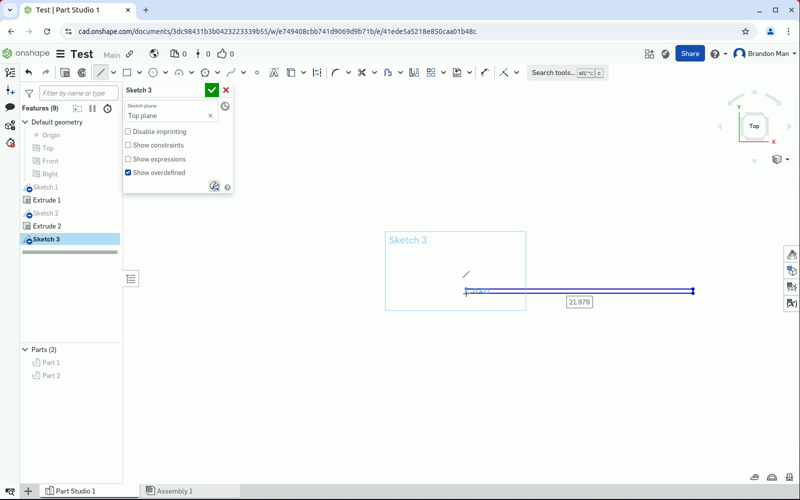
scroll(6)
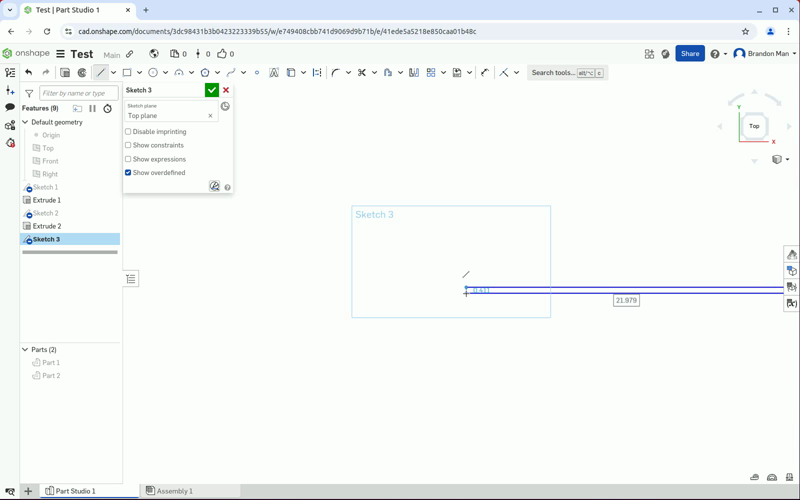
scroll(6)
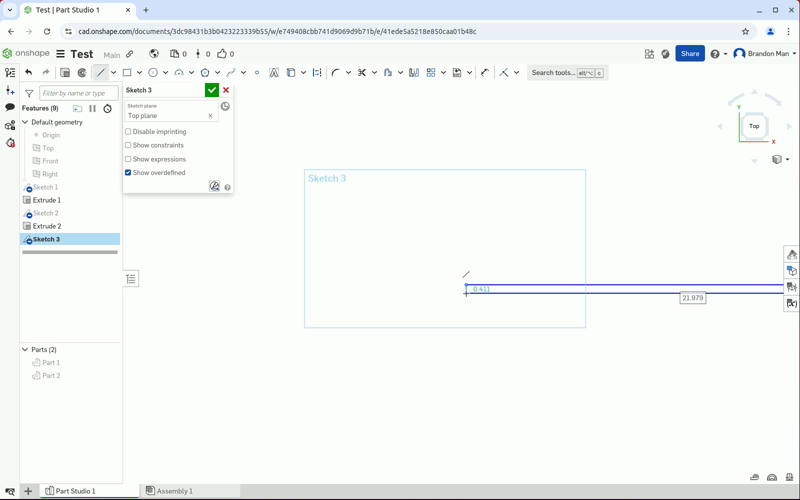
scroll(6)
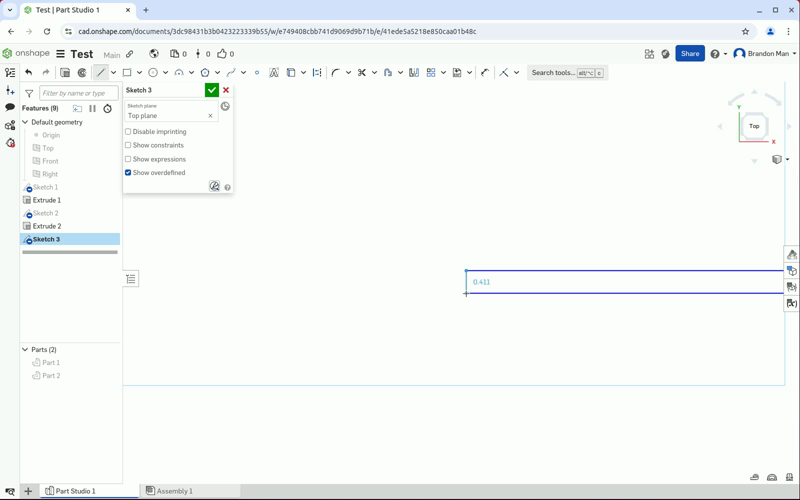
key_up(shift)
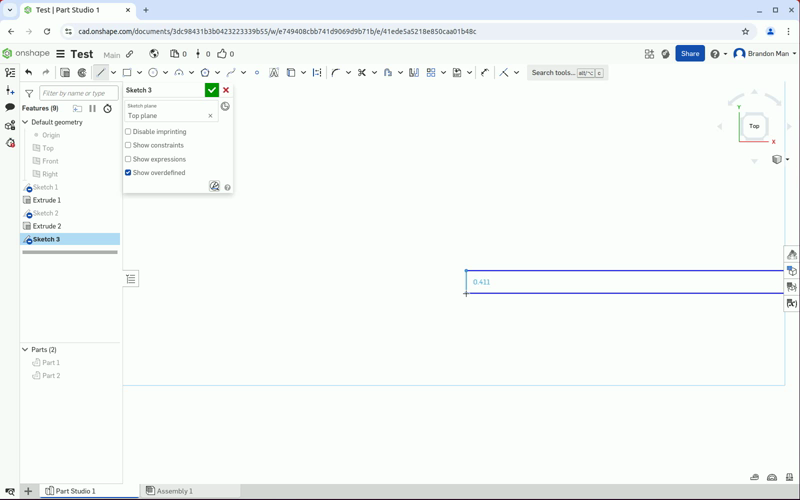
click(466, 293)
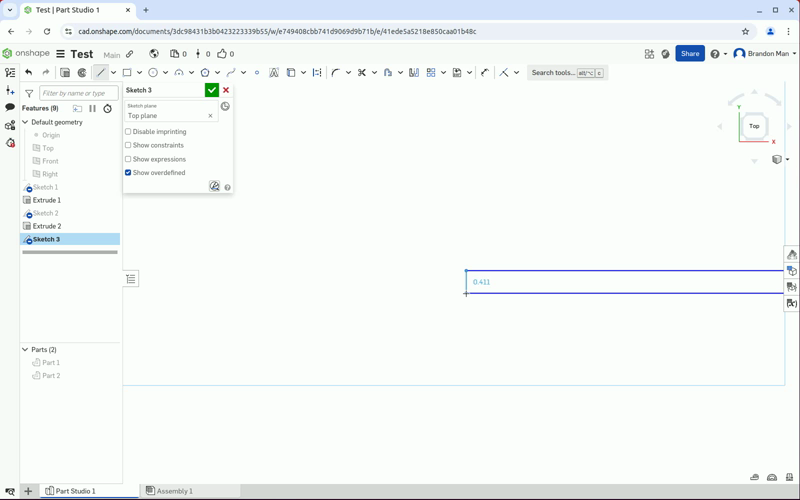
scroll(-6)
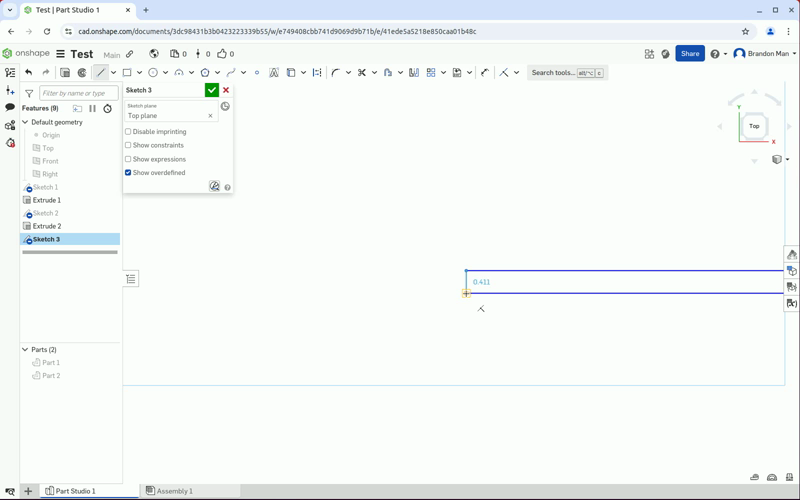
scroll(-6)
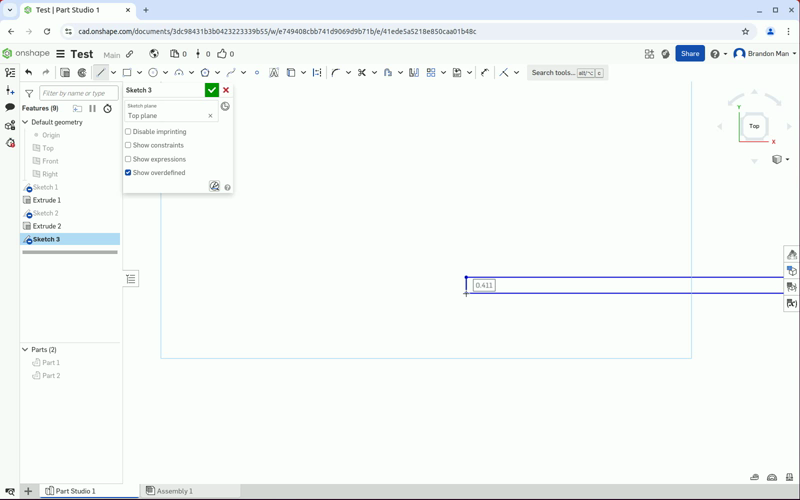
scroll(-6)
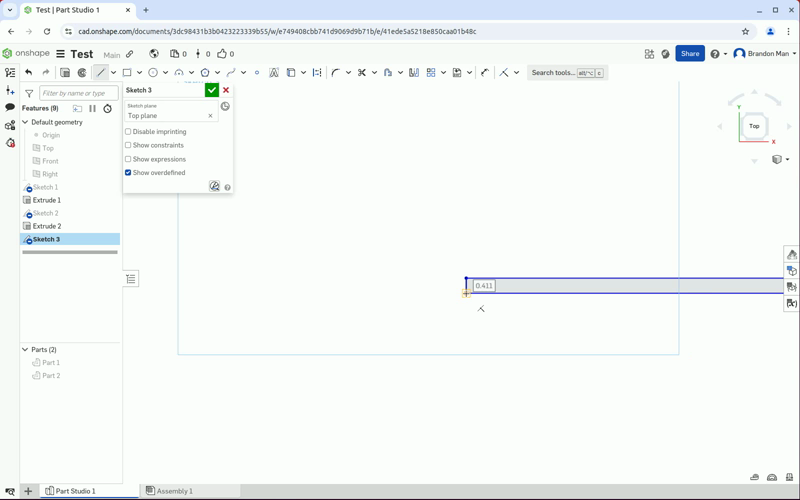
scroll(-6)
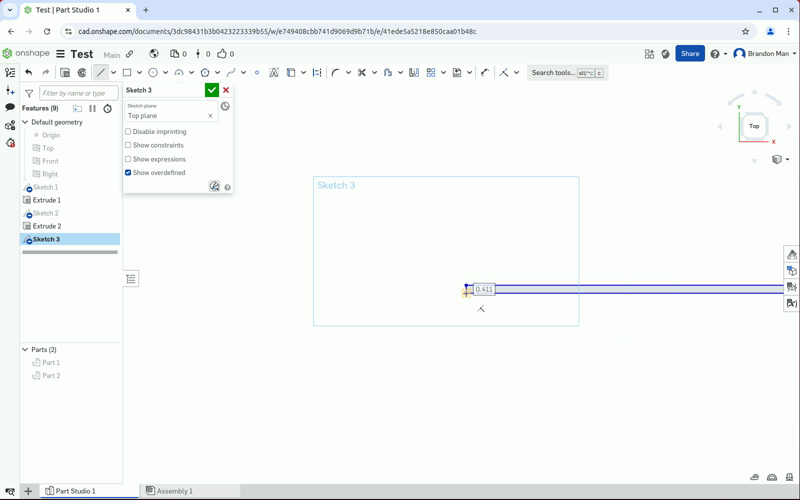
scroll(-6)
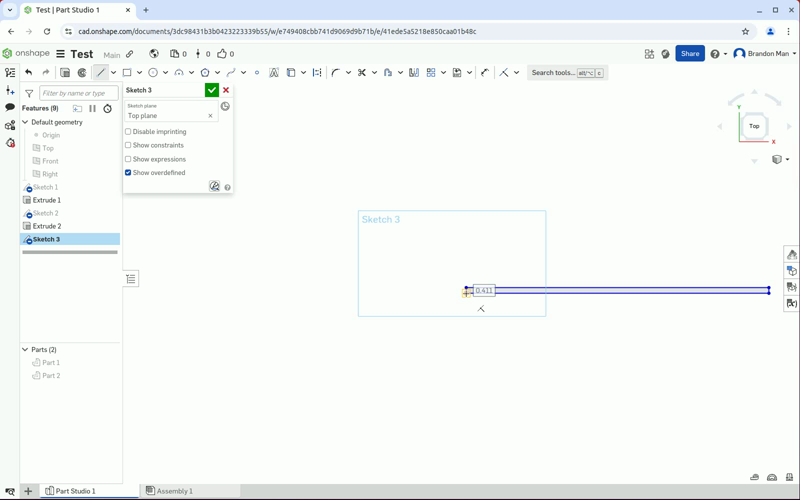
scroll(-6)
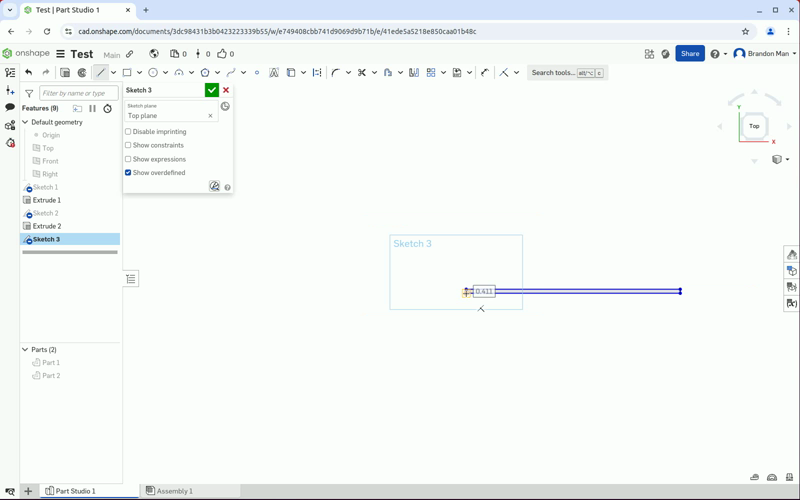
scroll(-6)
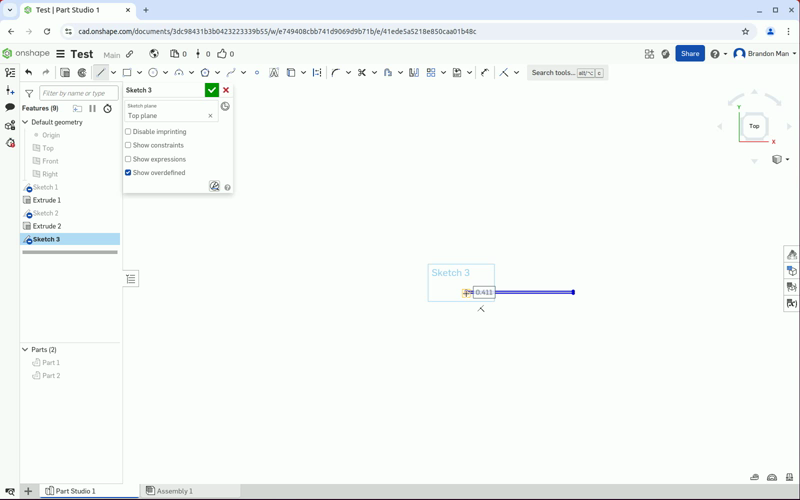
key(esc)
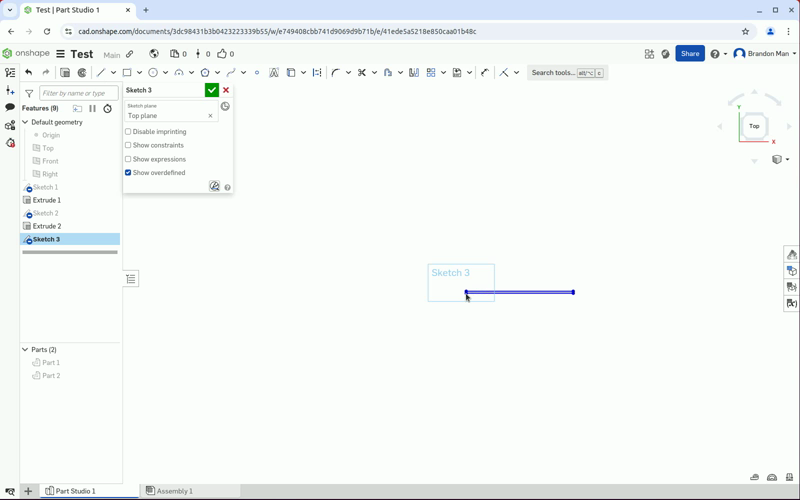
mouse_move(496, 292)
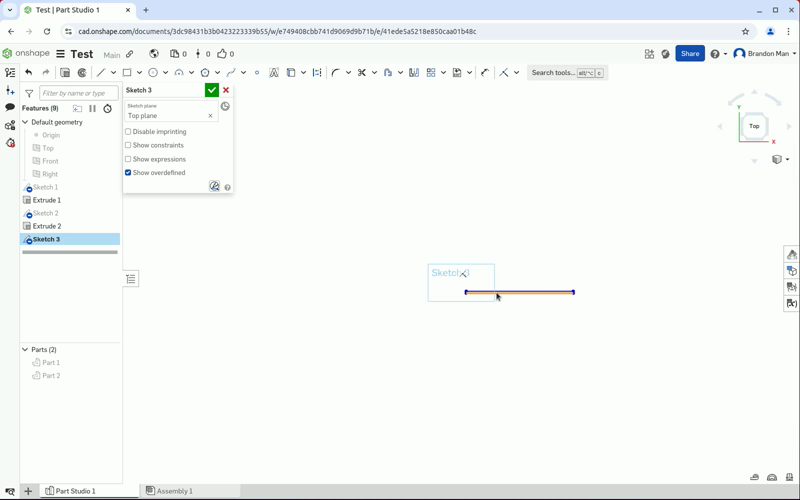
scroll(6)
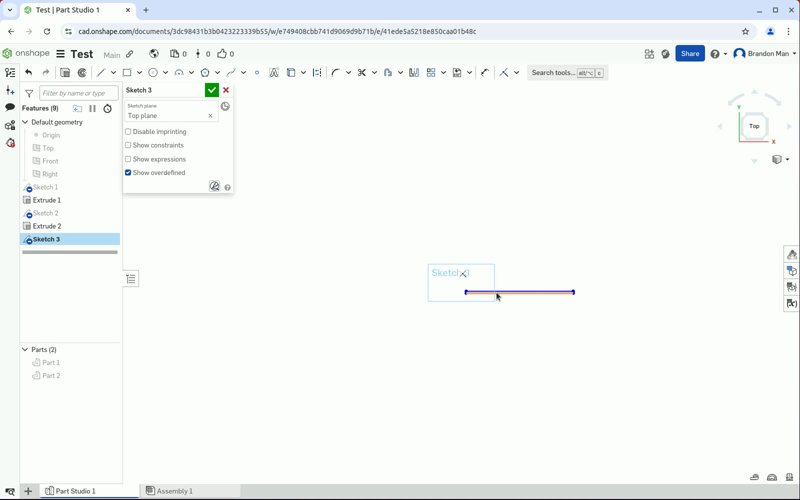
scroll(6)
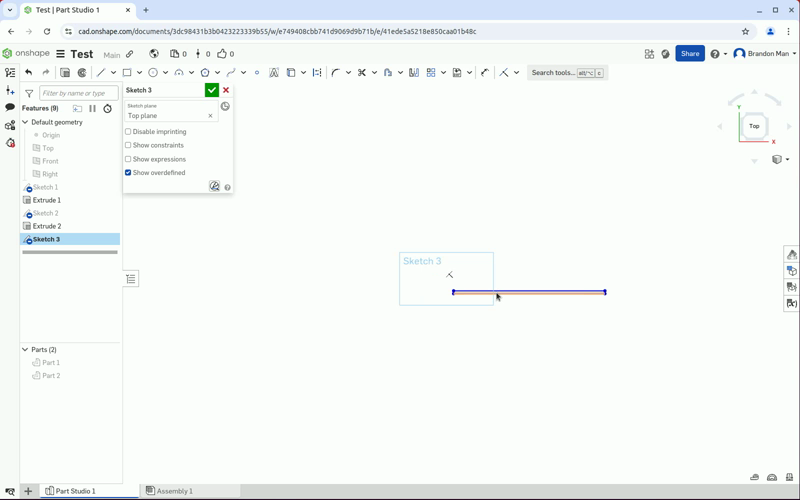
scroll(6)
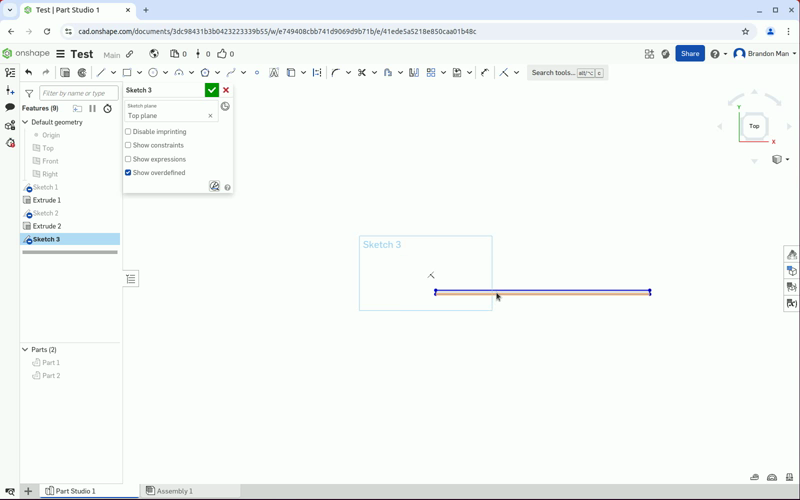
scroll(6)
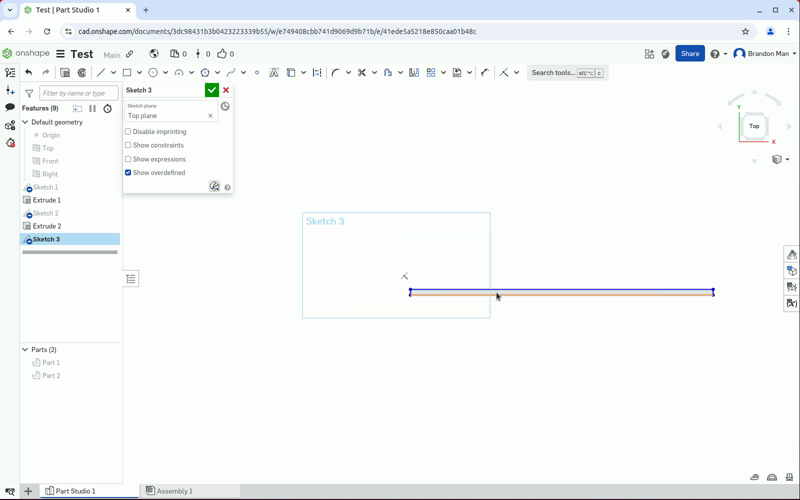
scroll(6)
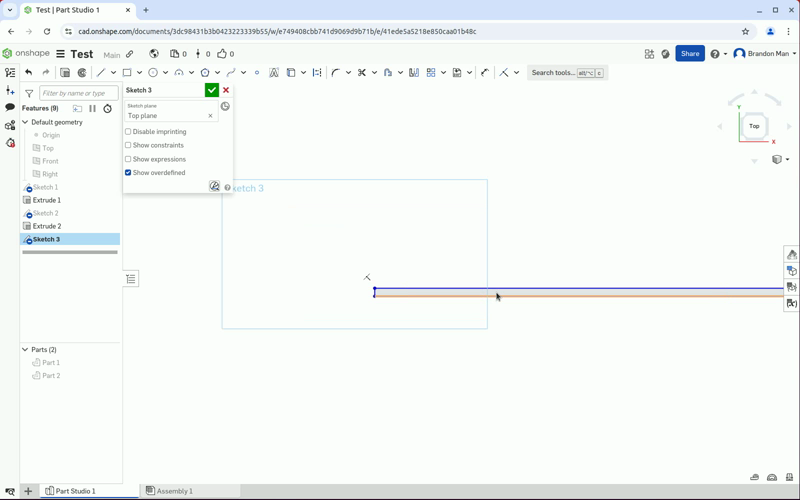
scroll(6)
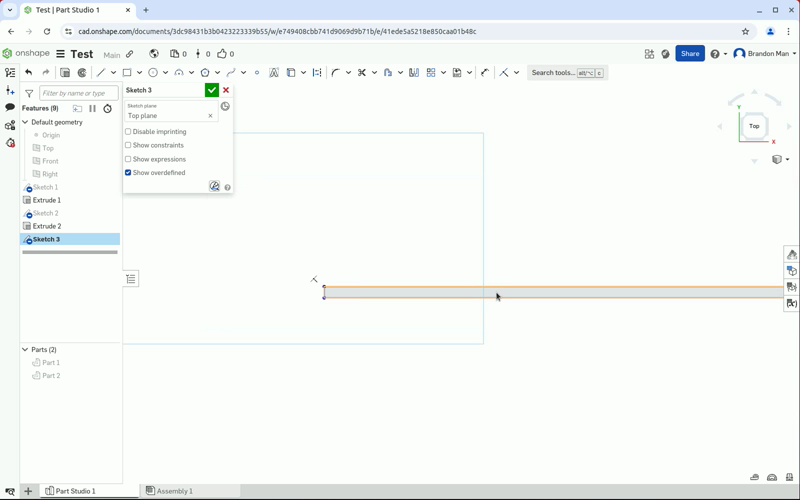
scroll(6)
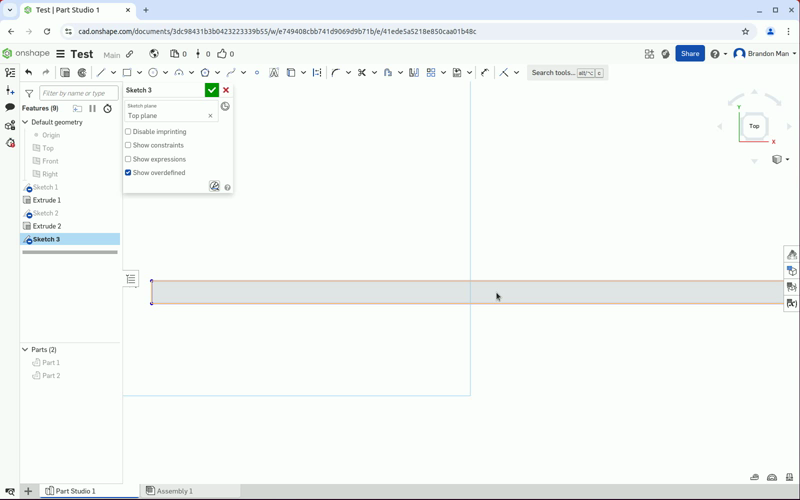
click(496, 292)
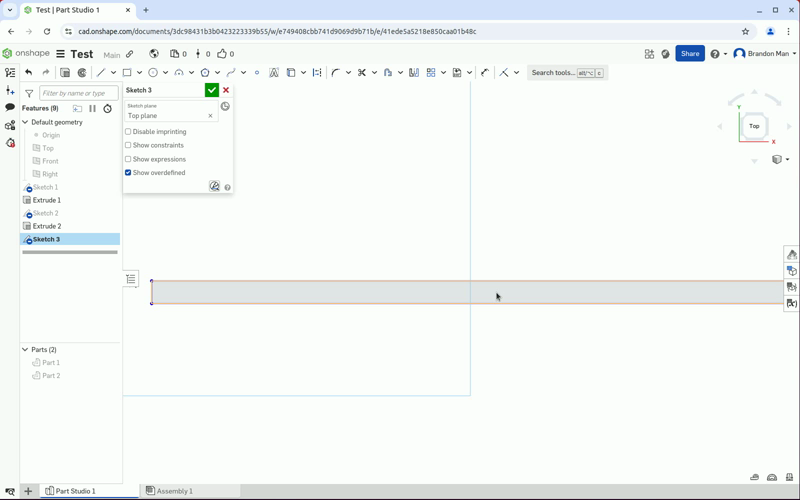
scroll(-6)
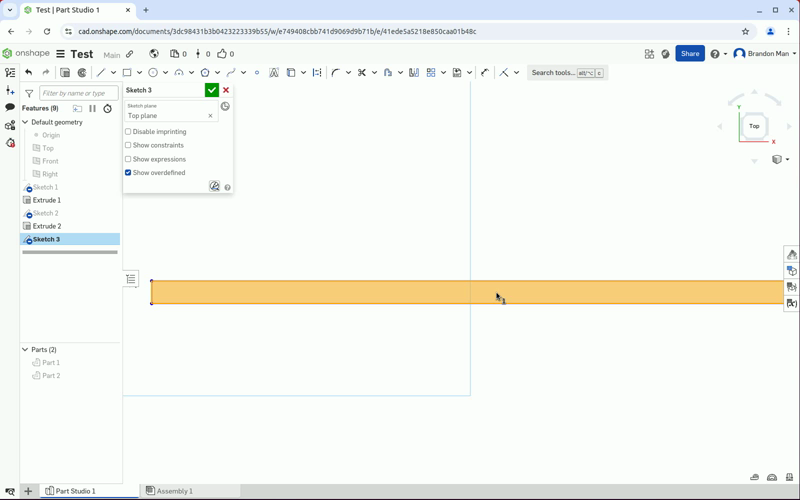
scroll(-6)
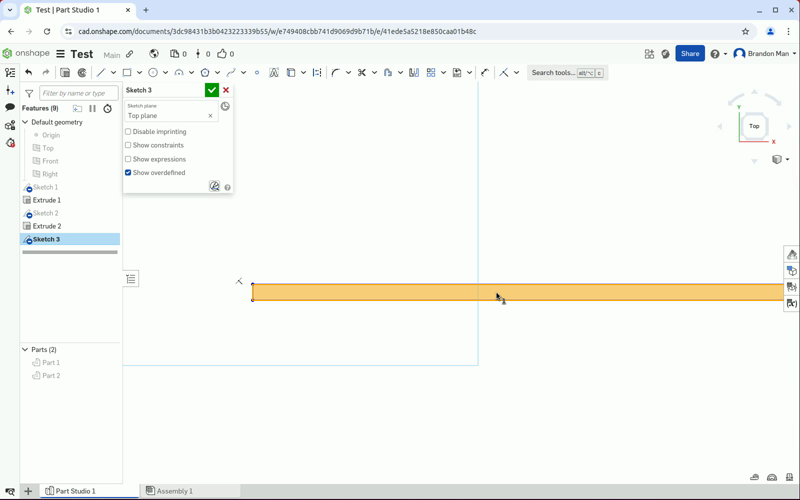
scroll(-6)
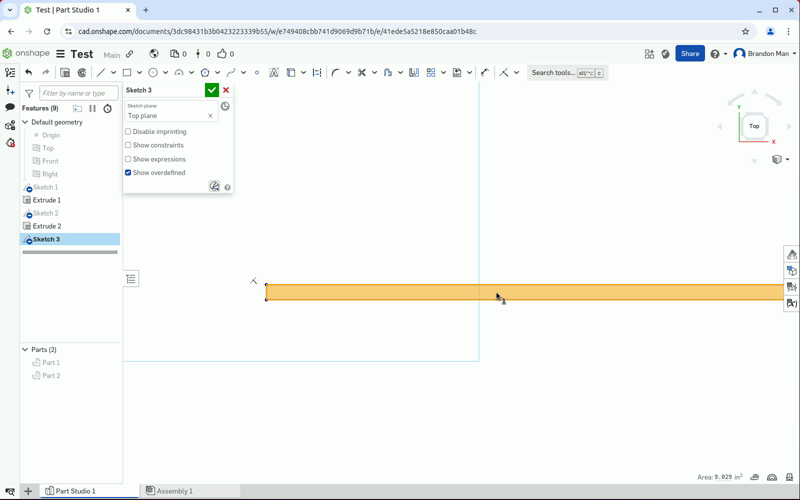
scroll(-6)
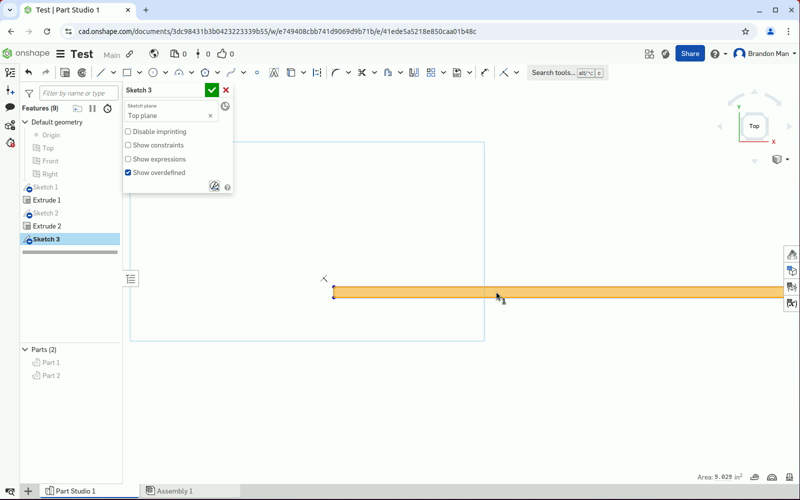
scroll(-6)
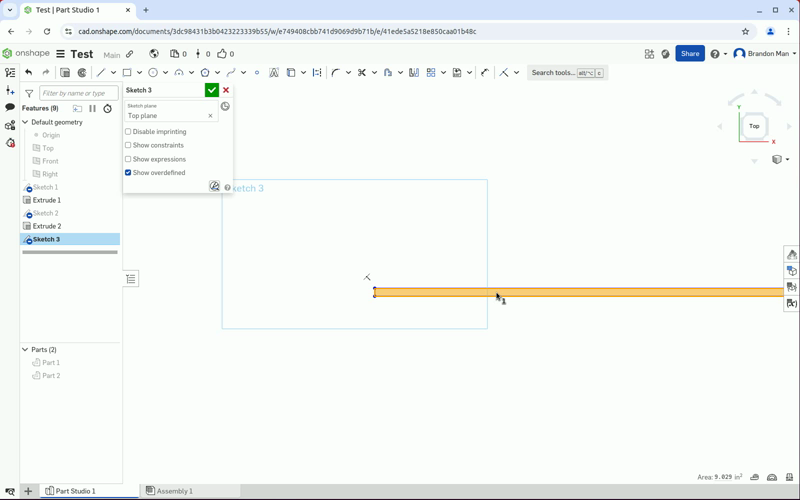
scroll(-6)
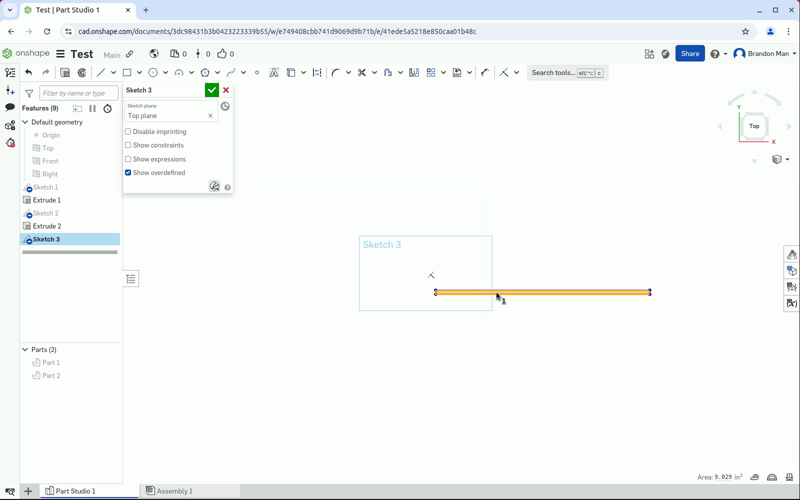
scroll(-6)
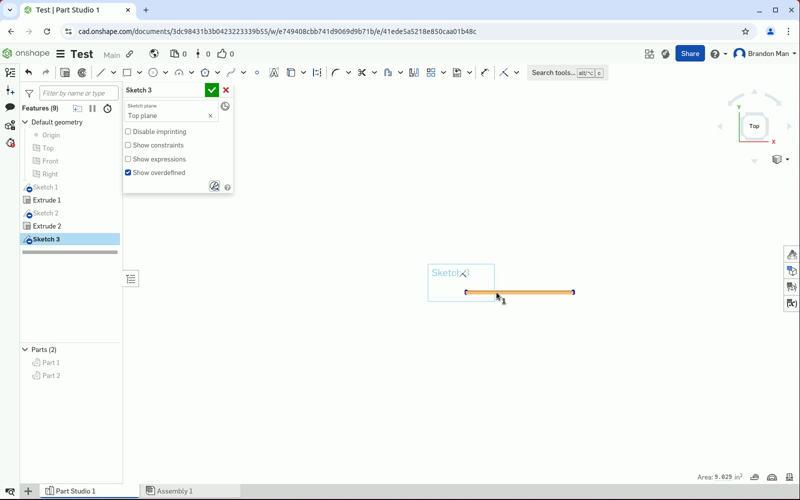
mouse_move(73, 352)
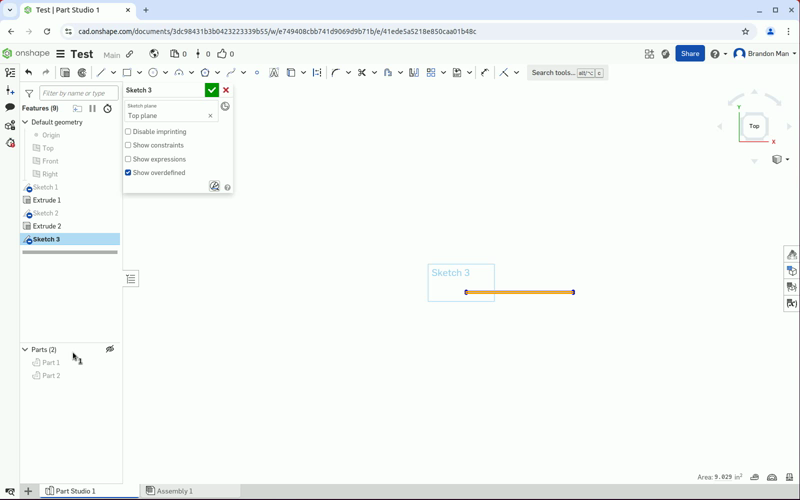
key(shift+y)
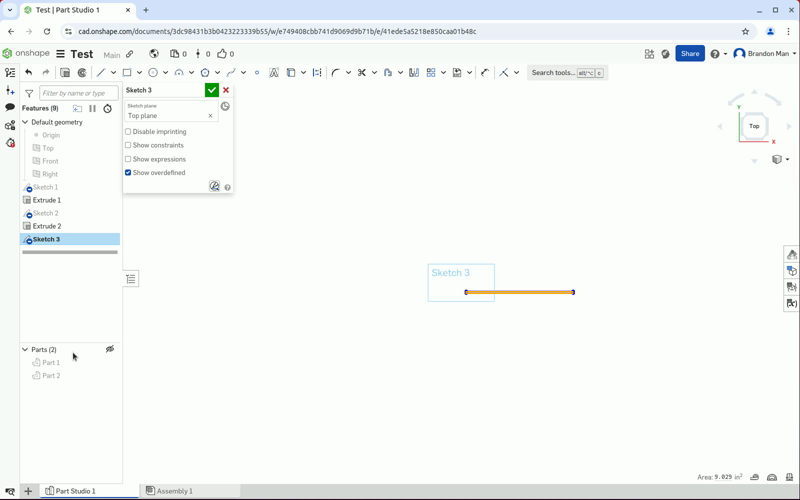
key(shift+e)
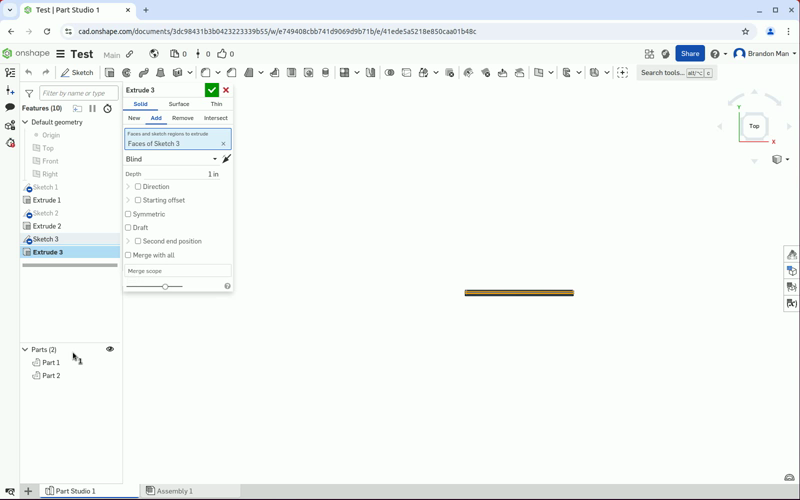
mouse_move(143, 106)
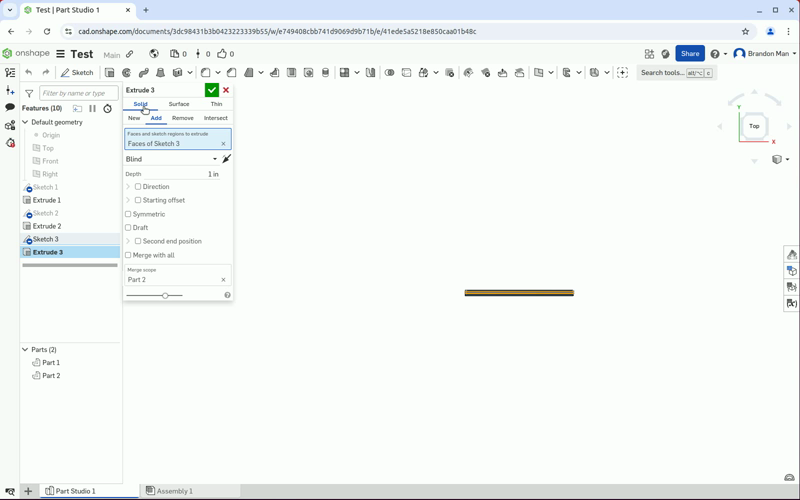
click(143, 106)
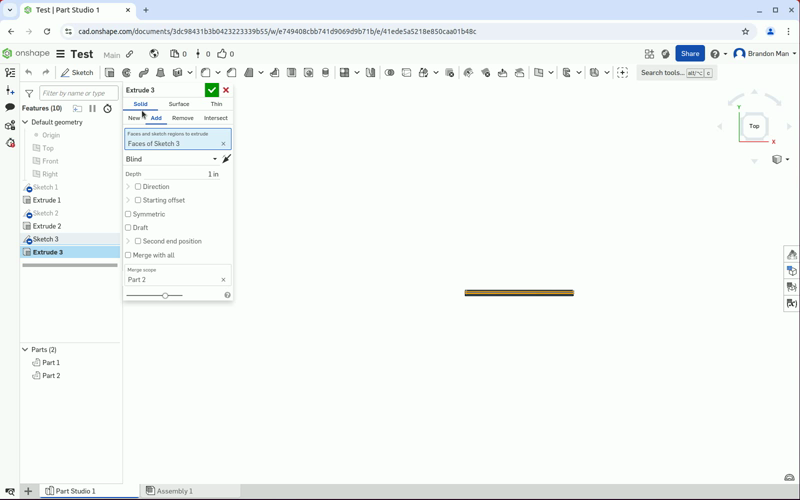
mouse_move(137, 120)
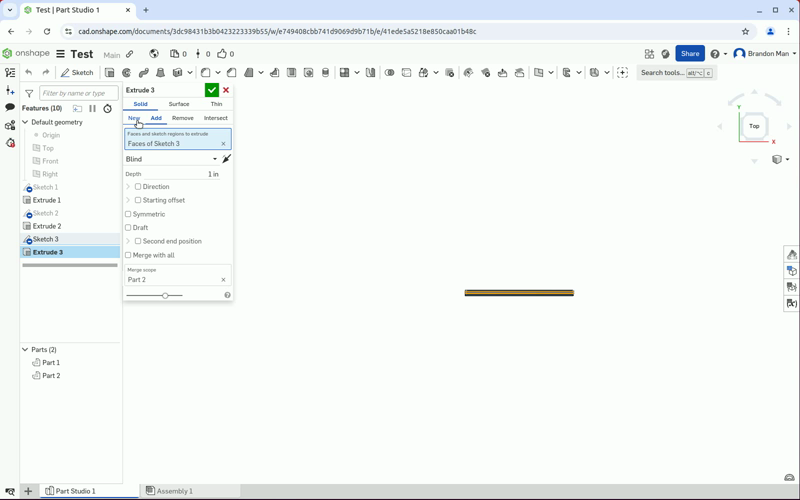
click(137, 120)
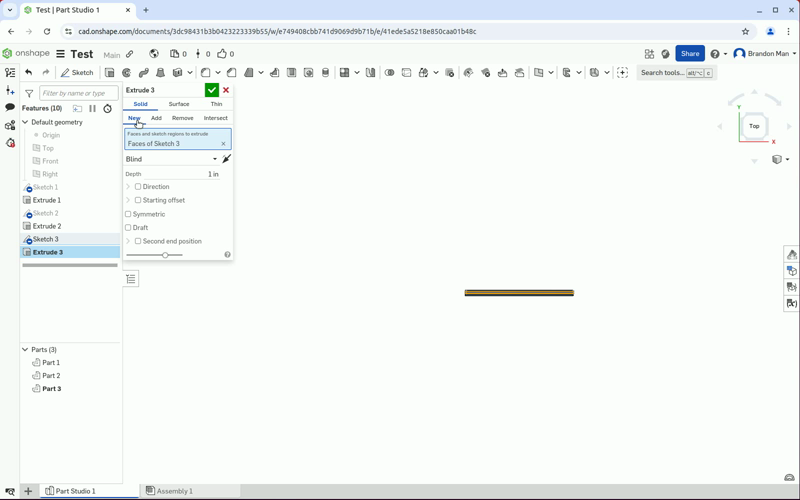
key(tab, 4)
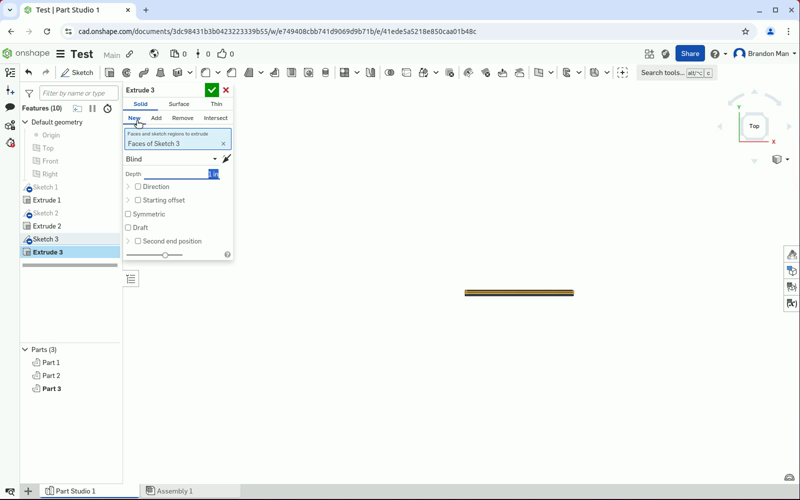
text(0.963)
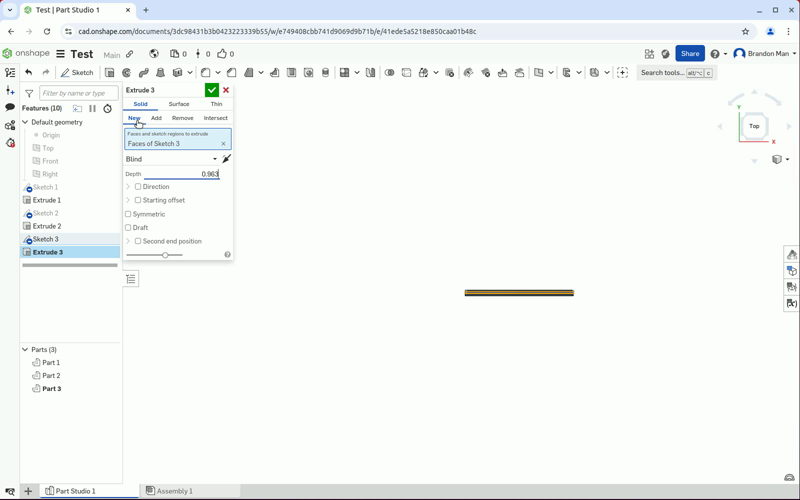
key(tab, 3)
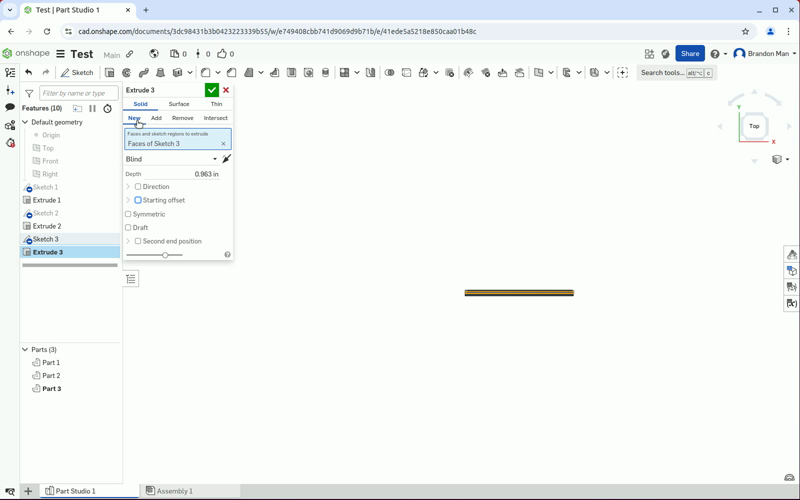
key(tab, 2)
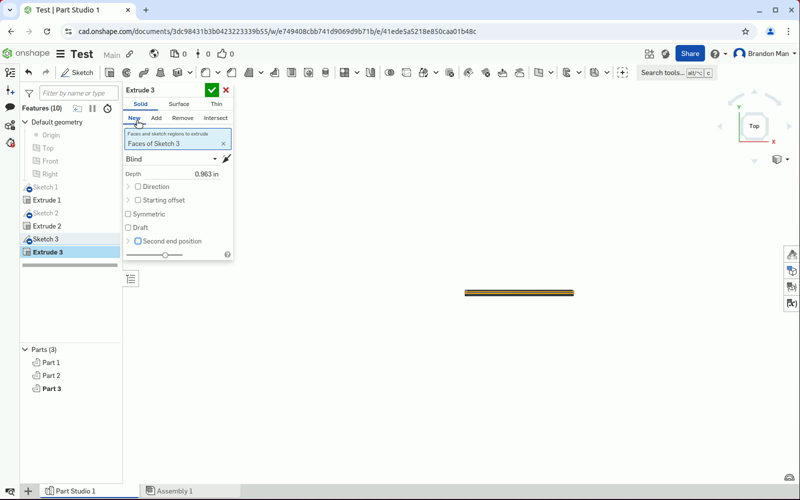
key(space)
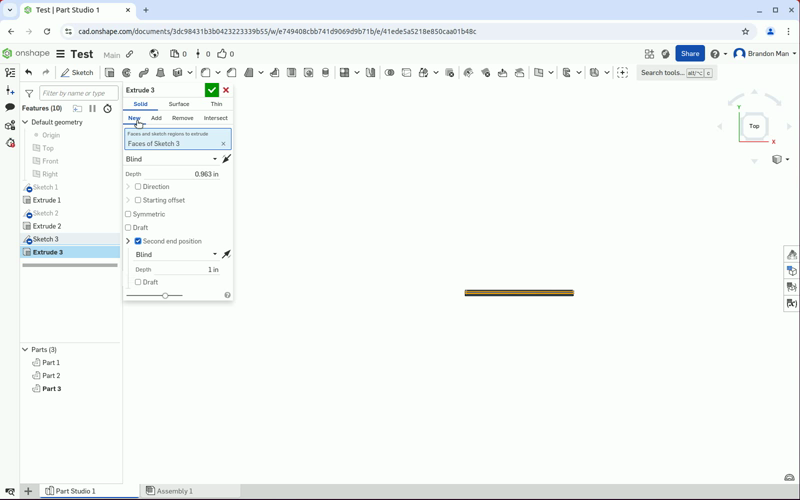
key(tab, 3)
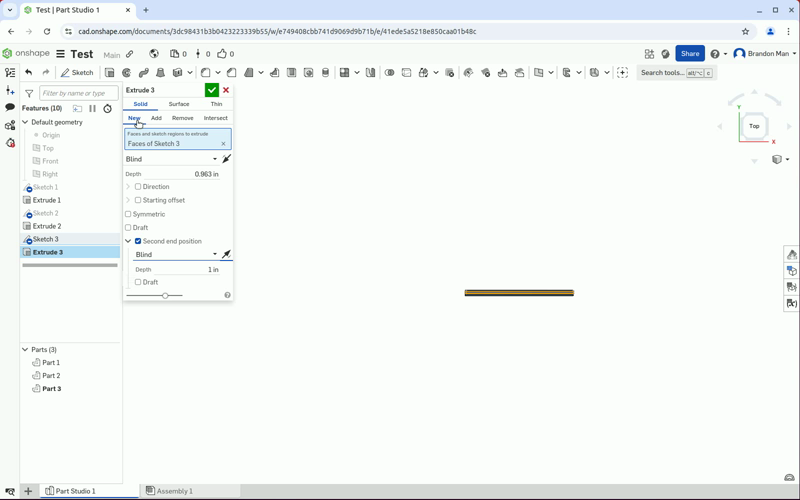
text(0.481)
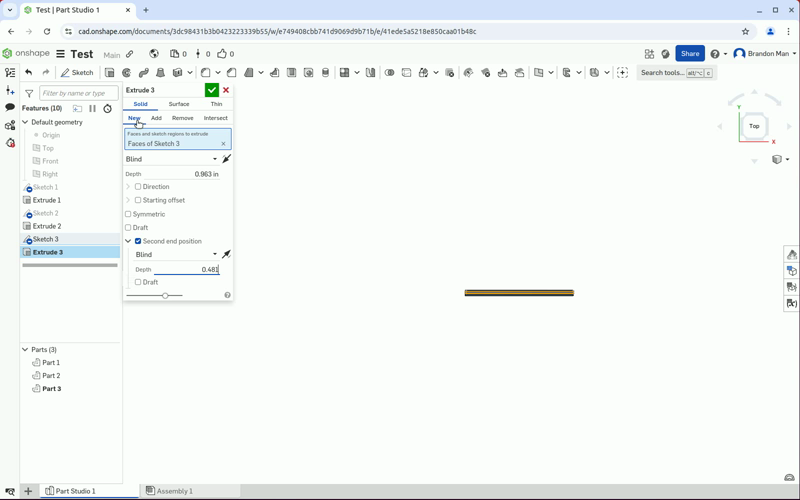
key(enter)
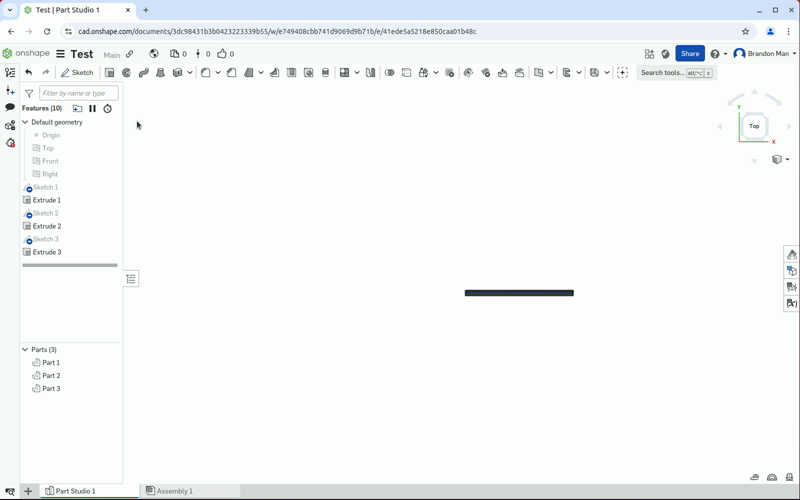
key(shift+h)
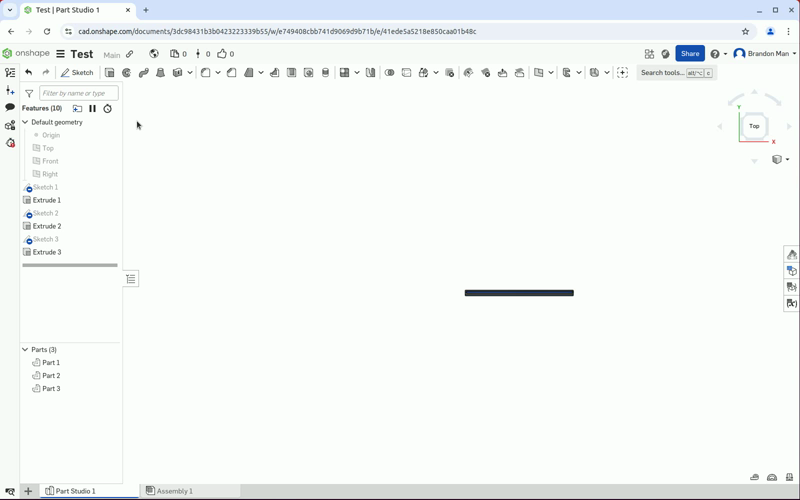
key(shift+h)
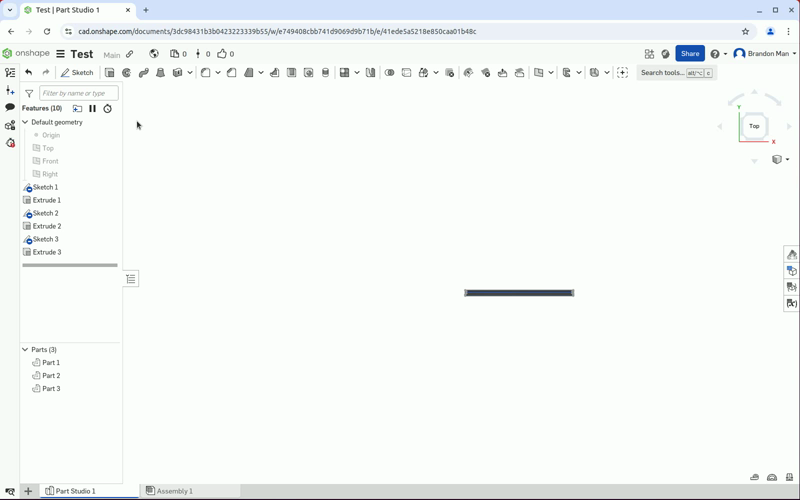
key(shift+7)
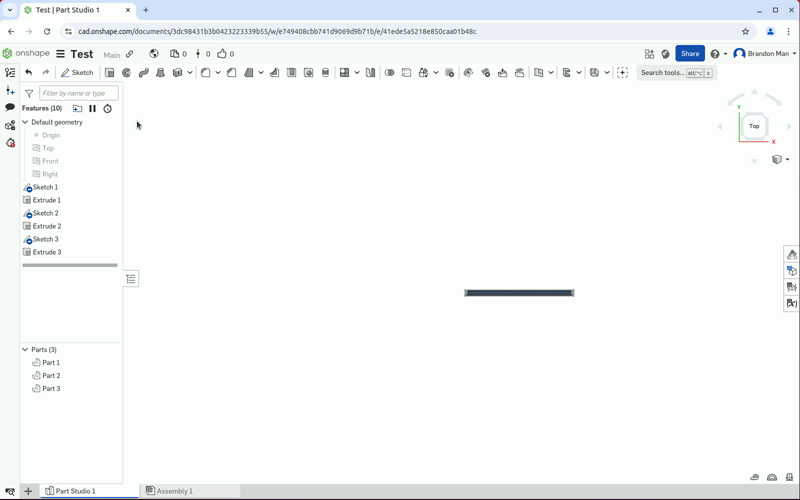
key(up, 3)
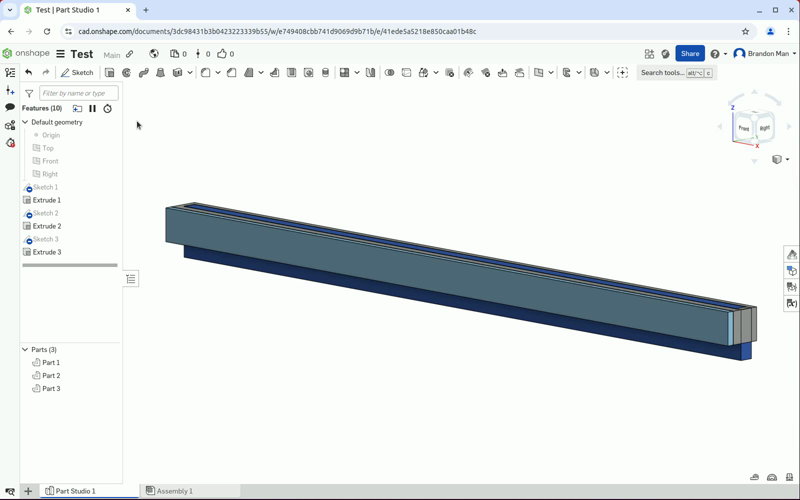
key(left, 3)
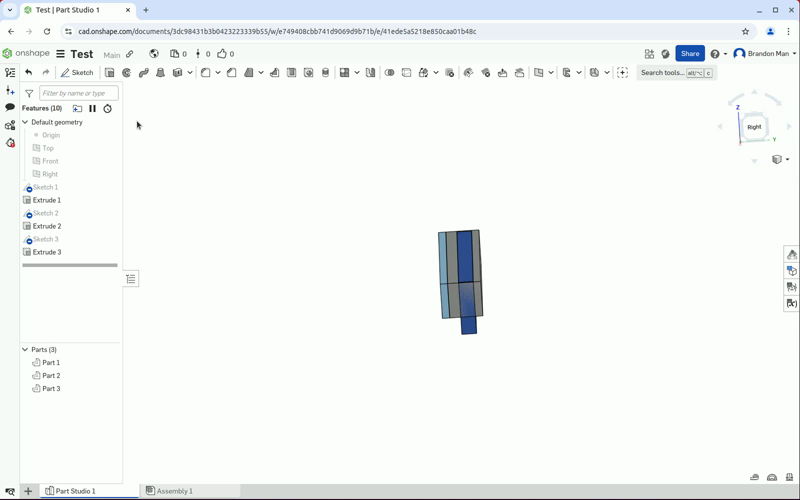
key(right, 3)
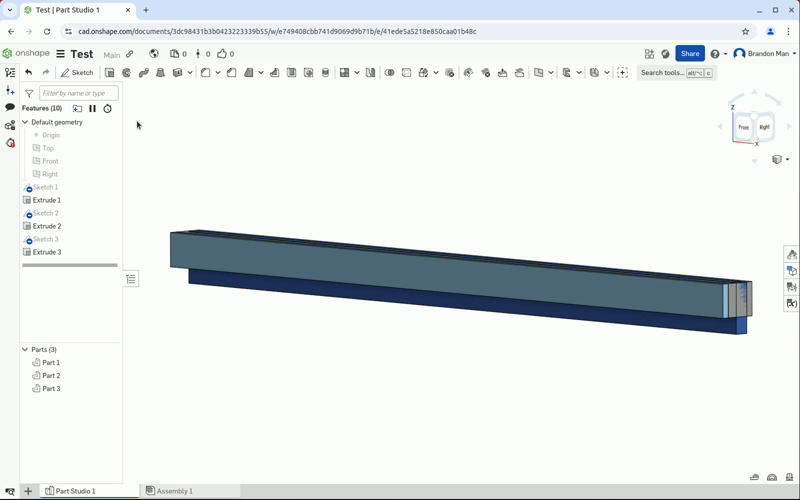
key(down, 3)
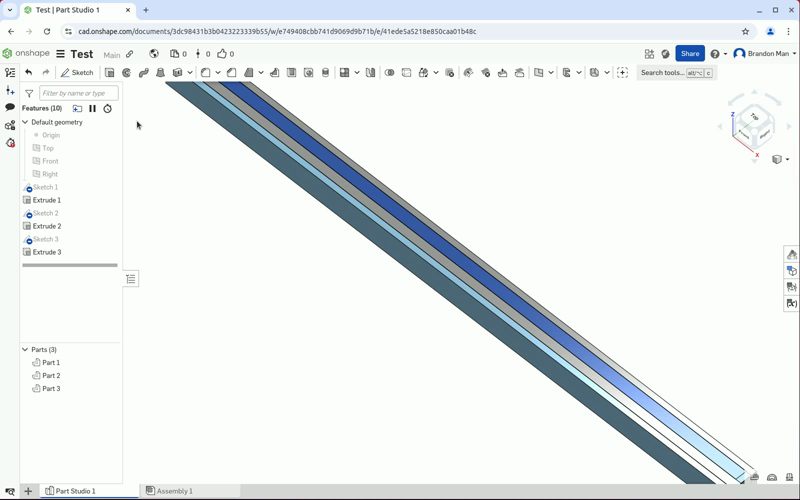
mouse_move(73, 189)
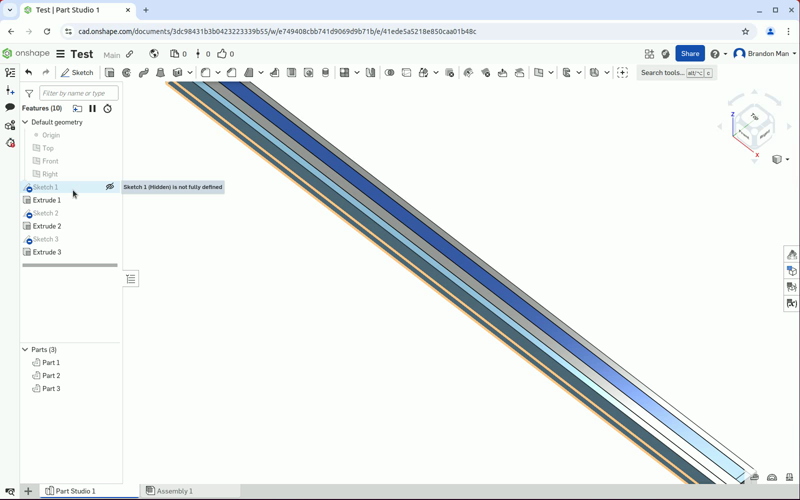
click(73, 189)